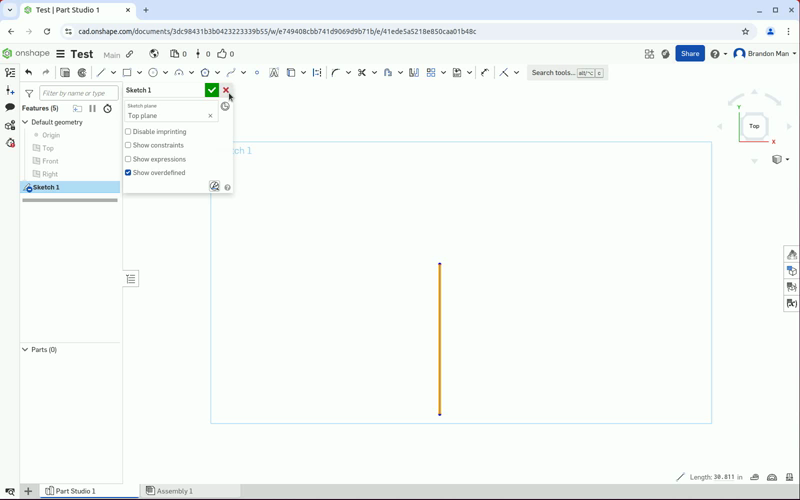
key(shift+h)
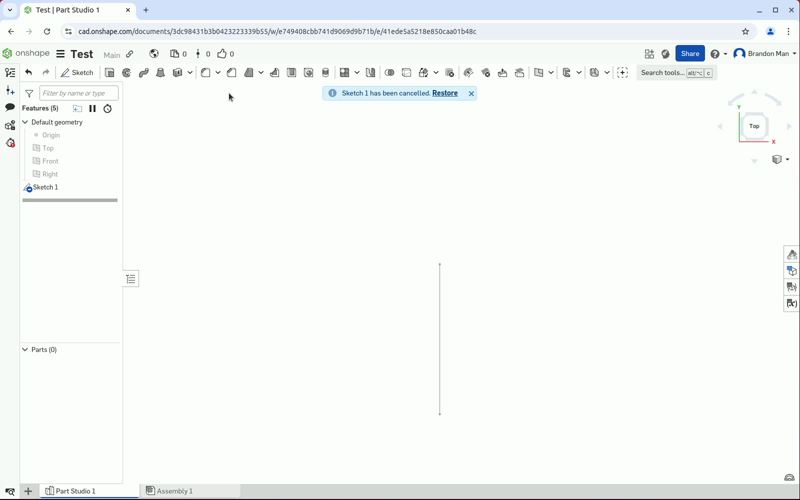
key(shift+s)
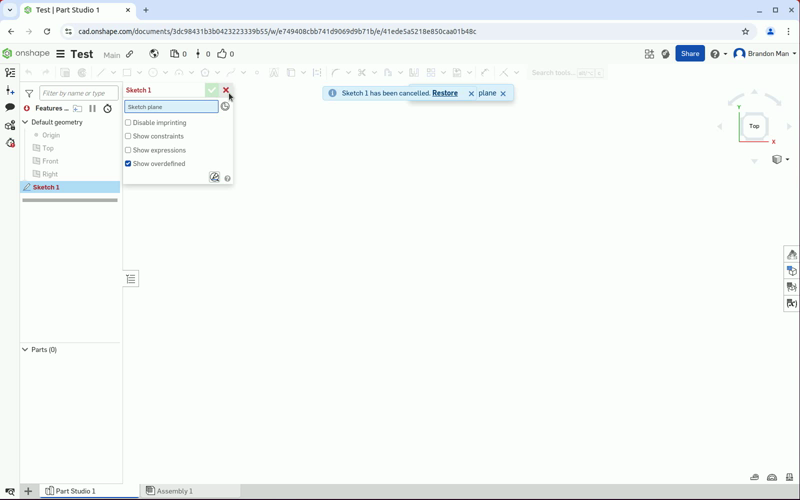
mouse_move(73, 150)
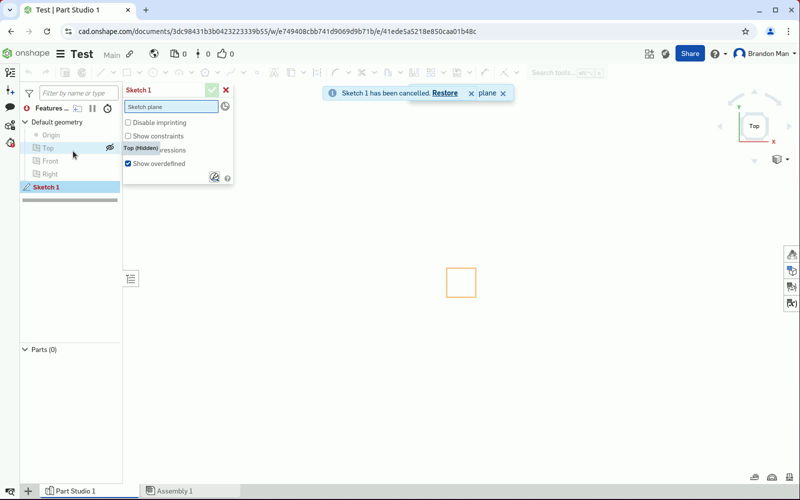
click(73, 150)
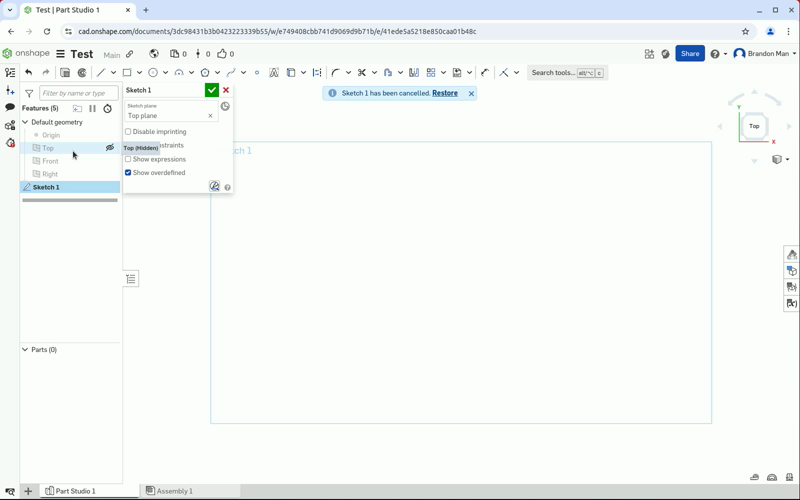
mouse_move(73, 352)
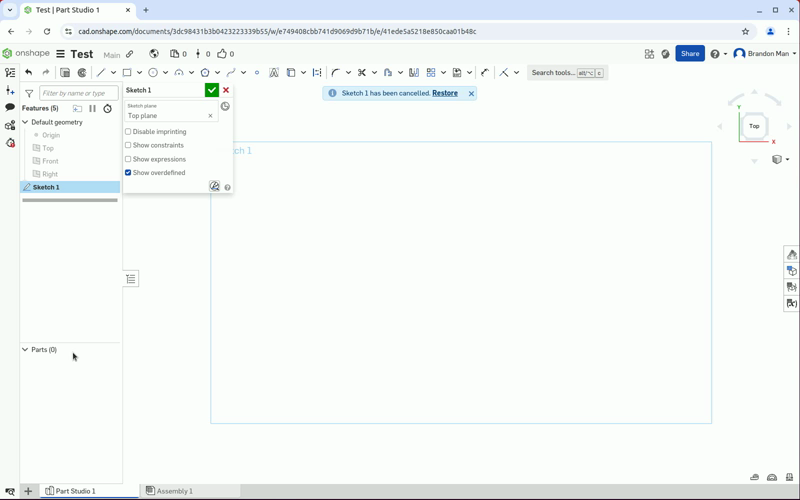
key(y)
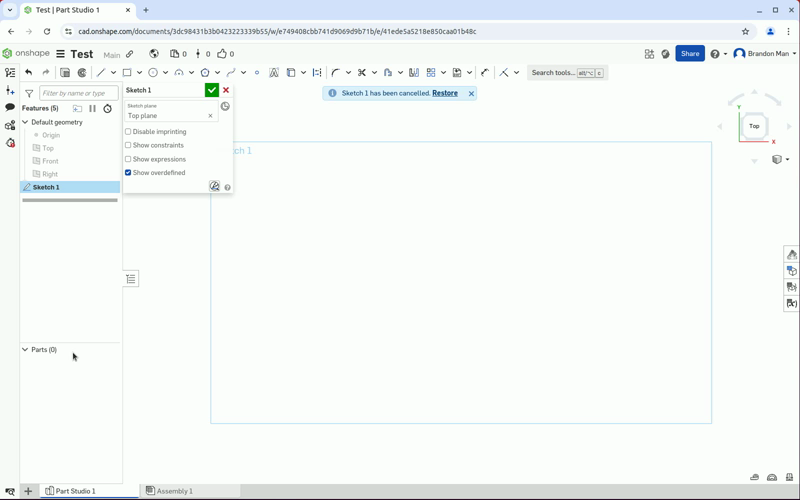
key(l)
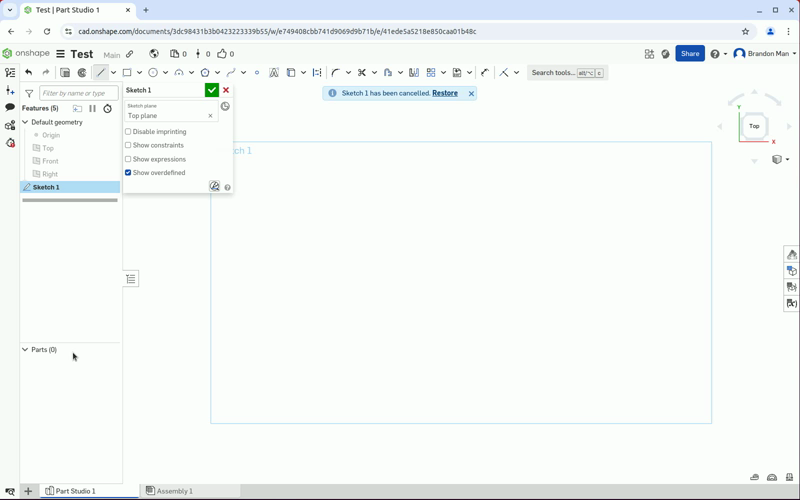
key_down(shift)
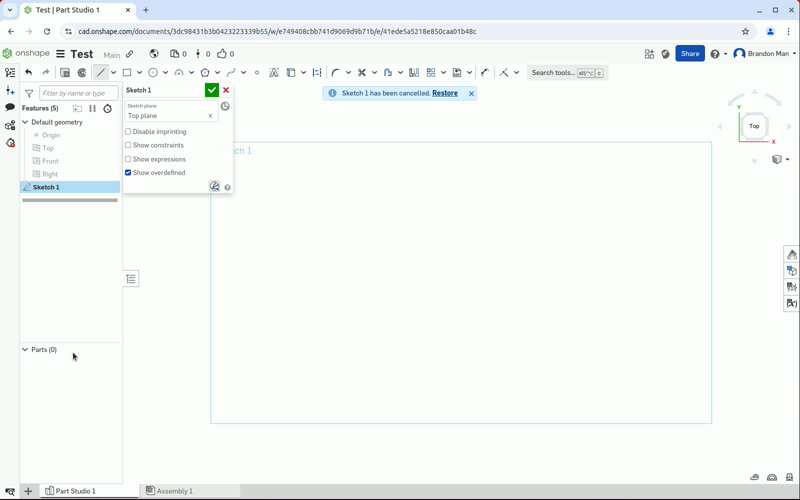
mouse_move(348, 348)
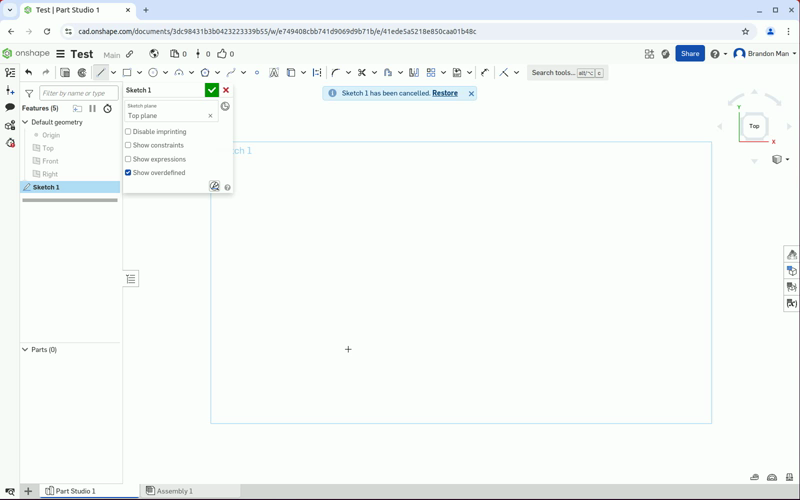
click(348, 348)
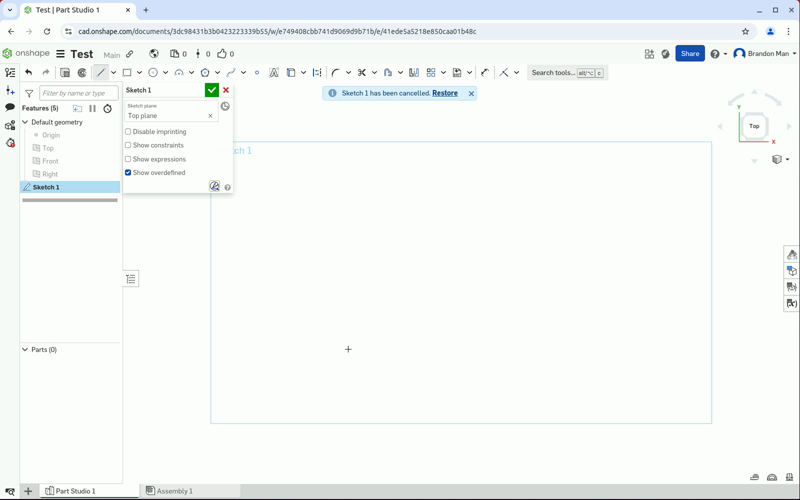
key_up(shift)
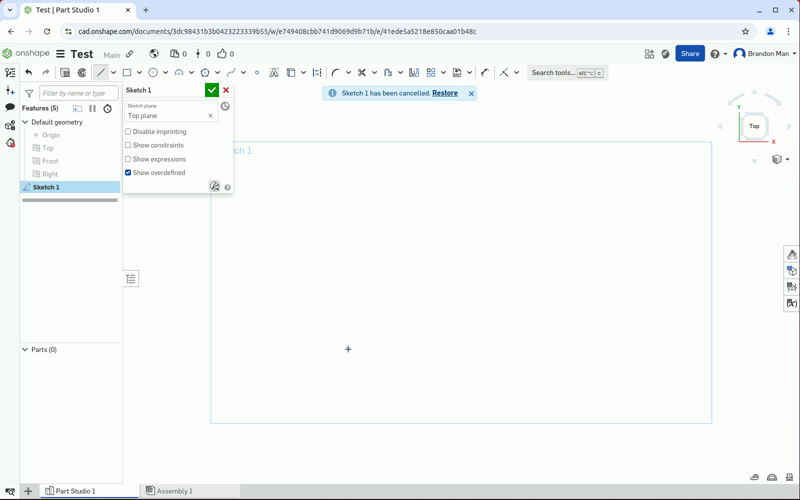
key_down(shift)
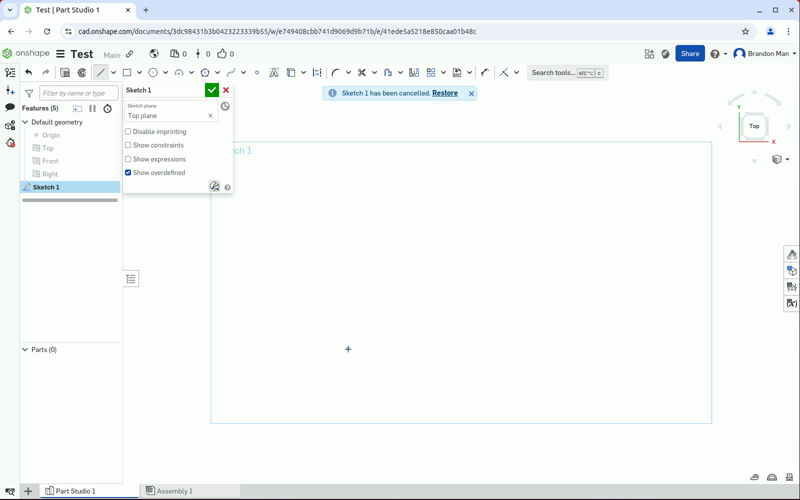
mouse_move(572, 348)
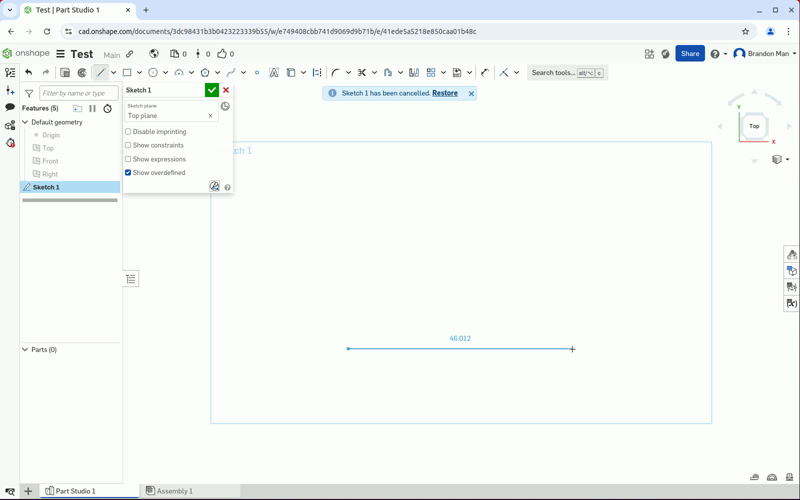
click(572, 348)
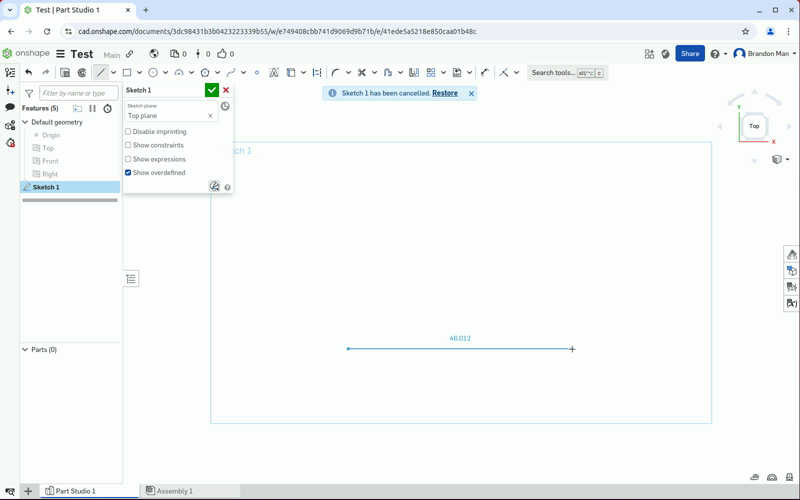
key_up(shift)
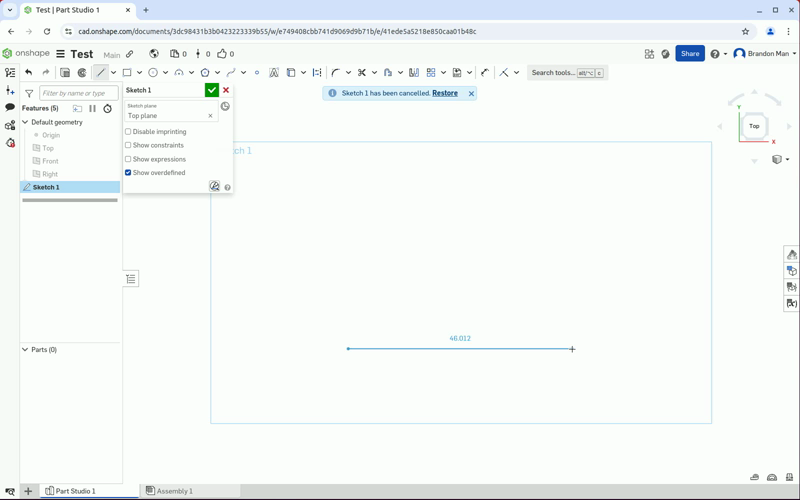
key_down(shift)
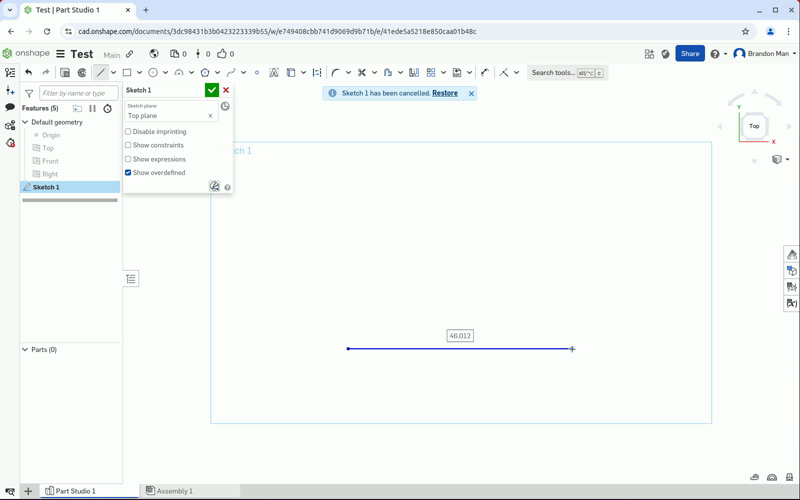
mouse_move(572, 219)
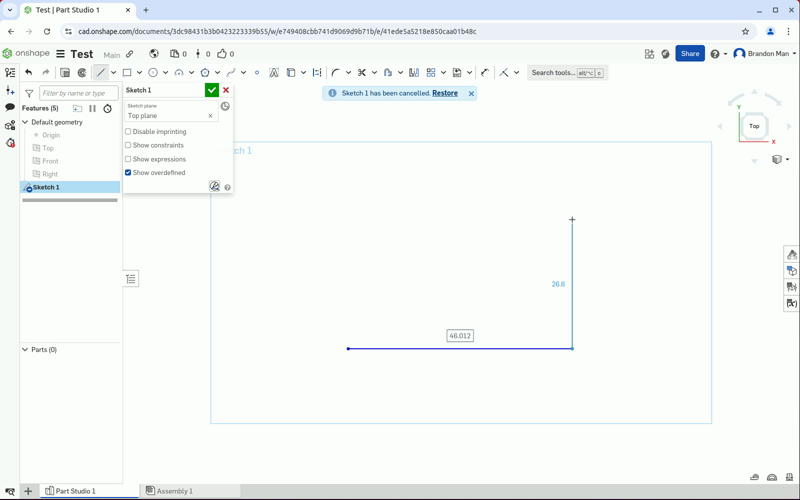
click(572, 219)
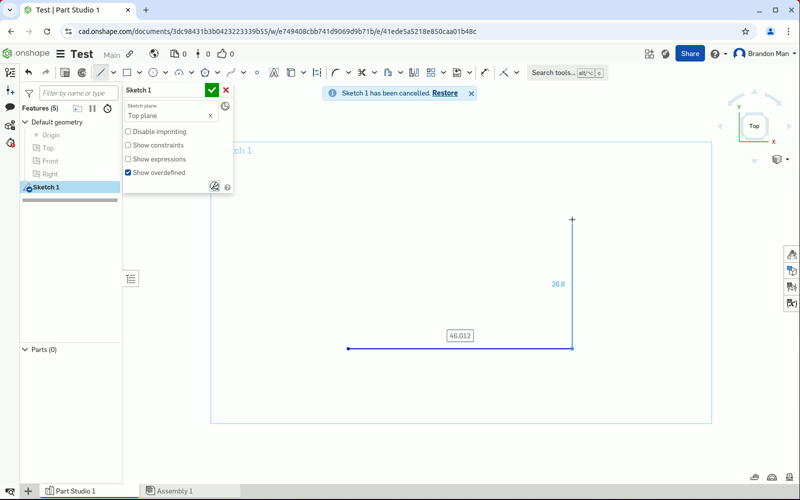
key_up(shift)
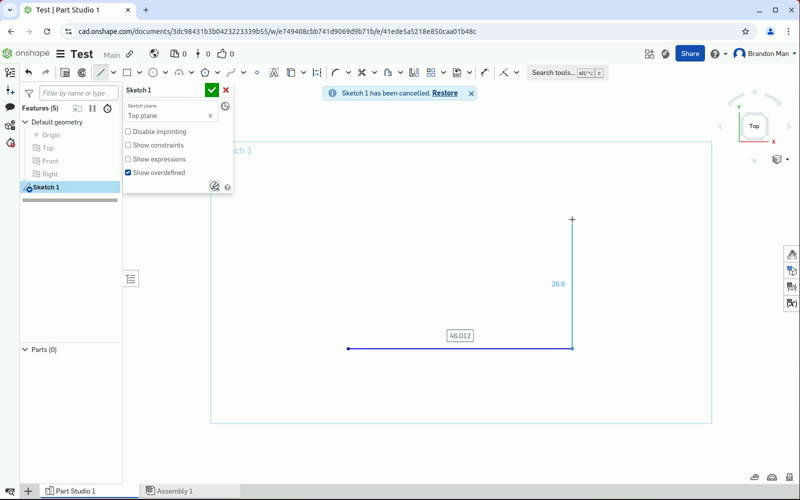
key_down(shift)
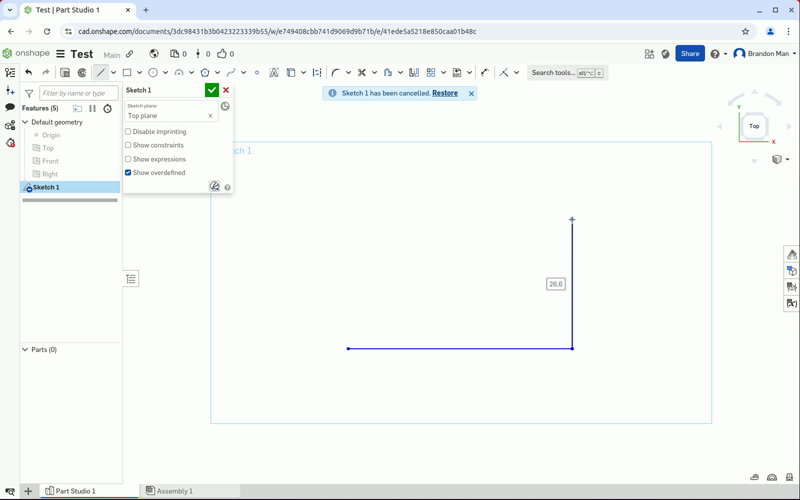
mouse_move(458, 219)
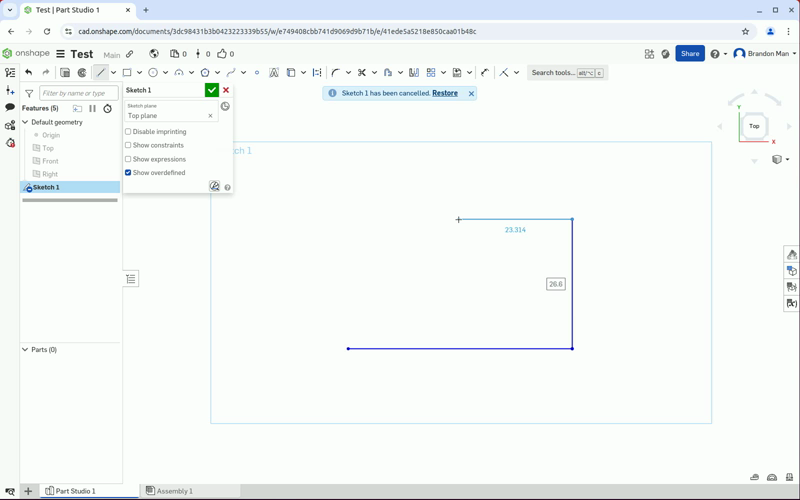
click(458, 219)
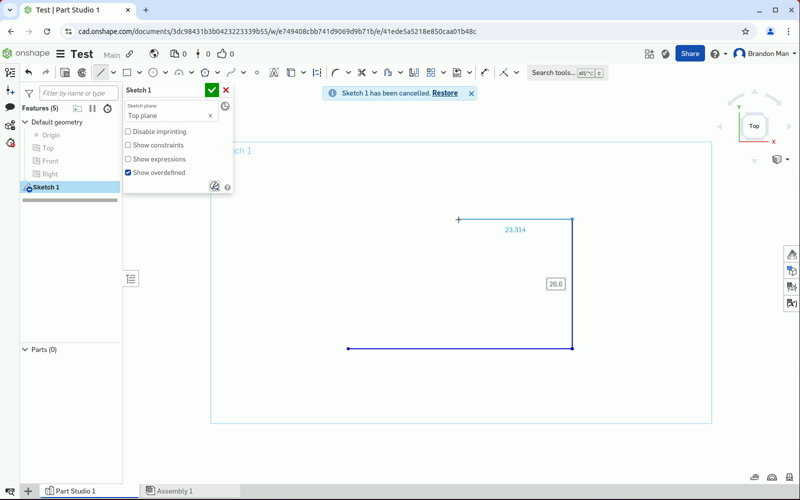
key_up(shift)
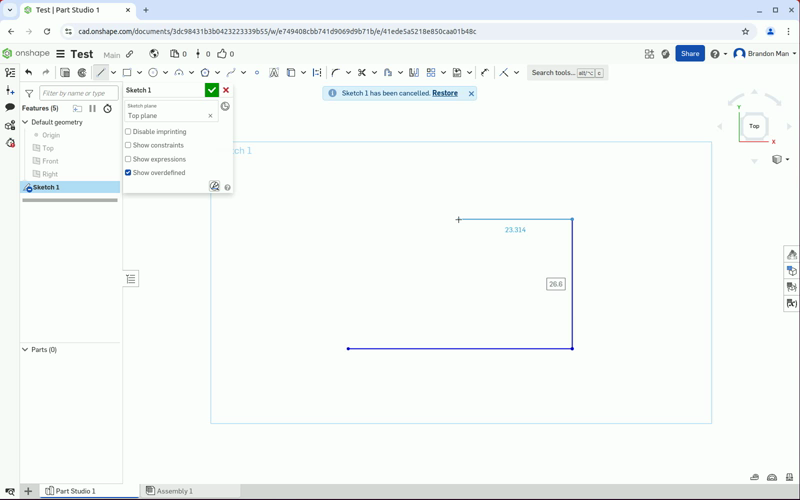
key_down(shift)
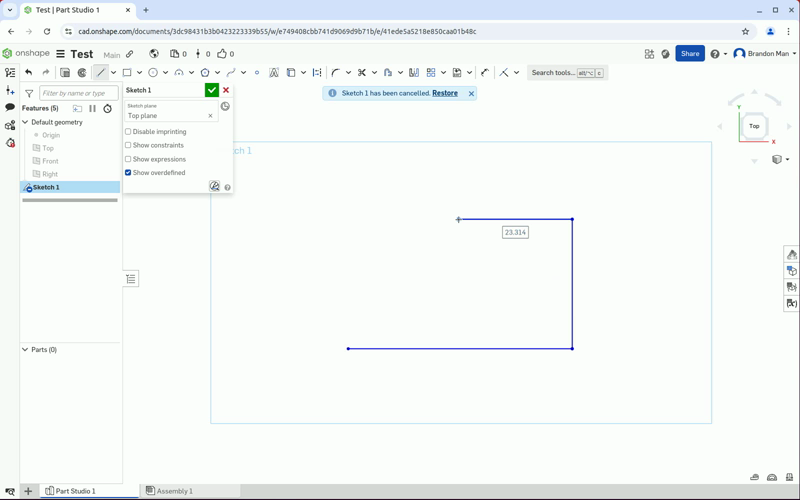
mouse_move(489, 219)
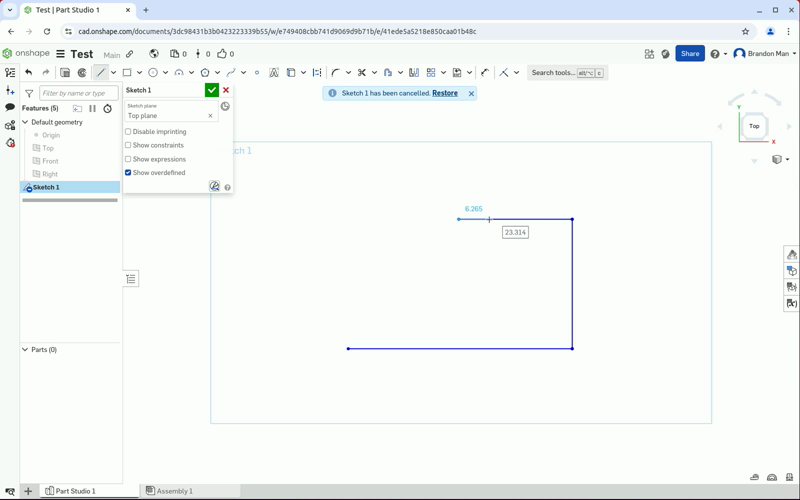
mouse_move(458, 249)
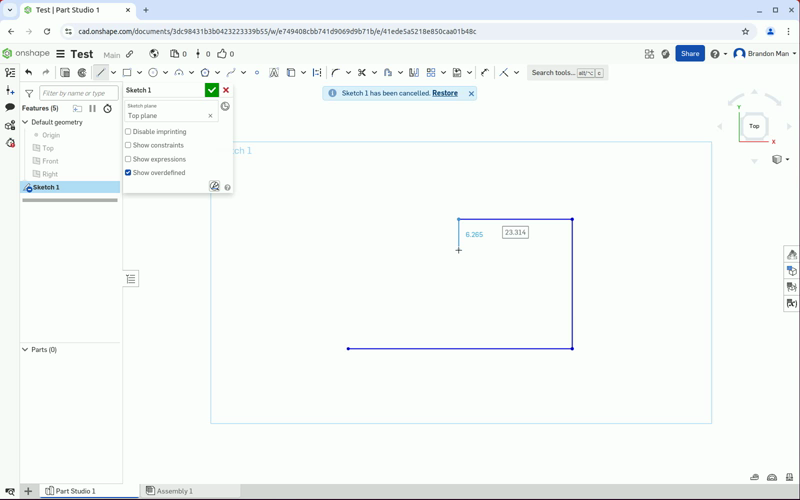
click(458, 249)
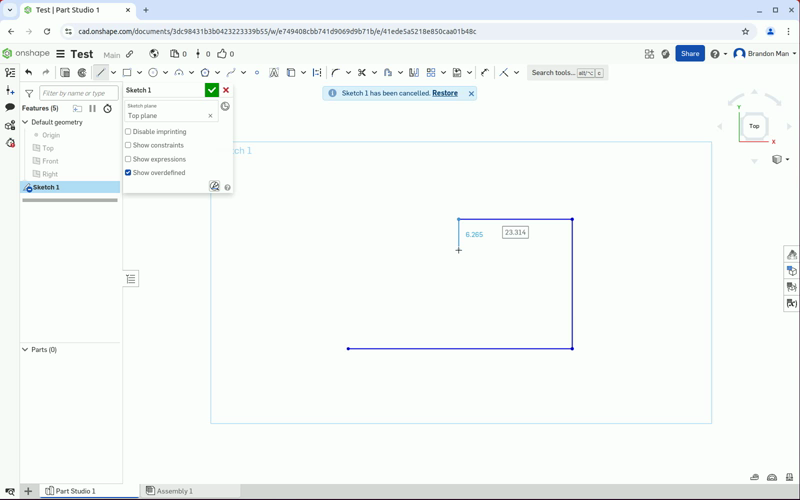
key_up(shift)
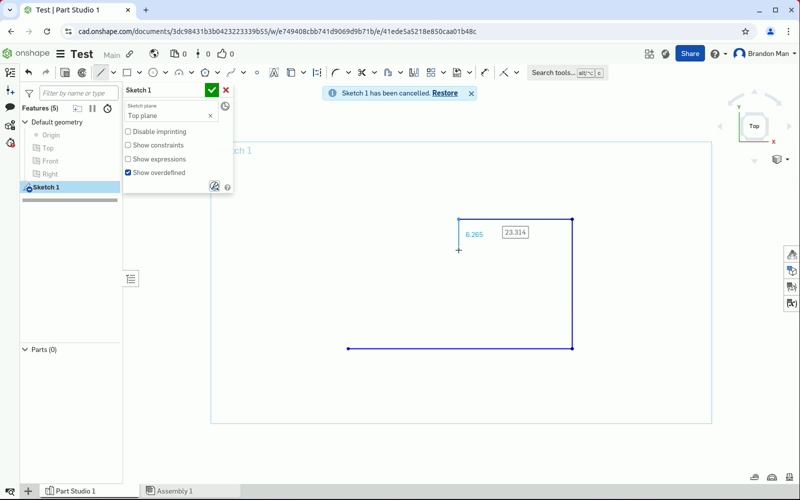
key_down(shift)
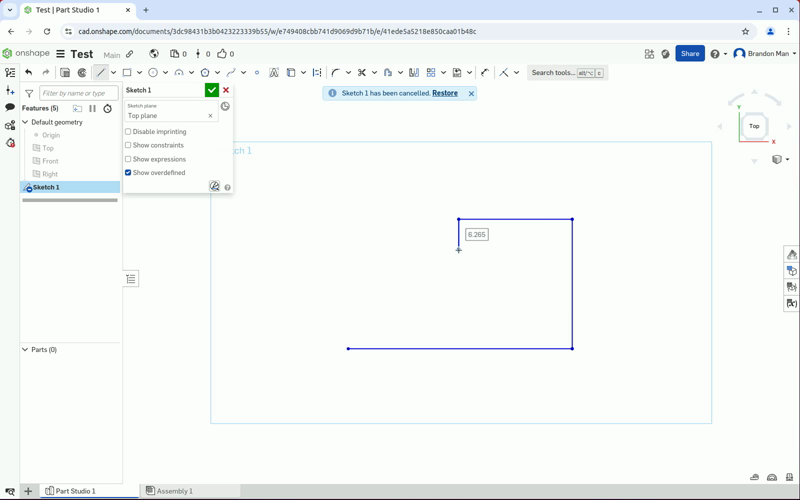
mouse_move(348, 249)
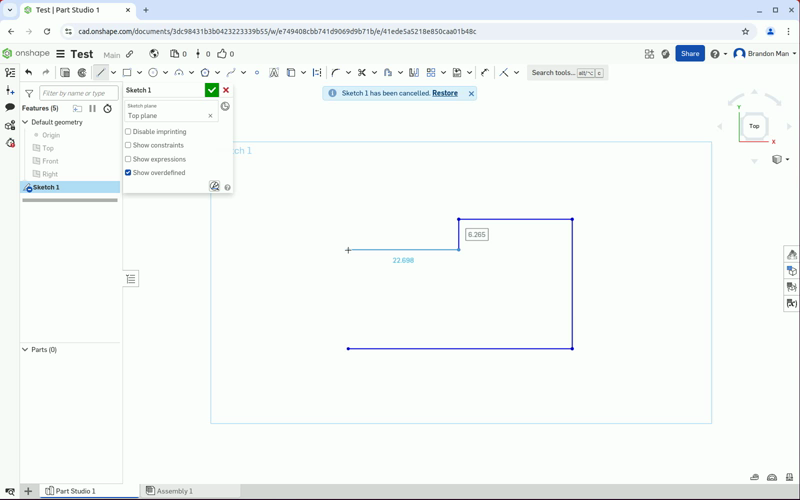
click(348, 249)
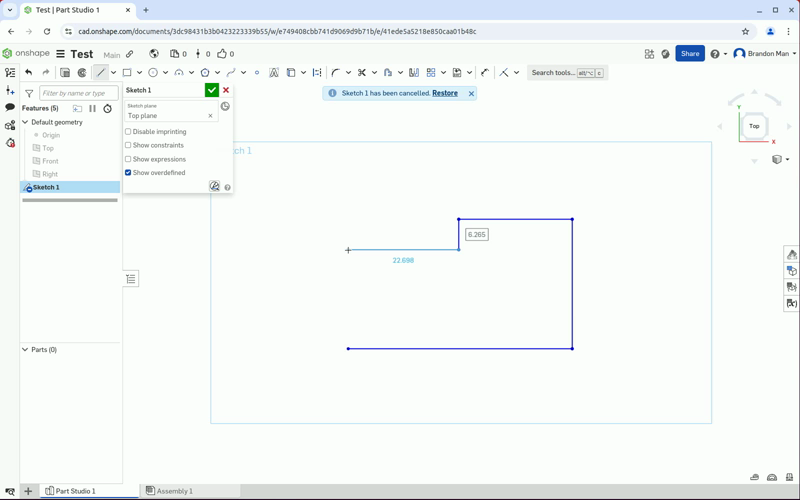
key_up(shift)
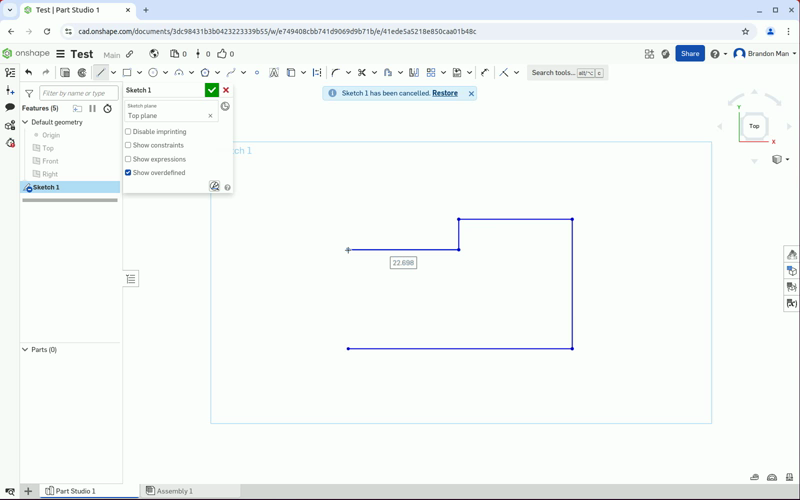
key_down(shift)
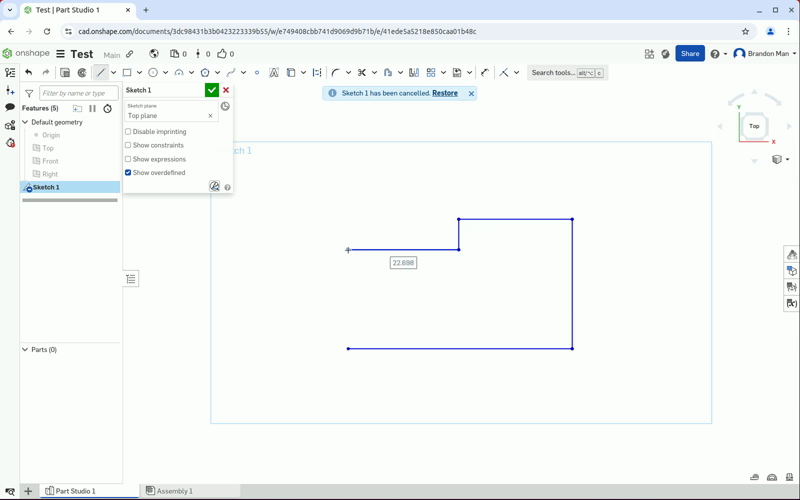
mouse_move(348, 348)
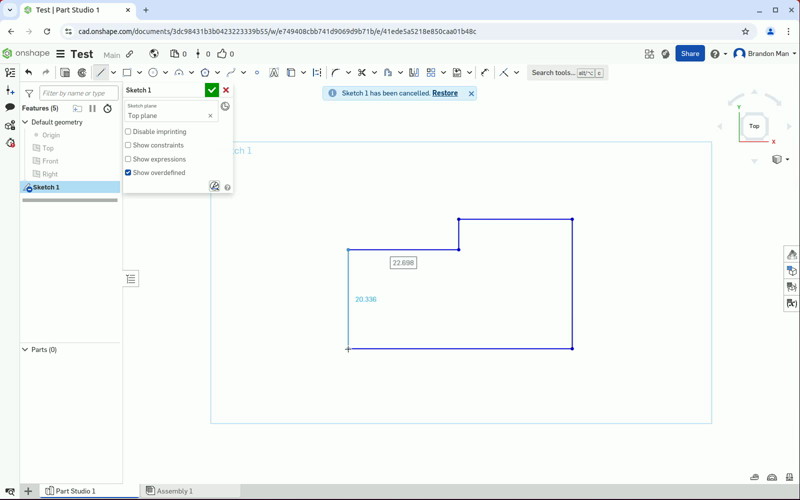
key_up(shift)
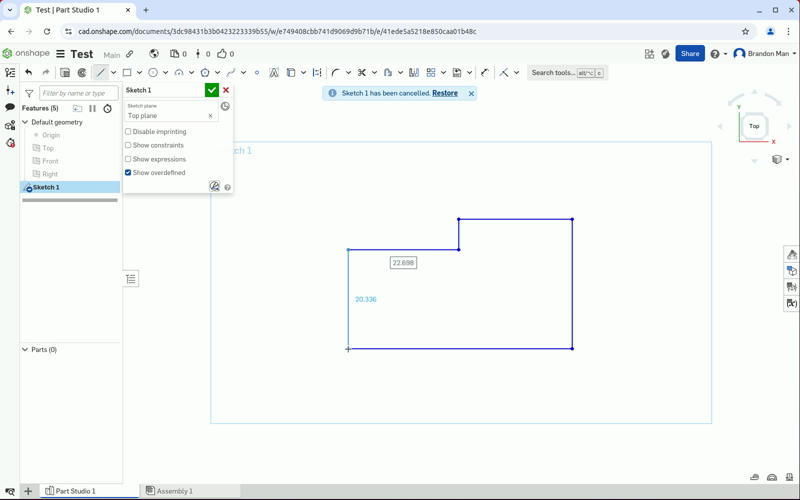
click(348, 348)
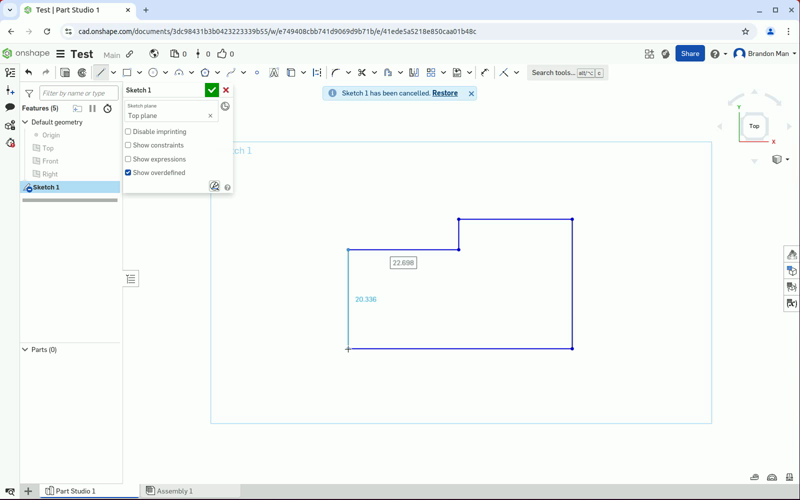
key(esc)
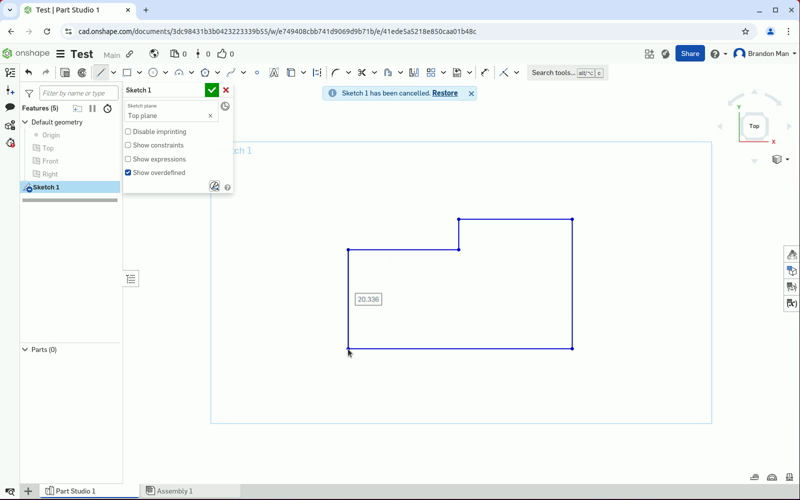
key(l)
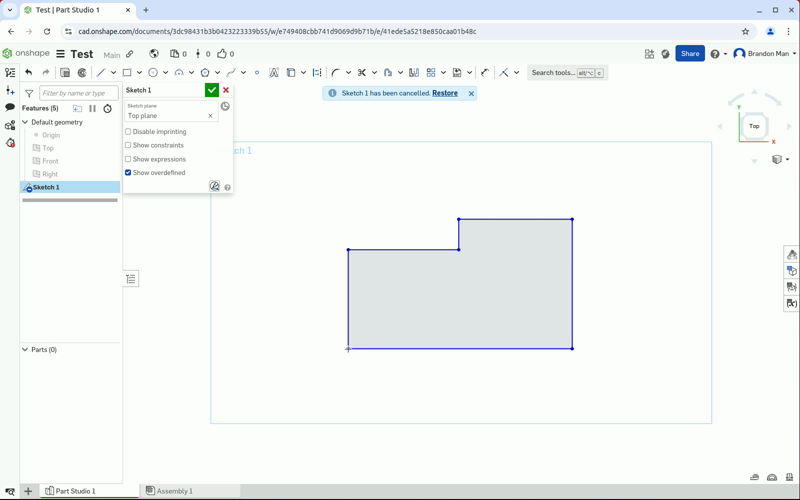
key_down(shift)
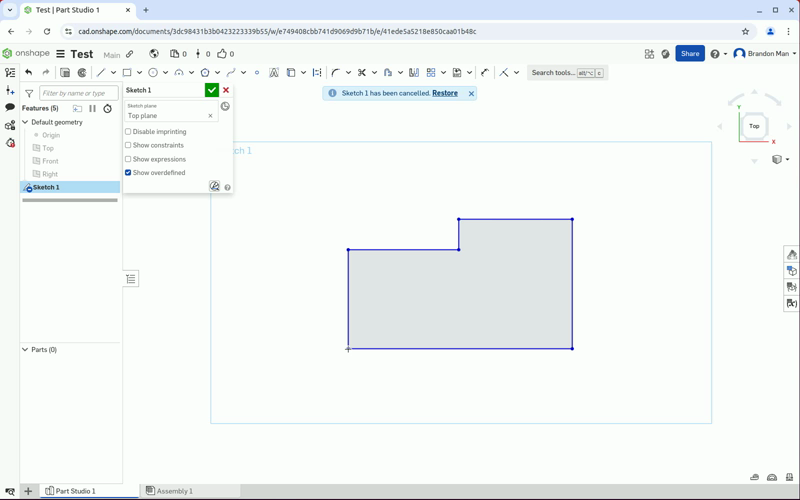
mouse_move(350, 346)
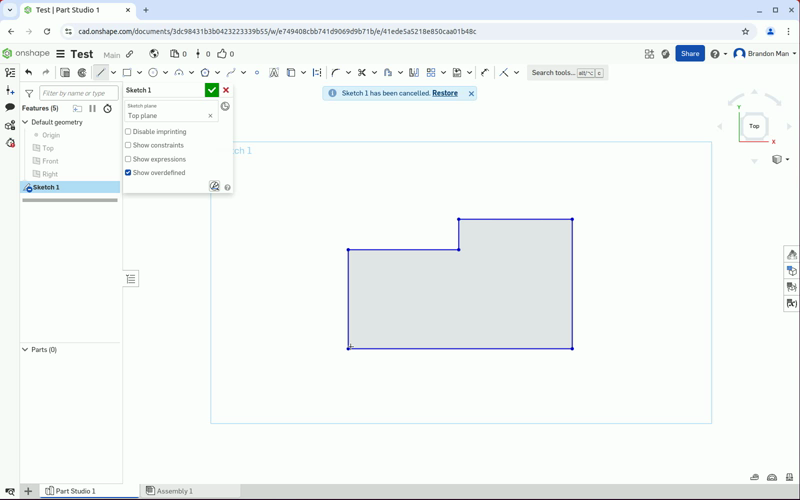
scroll(6)
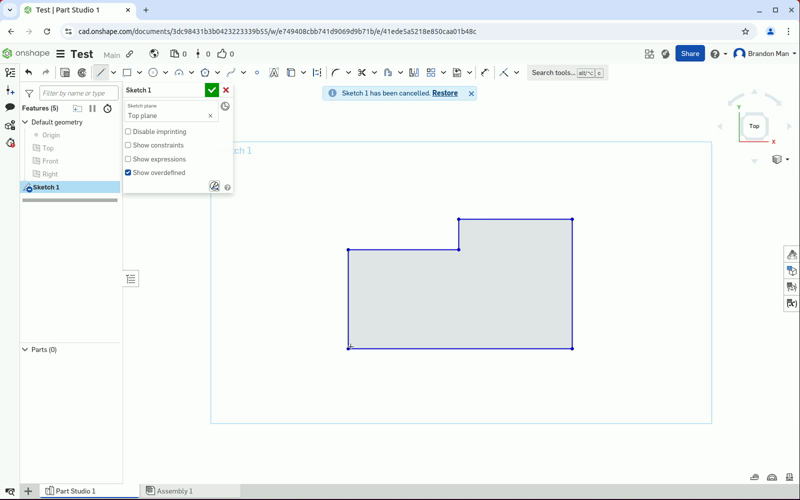
scroll(6)
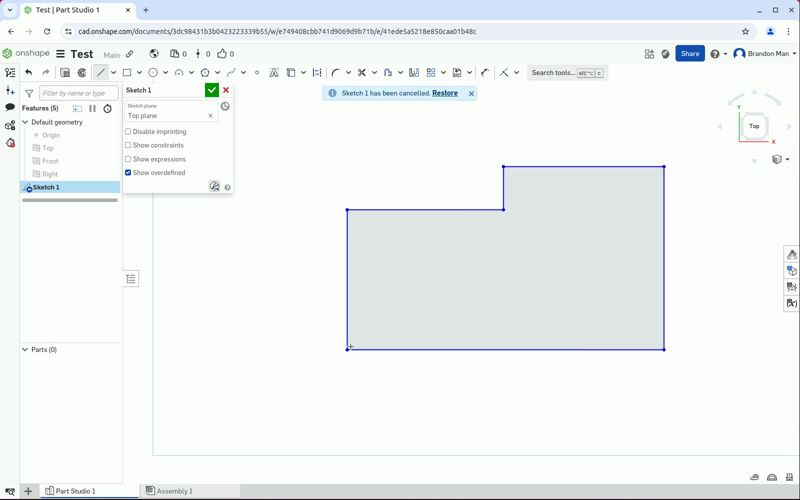
scroll(6)
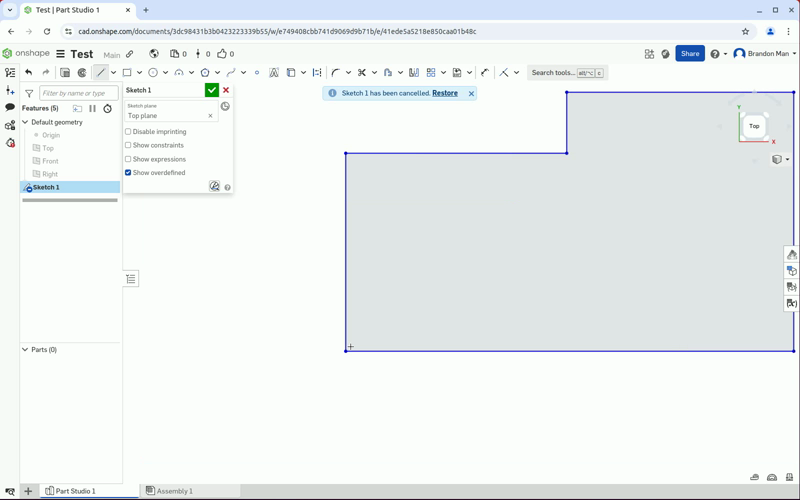
scroll(6)
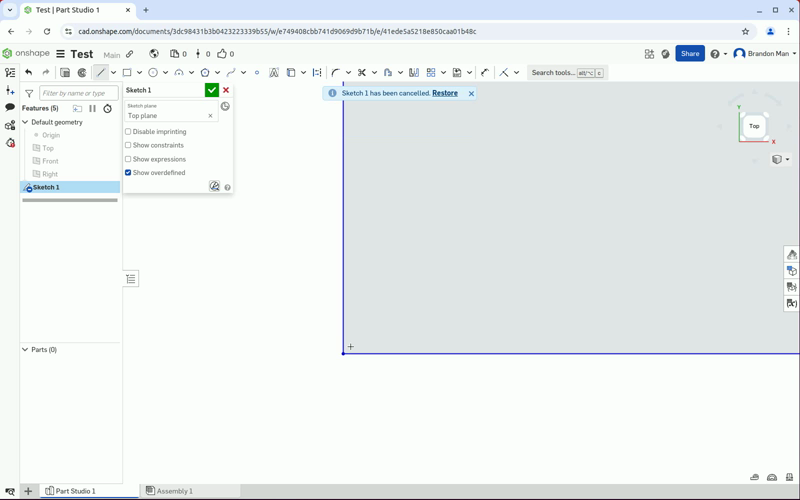
scroll(6)
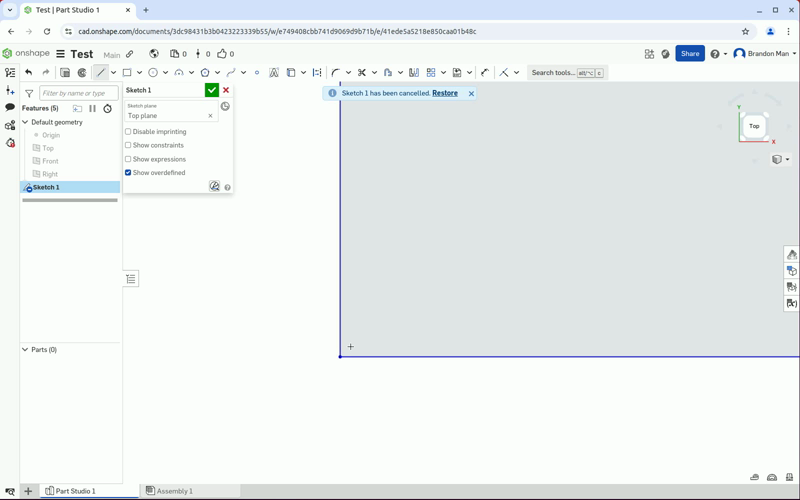
scroll(6)
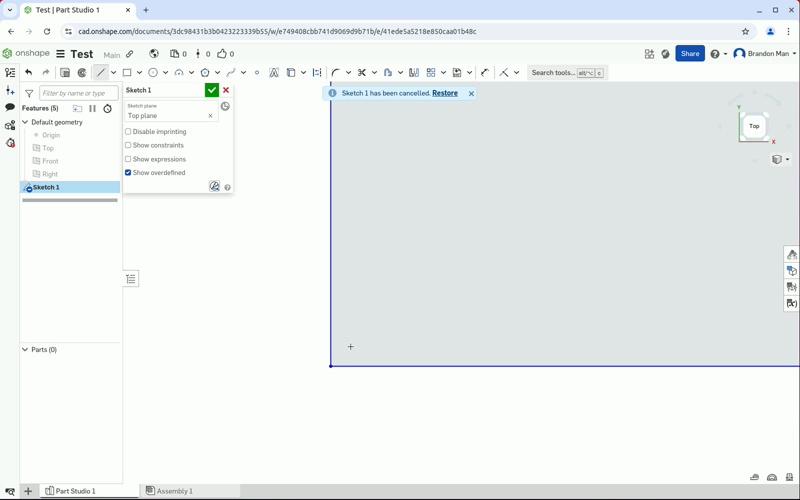
scroll(6)
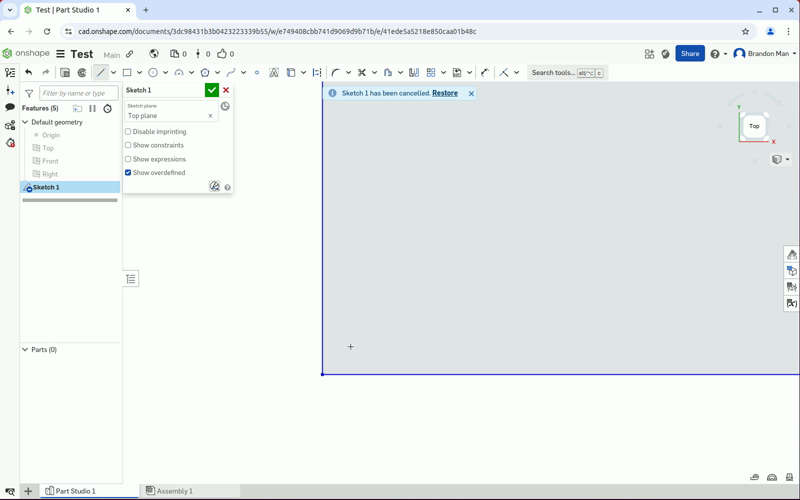
click(350, 346)
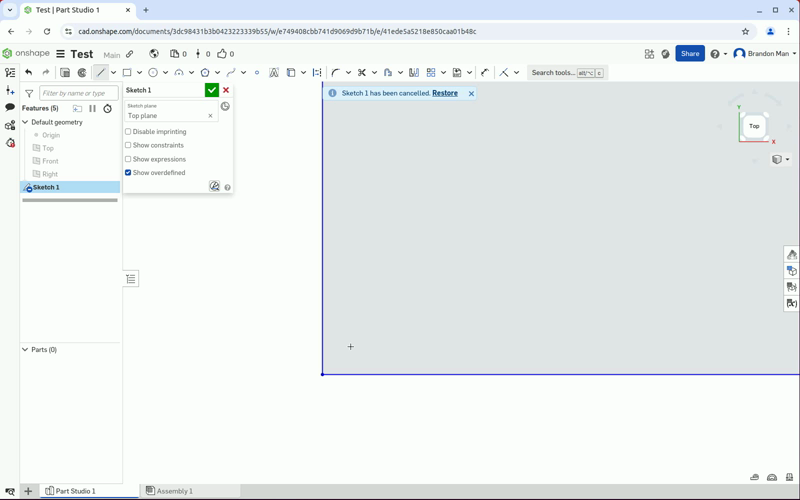
scroll(-6)
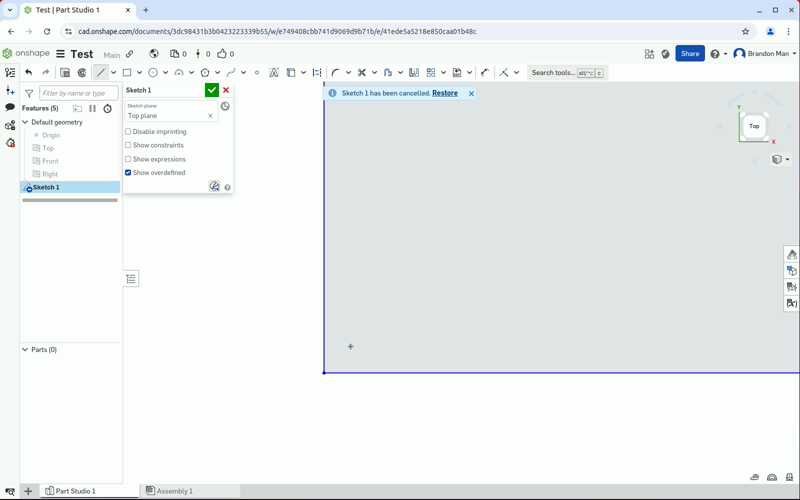
scroll(-6)
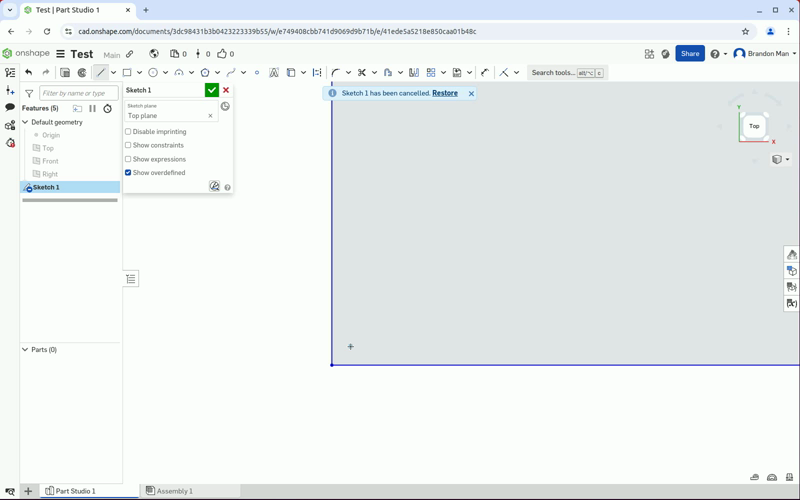
scroll(-6)
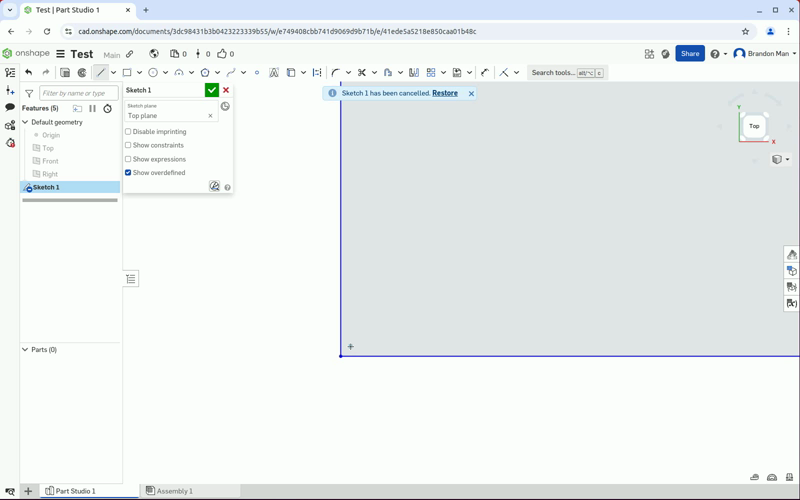
scroll(-6)
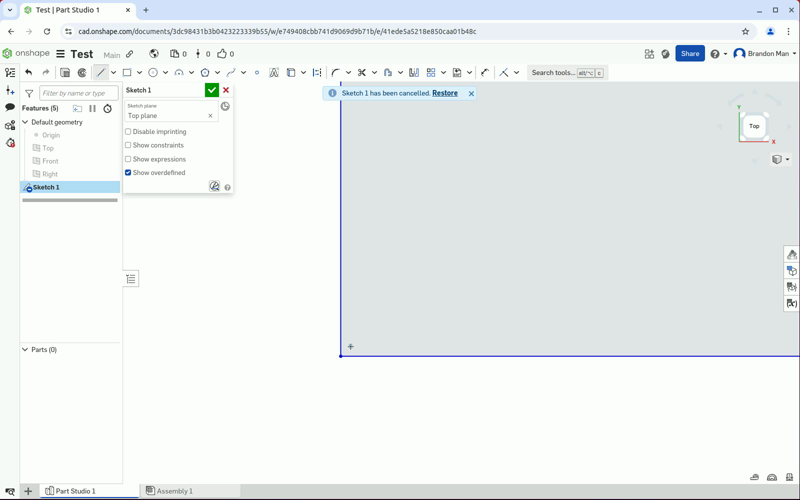
scroll(-6)
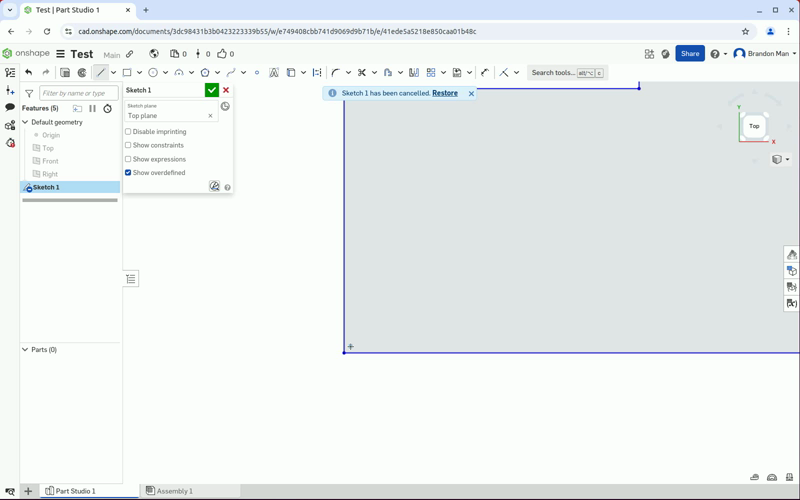
scroll(-6)
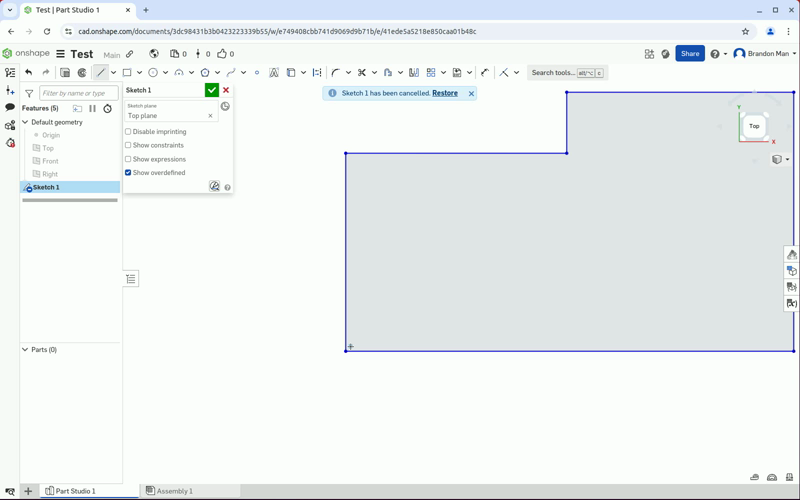
scroll(-6)
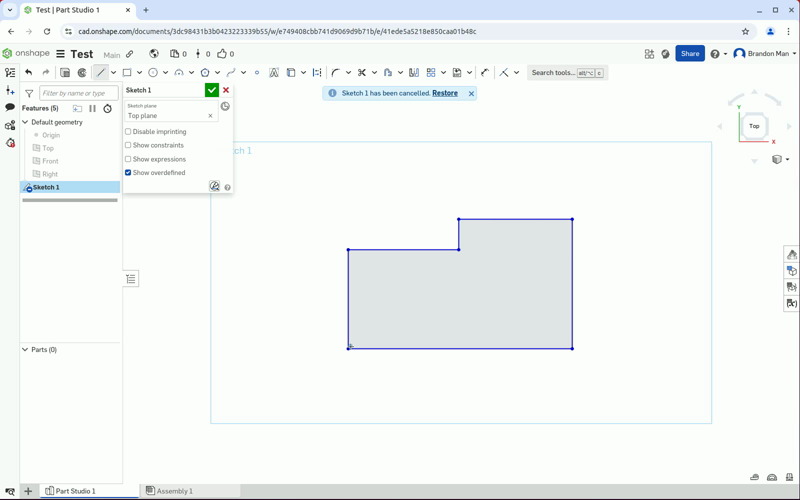
key_up(shift)
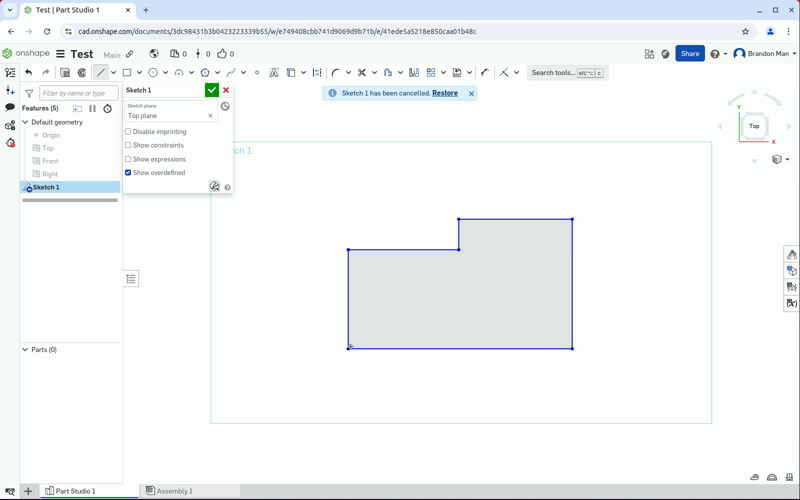
key_down(shift)
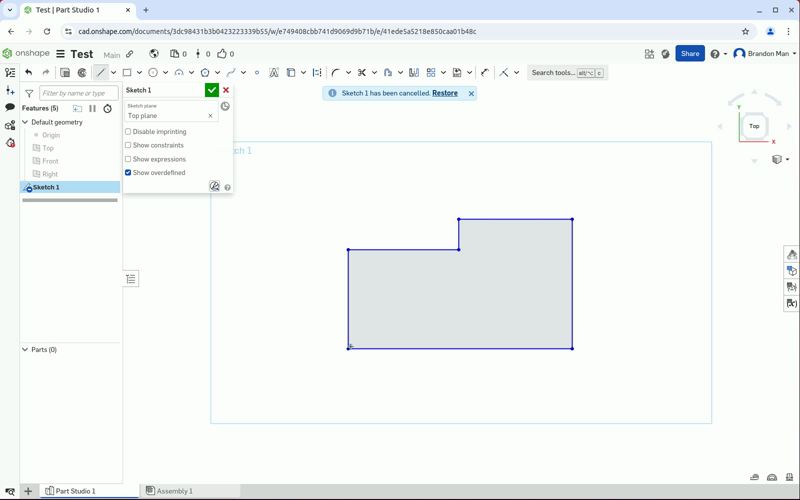
mouse_move(569, 346)
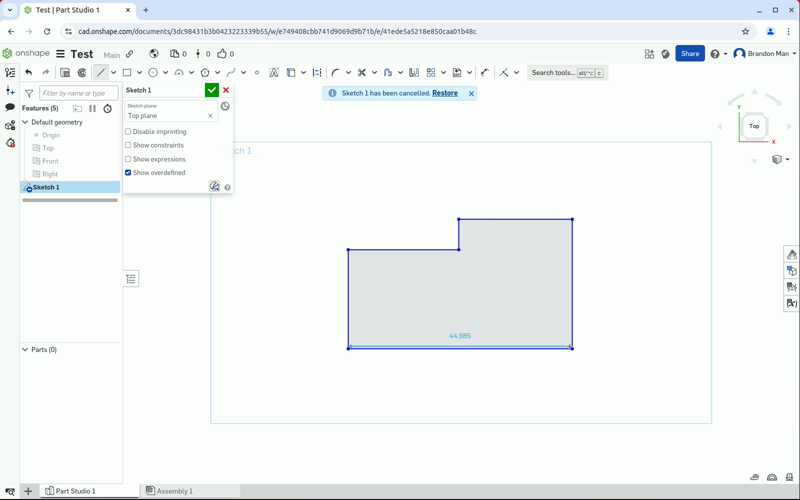
scroll(6)
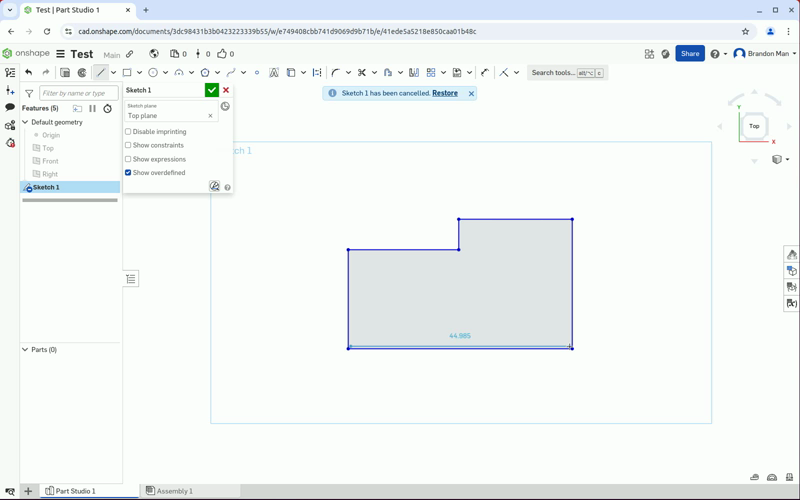
scroll(6)
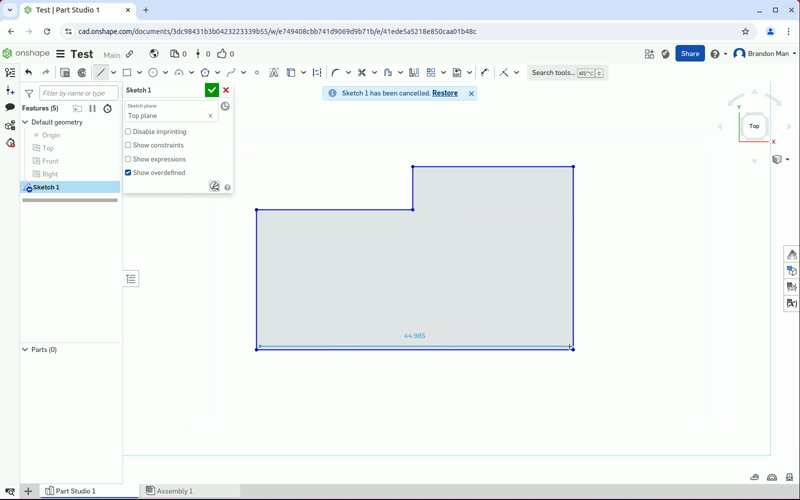
scroll(6)
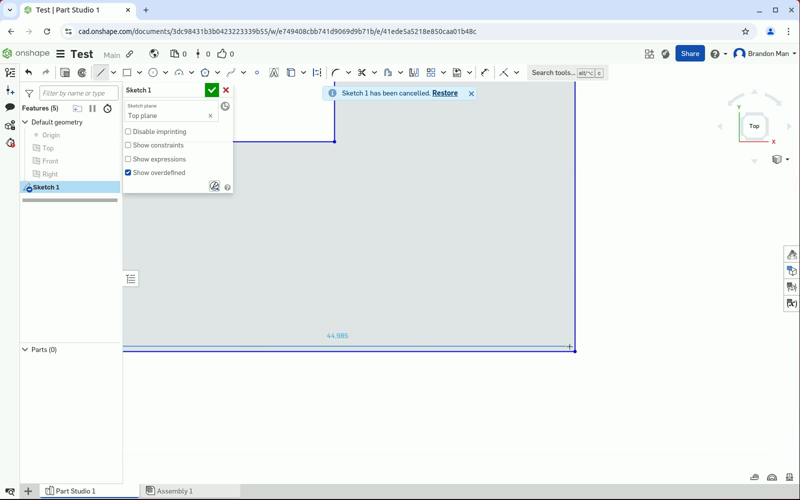
scroll(6)
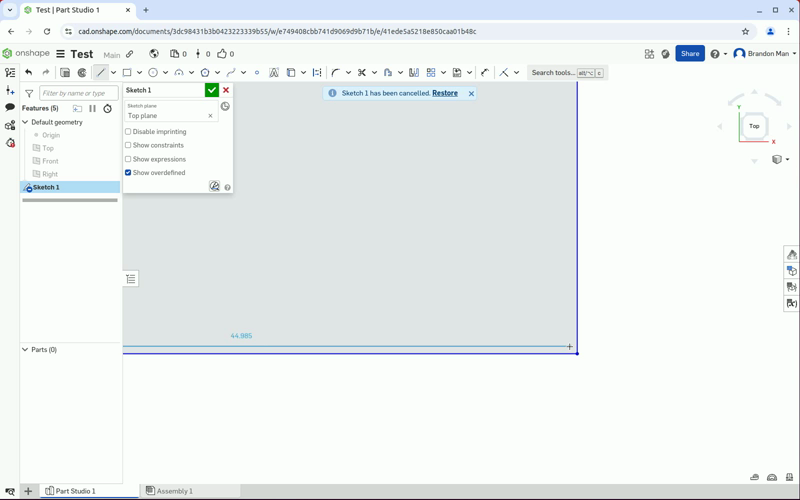
scroll(6)
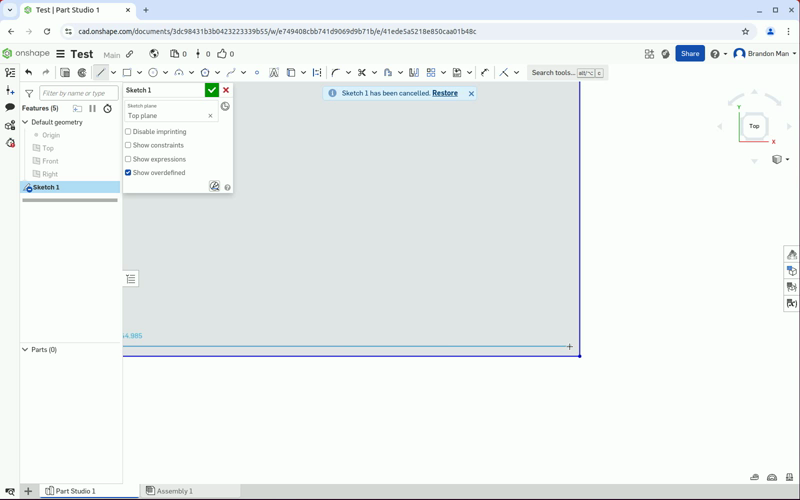
scroll(6)
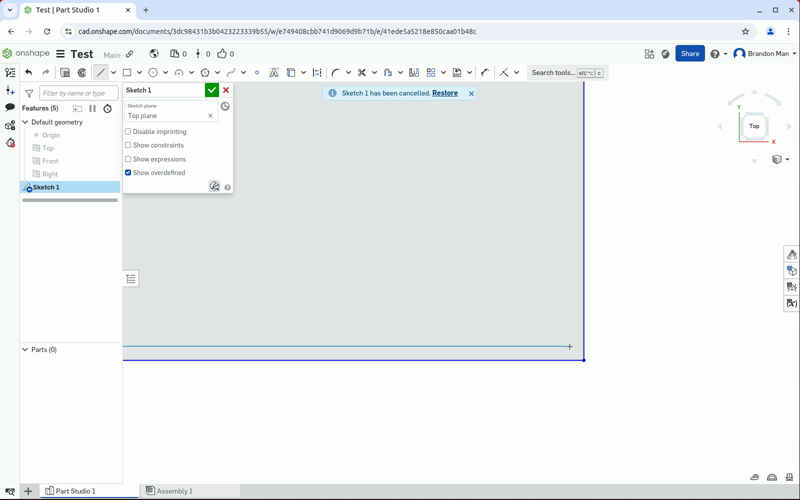
scroll(6)
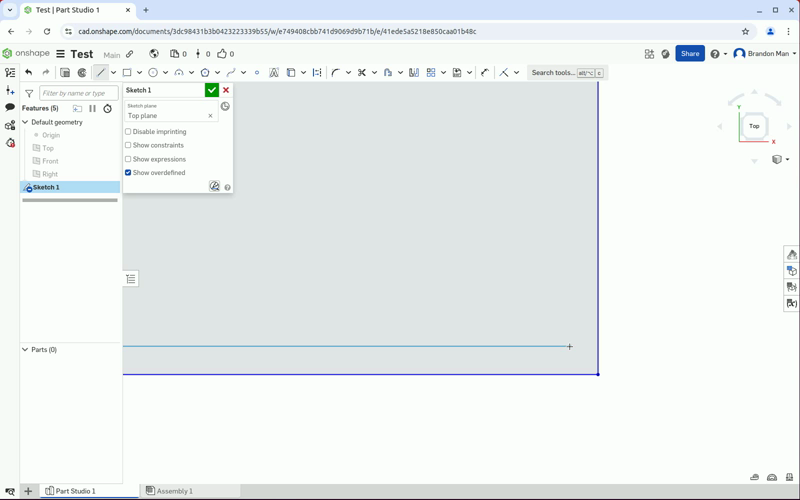
click(569, 346)
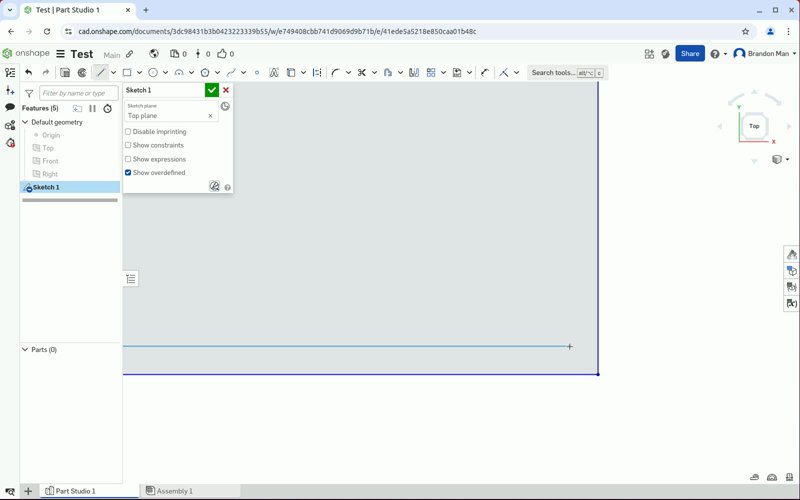
scroll(-6)
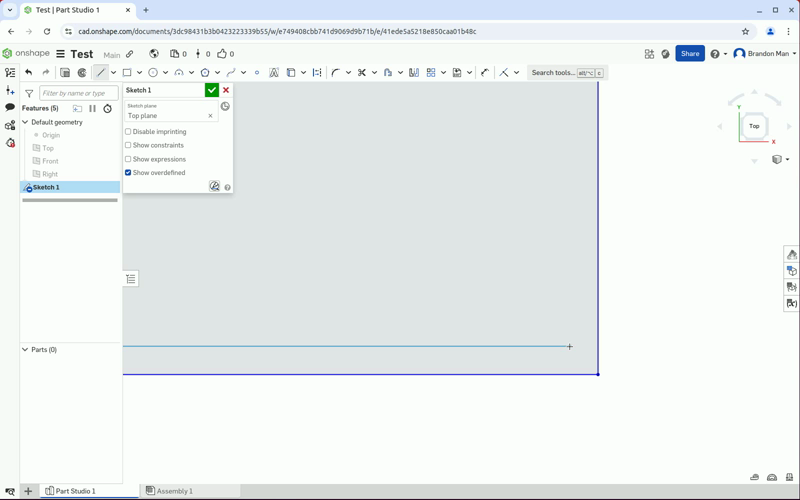
scroll(-6)
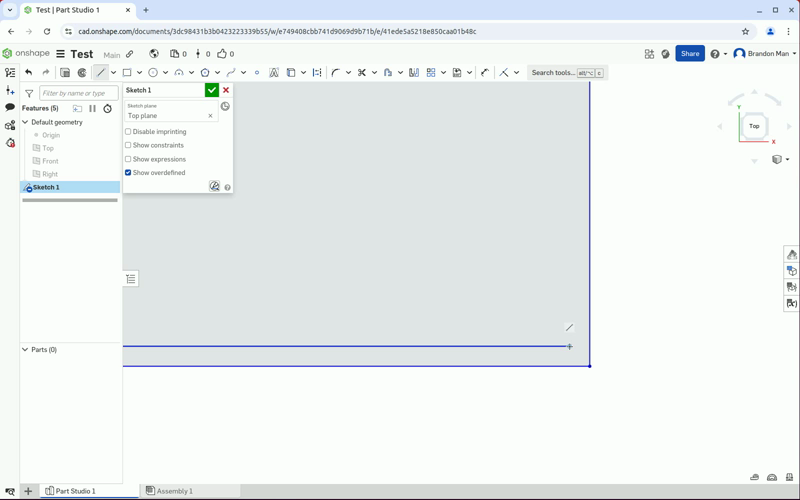
scroll(-6)
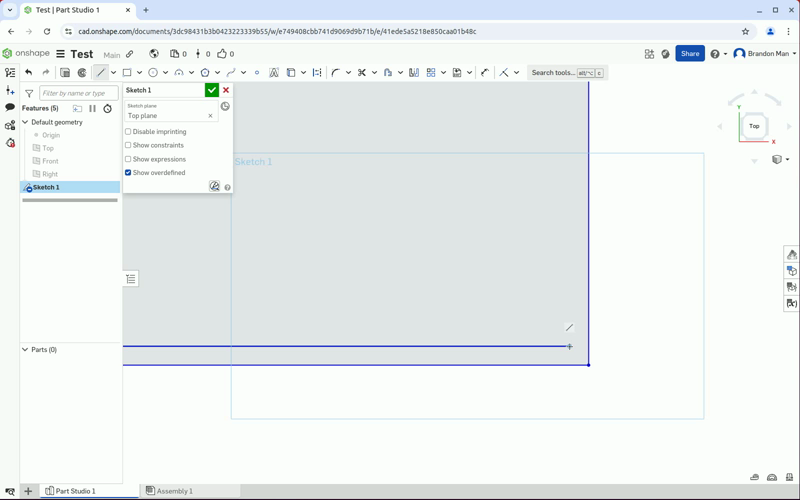
scroll(-6)
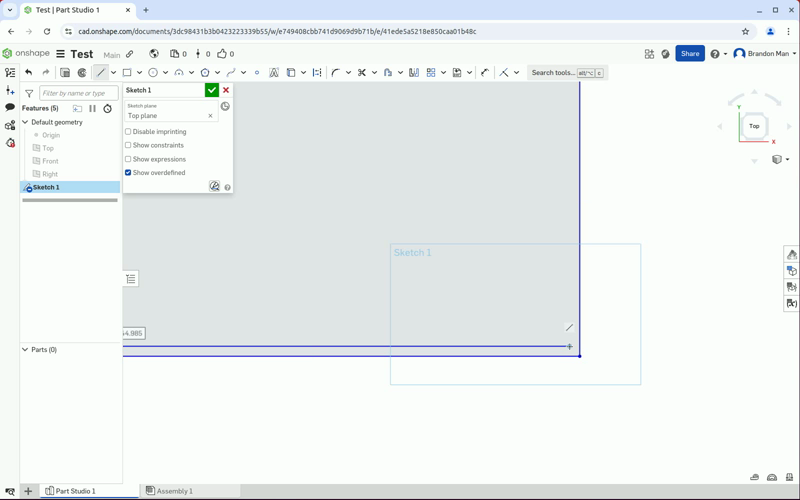
scroll(-6)
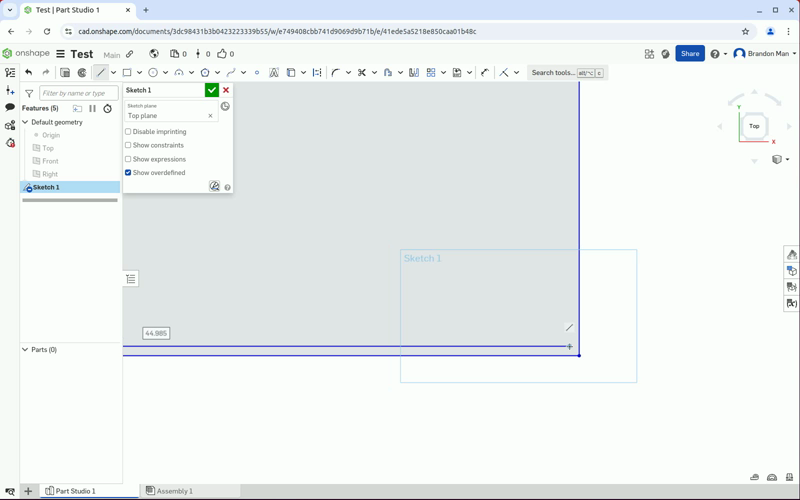
scroll(-6)
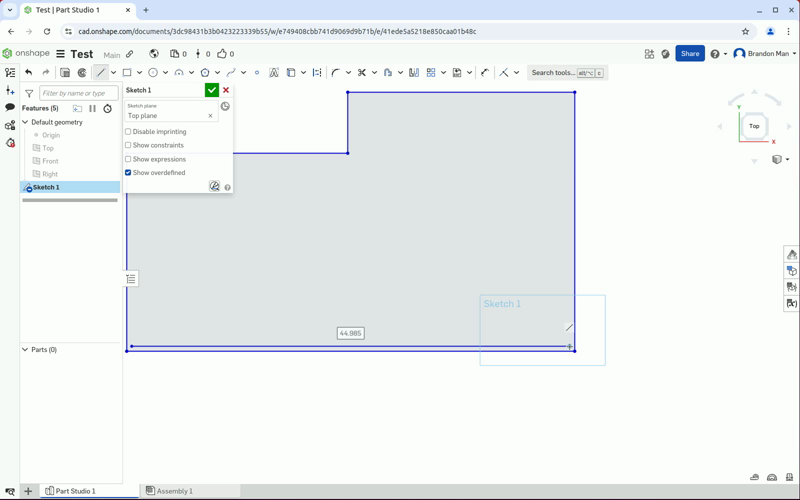
scroll(-6)
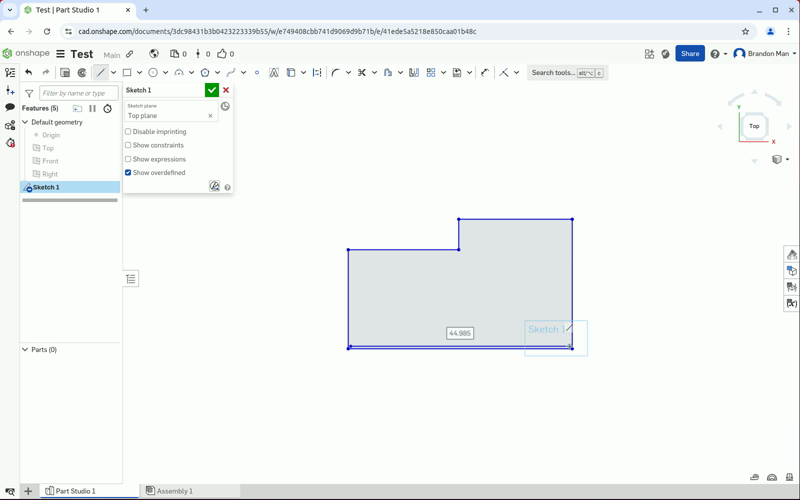
key_up(shift)
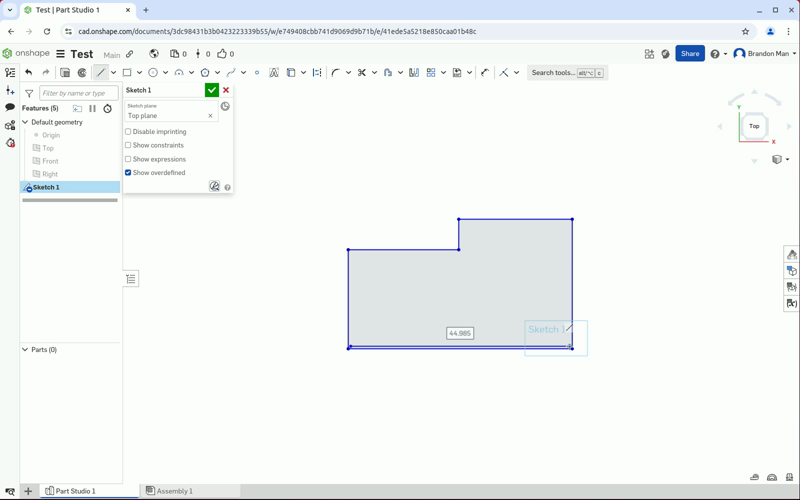
key_down(shift)
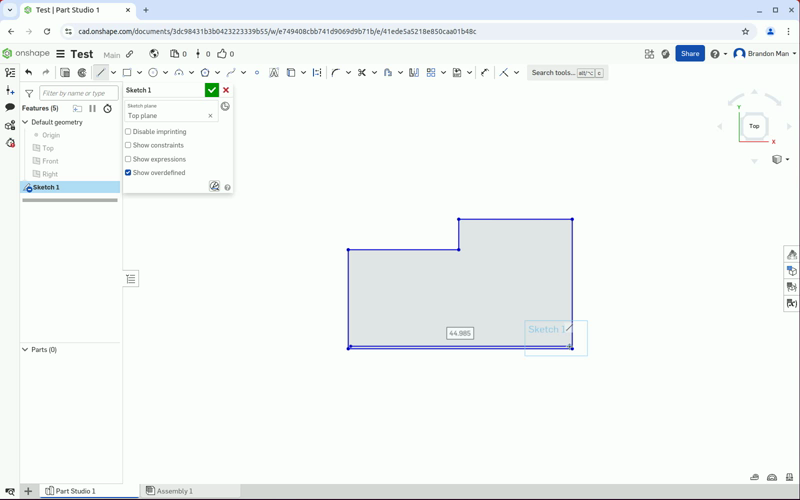
mouse_move(569, 221)
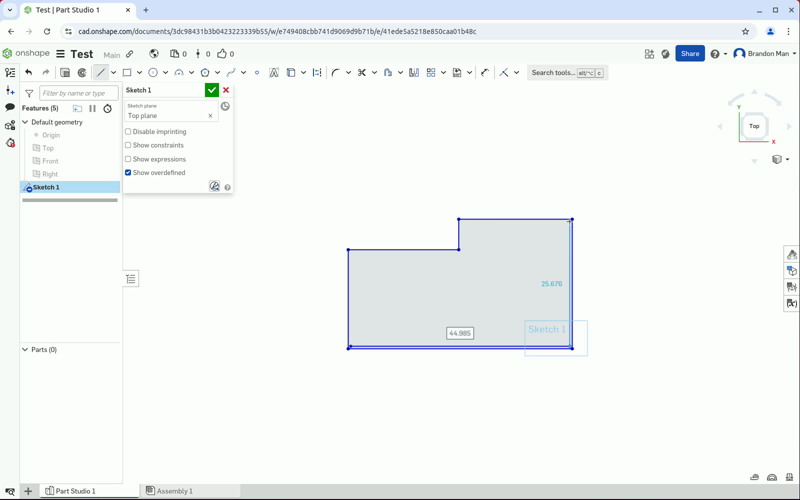
scroll(6)
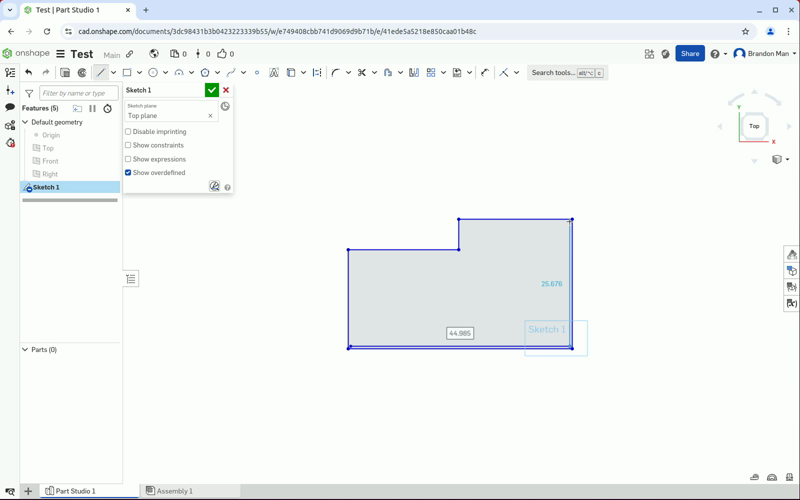
scroll(6)
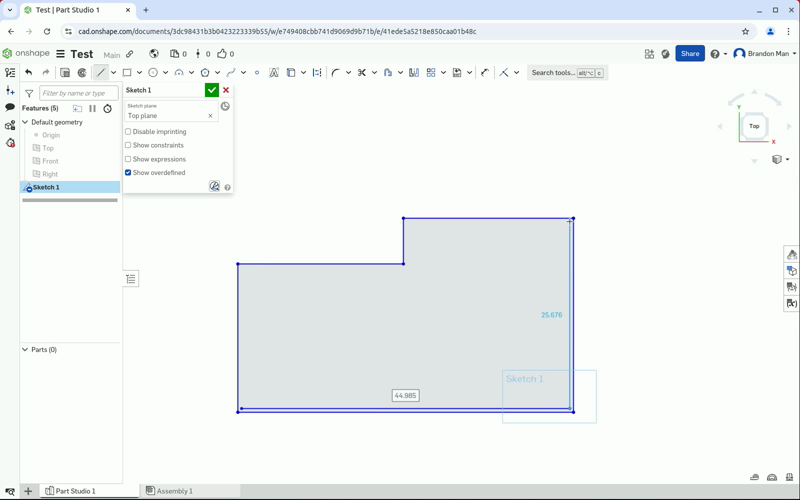
scroll(6)
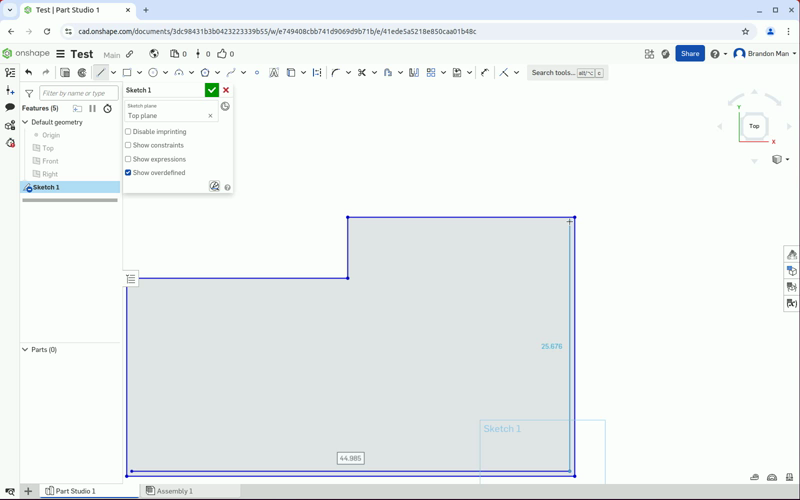
scroll(6)
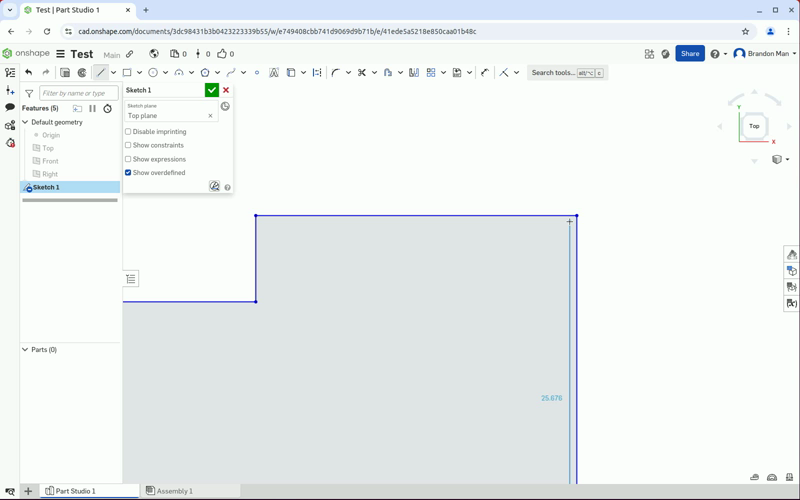
scroll(6)
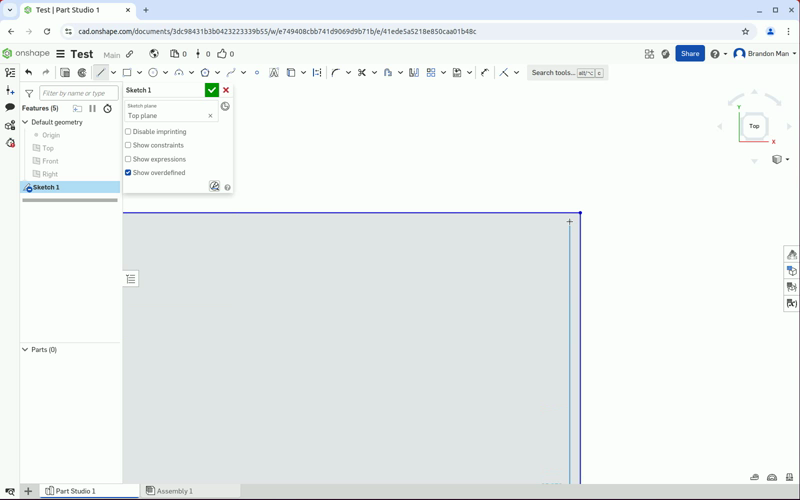
scroll(6)
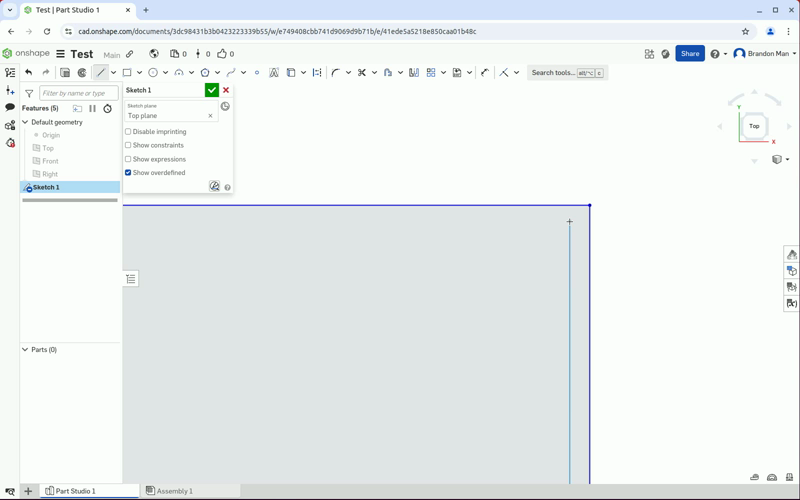
scroll(6)
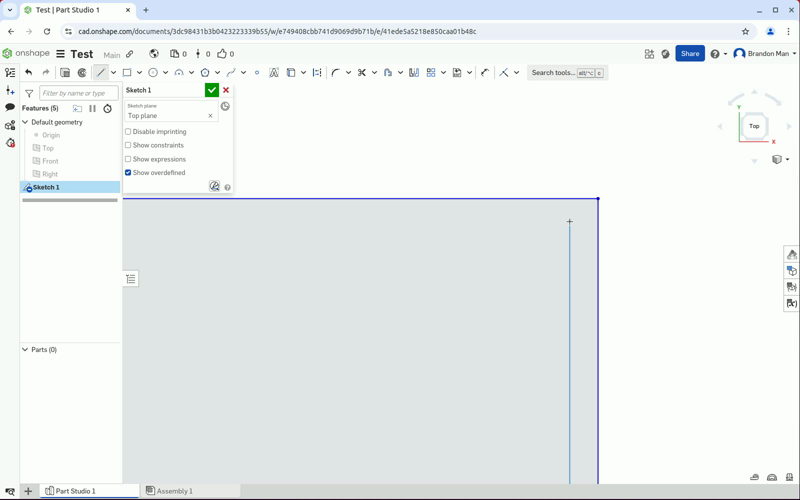
click(569, 221)
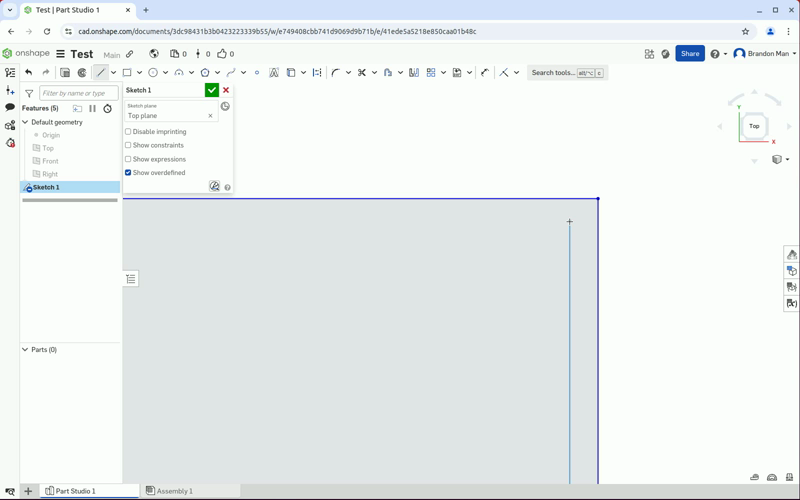
scroll(-6)
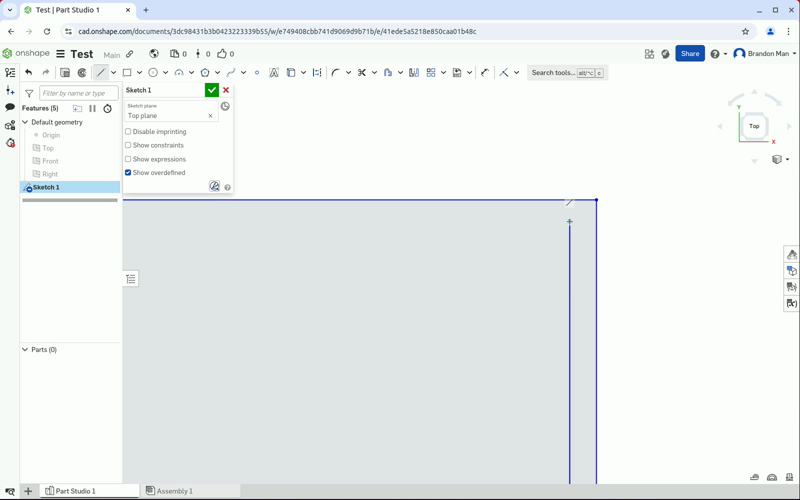
scroll(-6)
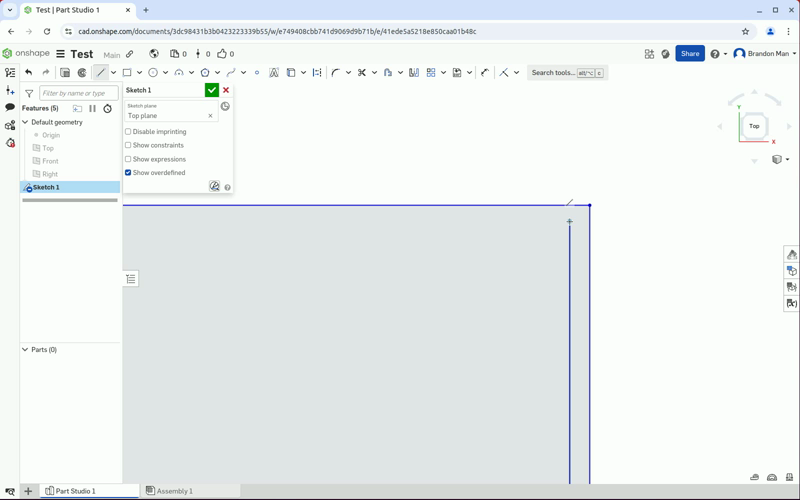
scroll(-6)
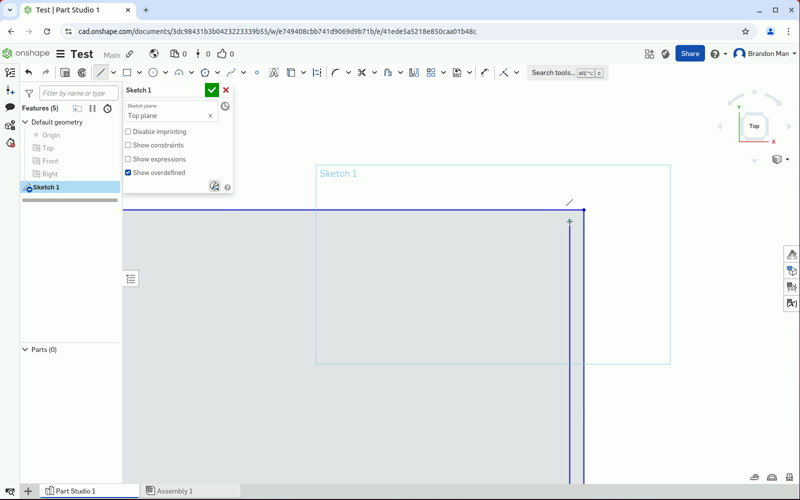
scroll(-6)
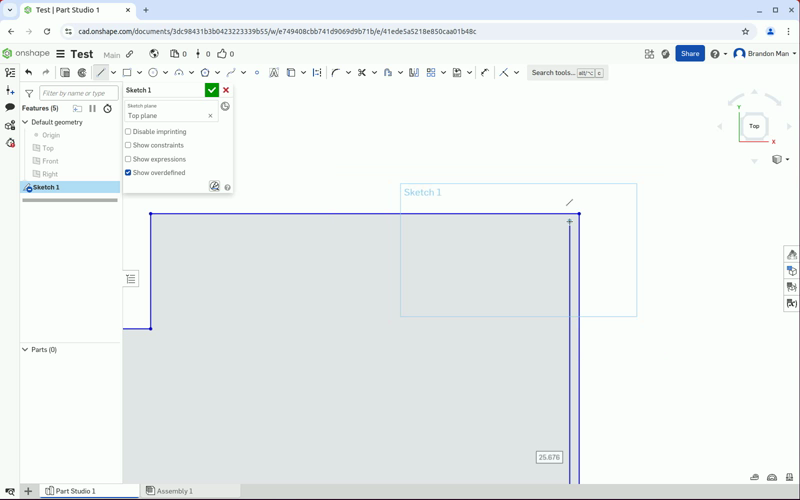
scroll(-6)
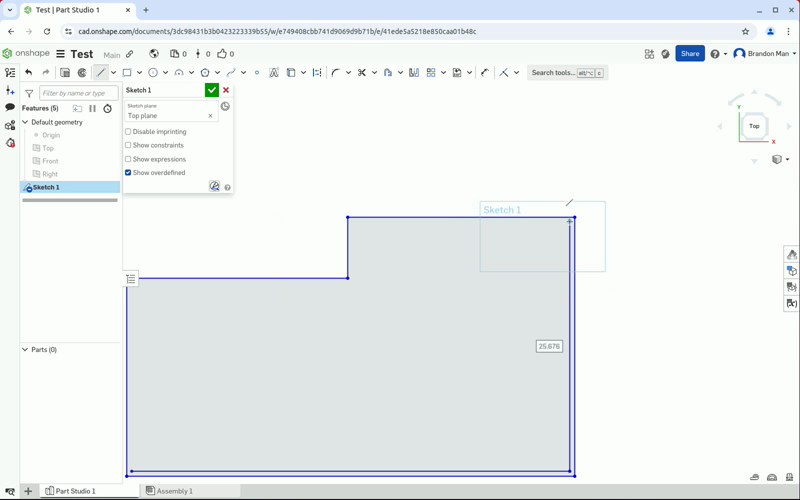
scroll(-6)
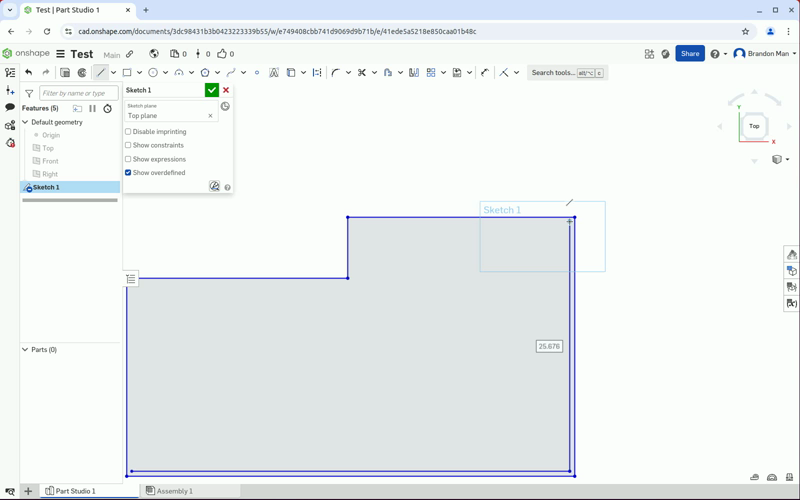
scroll(-6)
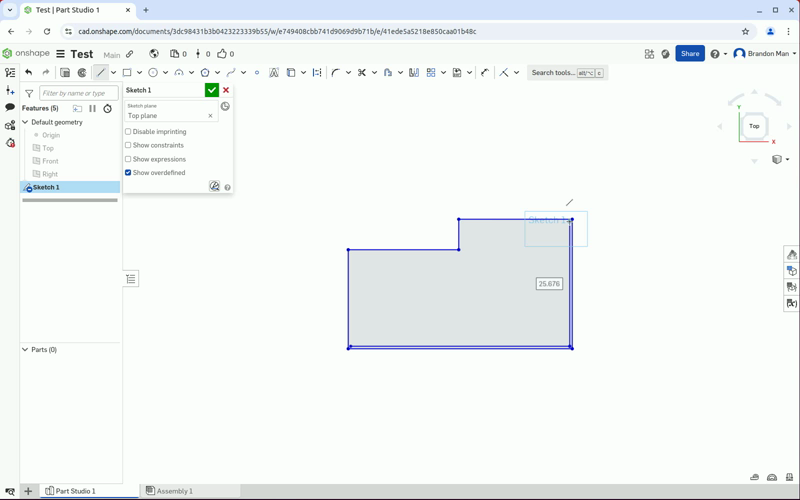
key_up(shift)
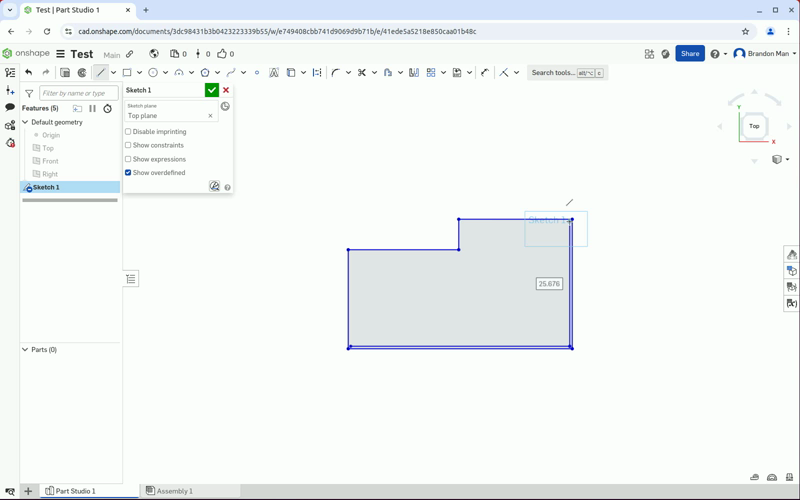
key_down(shift)
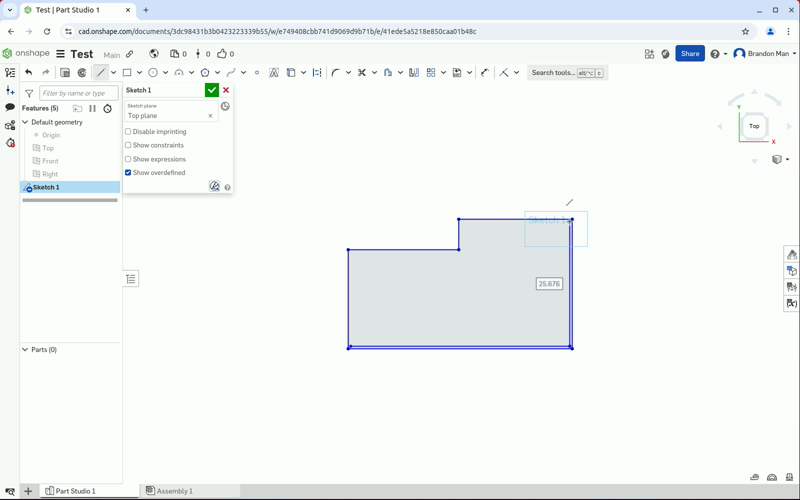
mouse_move(461, 221)
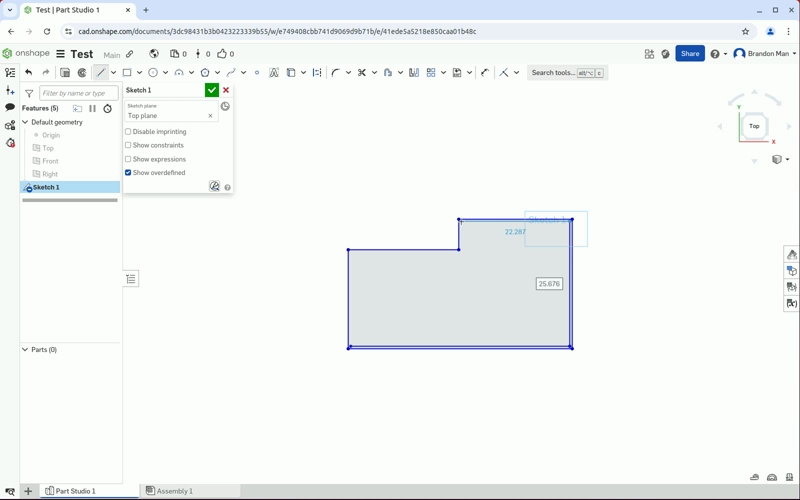
scroll(6)
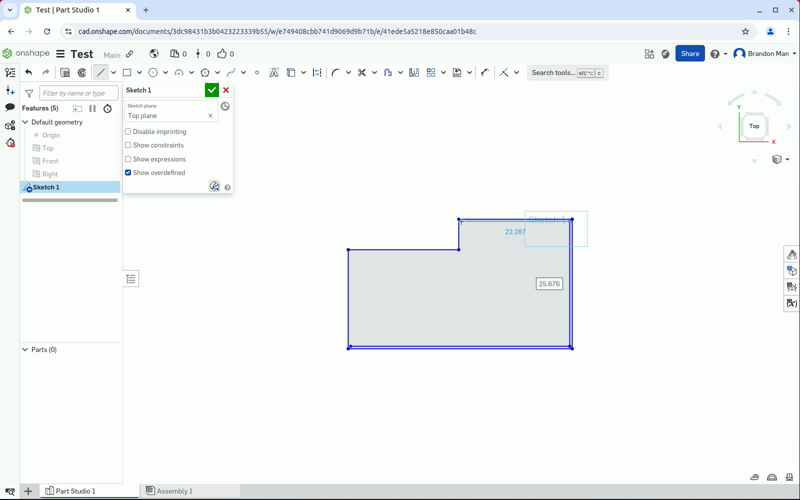
scroll(6)
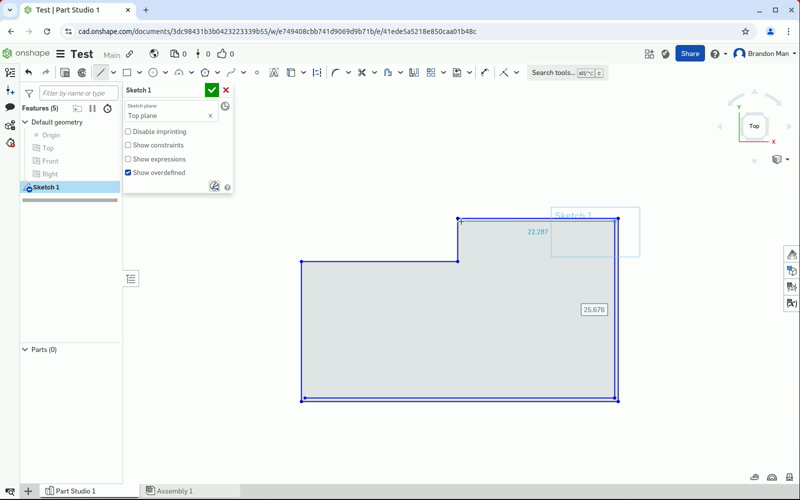
scroll(6)
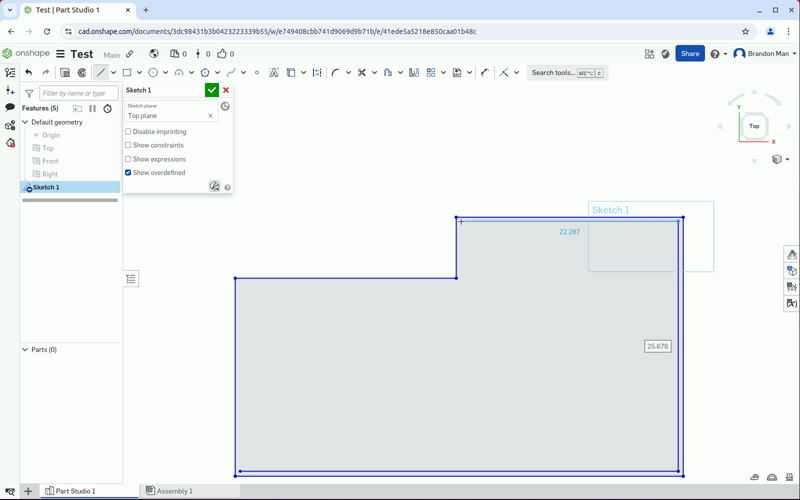
scroll(6)
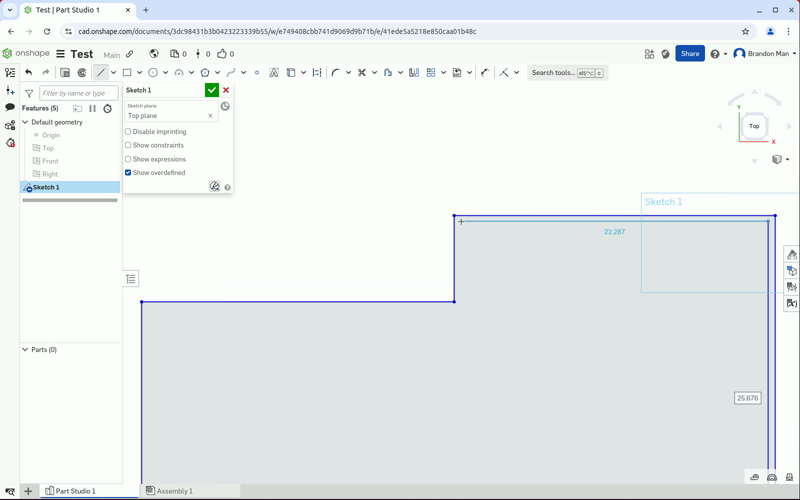
scroll(6)
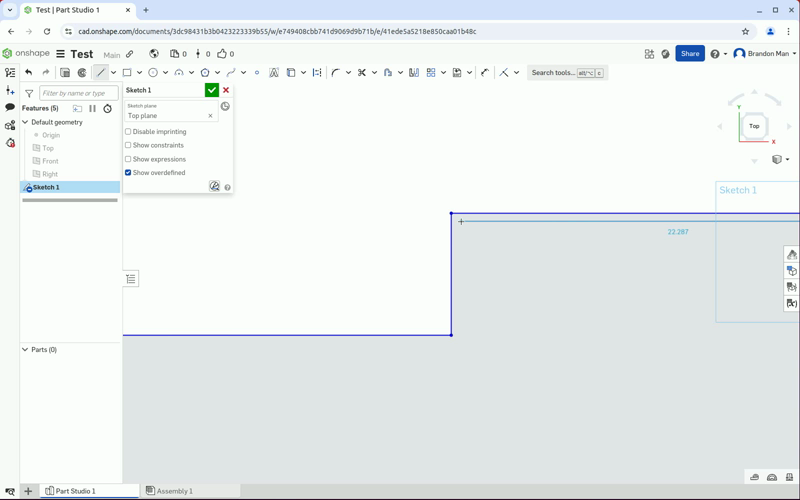
scroll(6)
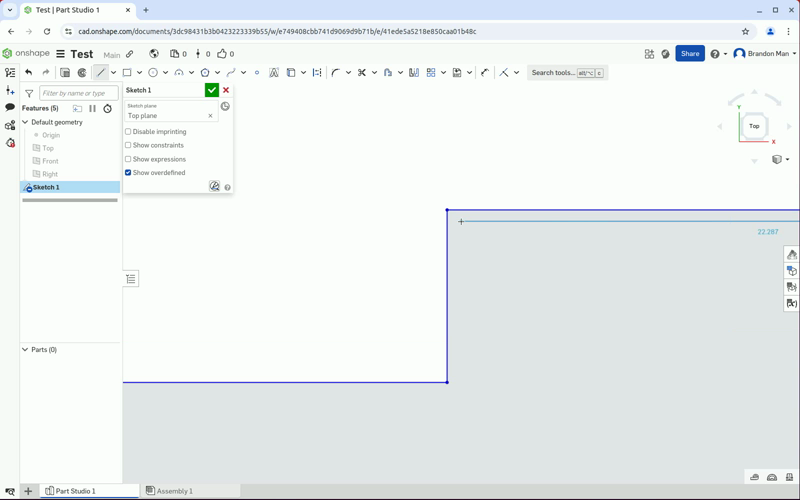
scroll(6)
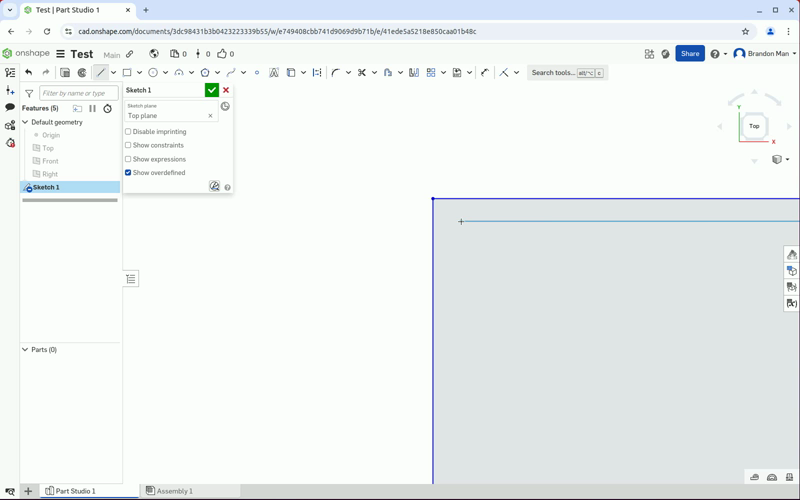
click(461, 221)
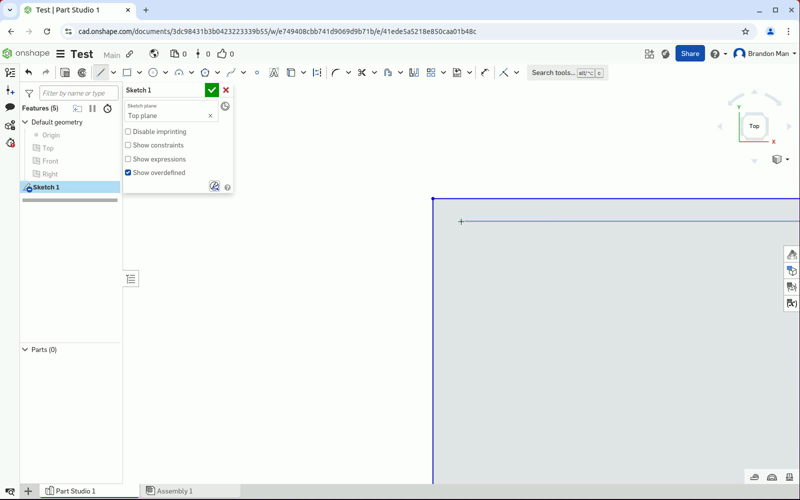
scroll(-6)
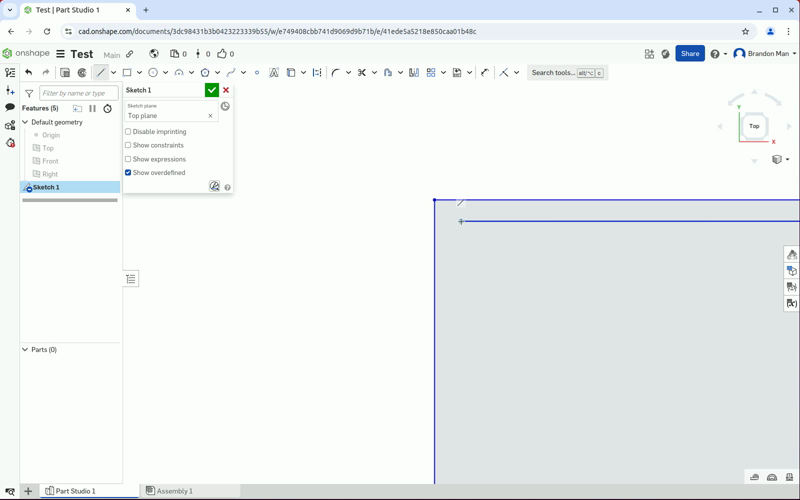
scroll(-6)
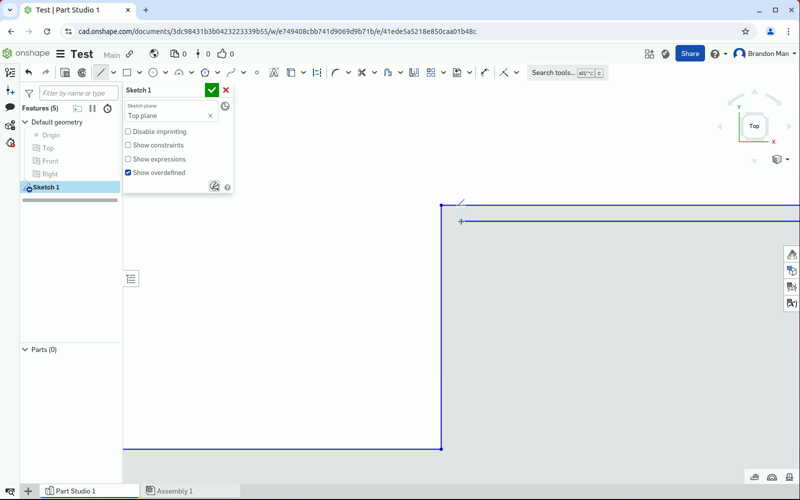
scroll(-6)
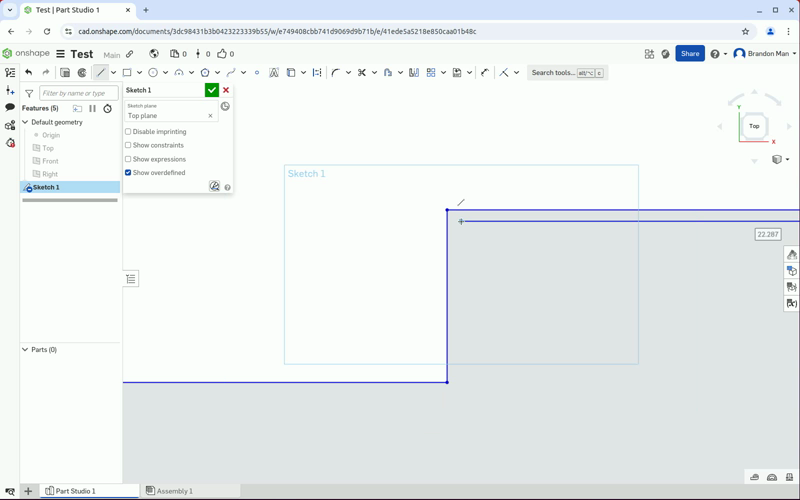
scroll(-6)
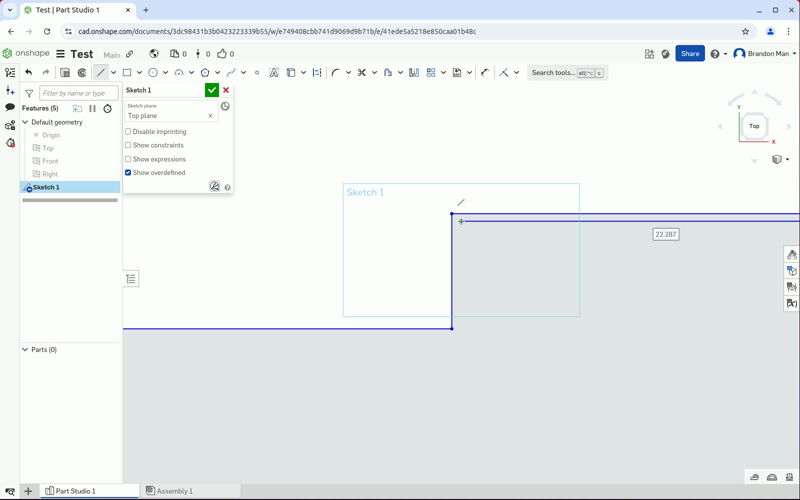
scroll(-6)
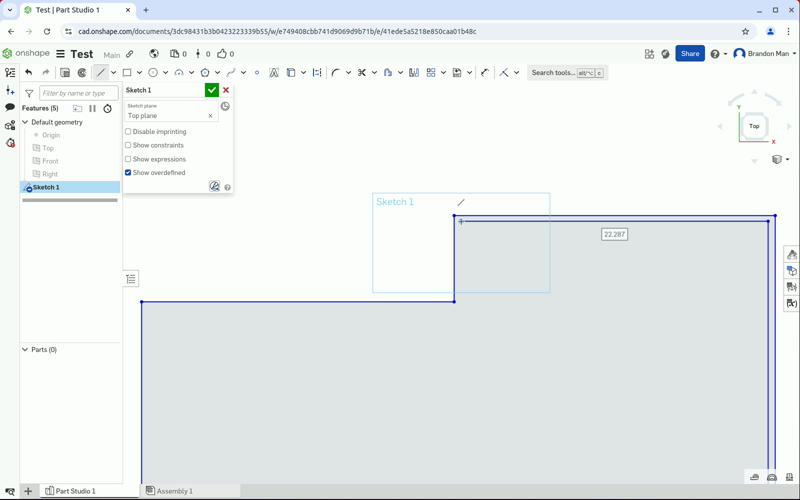
scroll(-6)
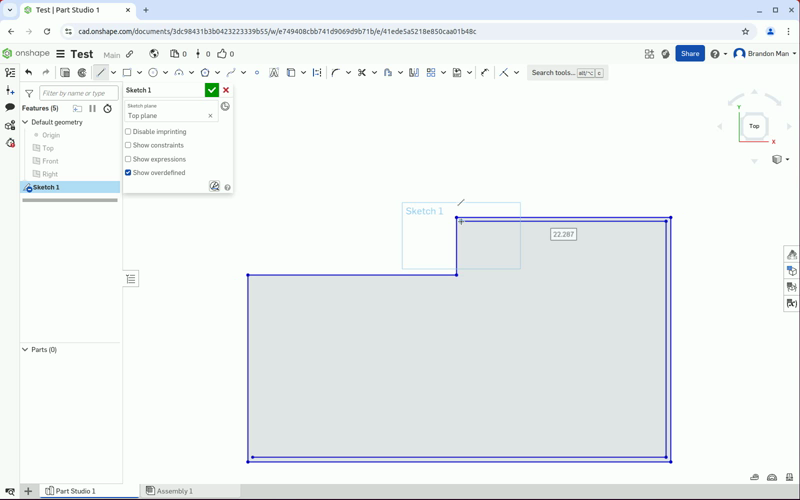
scroll(-6)
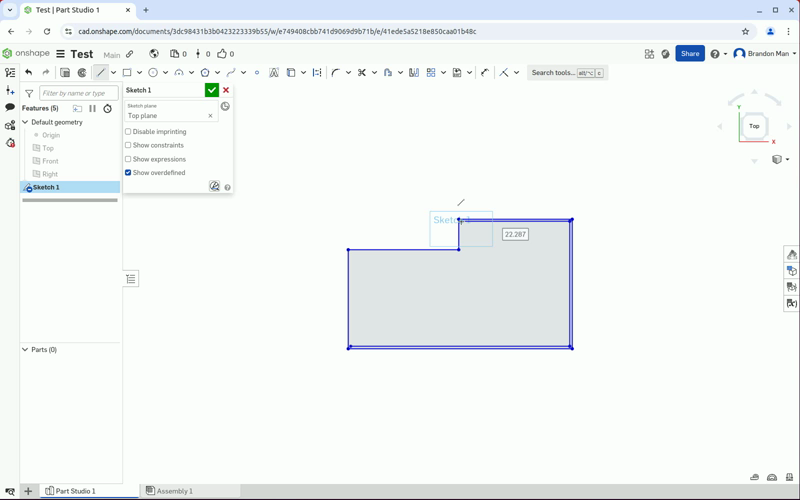
key_up(shift)
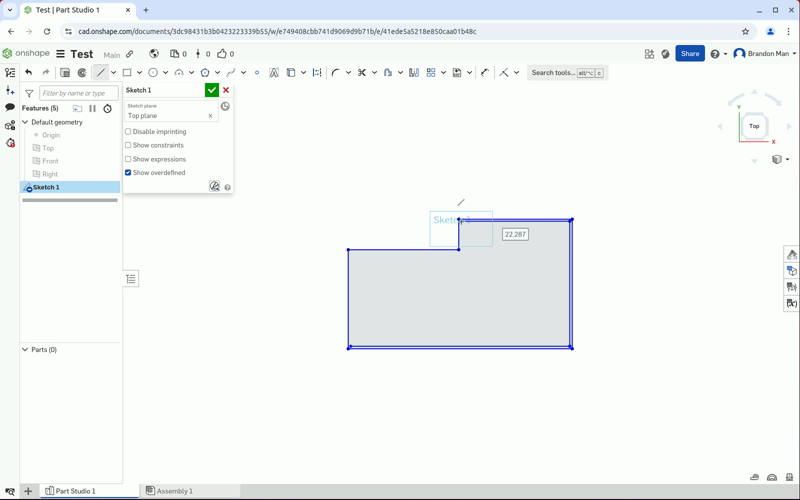
key_down(shift)
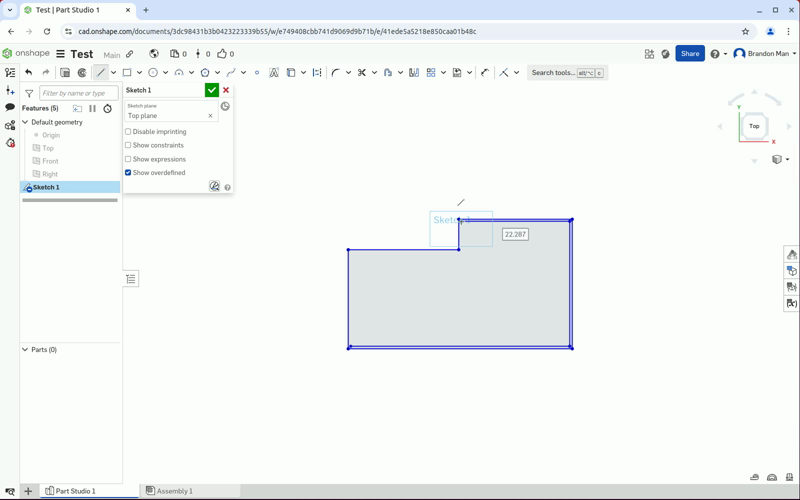
mouse_move(491, 221)
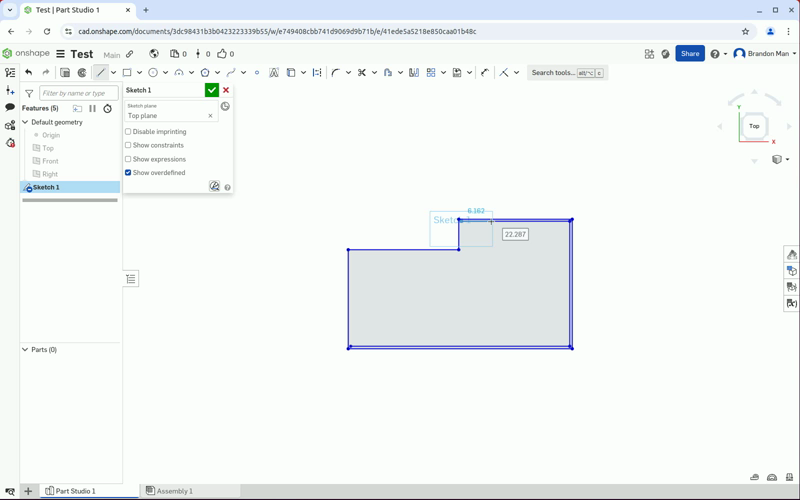
mouse_move(461, 254)
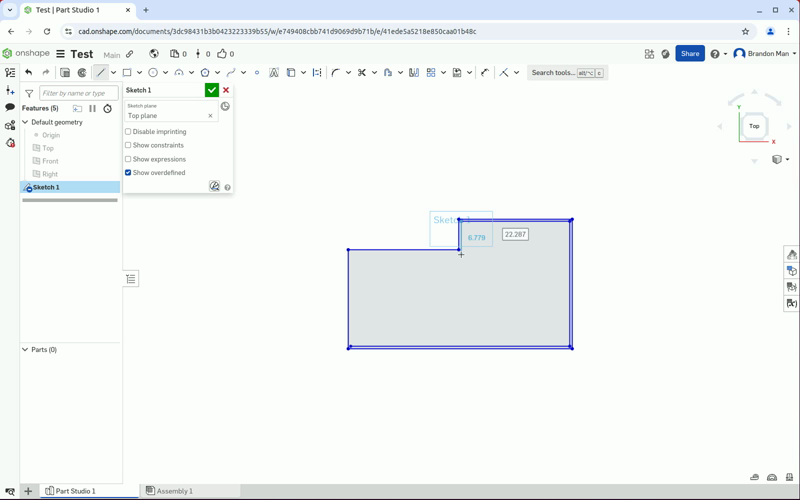
click(461, 254)
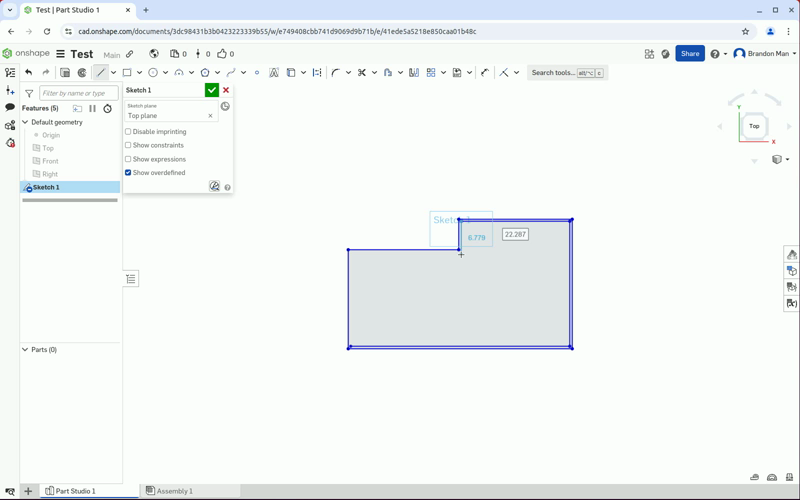
key_up(shift)
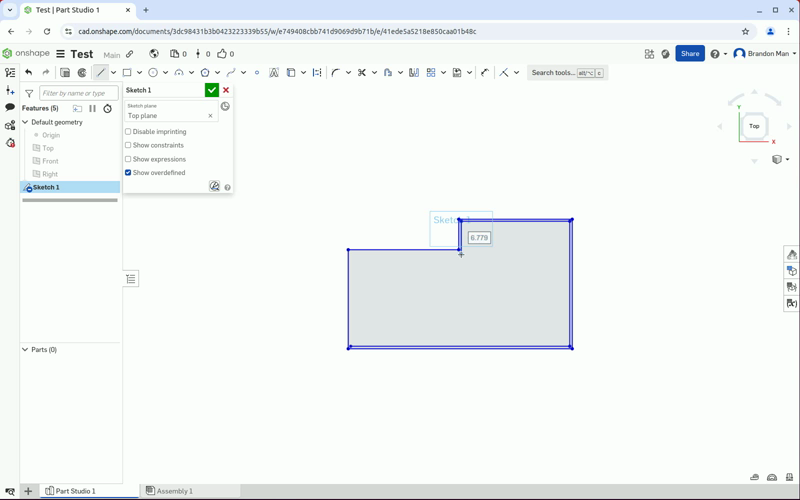
key_down(shift)
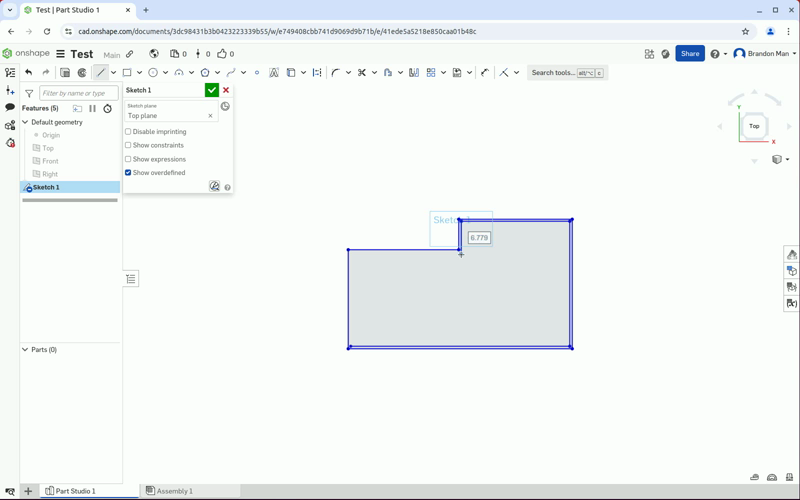
mouse_move(350, 254)
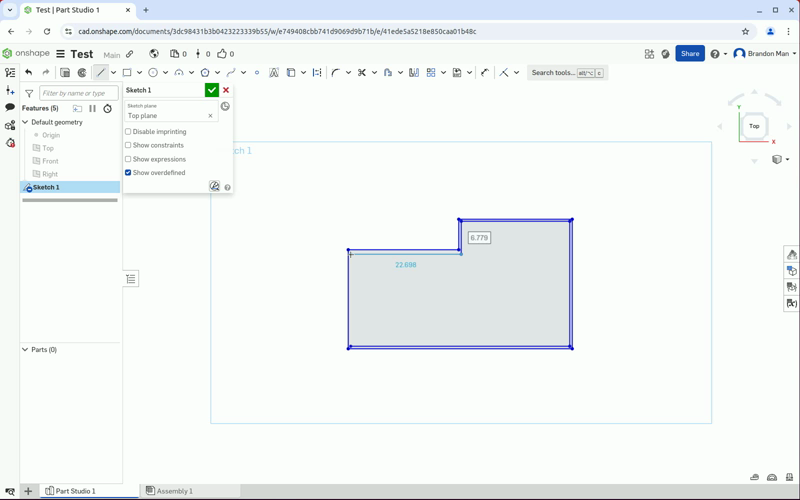
click(350, 254)
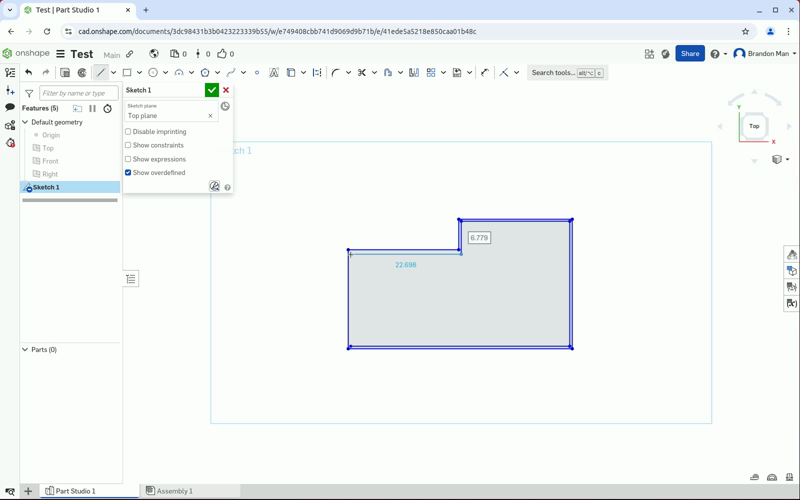
key_up(shift)
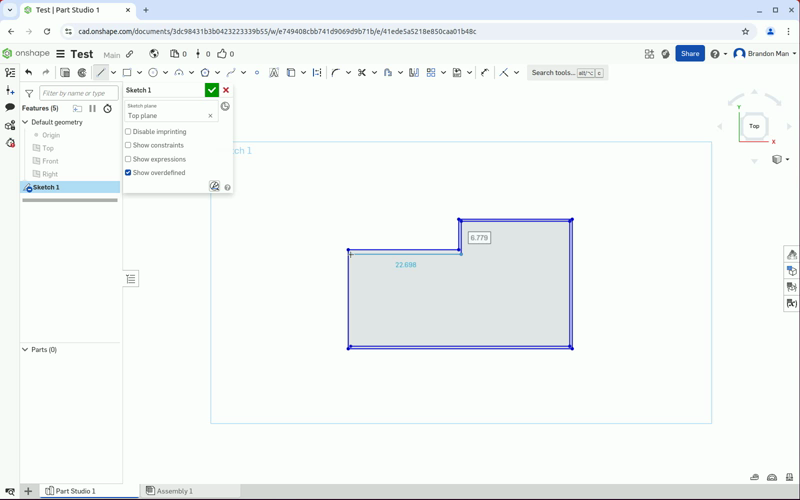
key_down(shift)
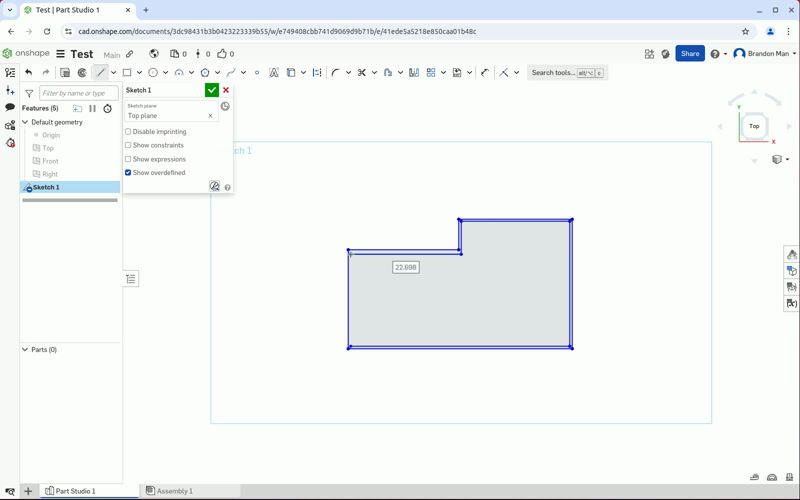
mouse_move(350, 346)
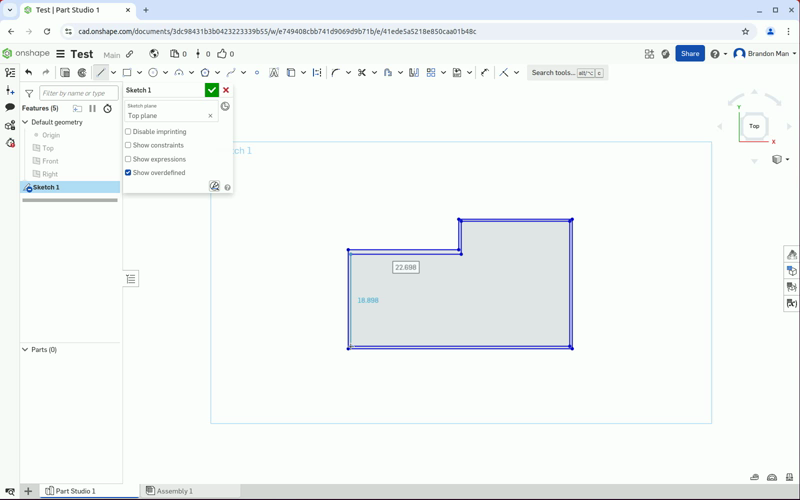
scroll(6)
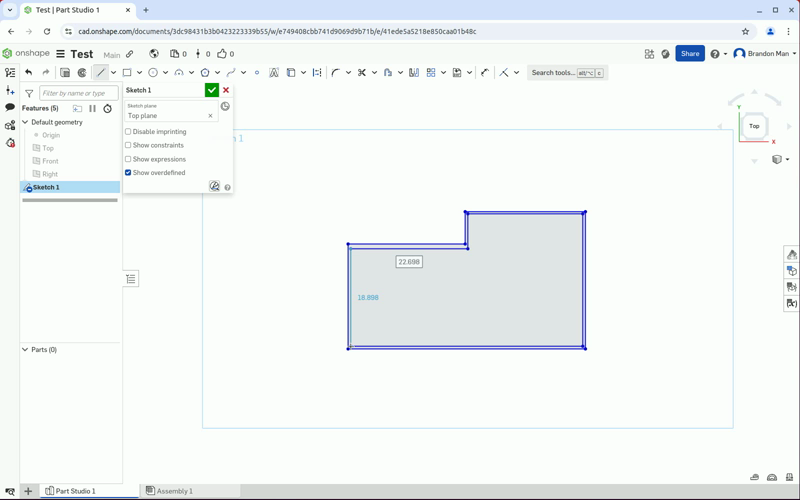
scroll(6)
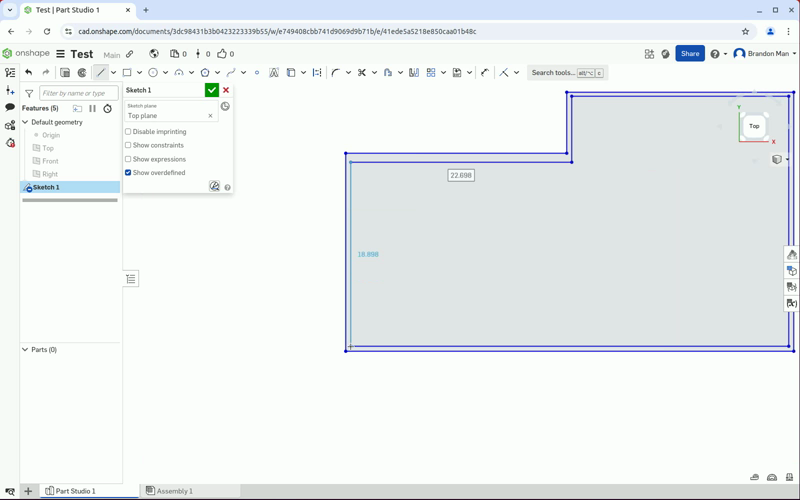
scroll(6)
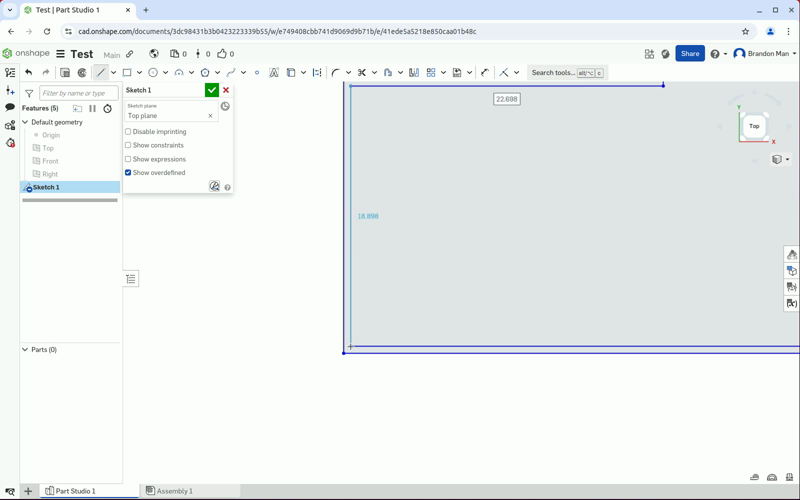
scroll(6)
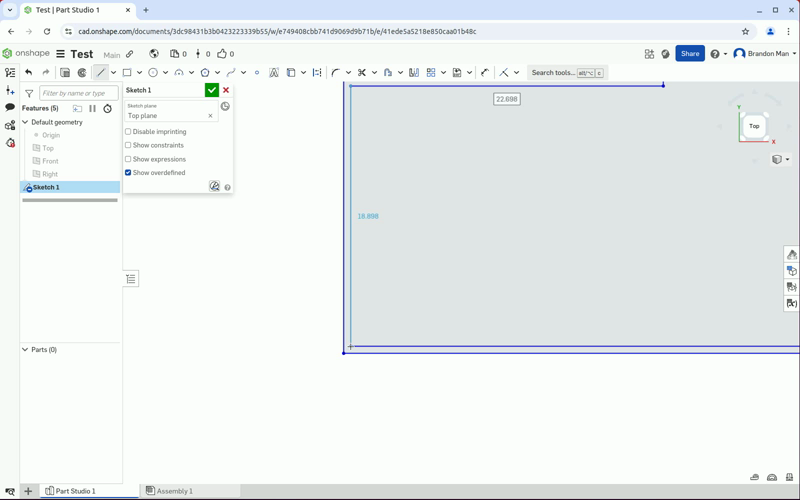
scroll(6)
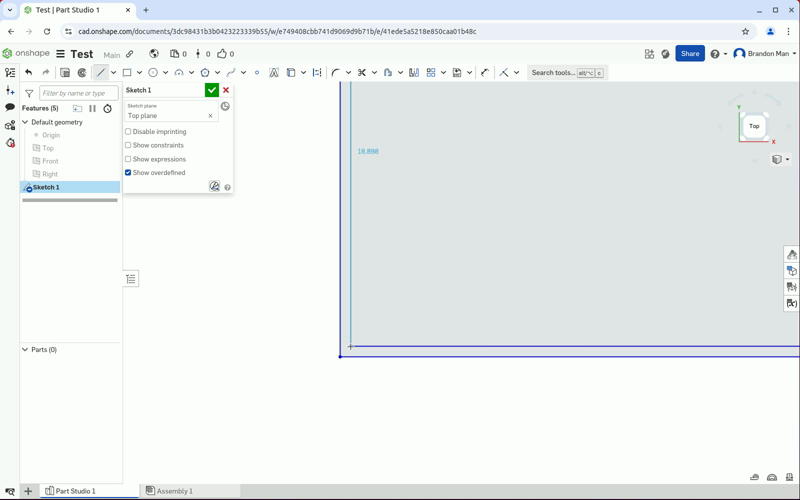
scroll(6)
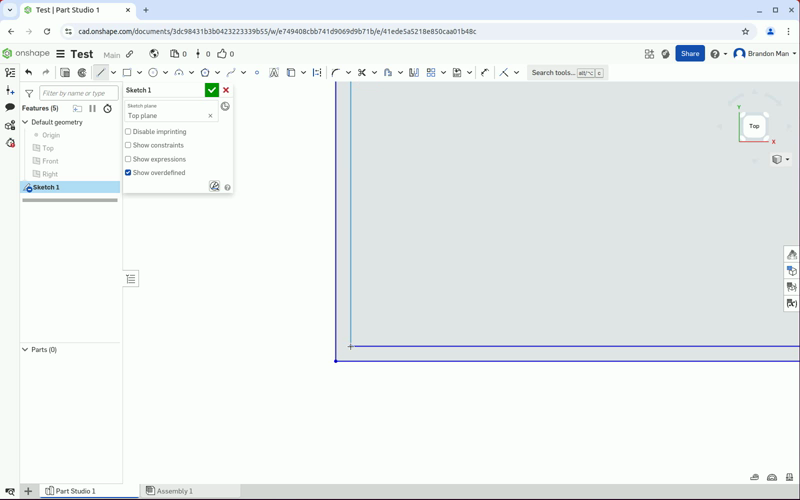
scroll(6)
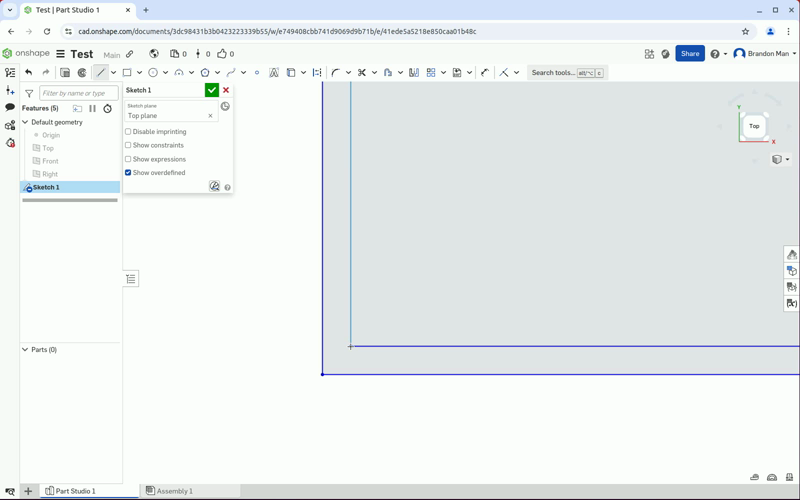
key_up(shift)
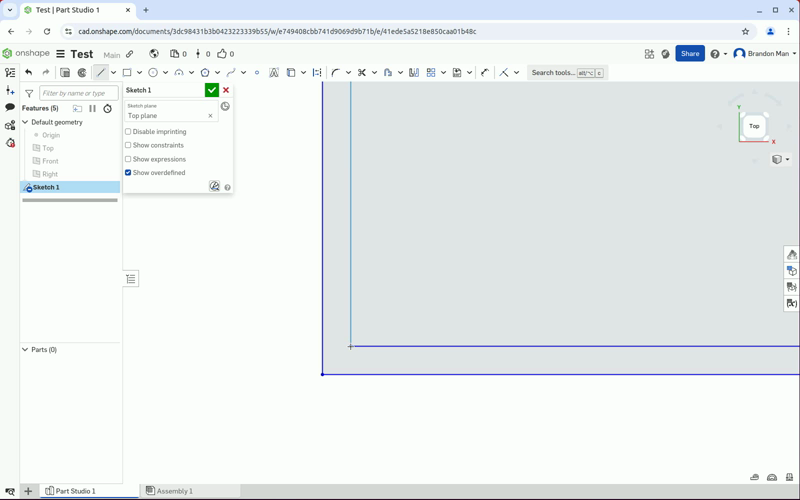
click(350, 346)
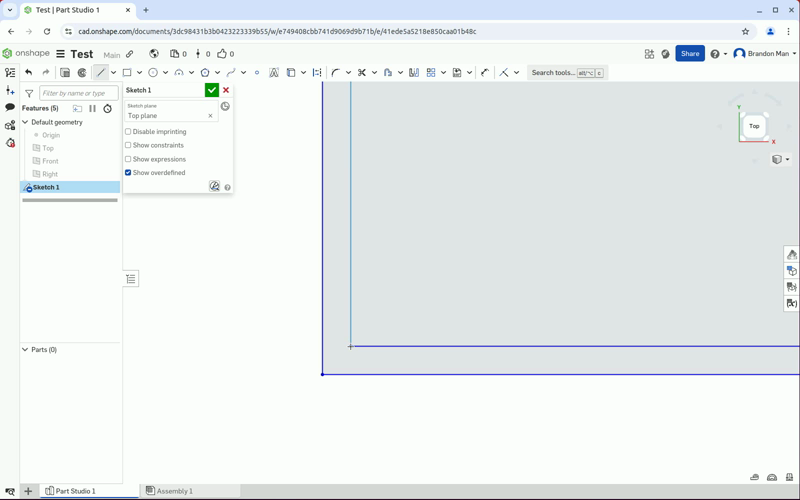
scroll(-6)
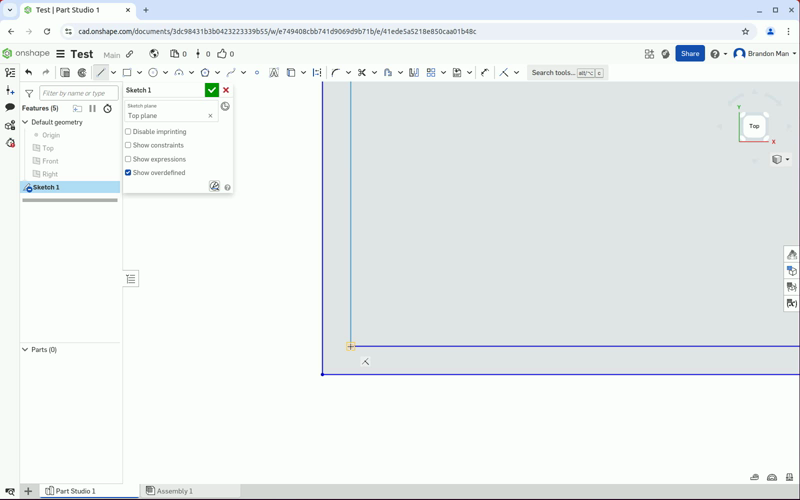
scroll(-6)
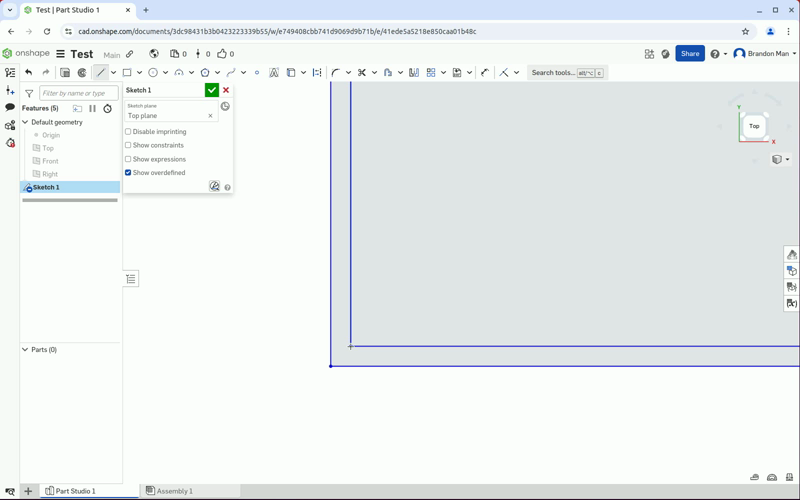
scroll(-6)
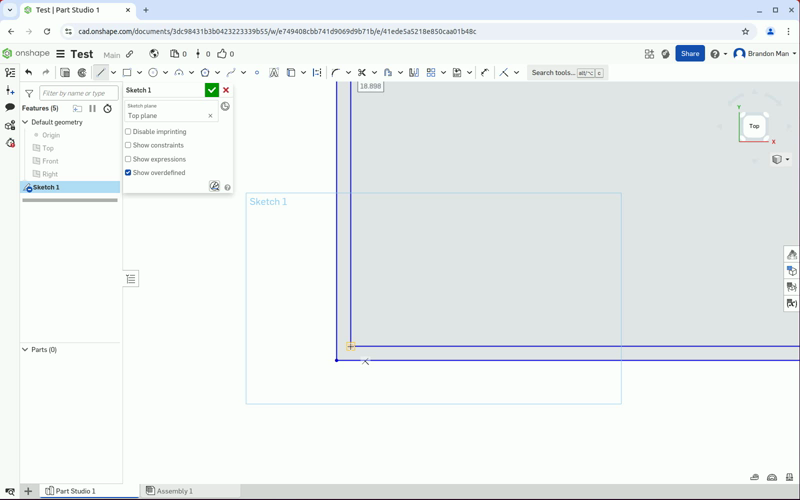
scroll(-6)
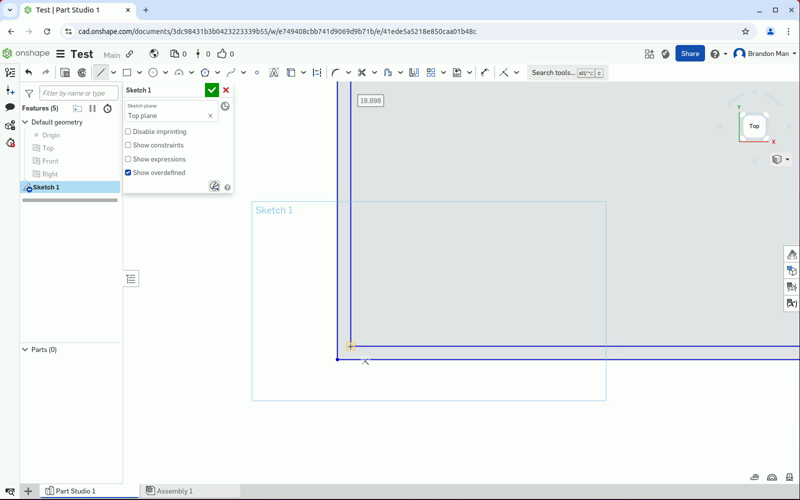
scroll(-6)
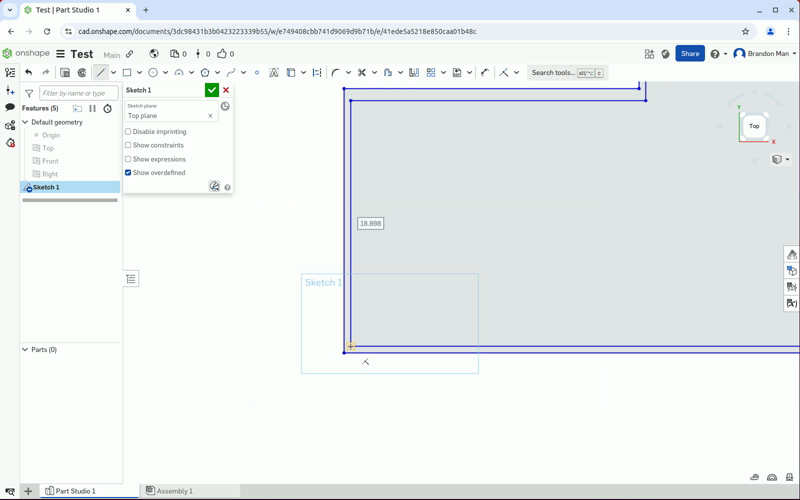
scroll(-6)
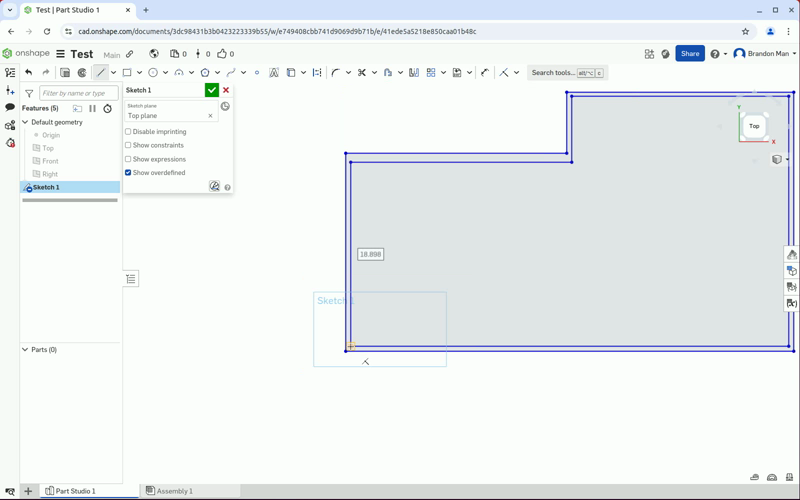
scroll(-6)
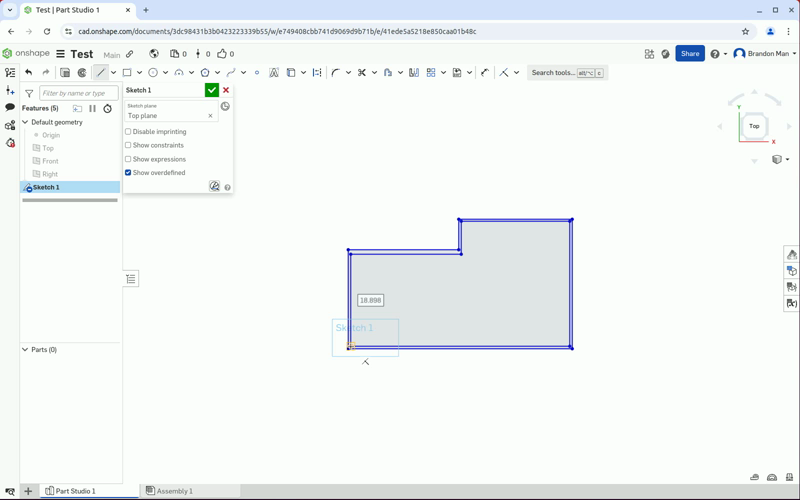
key(esc)
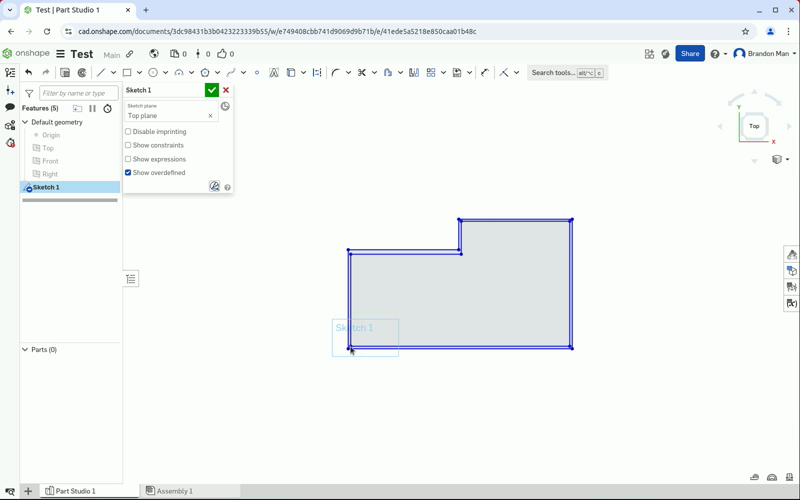
mouse_move(392, 253)
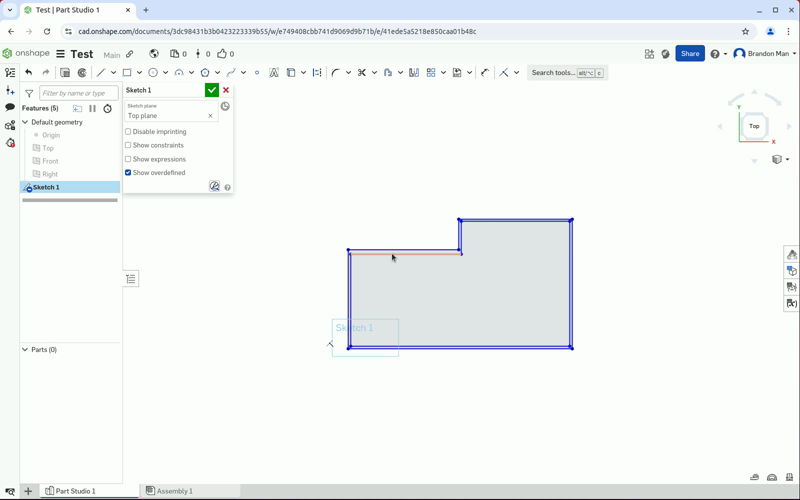
click(392, 253)
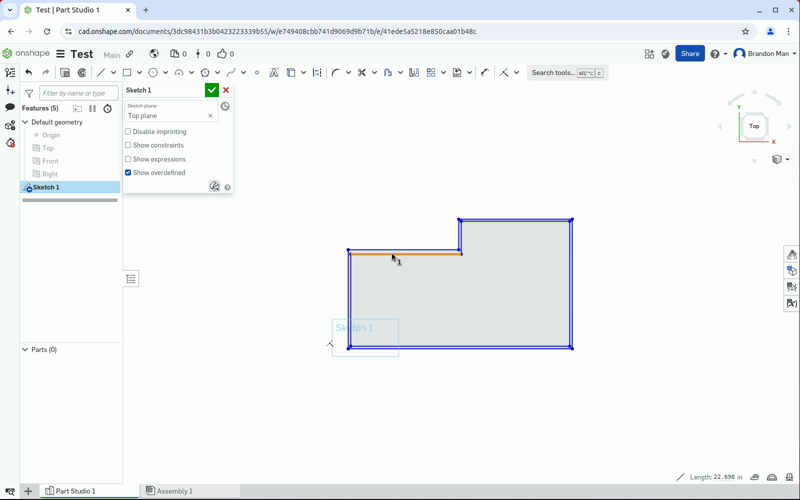
mouse_move(73, 352)
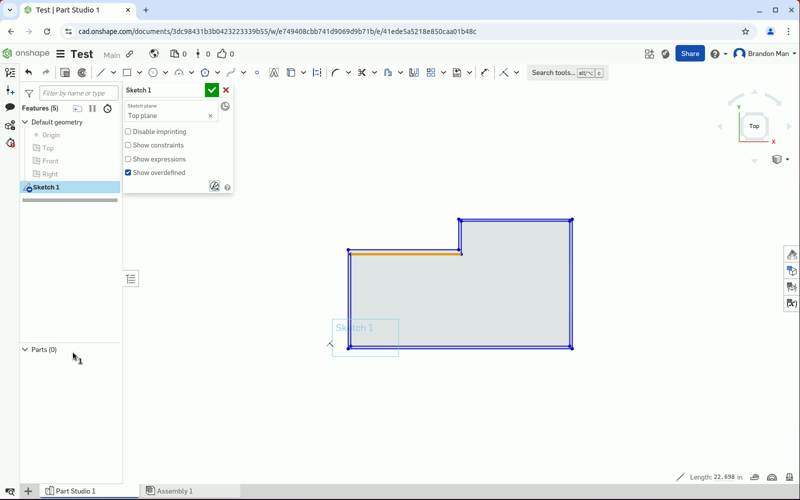
key(shift+y)
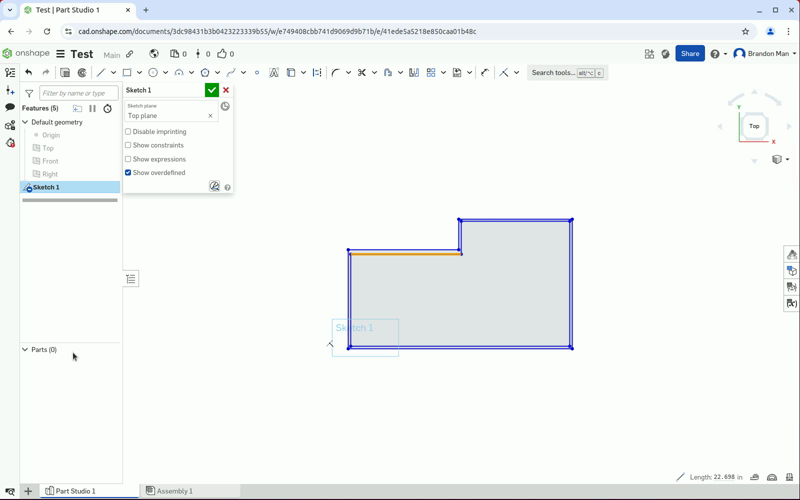
key(shift+e)
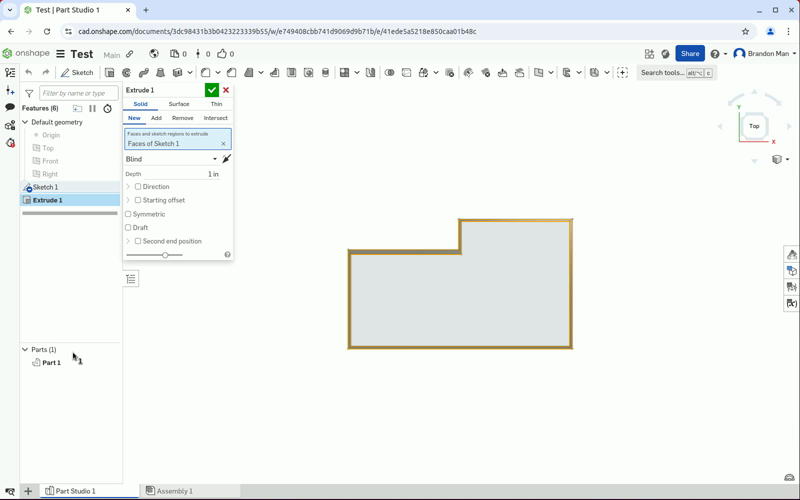
mouse_move(143, 106)
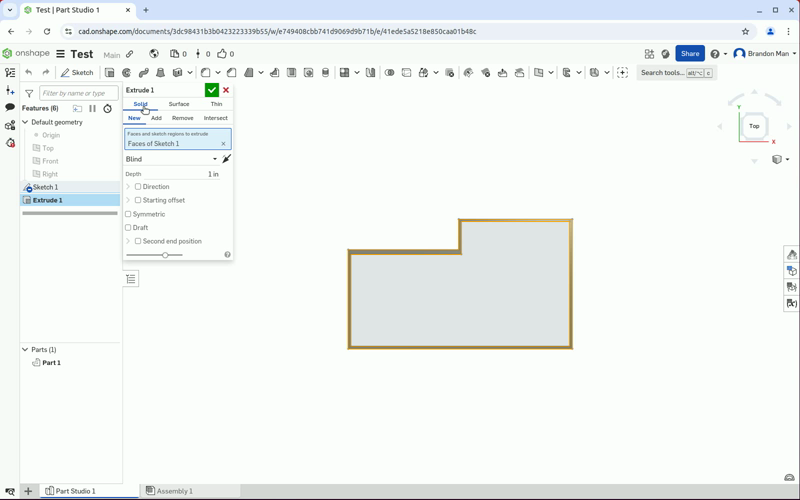
click(143, 106)
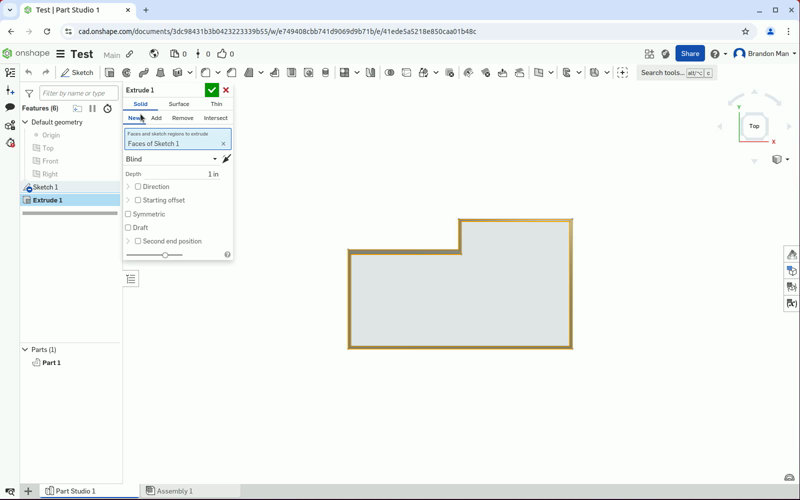
mouse_move(137, 120)
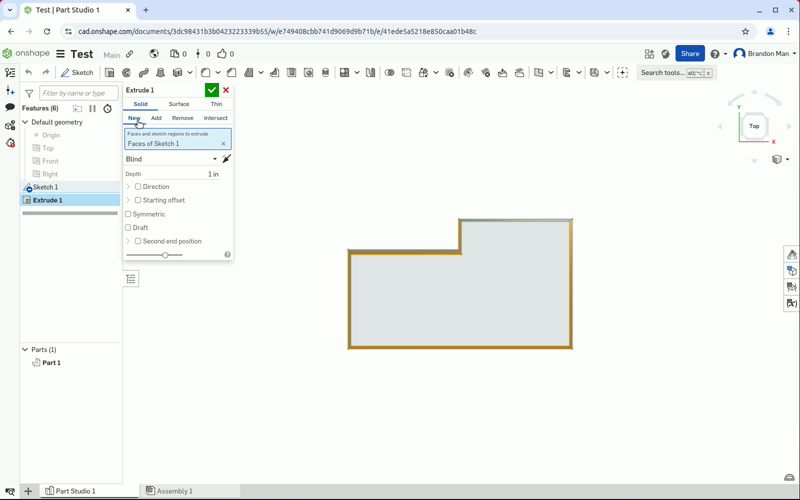
click(137, 120)
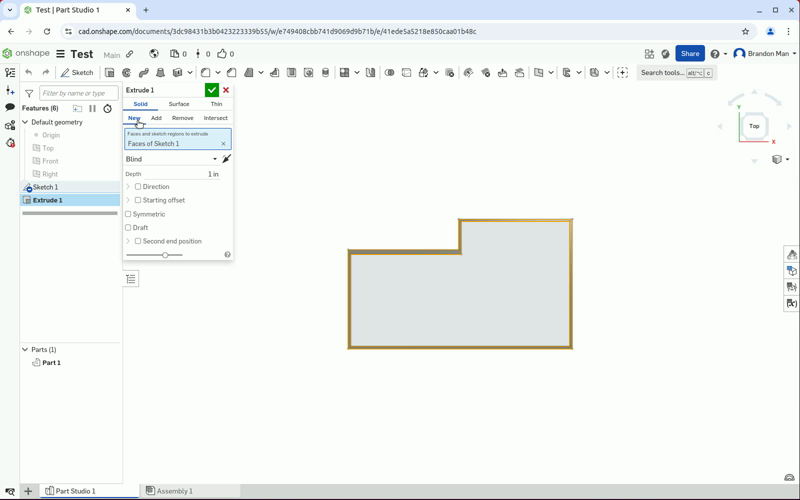
key(tab, 4)
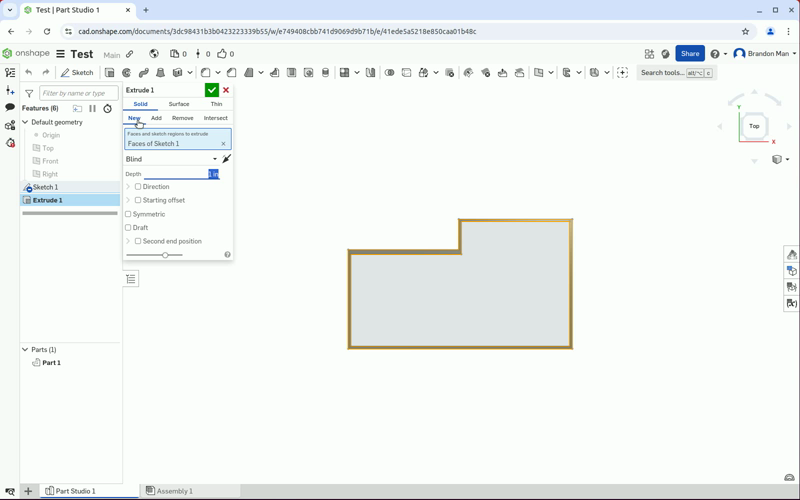
text(13.721)
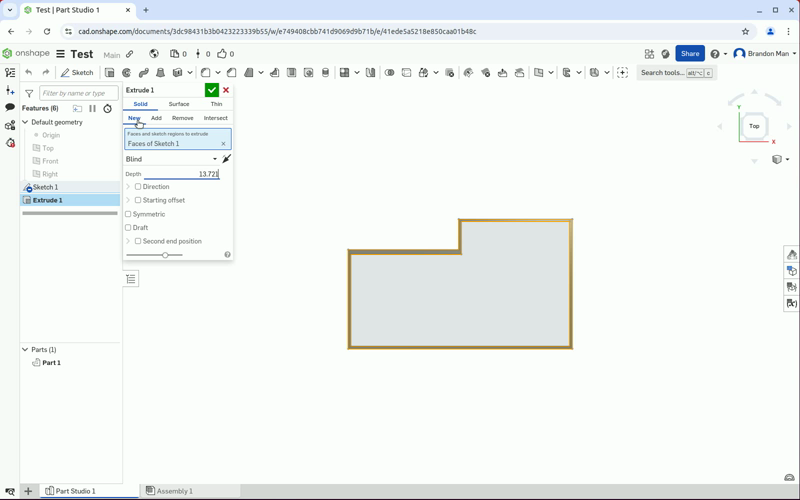
key(enter)
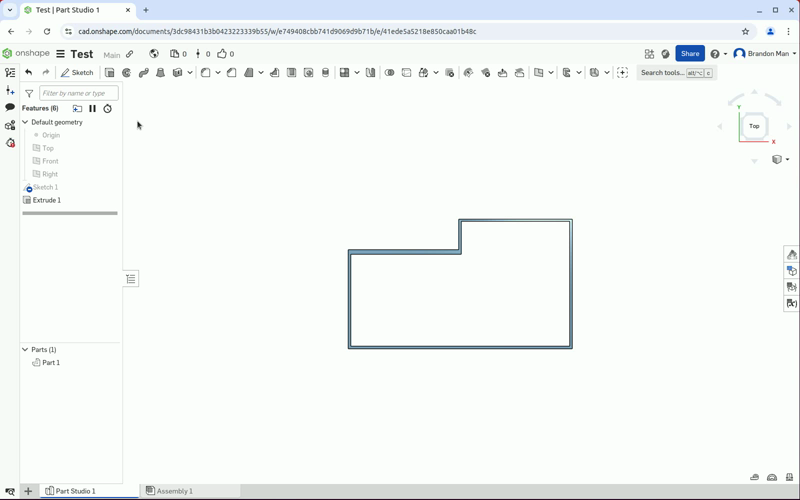
key(shift+h)
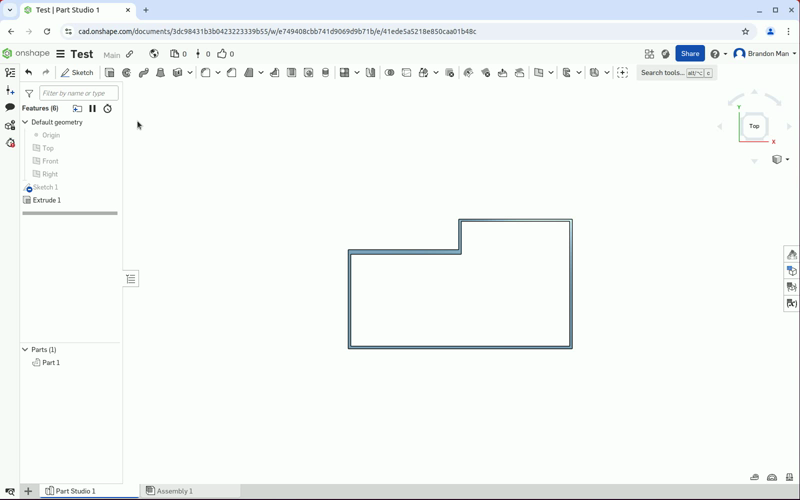
key(shift+h)
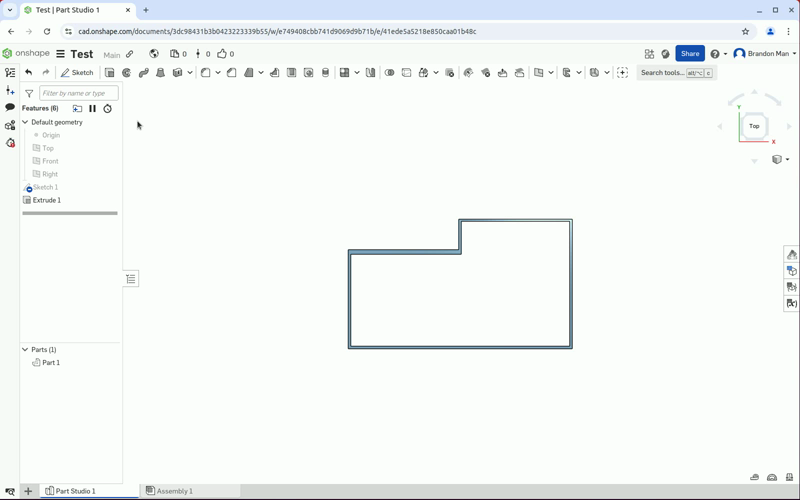
mouse_move(73, 189)
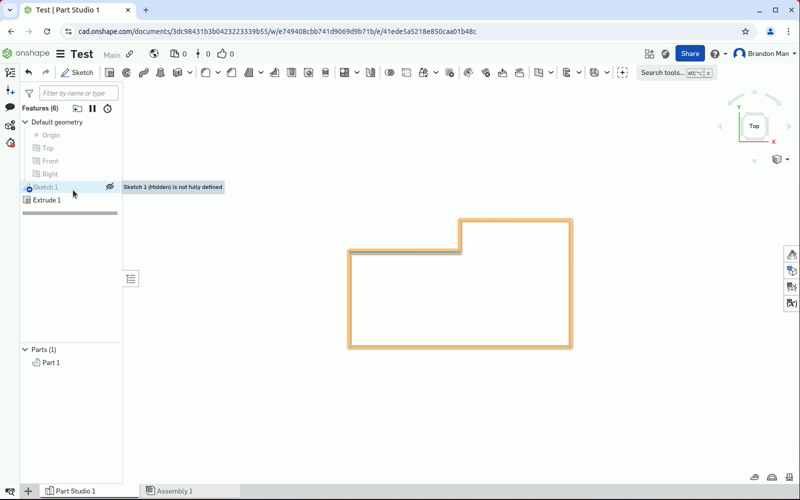
click(73, 189)
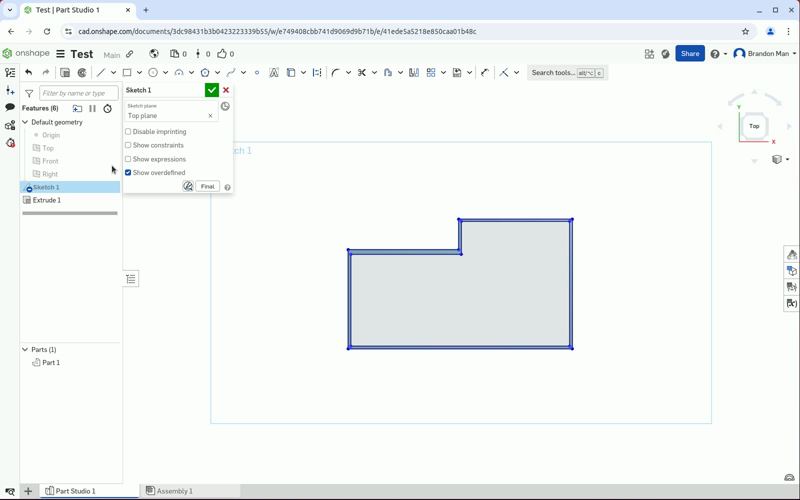
mouse_move(229, 92)
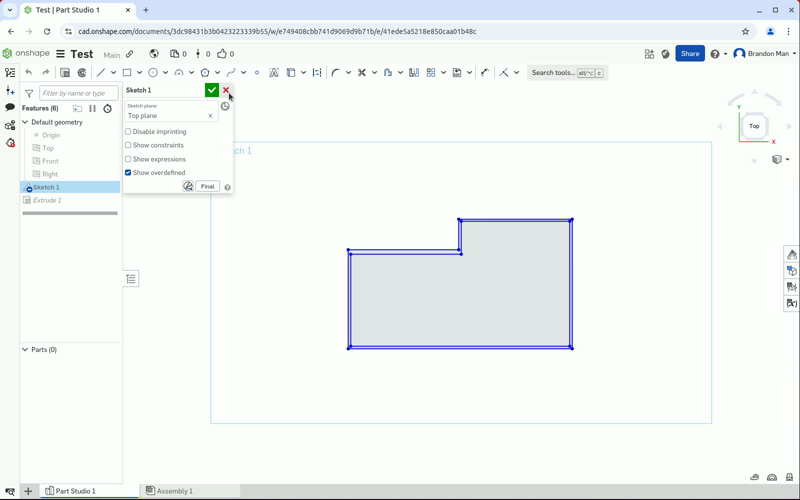
click(229, 92)
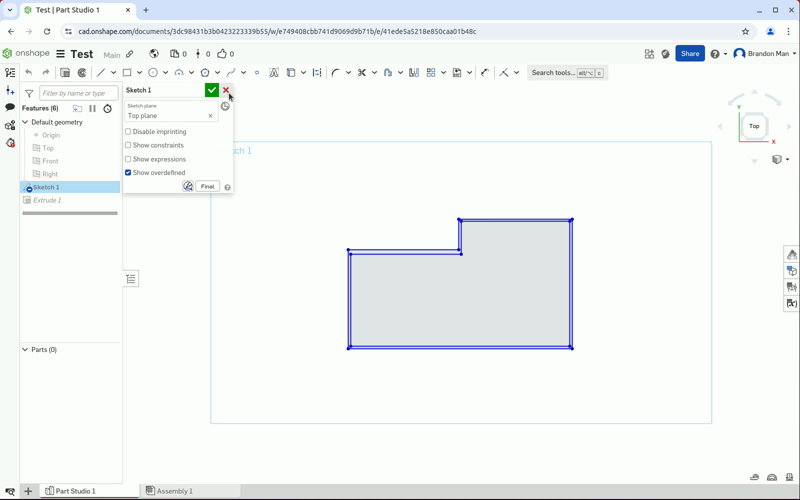
key(shift+s)
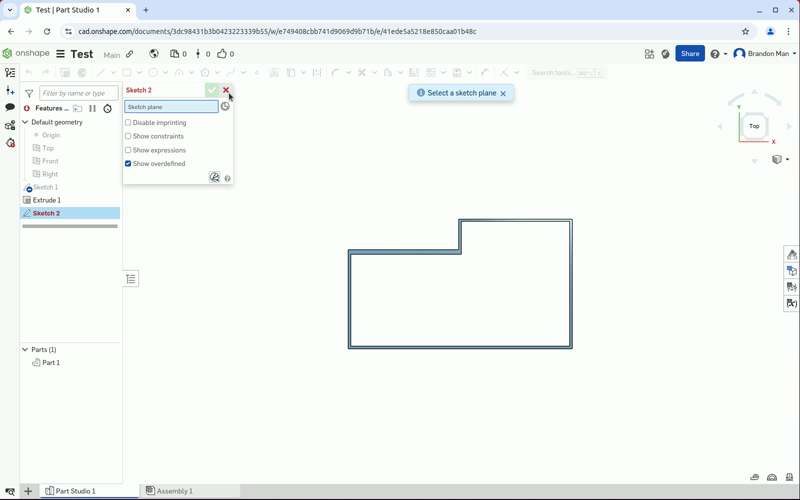
mouse_move(73, 150)
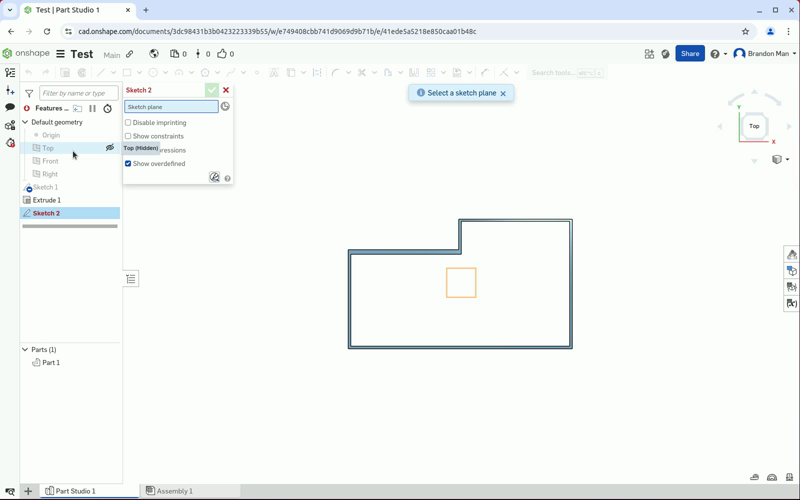
click(73, 150)
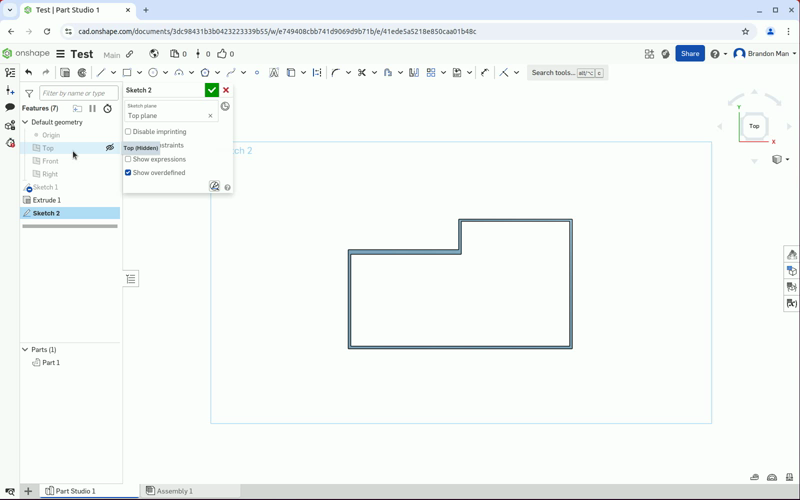
mouse_move(73, 352)
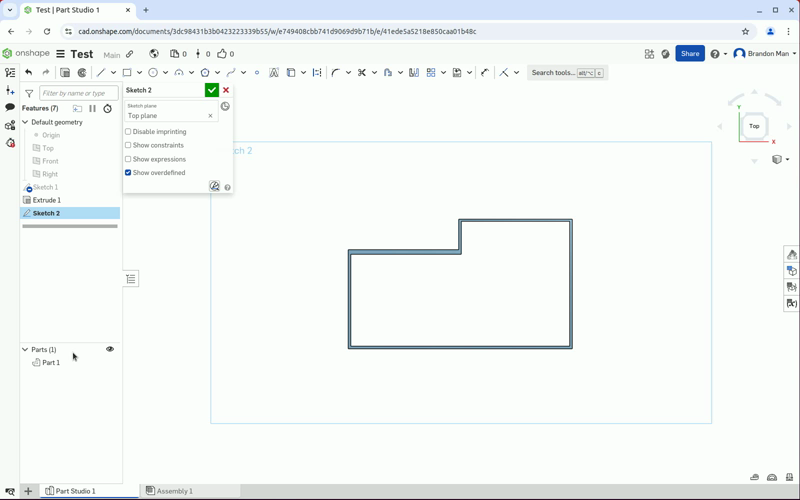
key(y)
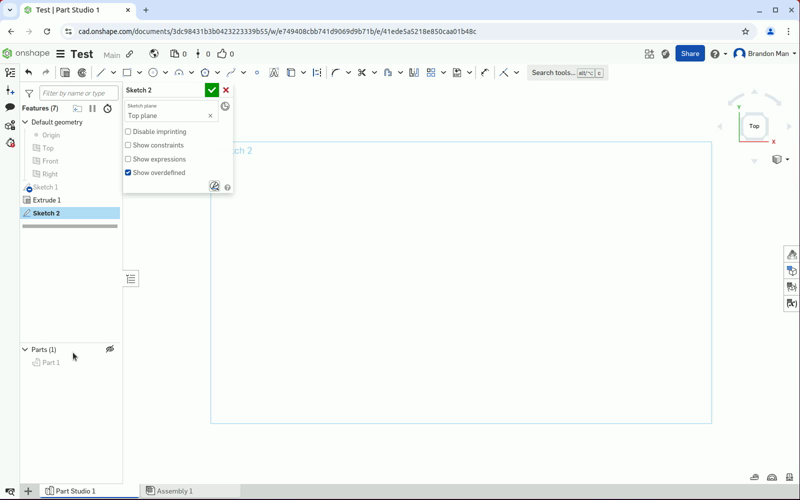
key(l)
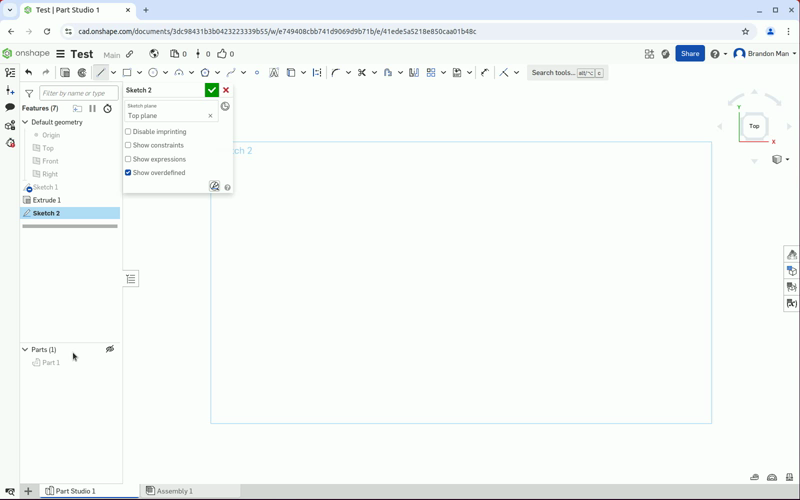
key_down(shift)
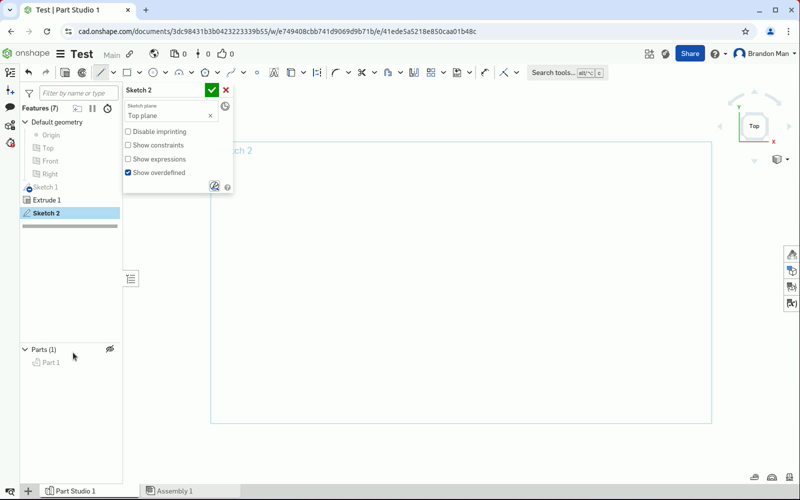
mouse_move(351, 345)
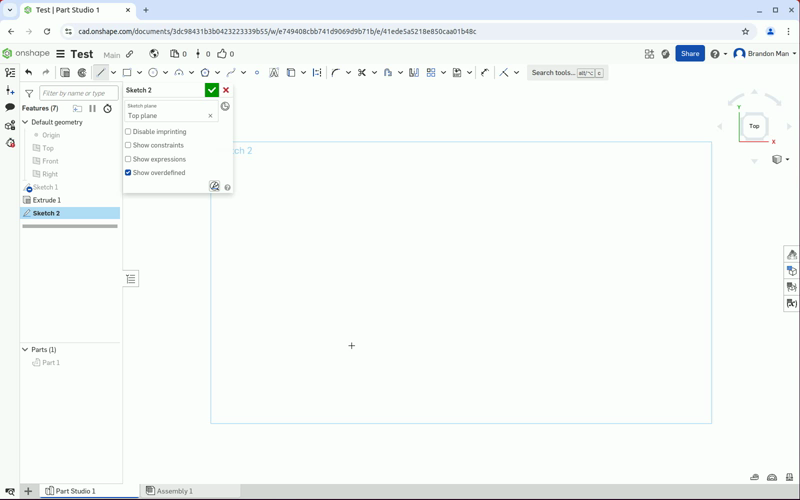
click(351, 345)
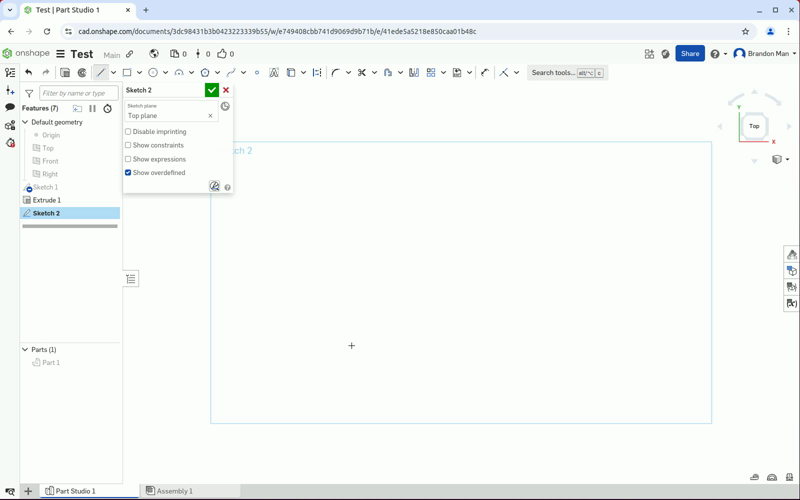
key_up(shift)
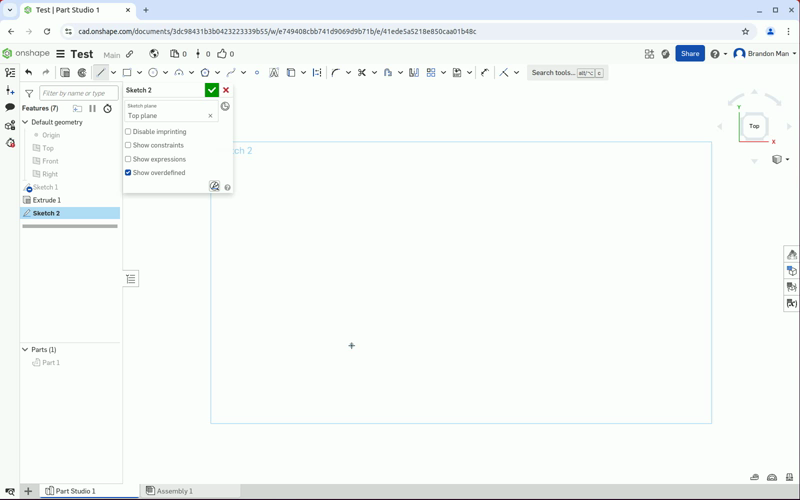
key_down(shift)
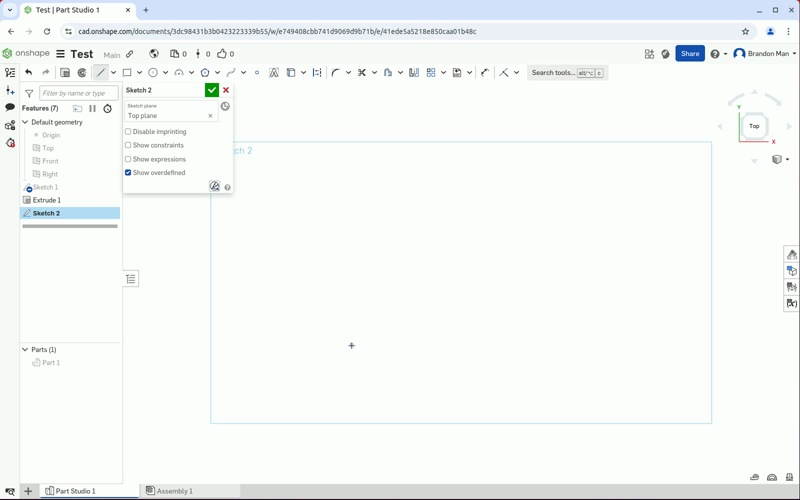
mouse_move(568, 345)
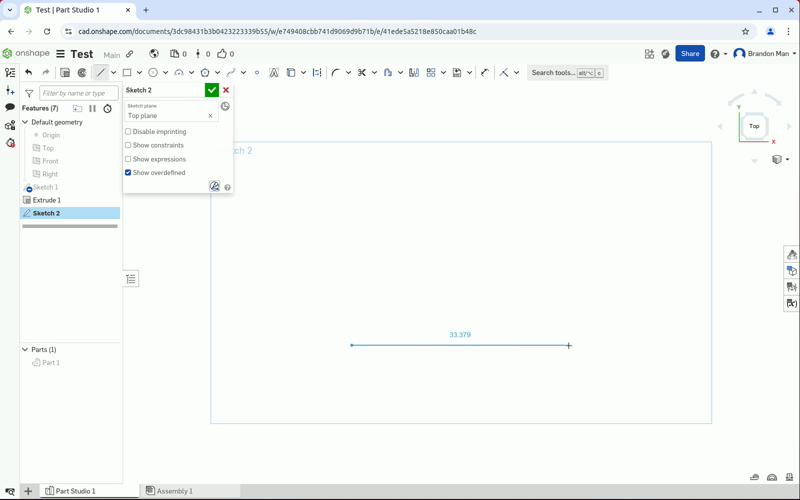
click(568, 345)
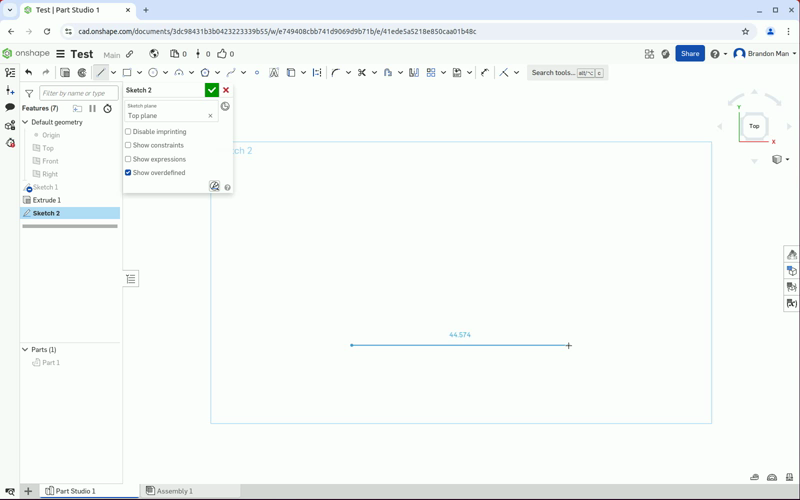
key_up(shift)
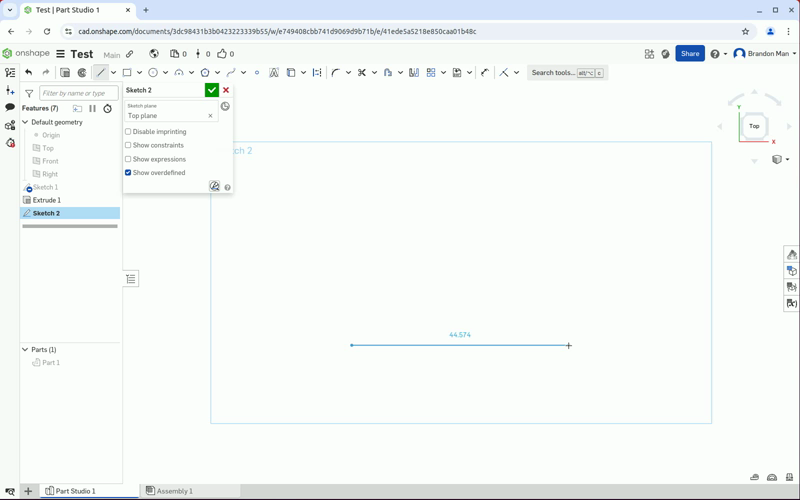
key_down(shift)
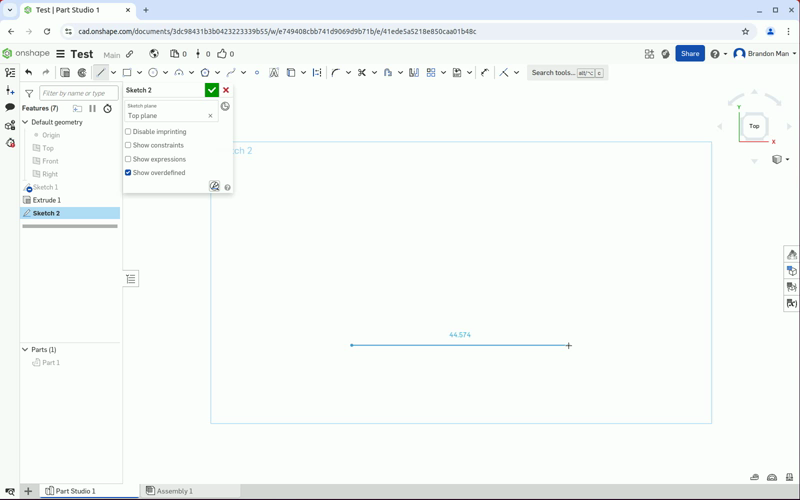
mouse_move(568, 221)
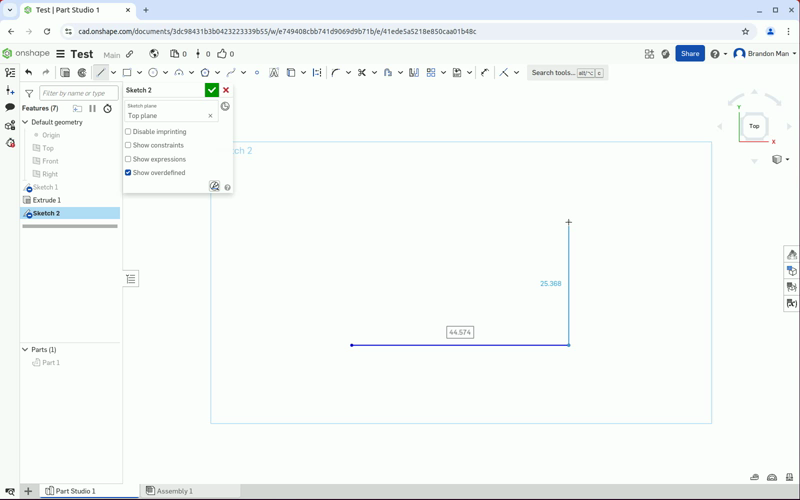
click(568, 221)
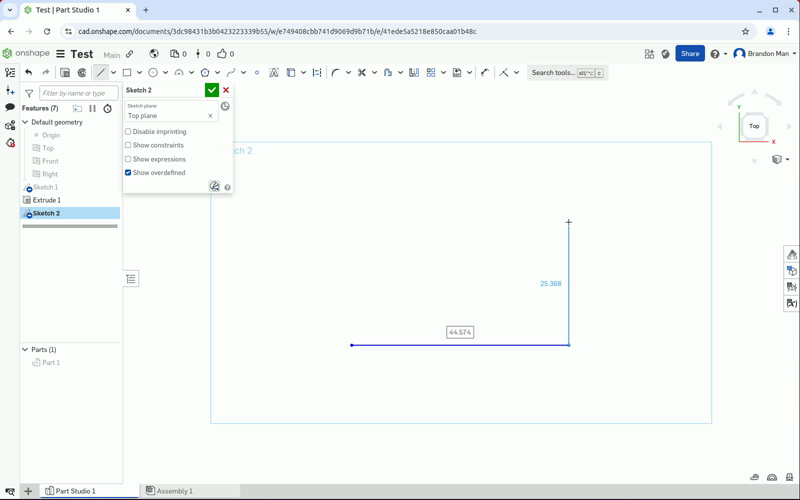
key_up(shift)
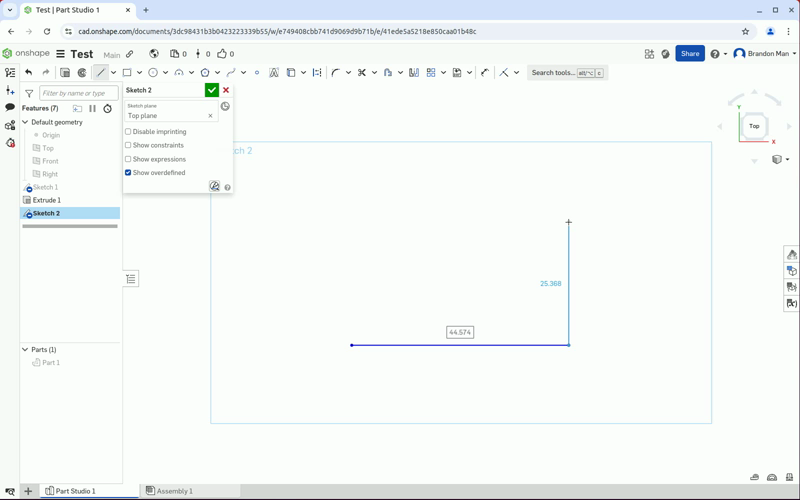
key_down(shift)
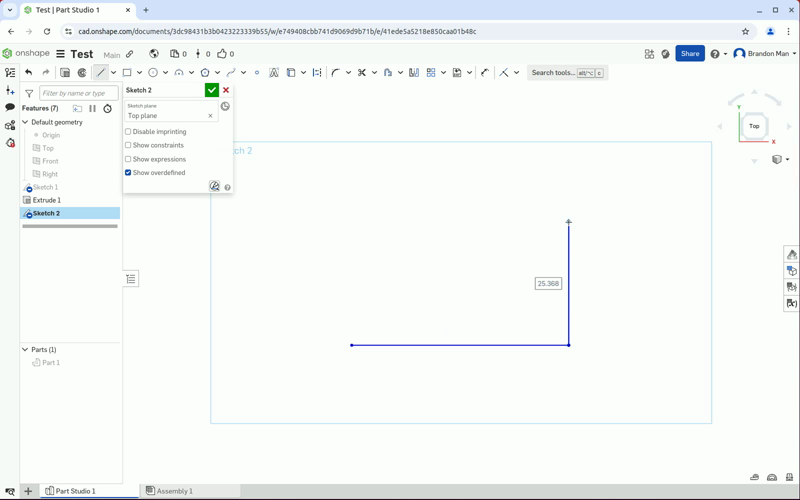
mouse_move(461, 221)
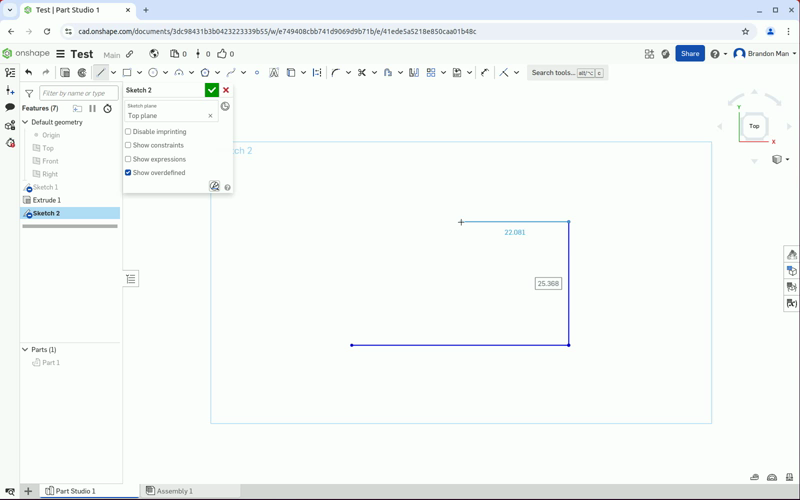
click(461, 221)
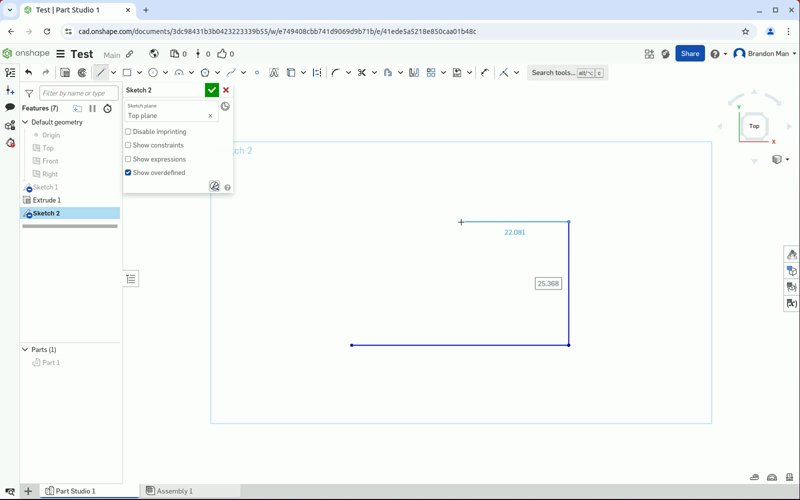
key_up(shift)
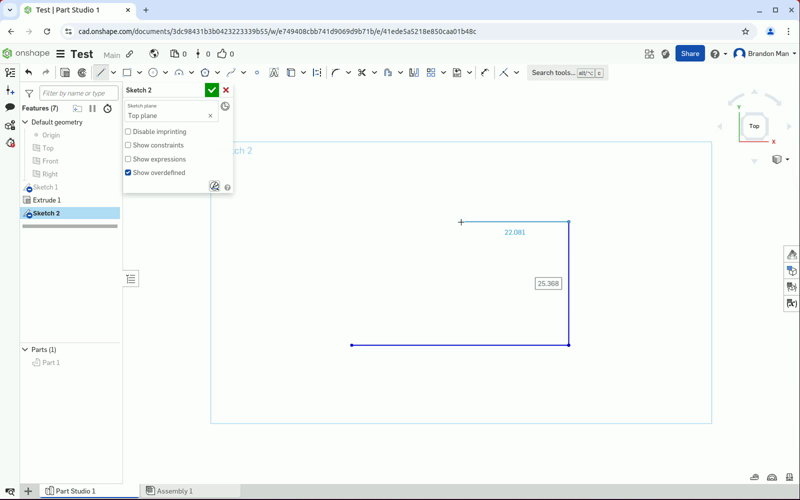
key_down(shift)
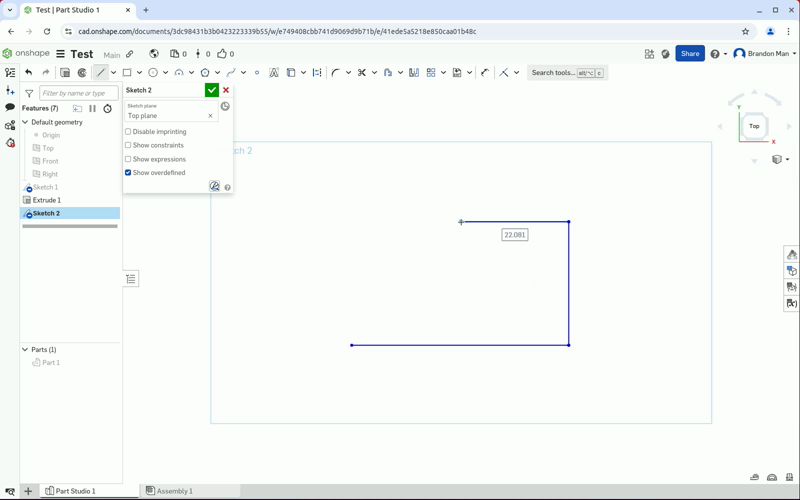
mouse_move(491, 221)
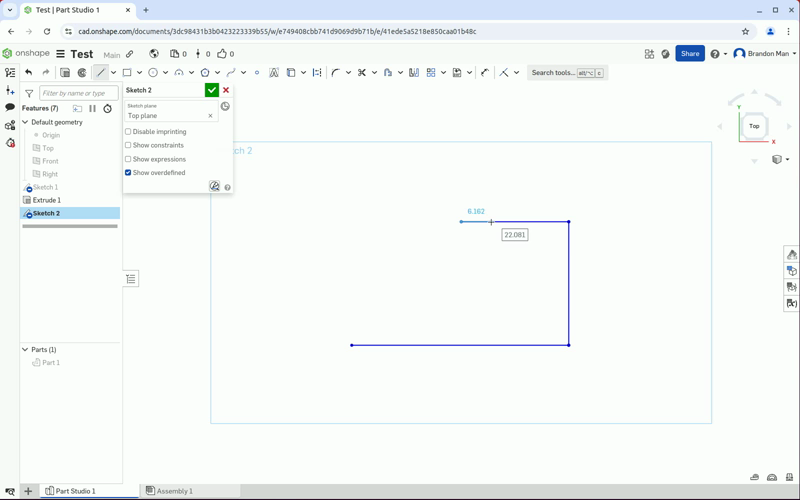
mouse_move(461, 253)
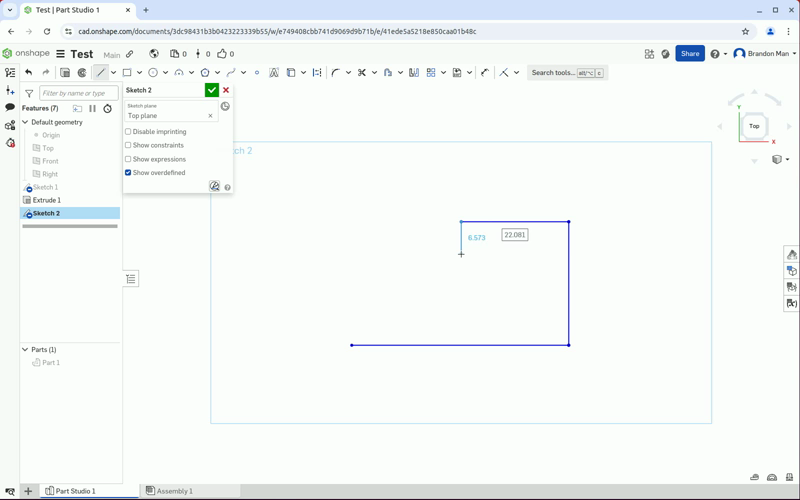
click(461, 253)
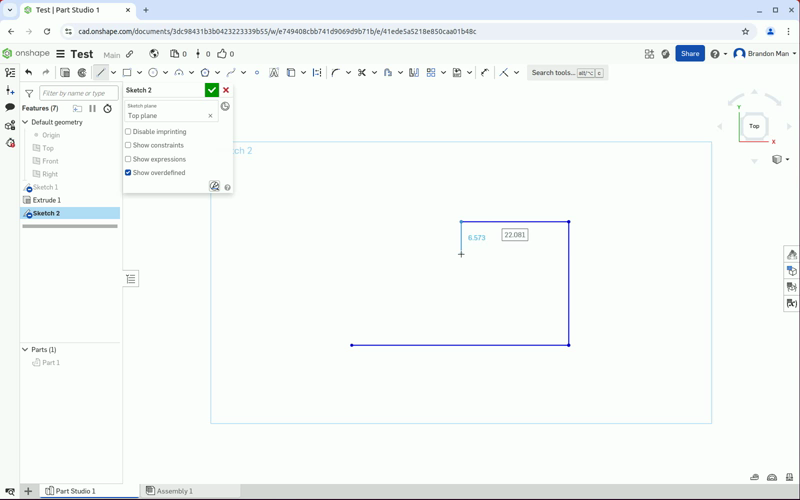
key_up(shift)
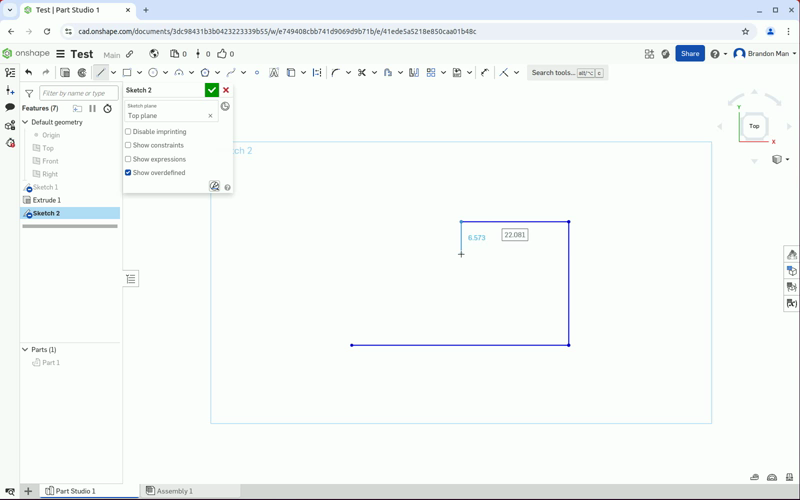
key_down(shift)
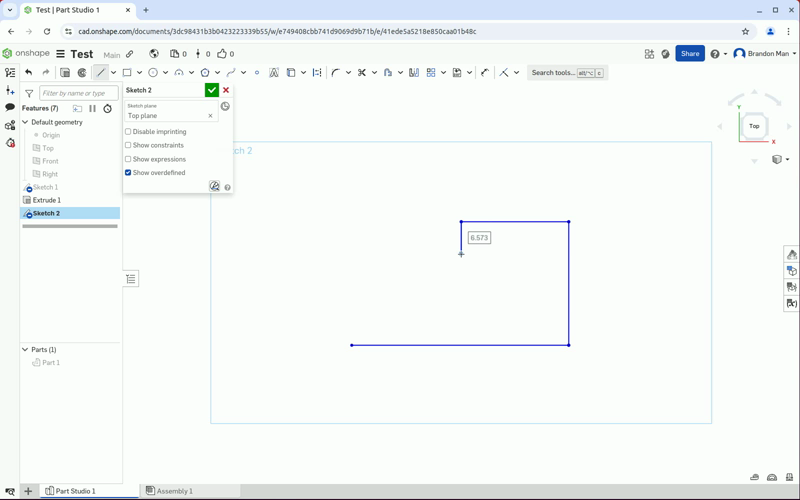
mouse_move(351, 253)
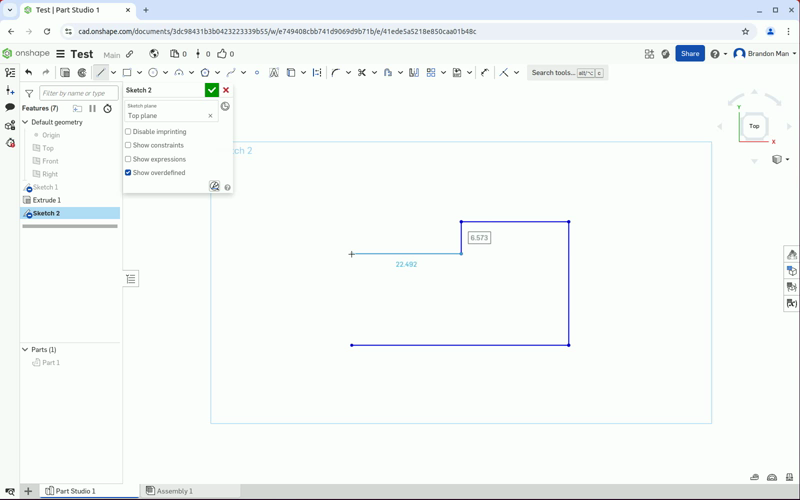
click(351, 253)
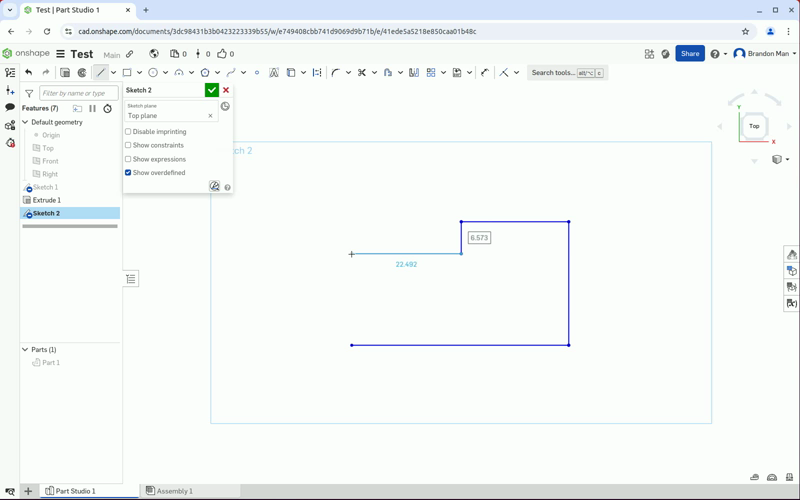
key_up(shift)
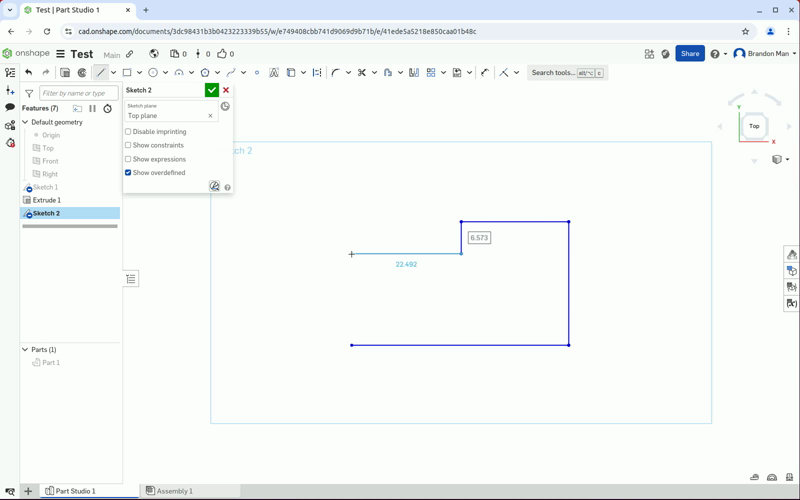
key_down(shift)
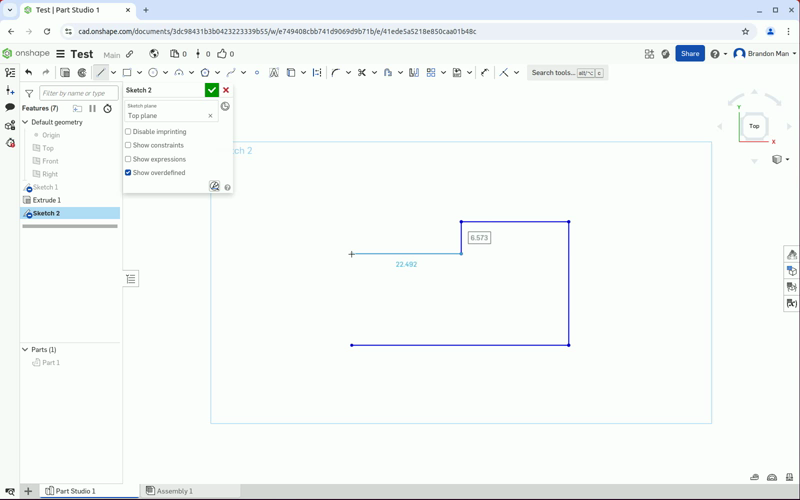
mouse_move(351, 345)
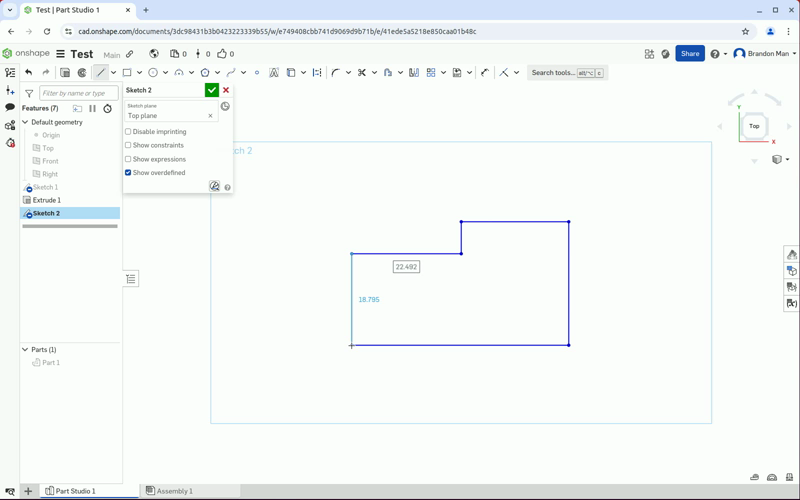
key_up(shift)
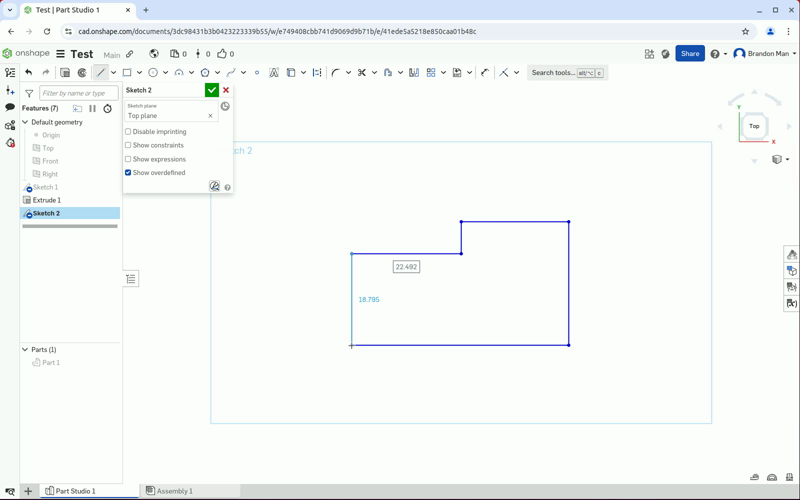
click(351, 345)
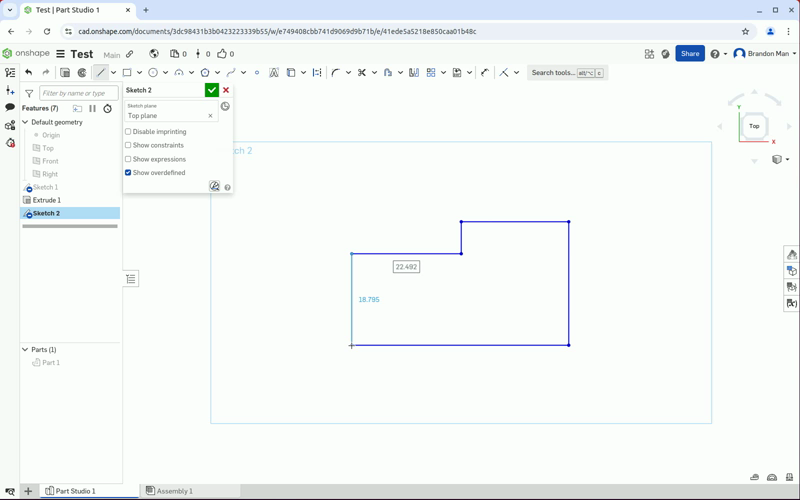
key(esc)
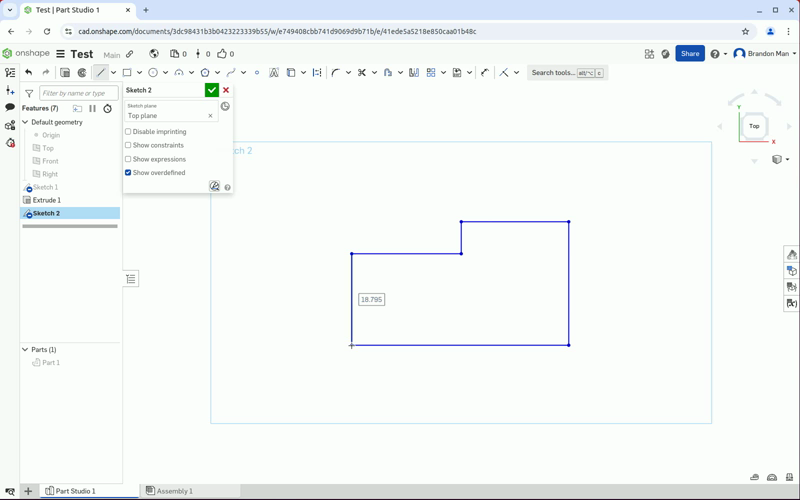
key(l)
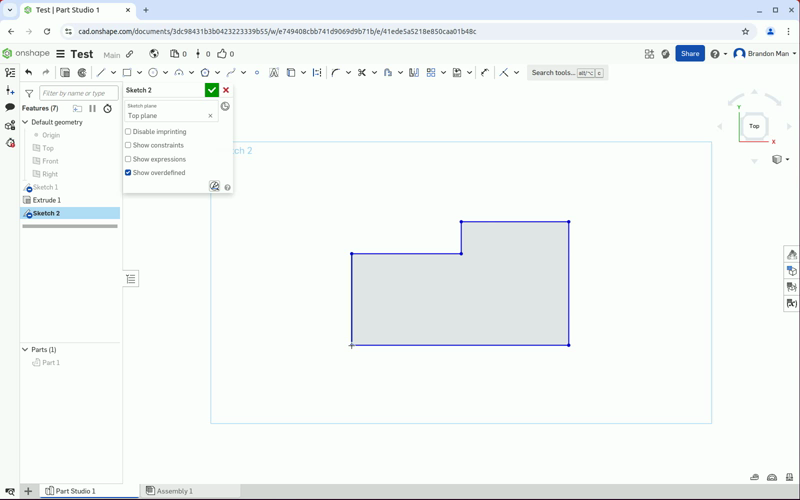
key_down(shift)
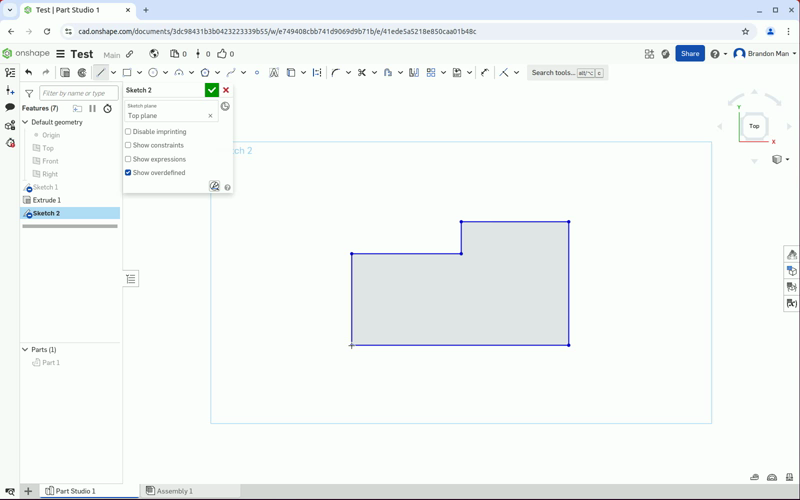
mouse_move(458, 290)
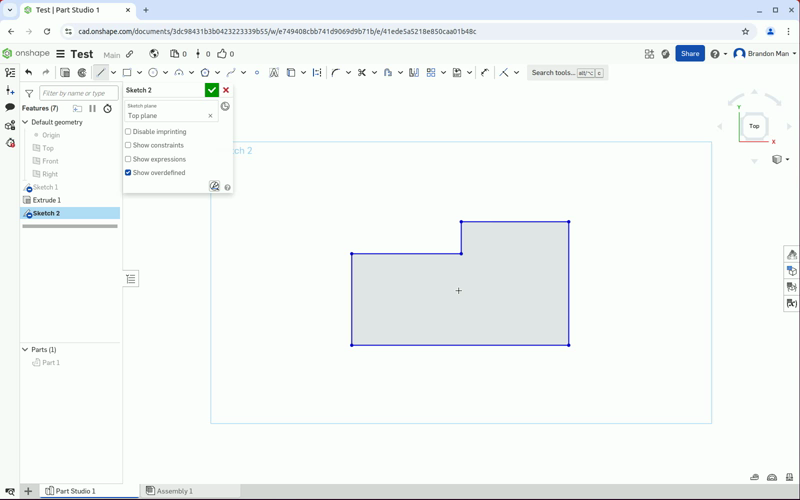
click(458, 290)
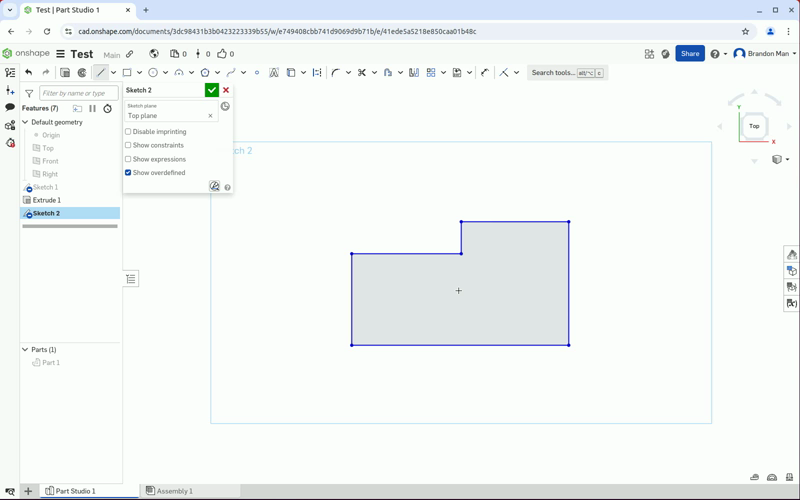
key_up(shift)
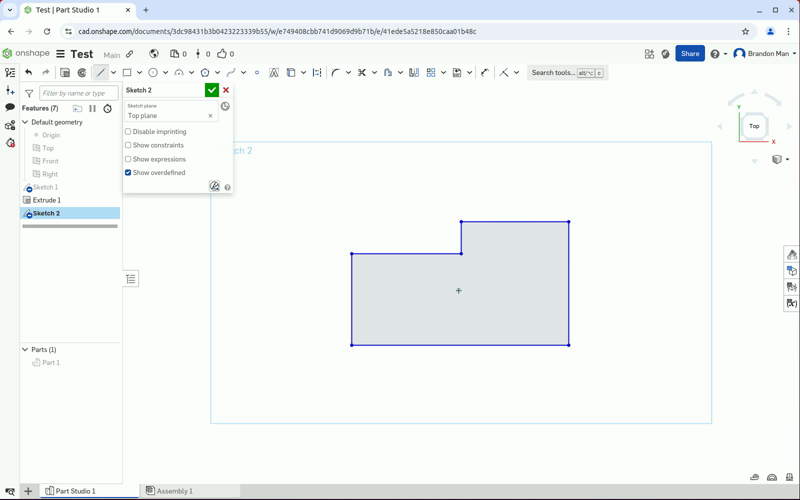
key_down(shift)
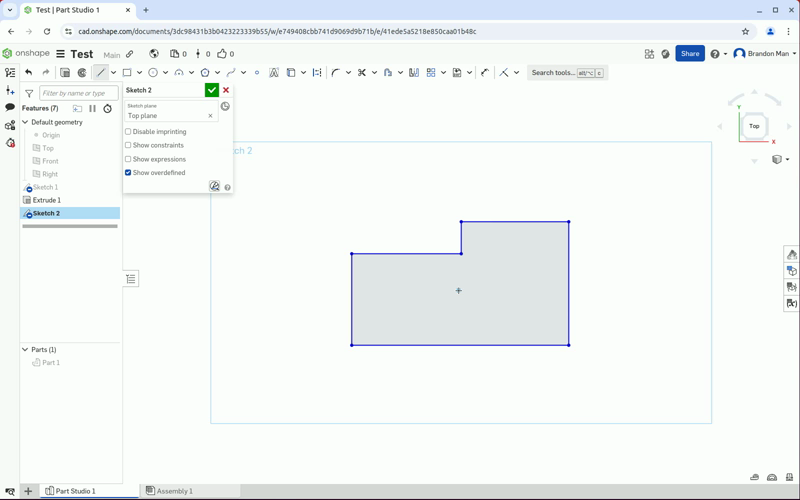
mouse_move(489, 290)
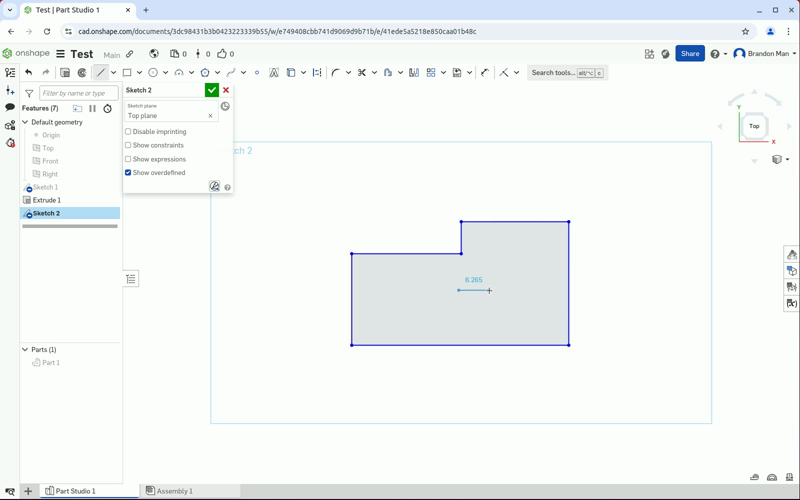
mouse_move(461, 290)
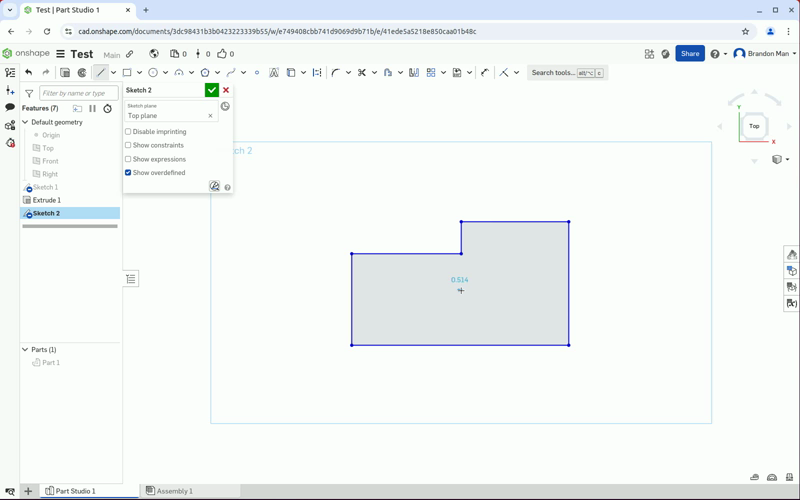
scroll(6)
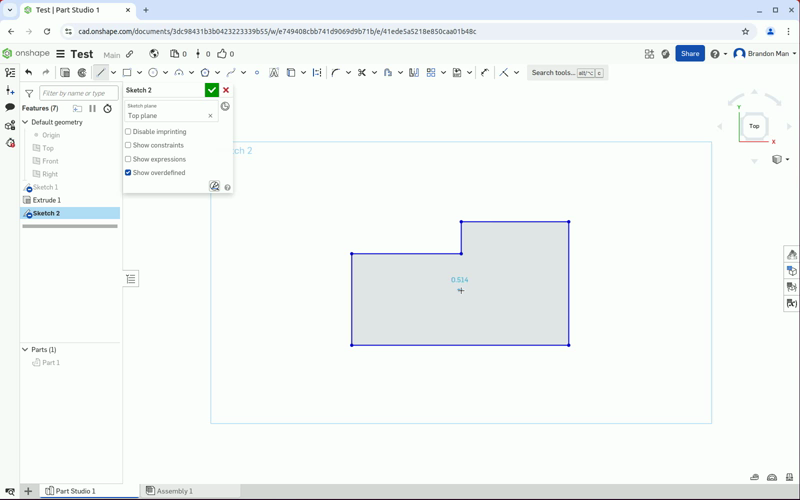
scroll(6)
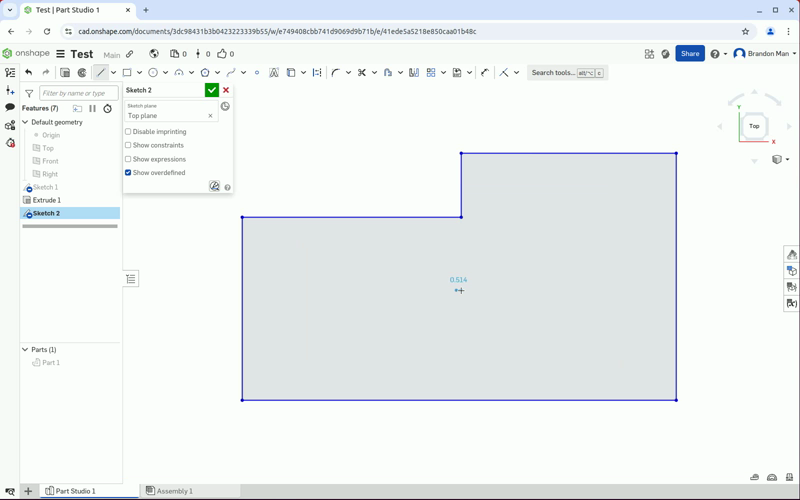
scroll(6)
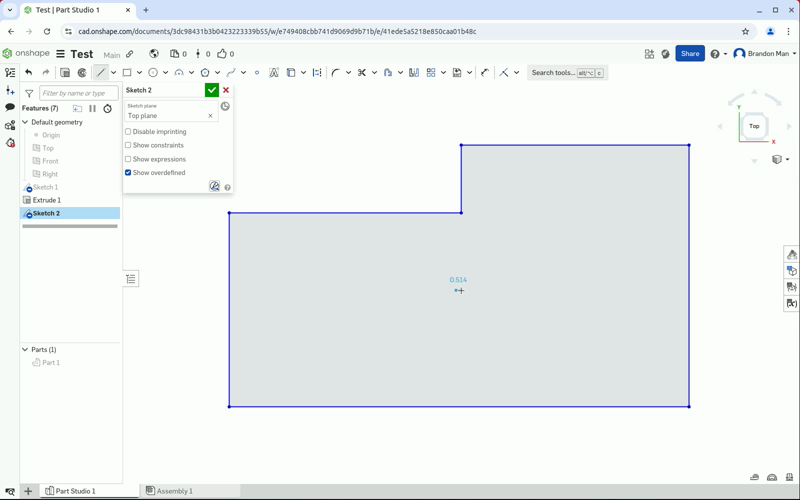
scroll(6)
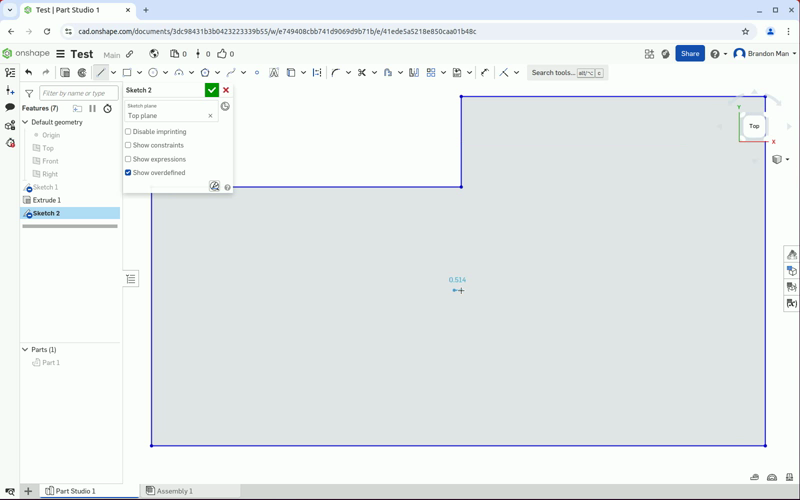
scroll(6)
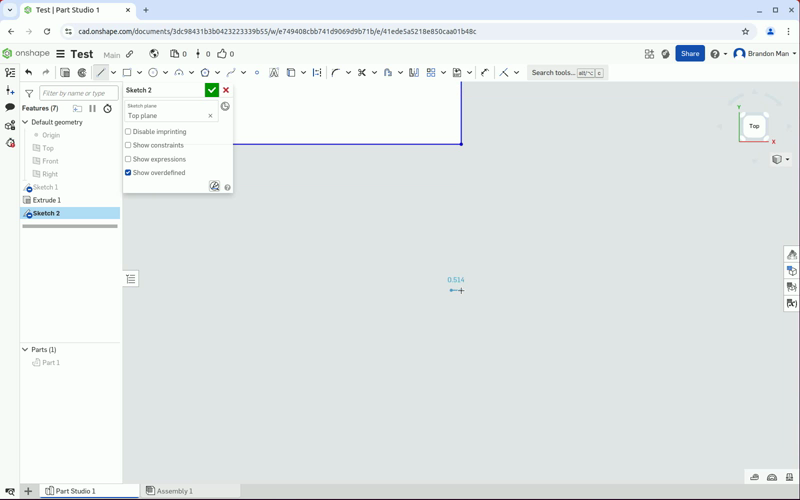
scroll(6)
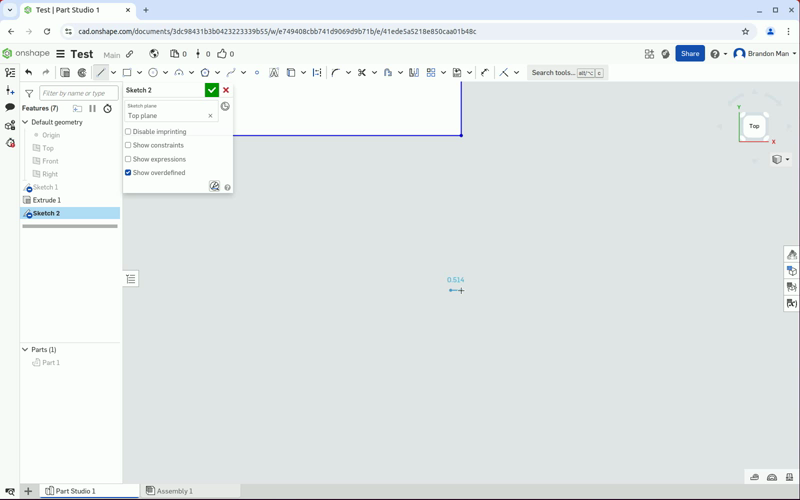
scroll(6)
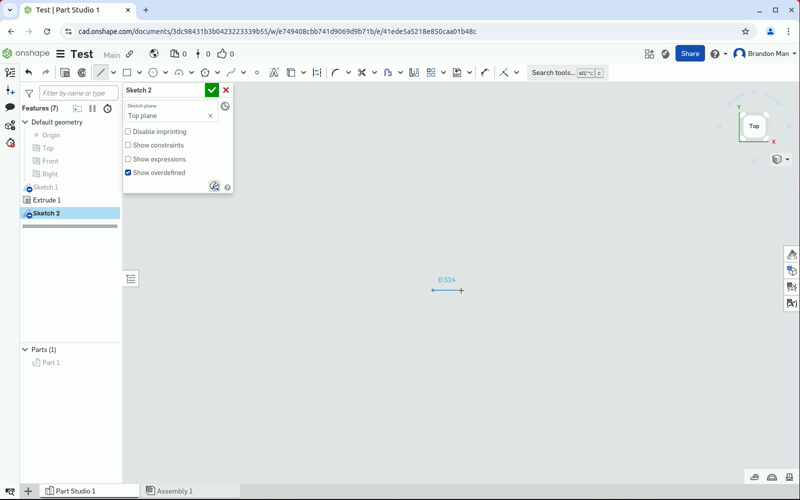
click(461, 290)
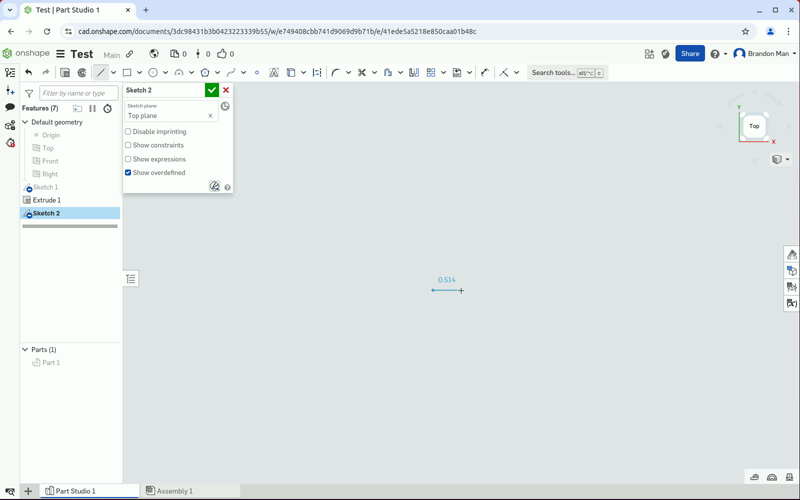
scroll(-6)
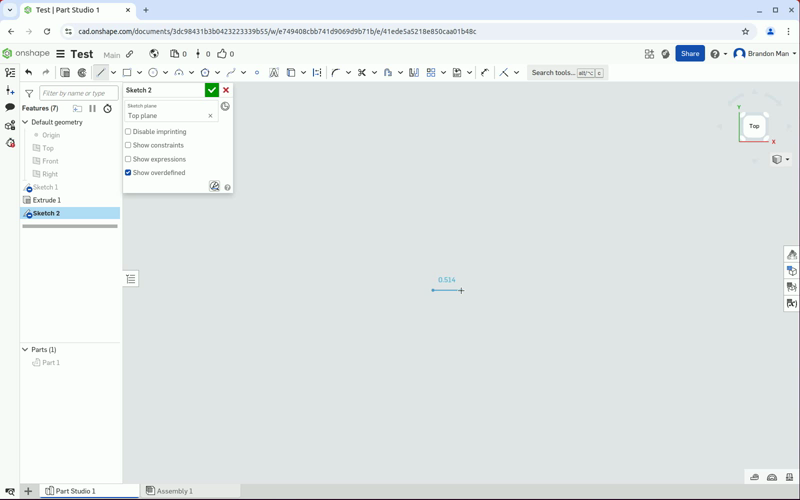
scroll(-6)
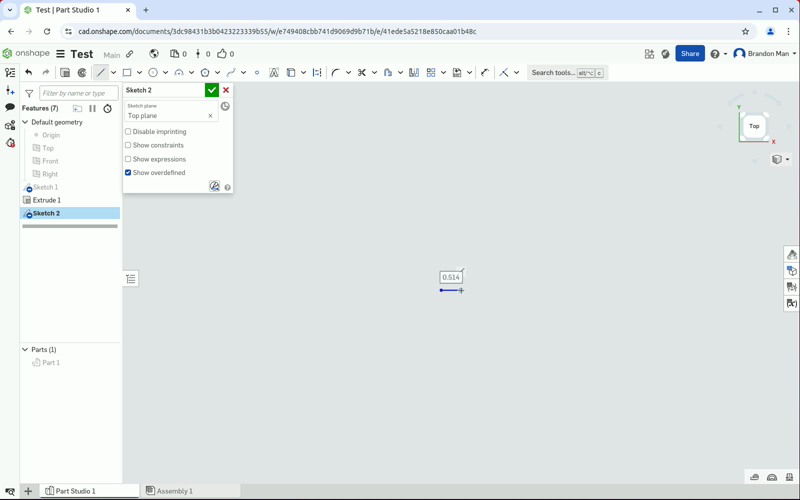
scroll(-6)
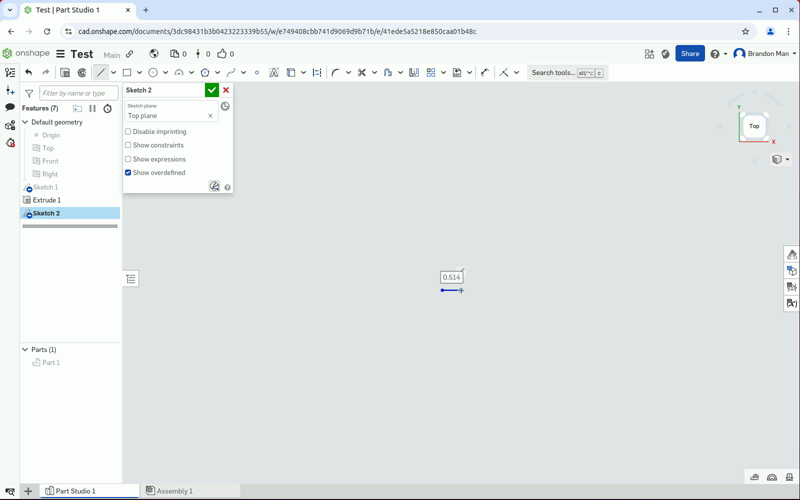
scroll(-6)
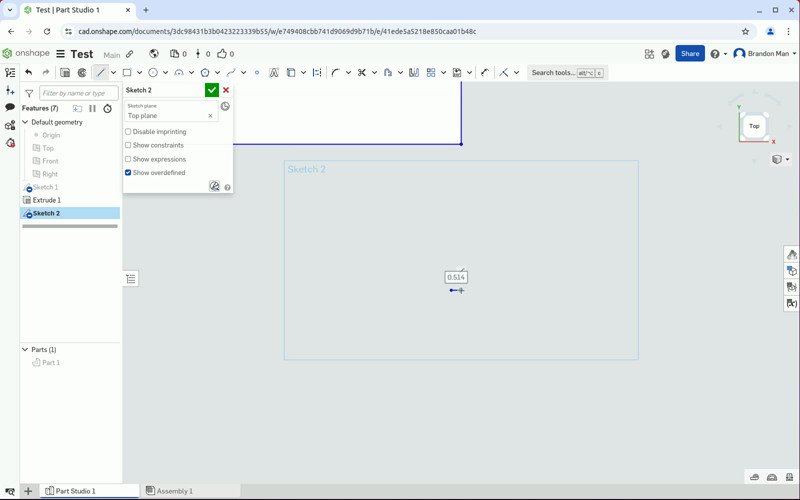
scroll(-6)
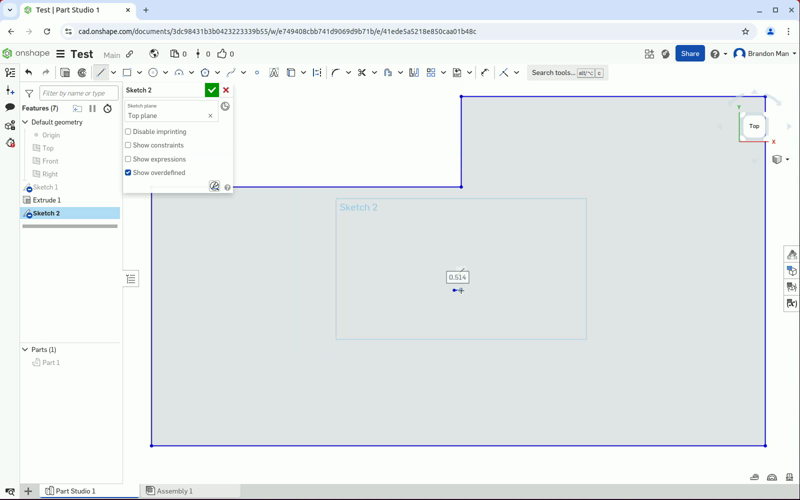
scroll(-6)
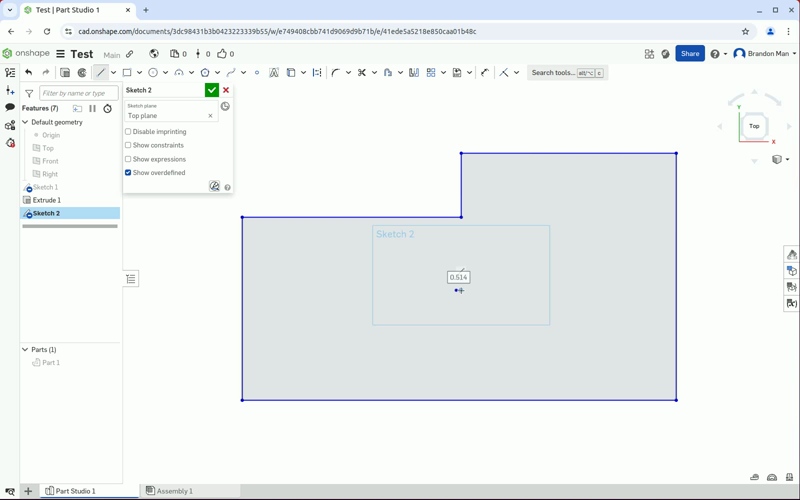
scroll(-6)
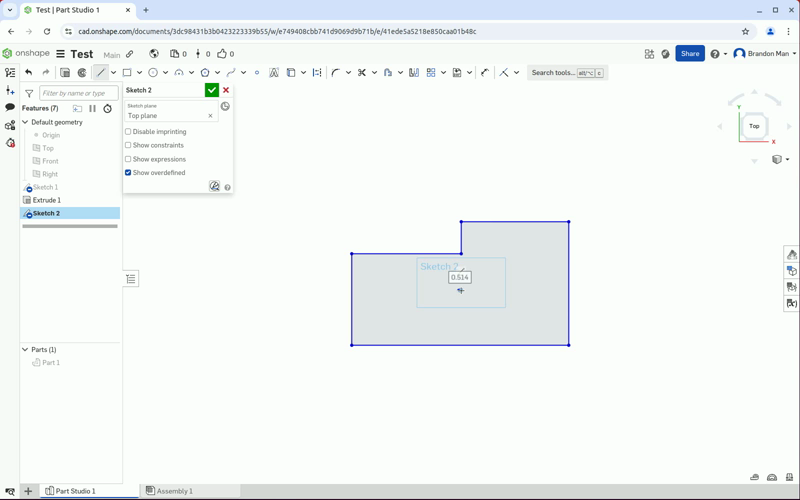
key_up(shift)
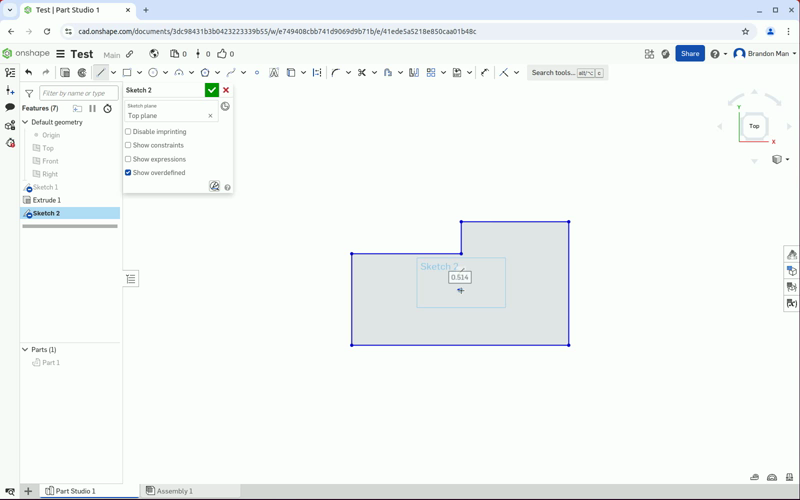
key_down(shift)
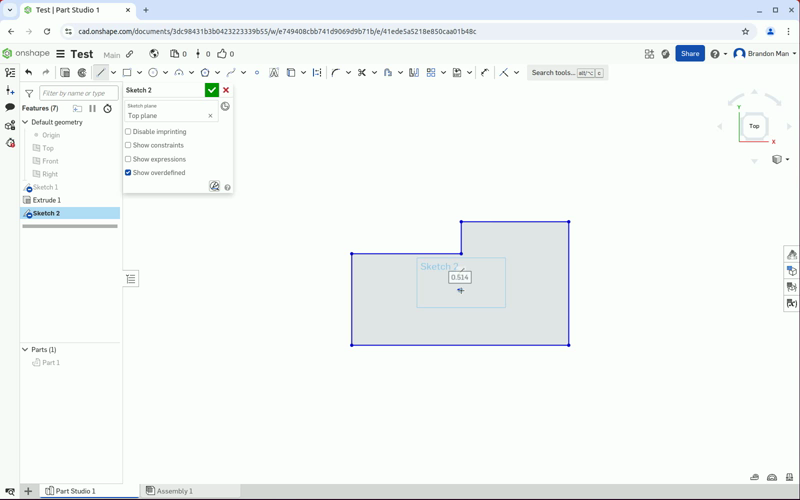
mouse_move(491, 290)
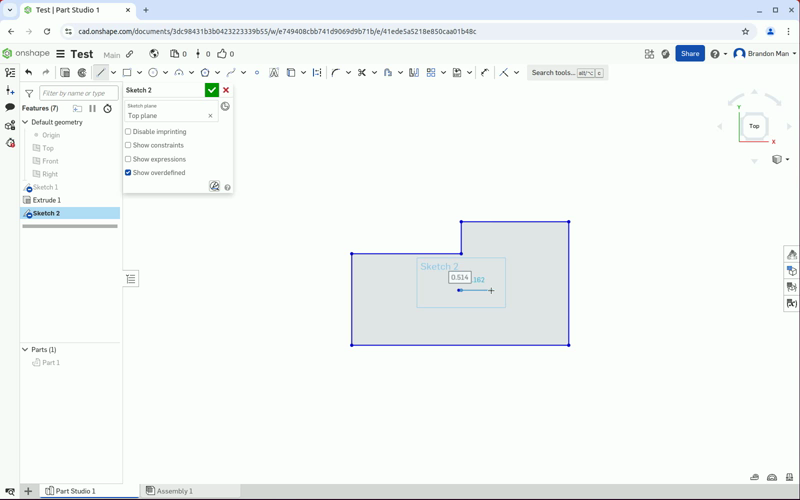
mouse_move(461, 281)
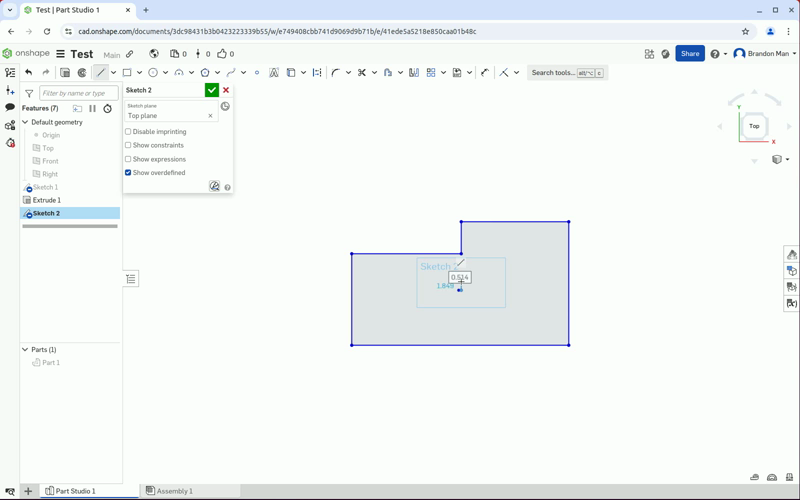
click(461, 281)
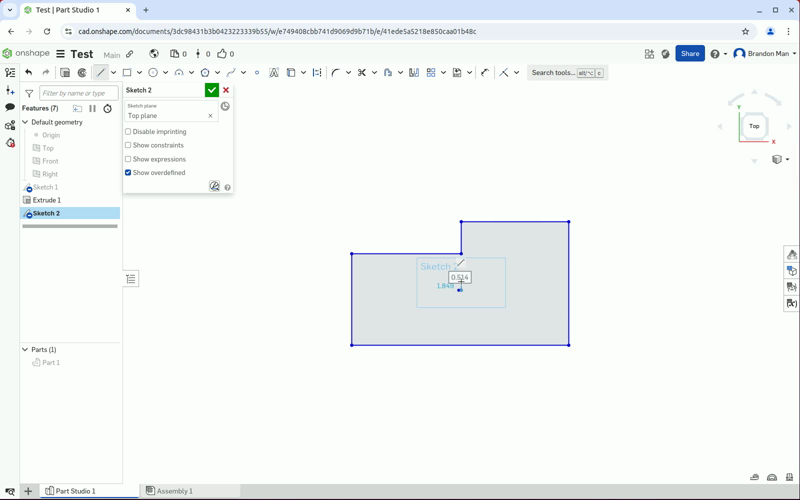
key_up(shift)
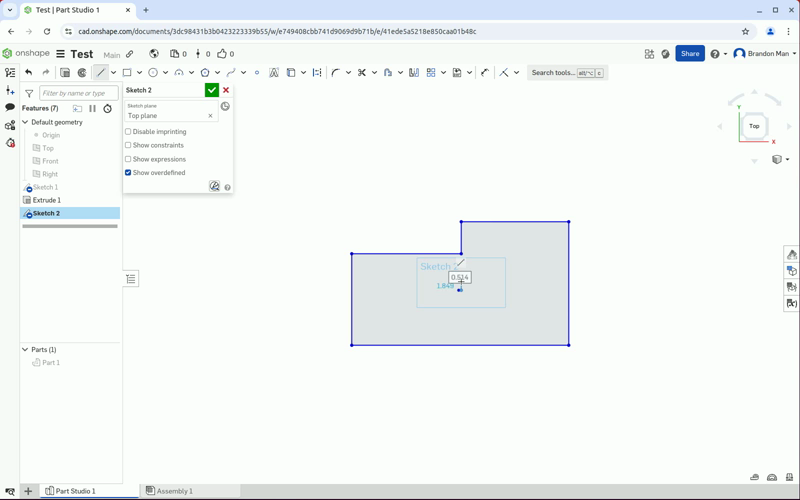
key_down(shift)
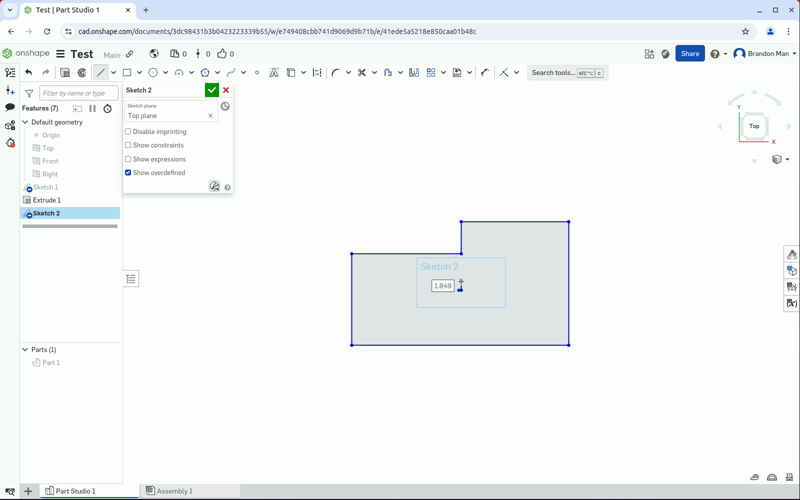
mouse_move(491, 281)
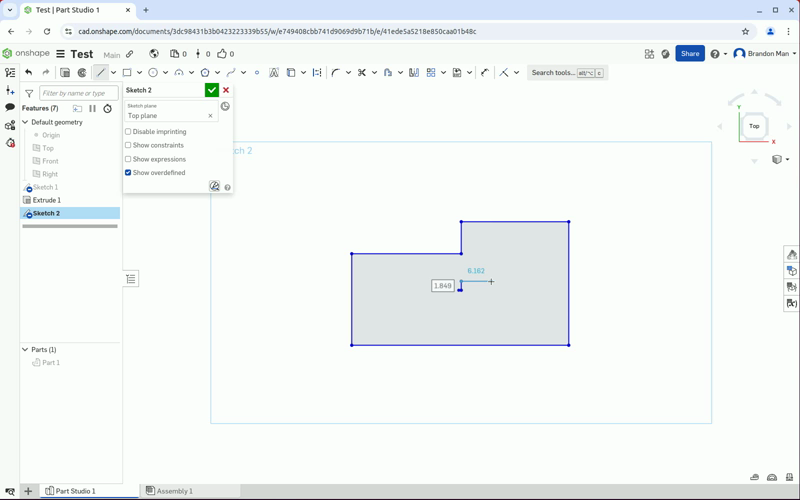
mouse_move(458, 281)
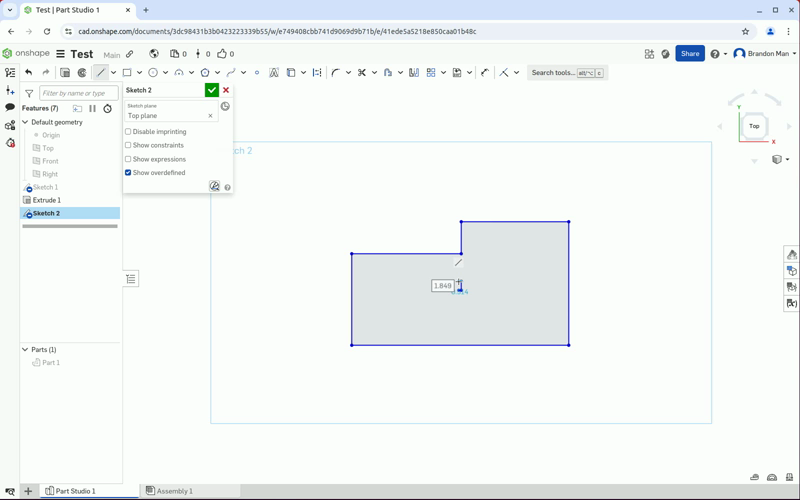
scroll(6)
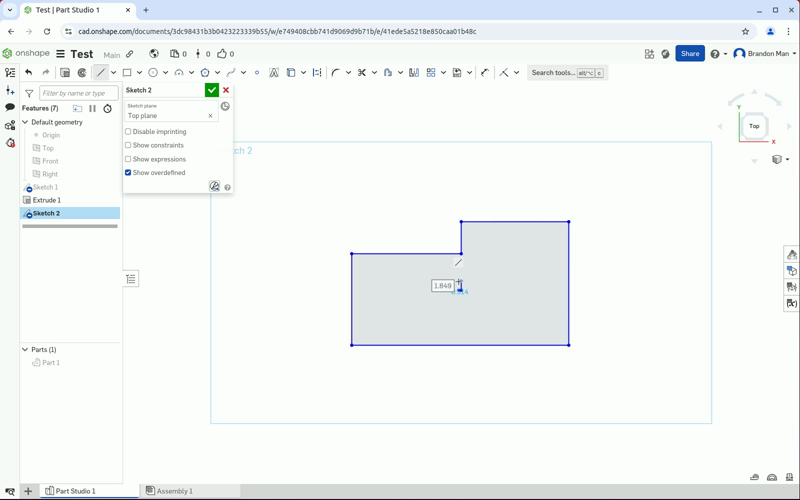
scroll(6)
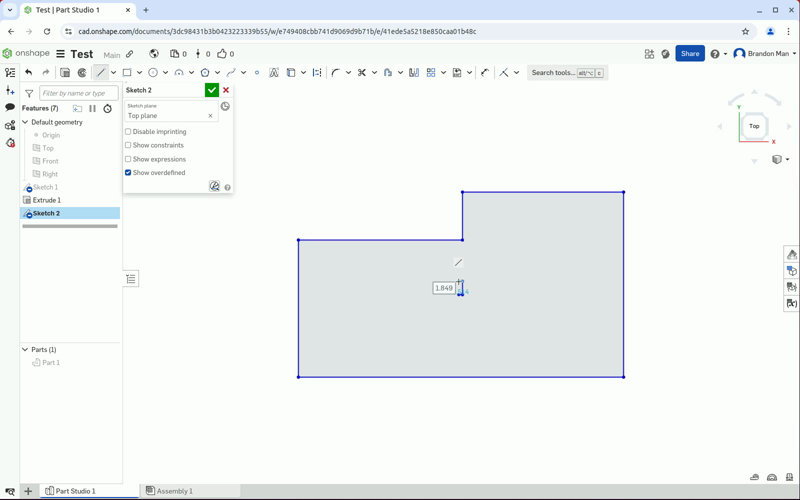
scroll(6)
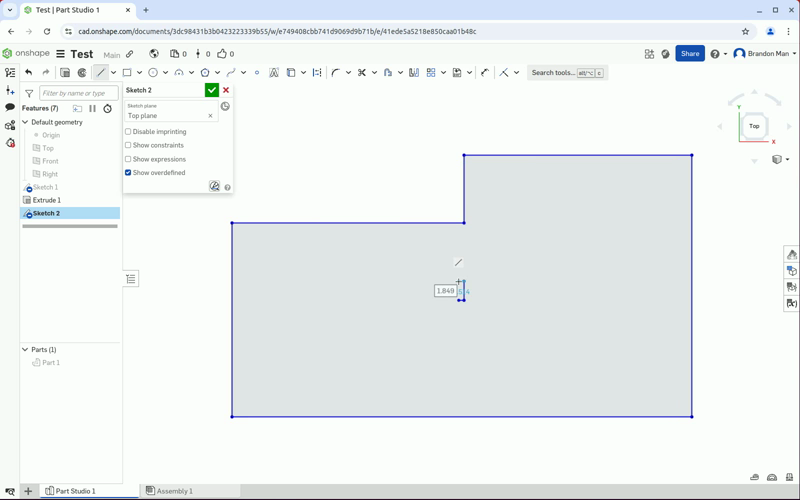
scroll(6)
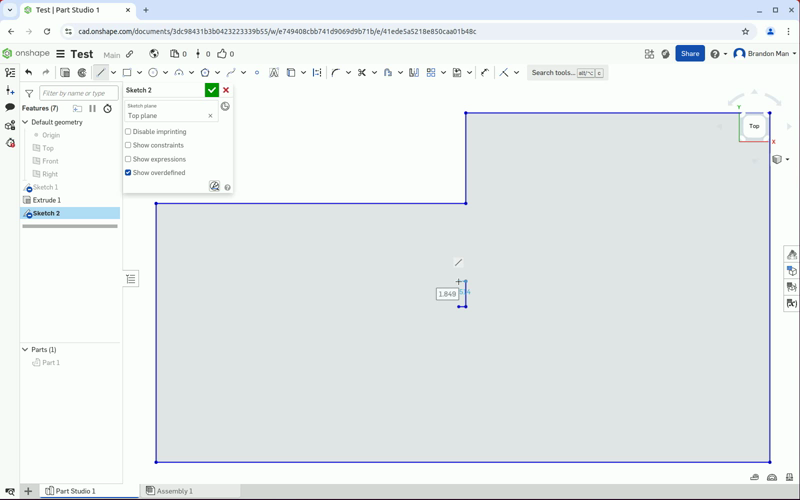
scroll(6)
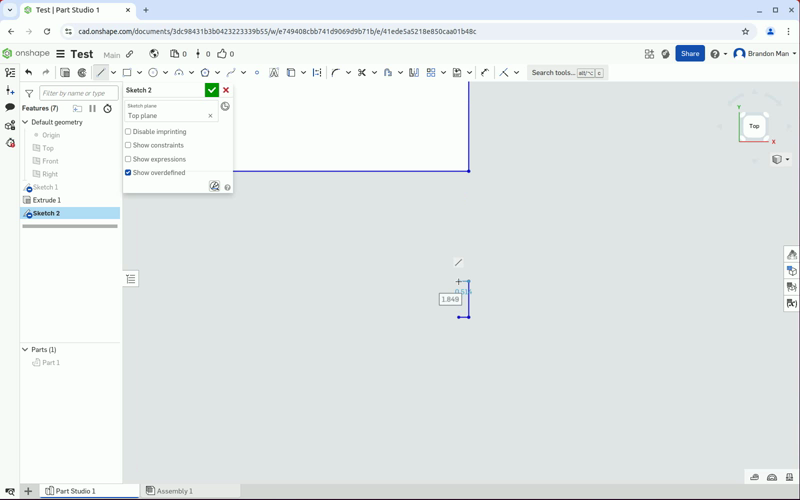
scroll(6)
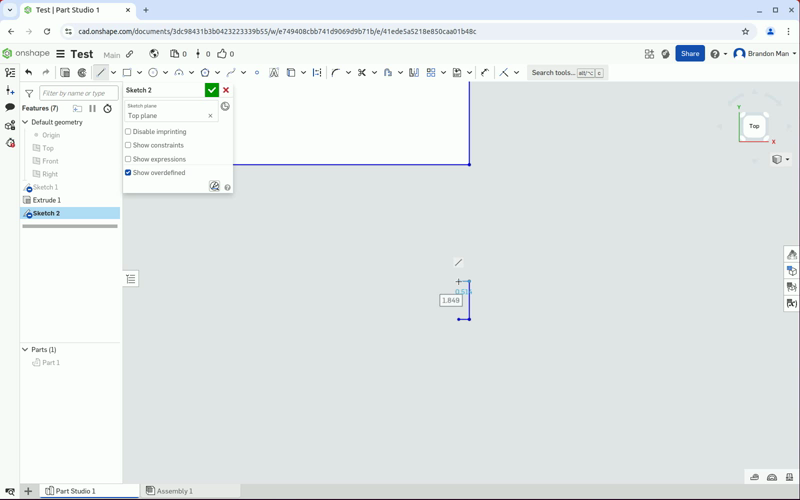
scroll(6)
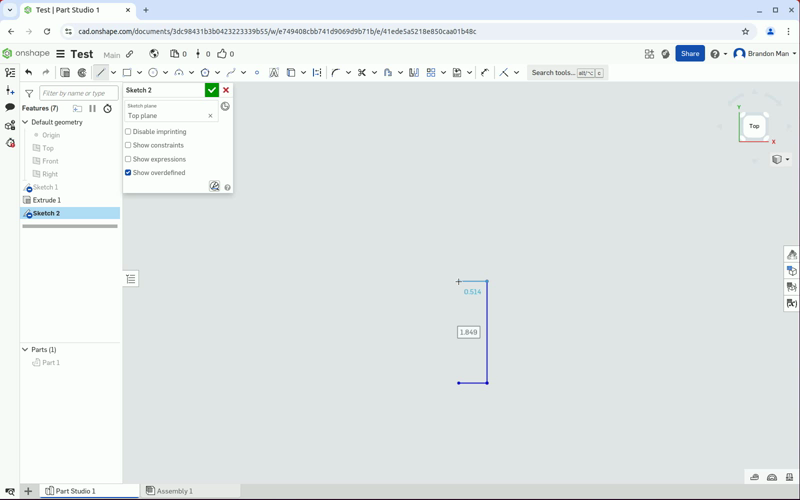
click(458, 281)
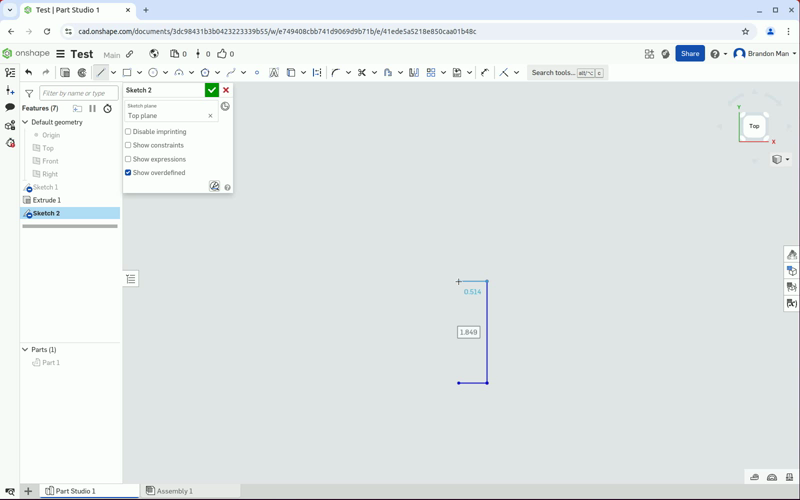
scroll(-6)
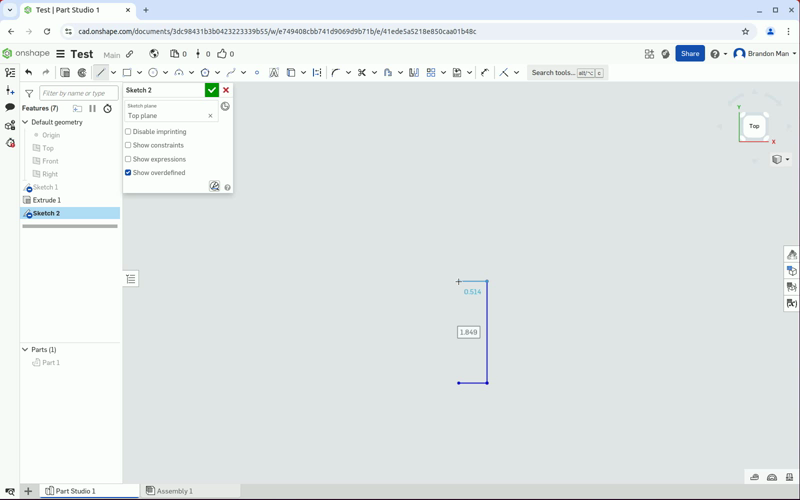
scroll(-6)
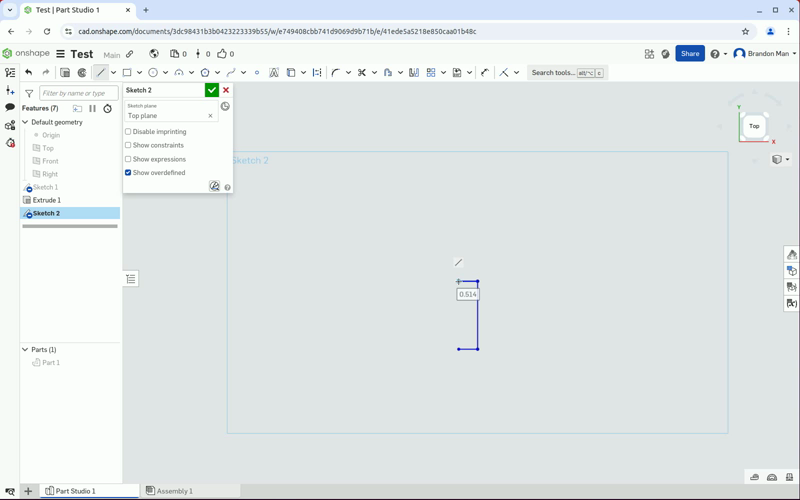
scroll(-6)
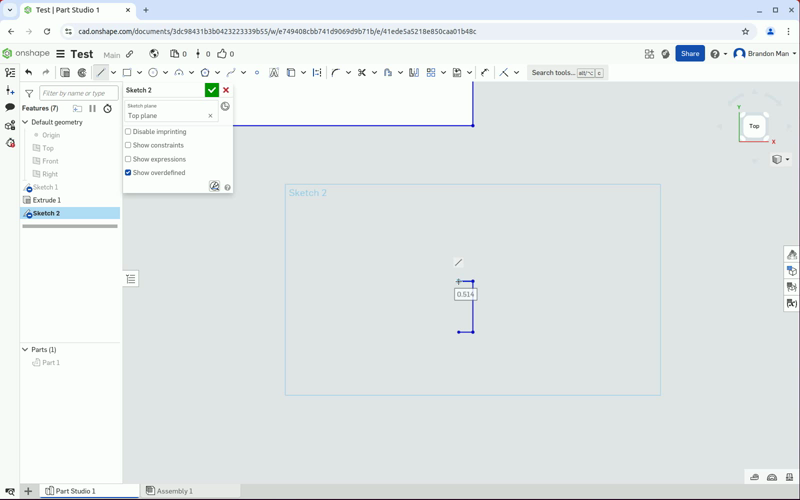
scroll(-6)
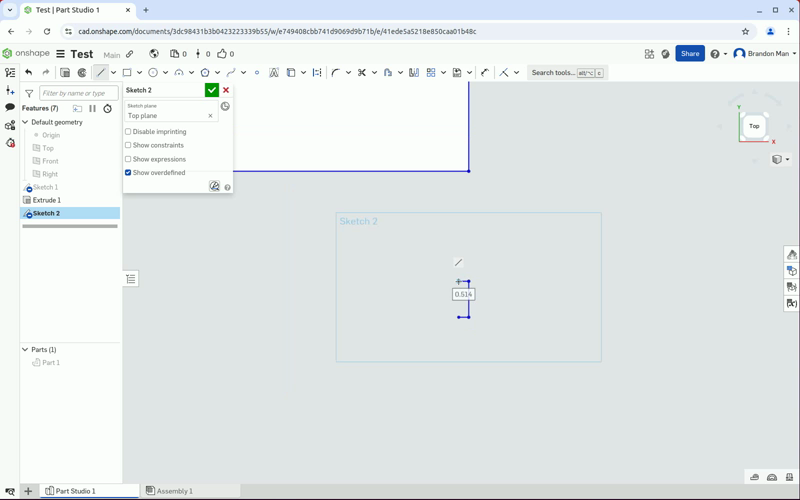
scroll(-6)
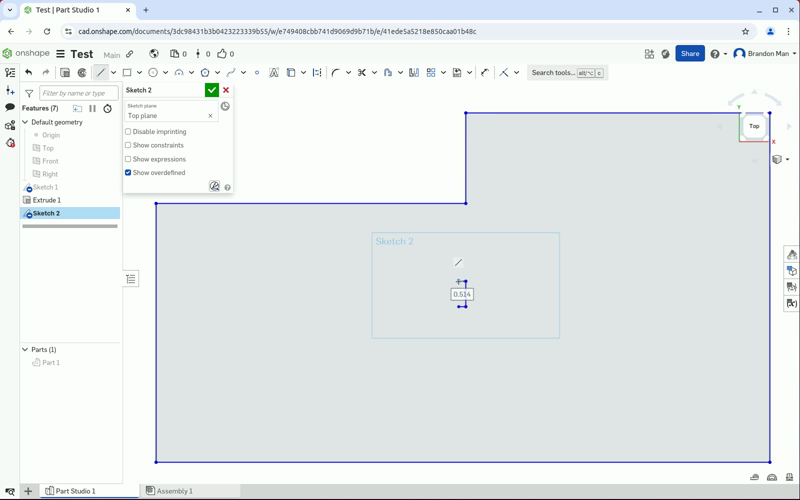
scroll(-6)
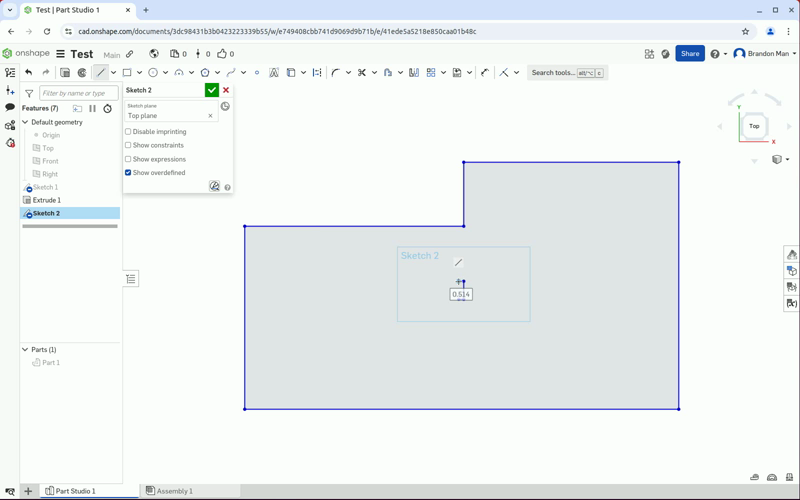
scroll(-6)
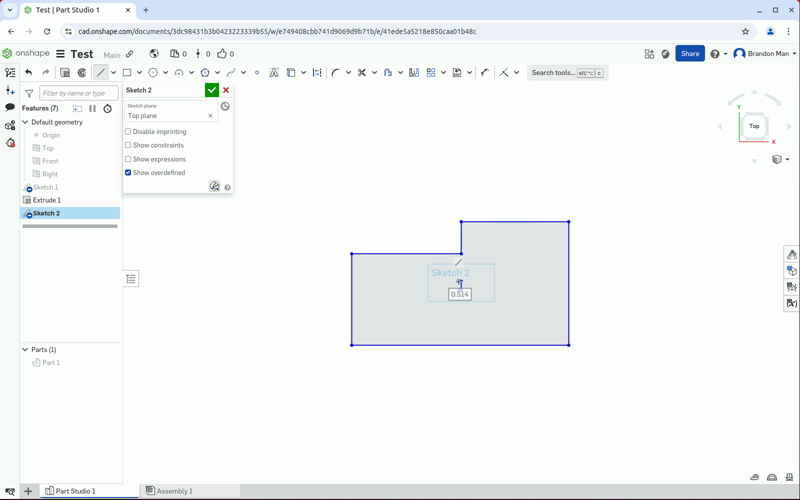
key_up(shift)
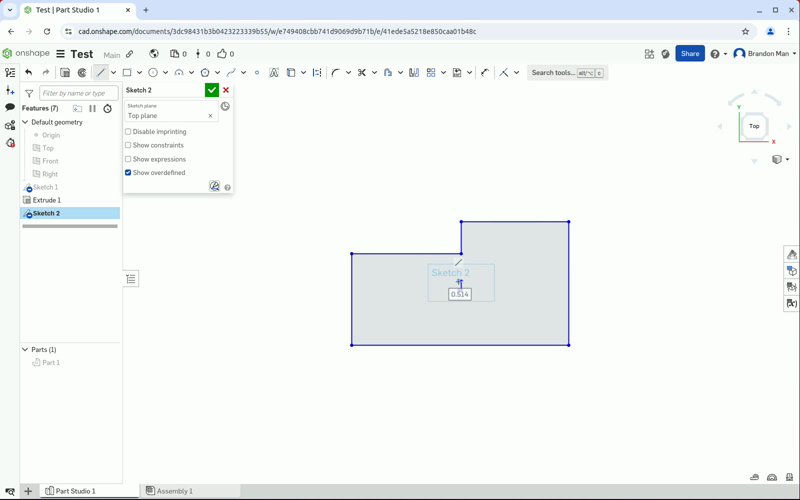
mouse_move(489, 281)
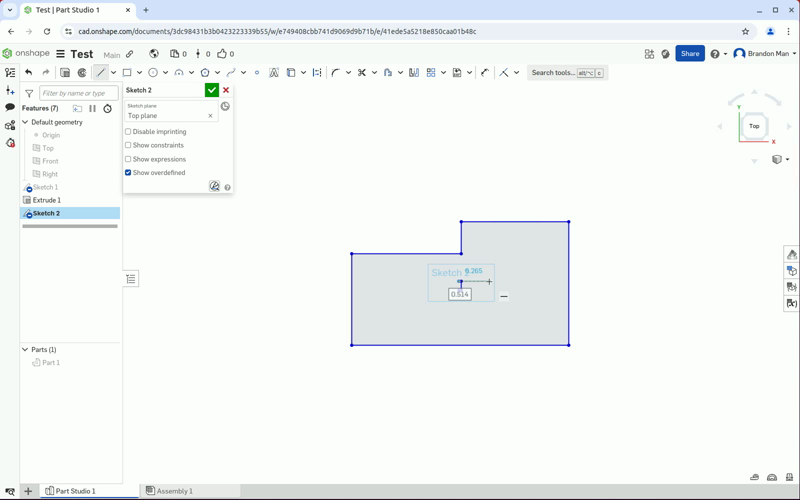
key_down(shift)
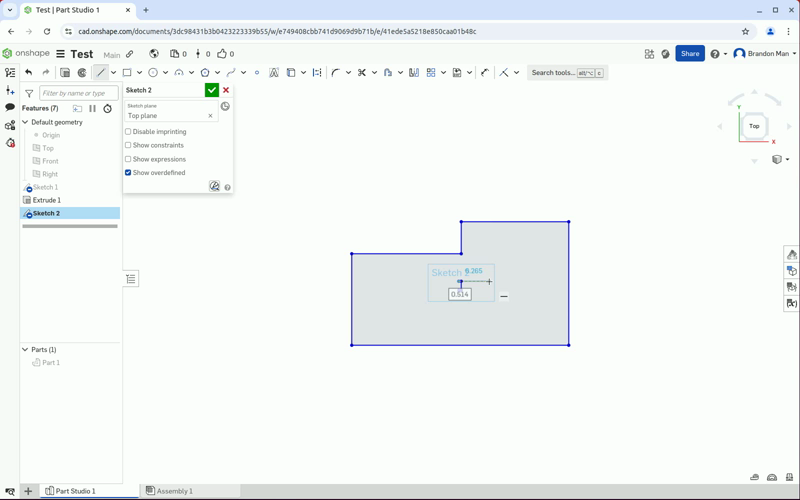
mouse_move(458, 290)
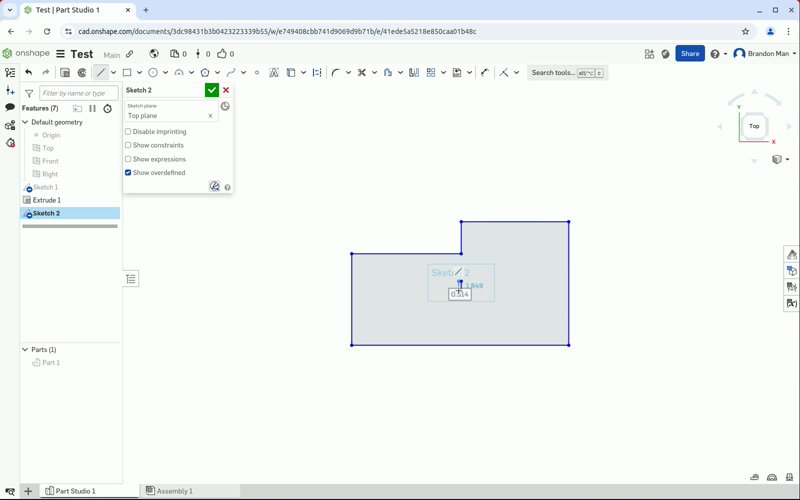
scroll(6)
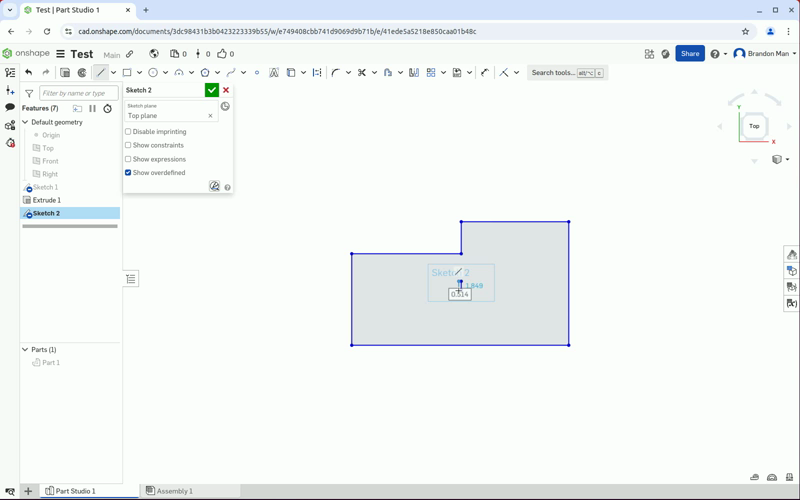
scroll(6)
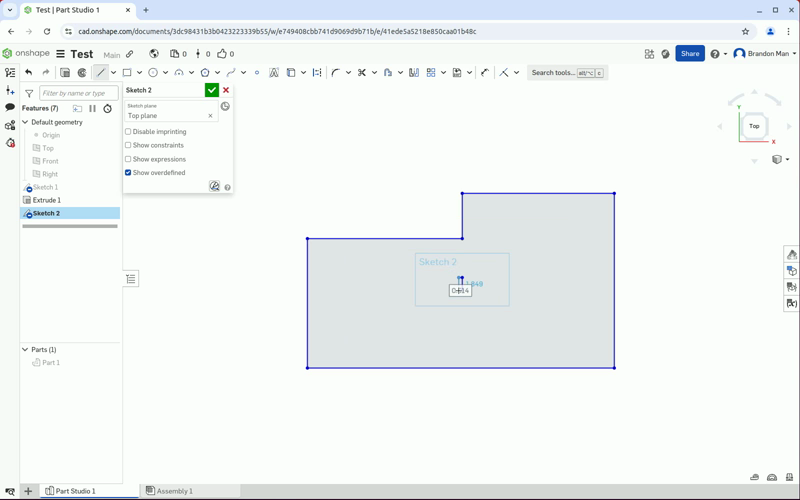
scroll(6)
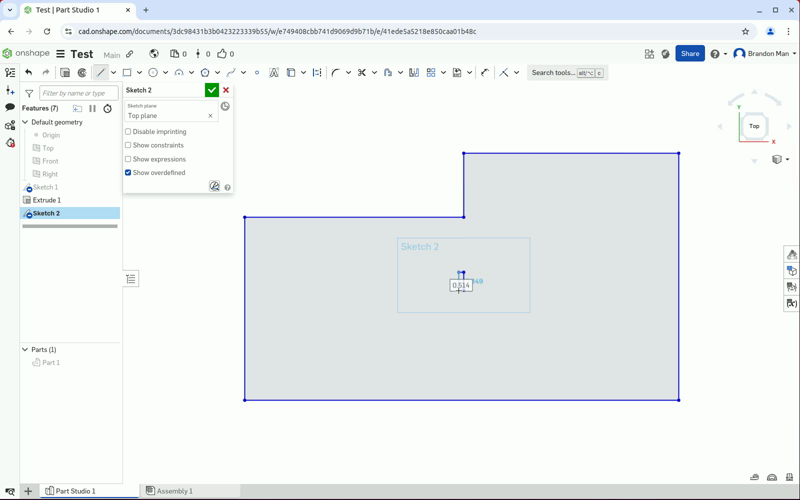
scroll(6)
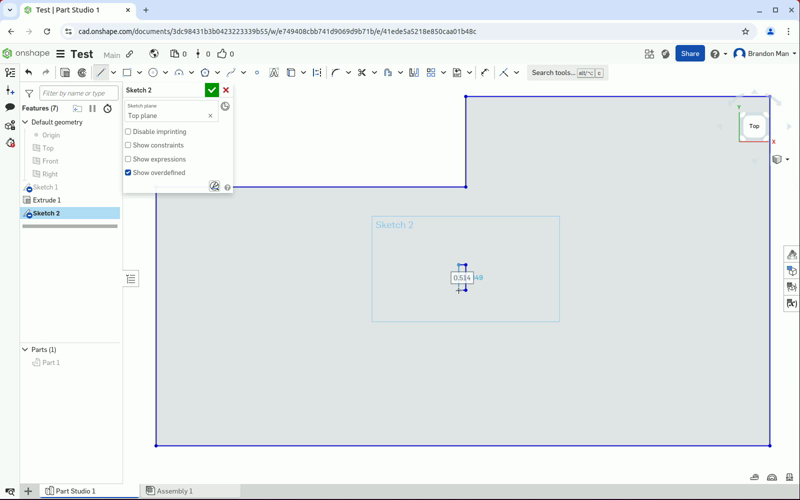
scroll(6)
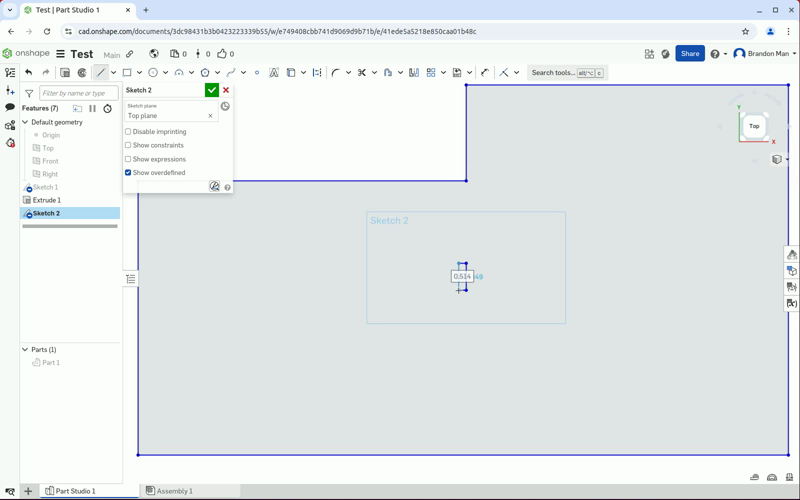
scroll(6)
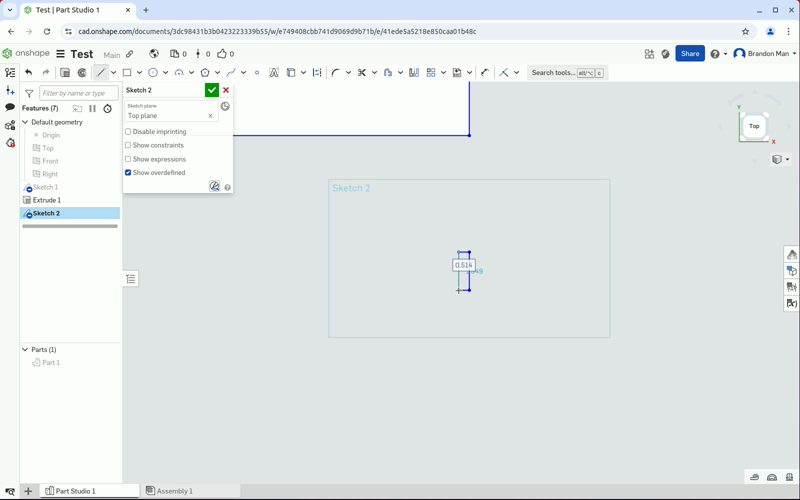
scroll(6)
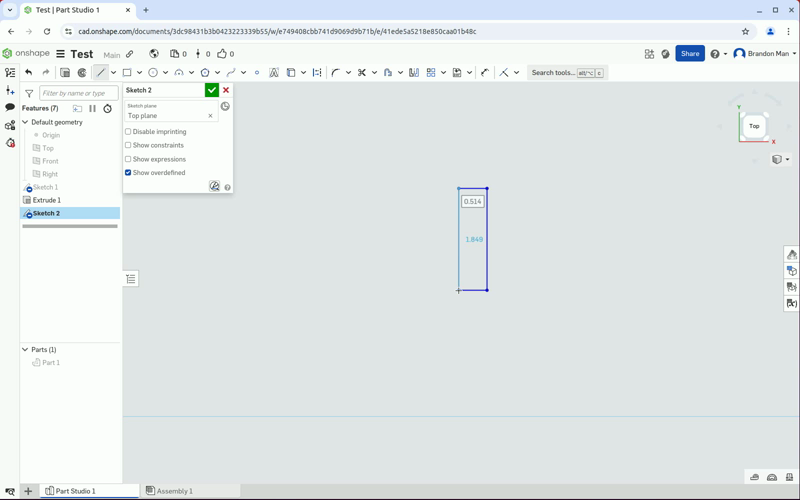
key_up(shift)
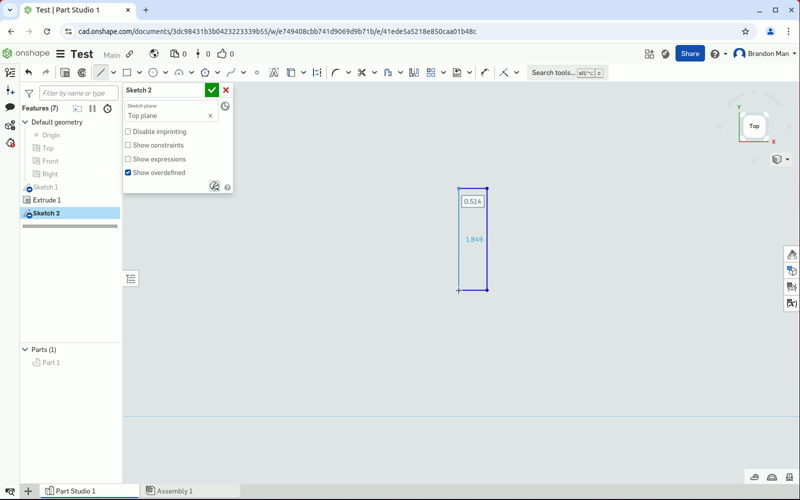
click(458, 290)
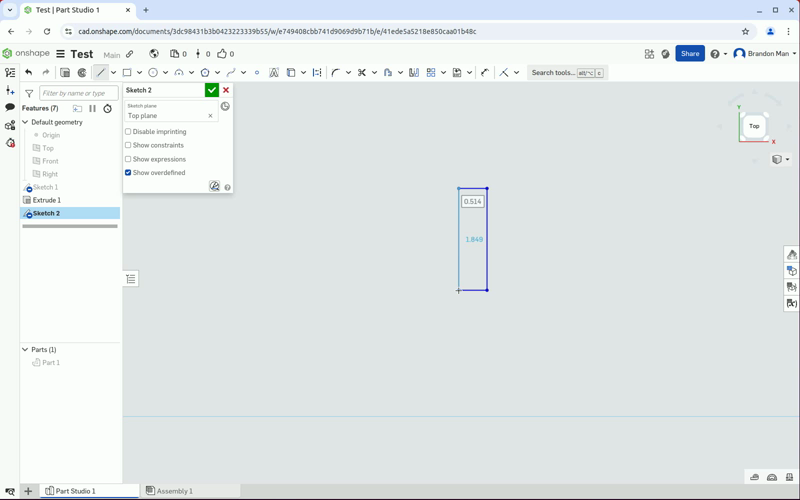
scroll(-6)
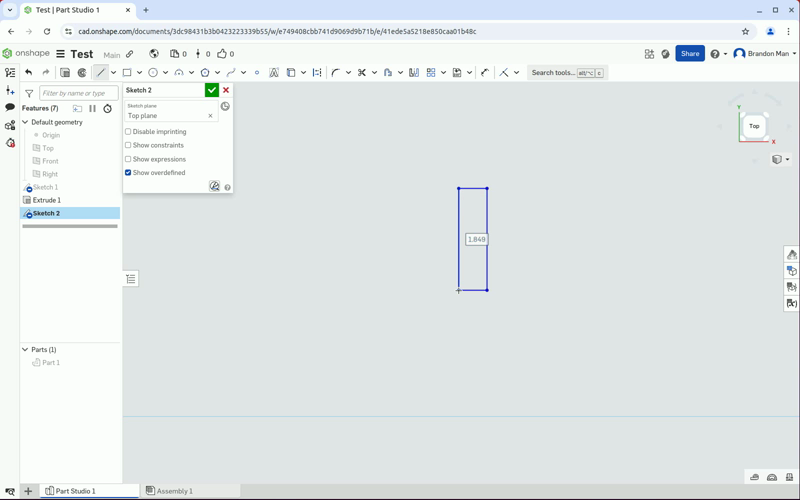
scroll(-6)
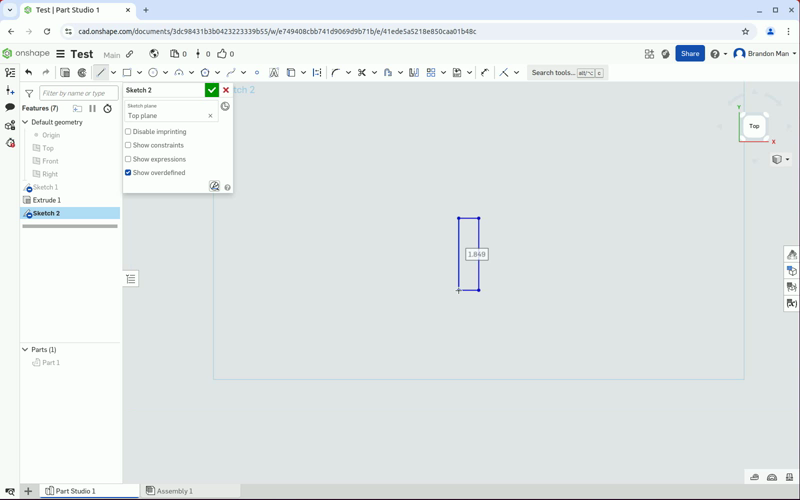
scroll(-6)
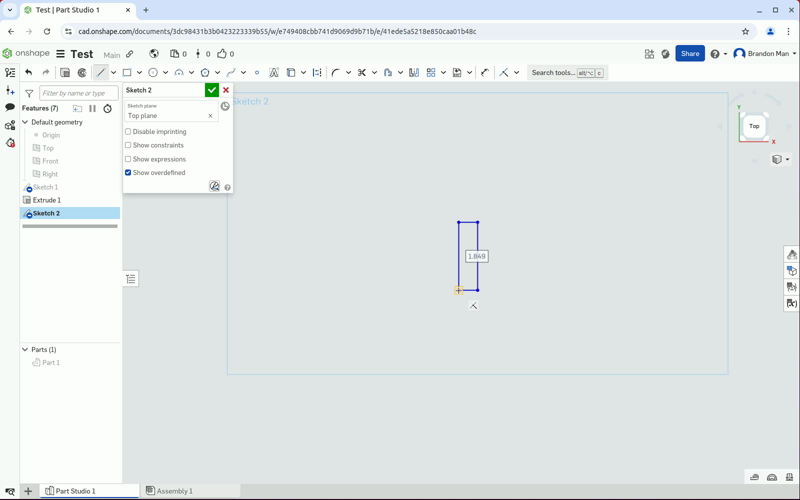
scroll(-6)
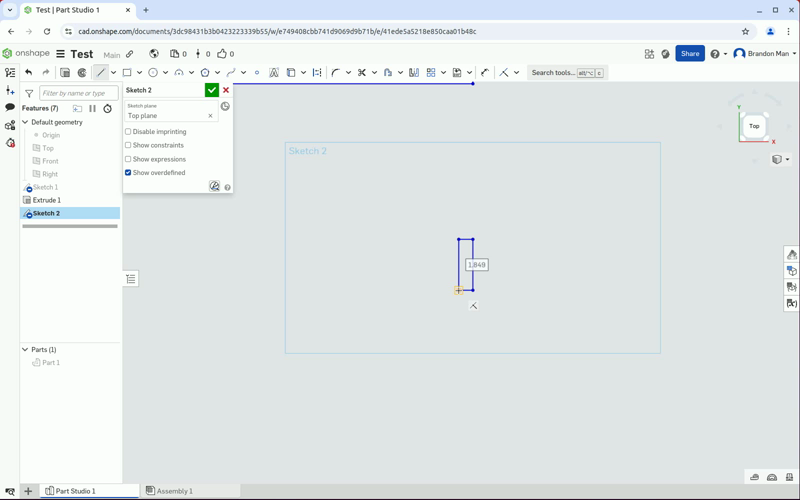
scroll(-6)
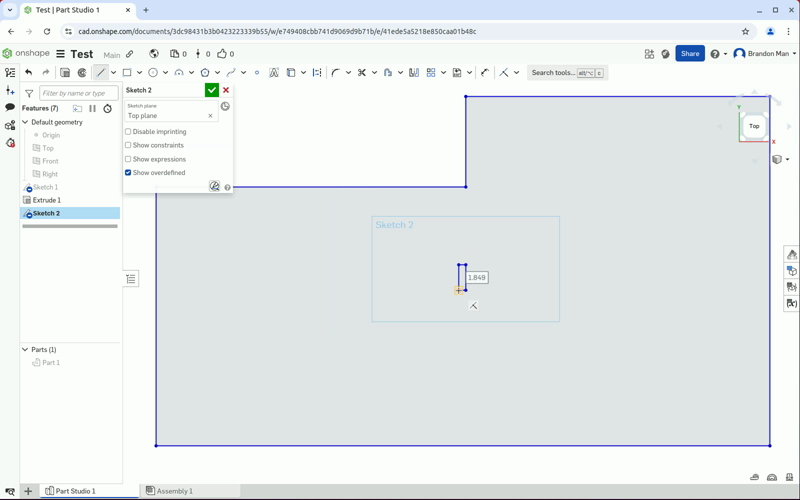
scroll(-6)
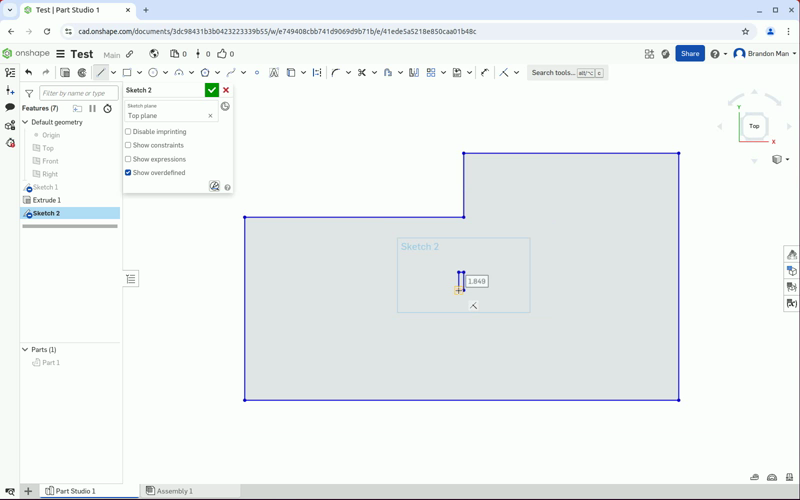
scroll(-6)
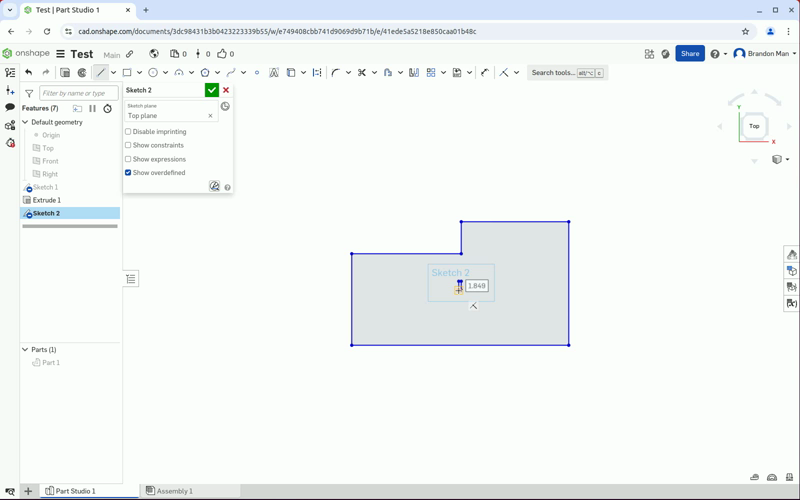
key(esc)
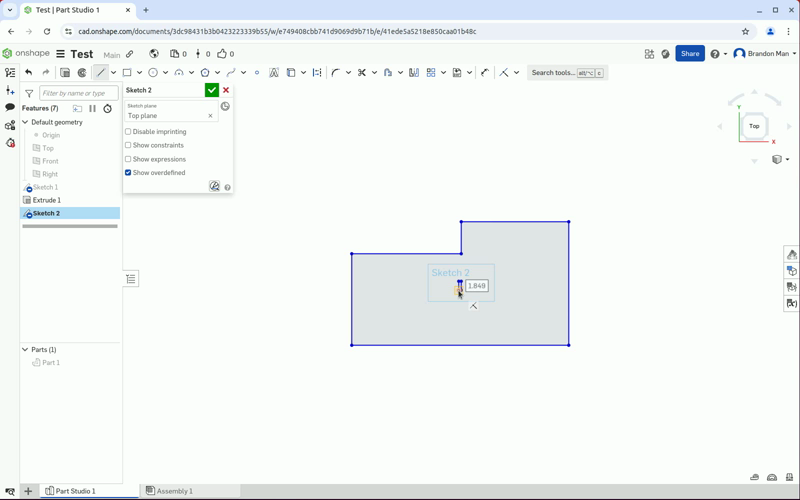
mouse_move(396, 307)
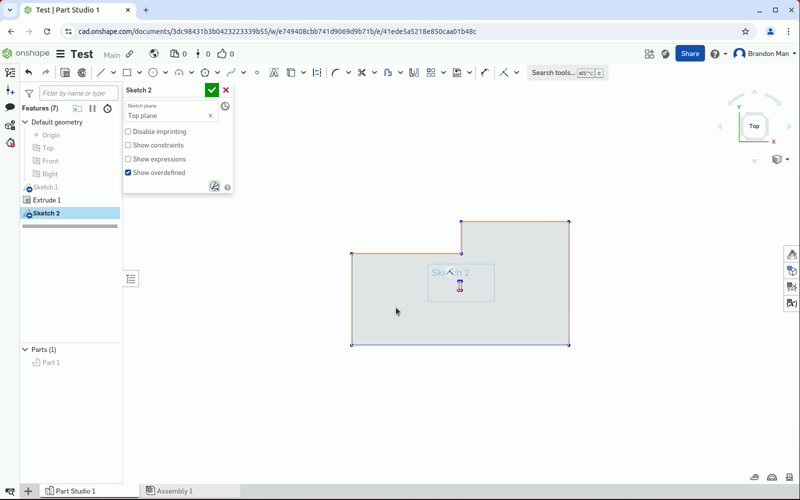
click(396, 307)
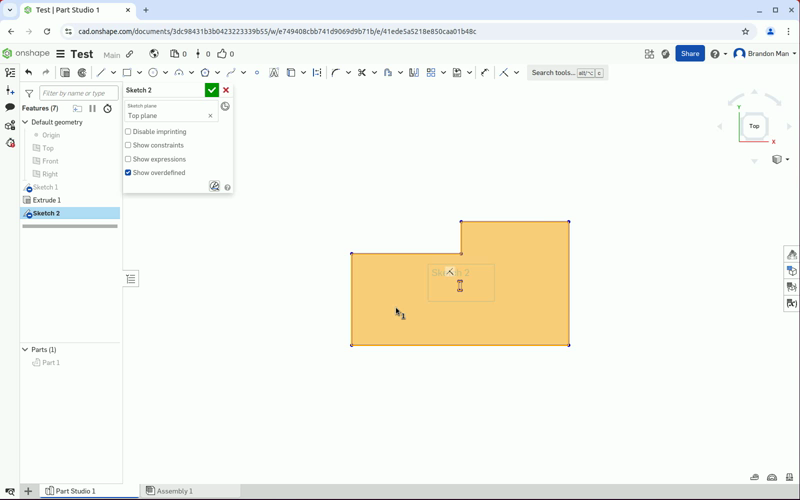
mouse_move(73, 352)
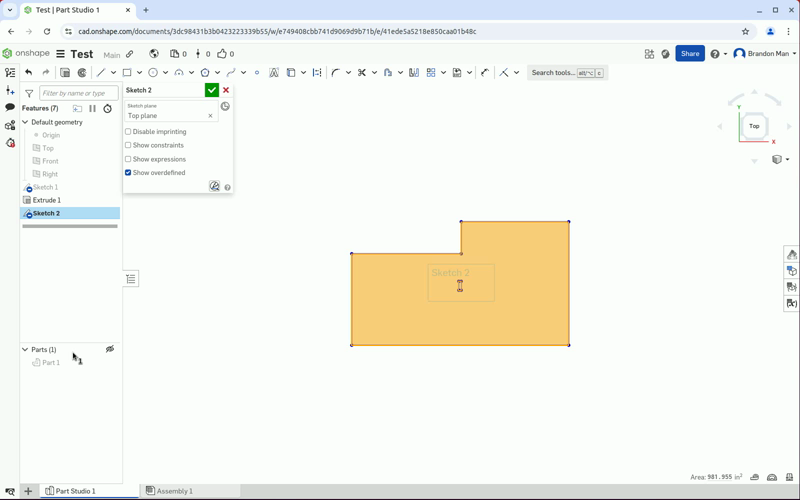
key(shift+y)
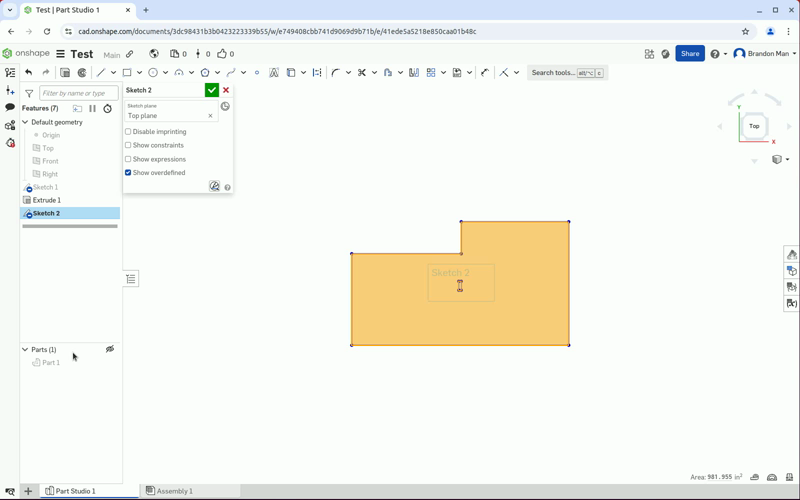
key(shift+e)
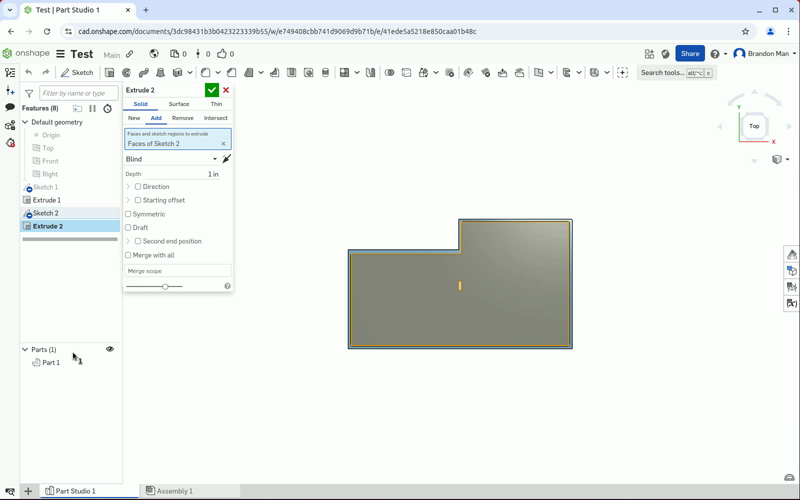
mouse_move(143, 106)
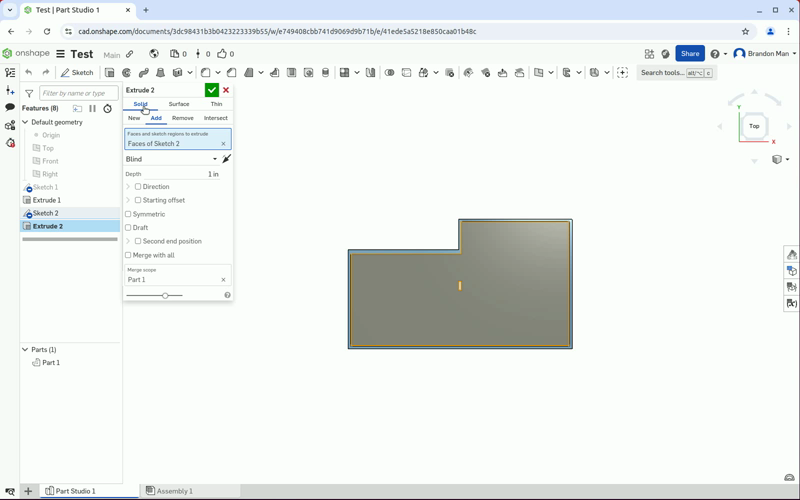
click(143, 106)
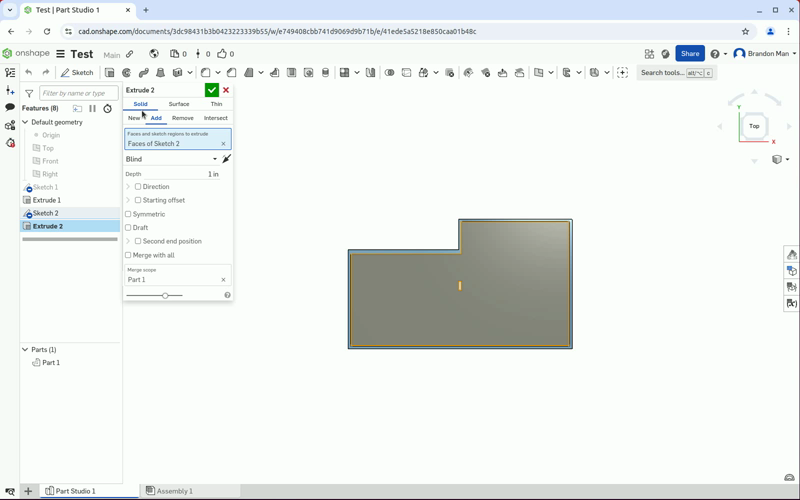
mouse_move(137, 120)
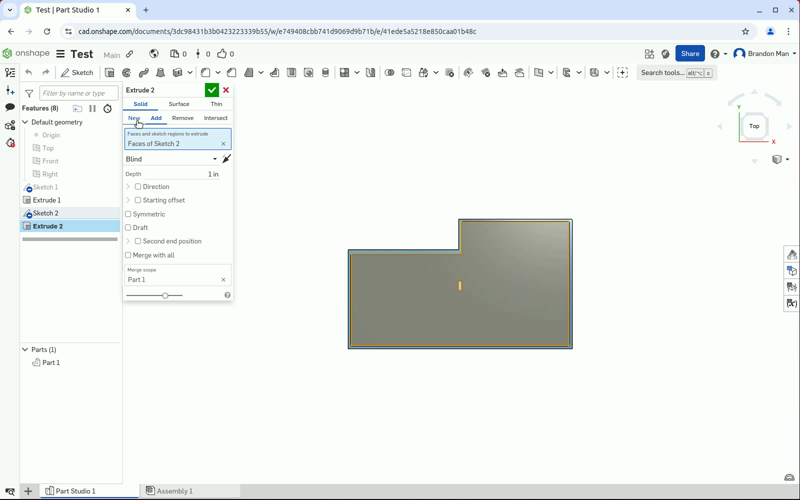
click(137, 120)
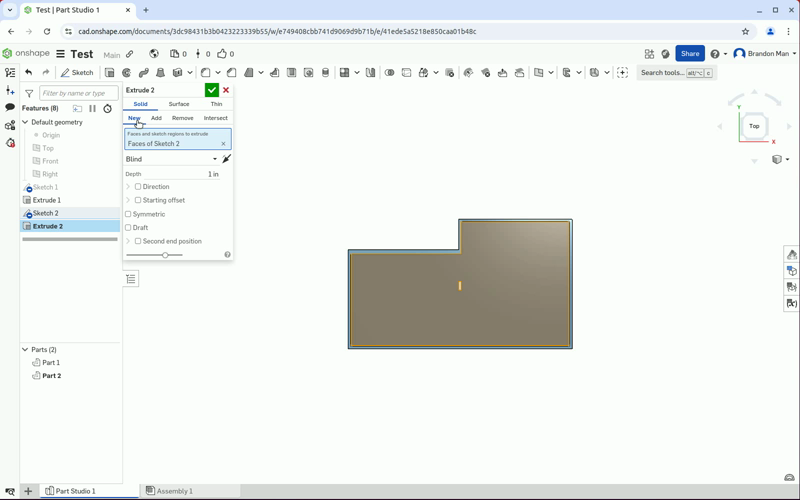
key(tab, 4)
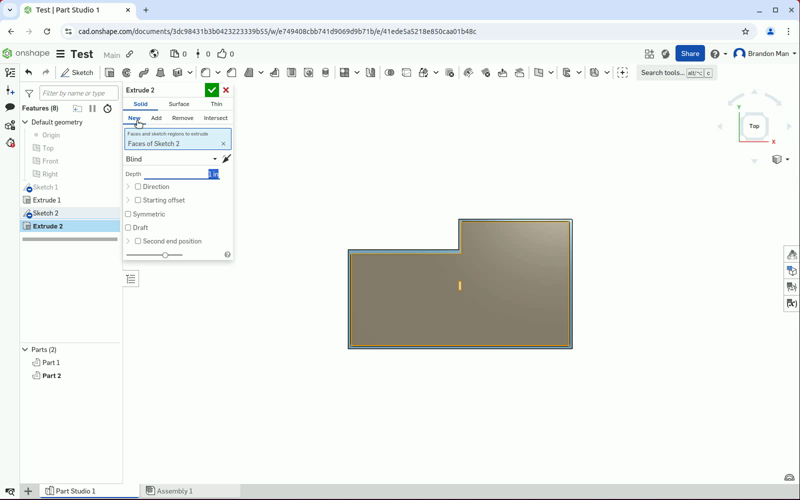
text(-0.241)
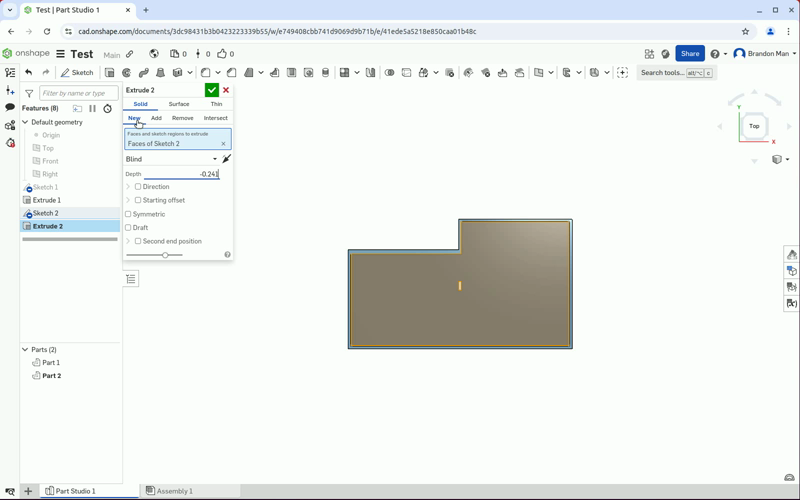
key(enter)
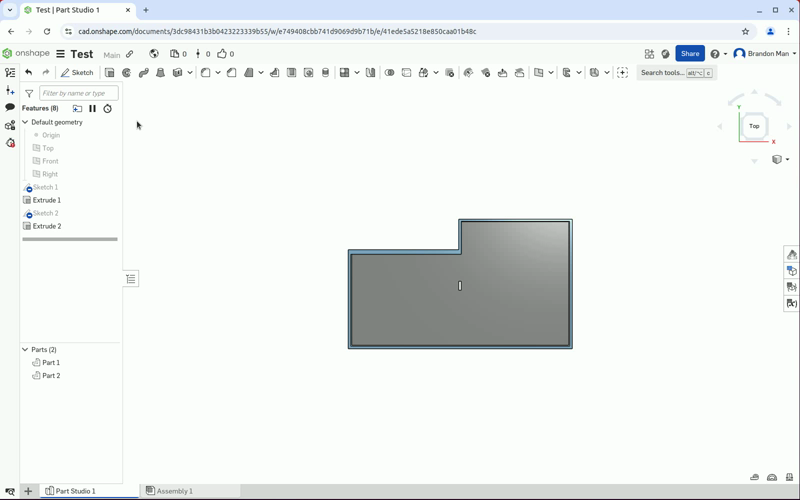
key(shift+h)
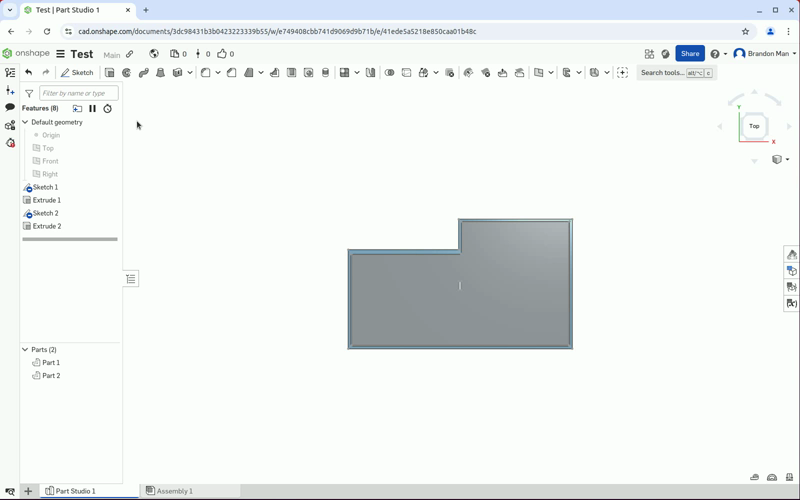
key(shift+h)
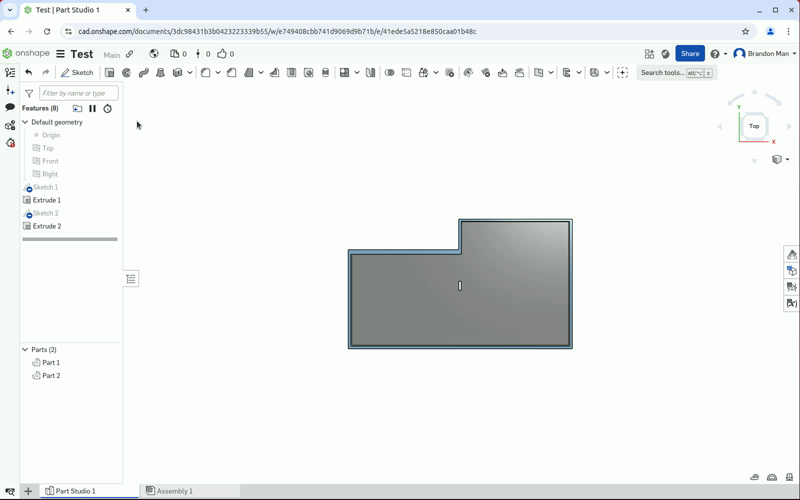
mouse_move(73, 189)
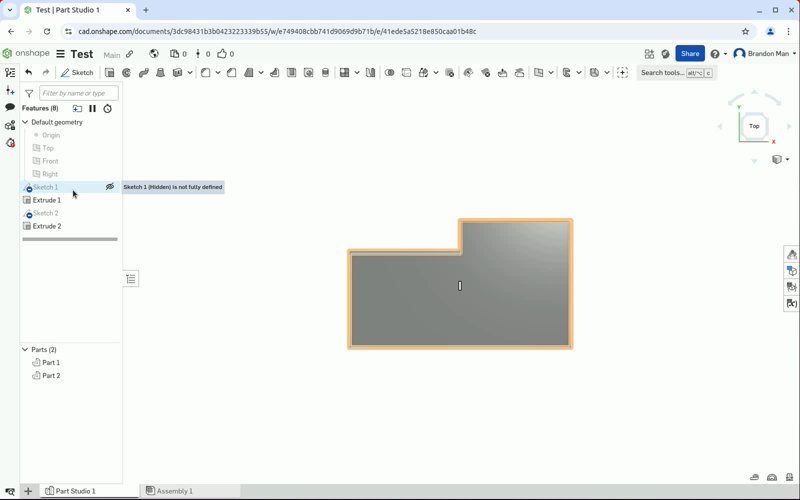
click(73, 189)
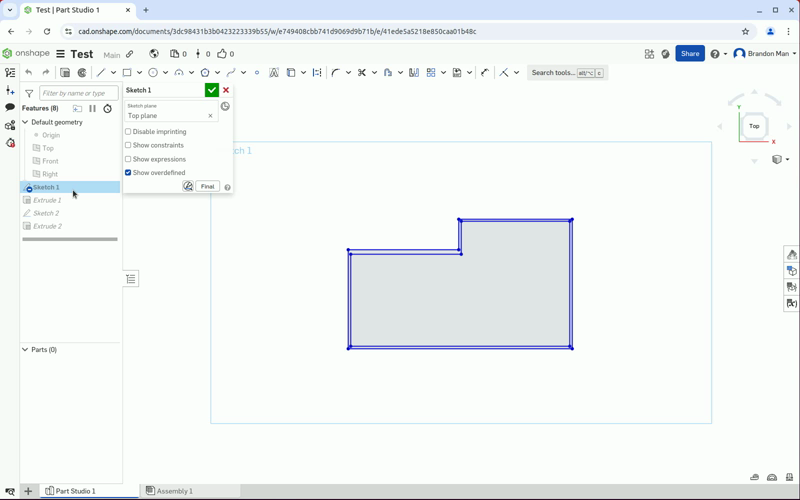
mouse_move(229, 92)
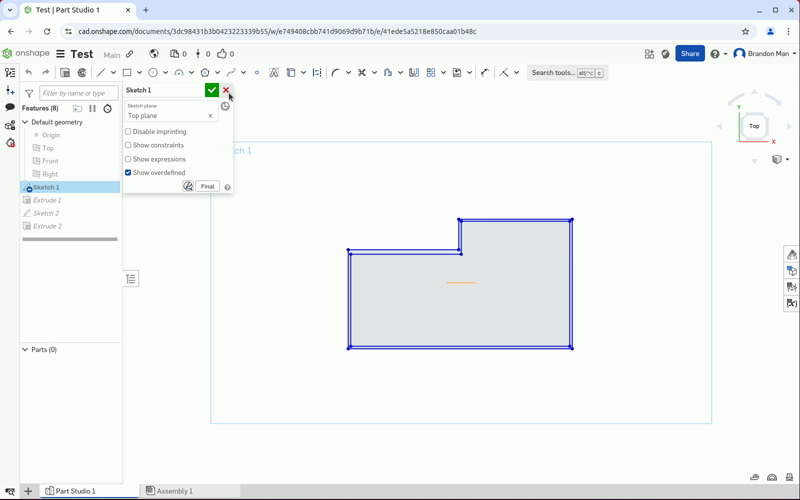
click(229, 92)
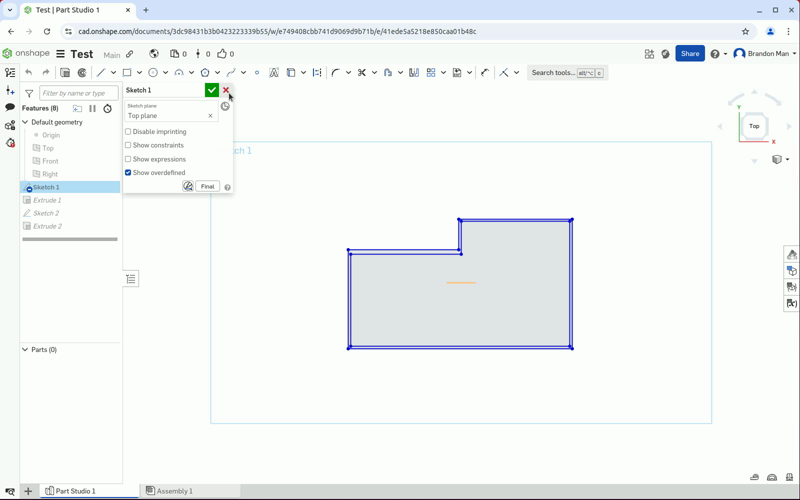
key(shift+s)
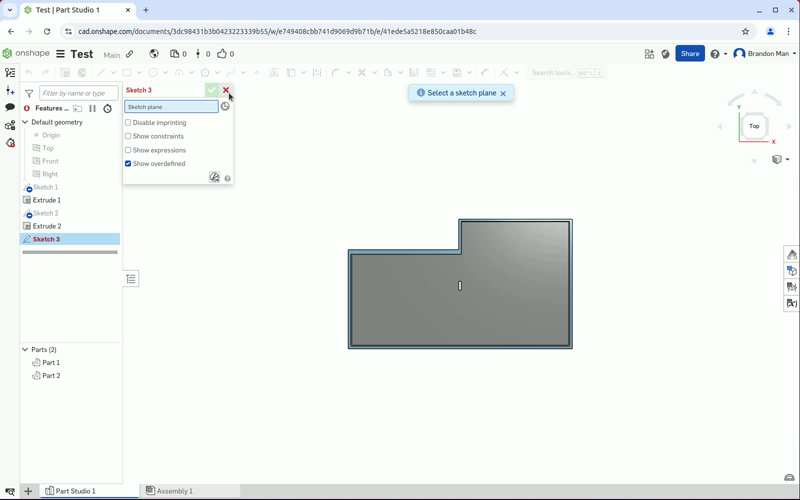
mouse_move(73, 150)
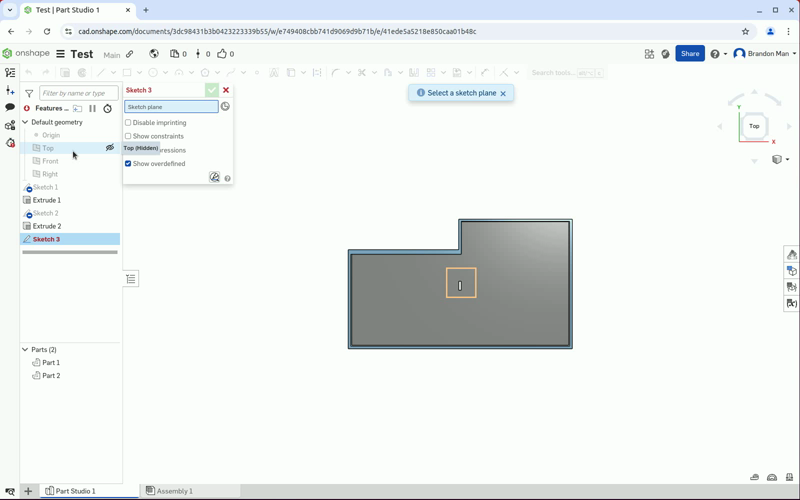
click(73, 150)
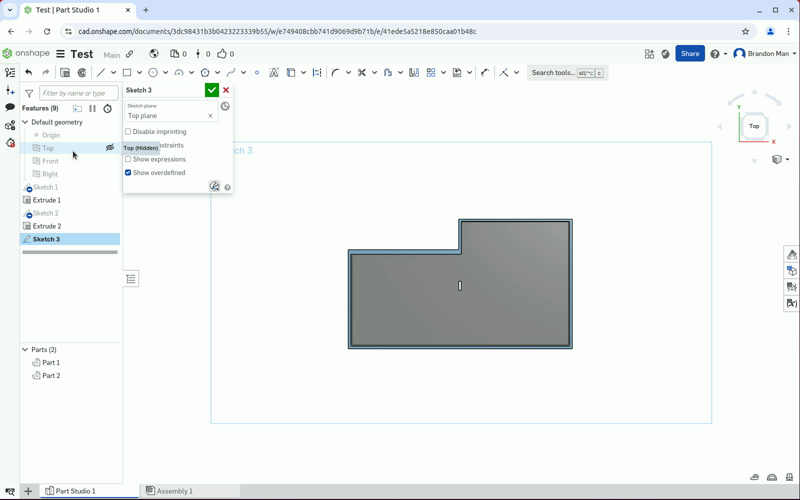
mouse_move(73, 352)
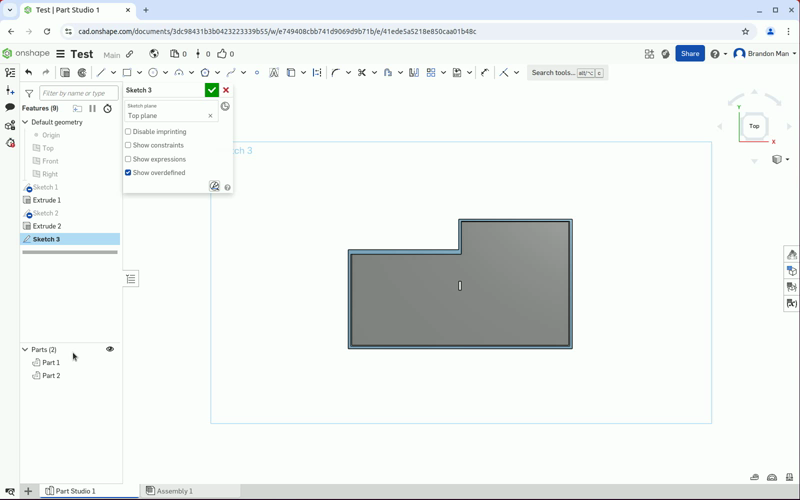
key(y)
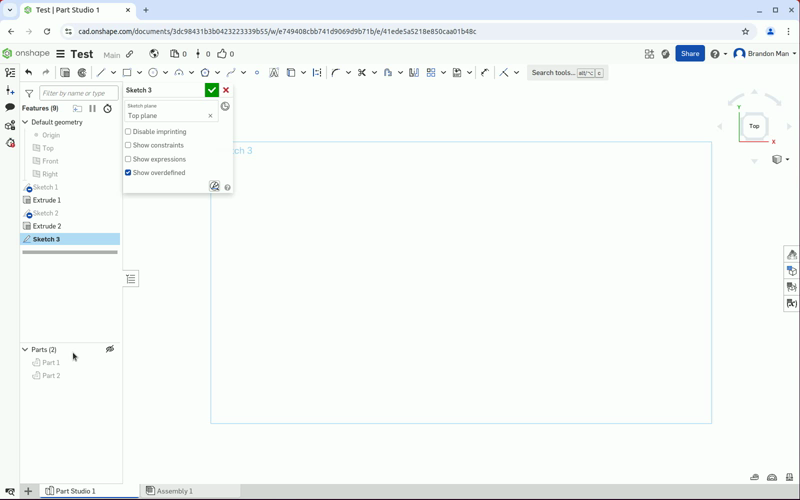
key(l)
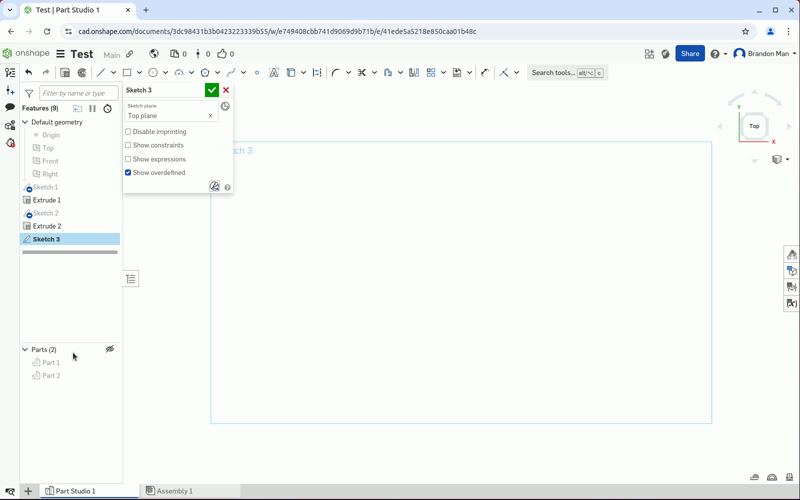
key_down(shift)
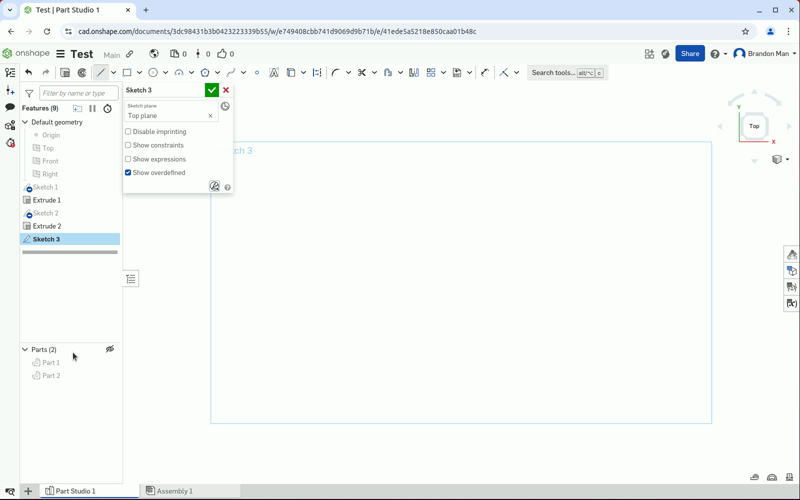
mouse_move(458, 290)
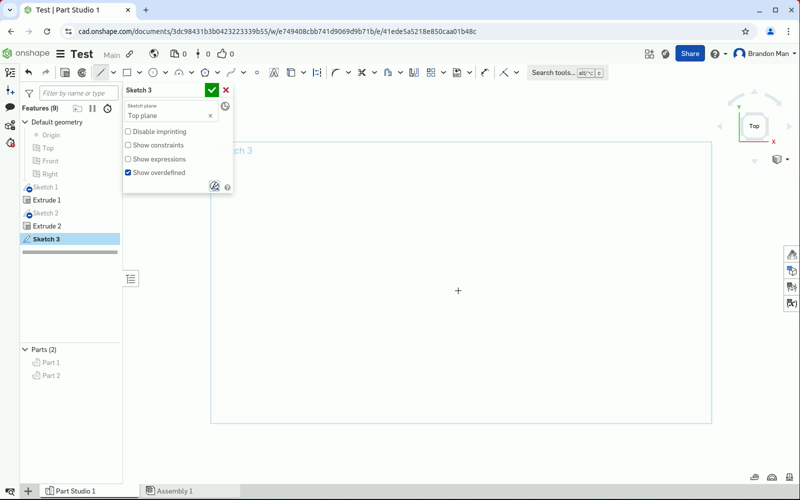
click(458, 290)
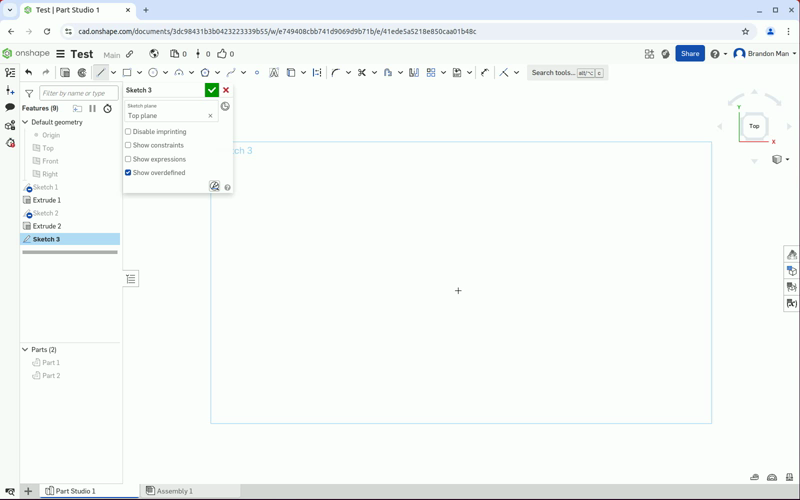
key_up(shift)
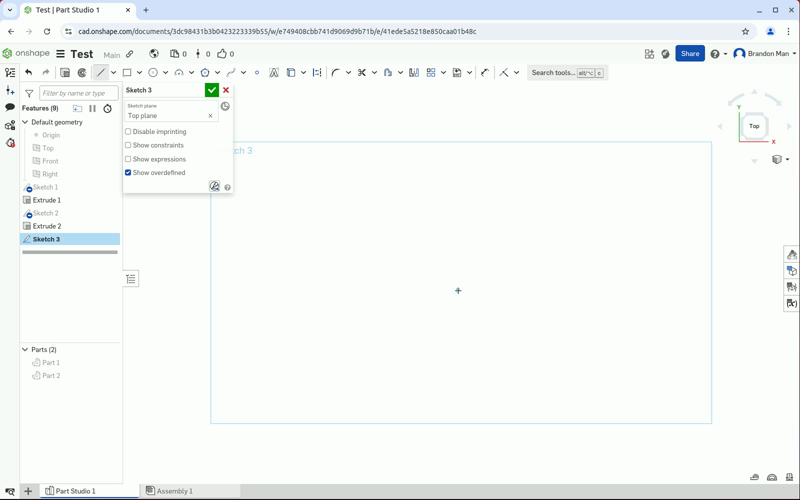
key_down(shift)
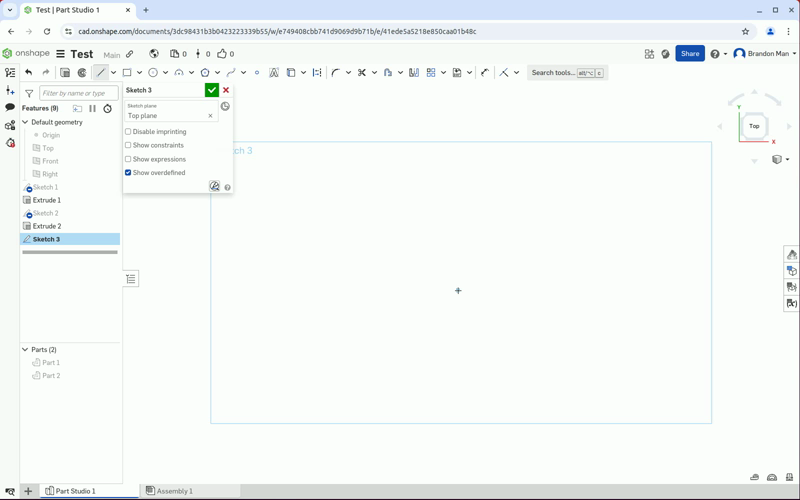
mouse_move(488, 290)
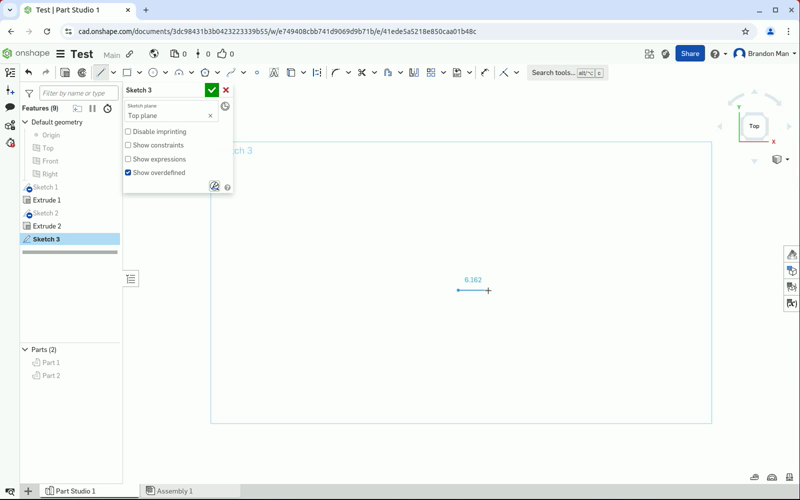
mouse_move(462, 290)
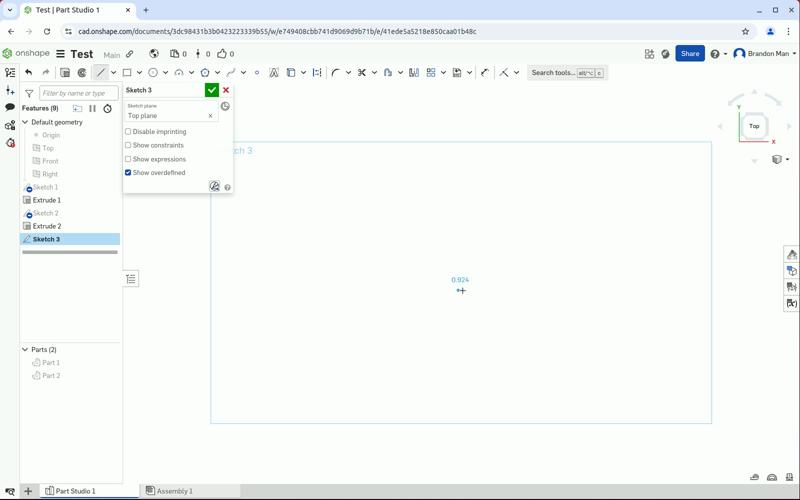
scroll(6)
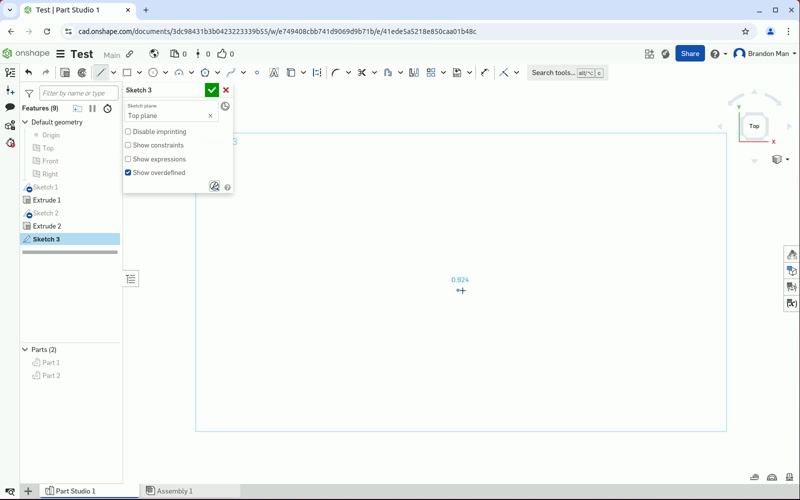
scroll(6)
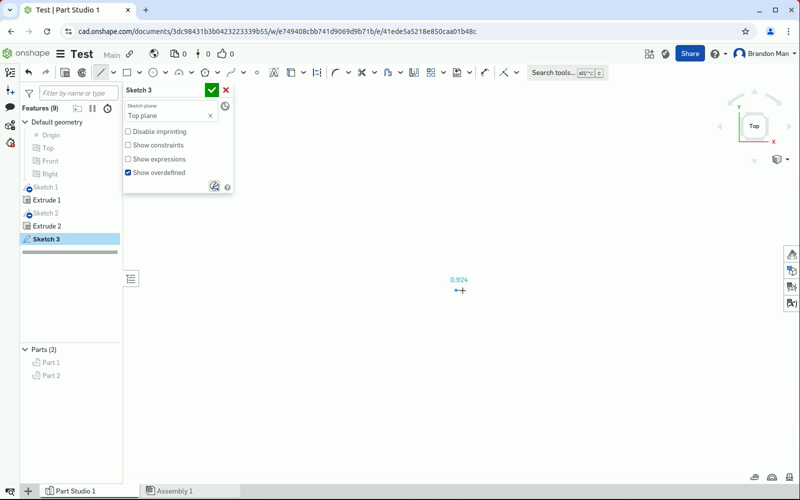
scroll(6)
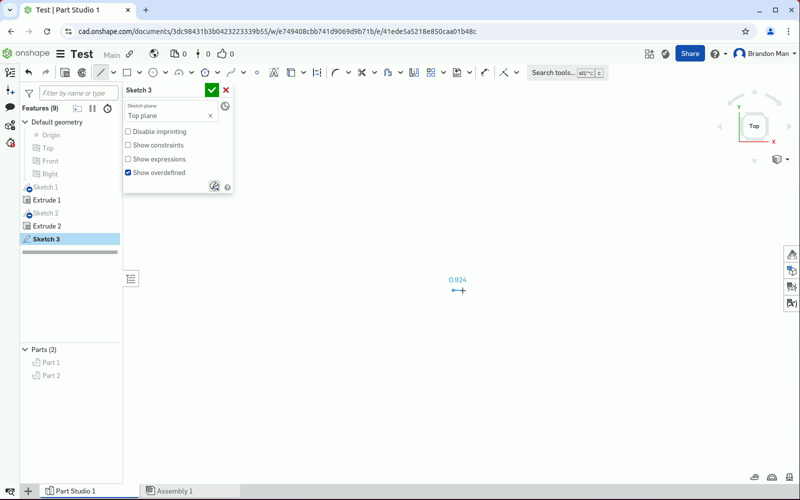
scroll(6)
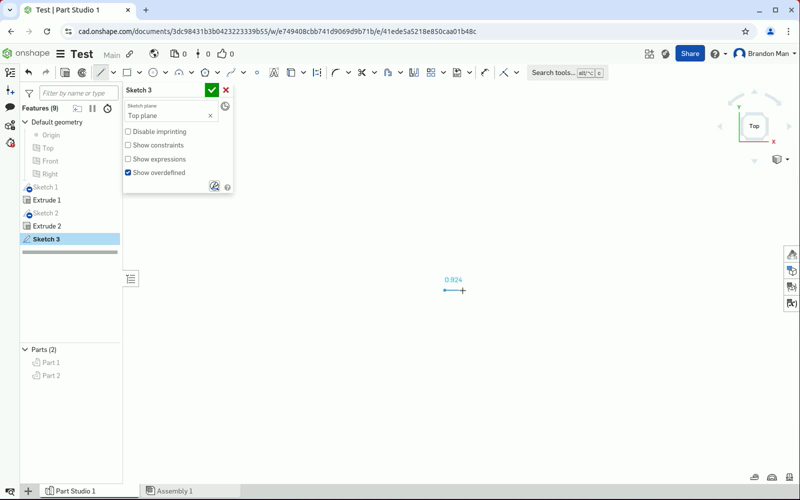
scroll(6)
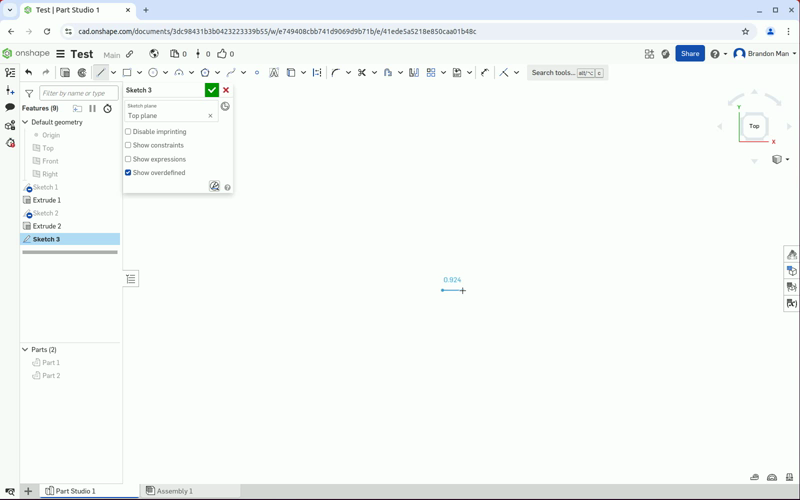
scroll(6)
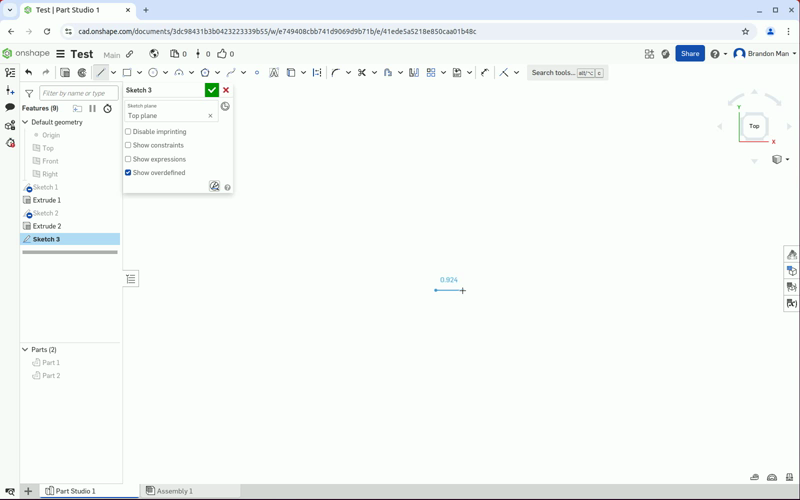
scroll(6)
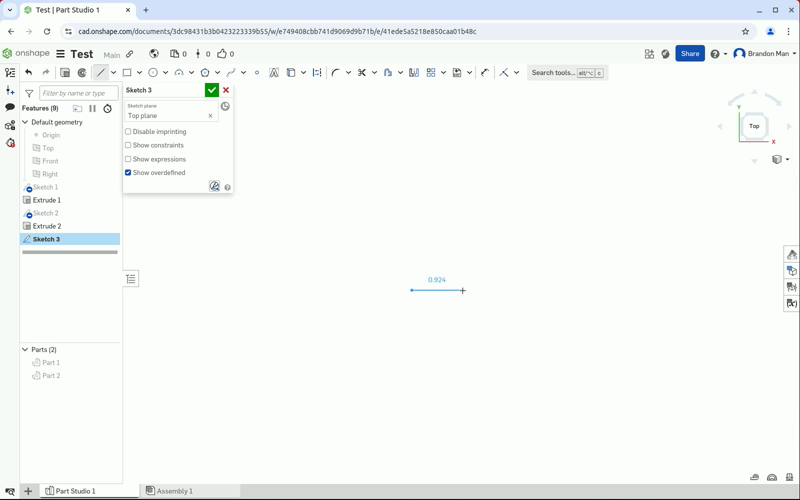
click(462, 290)
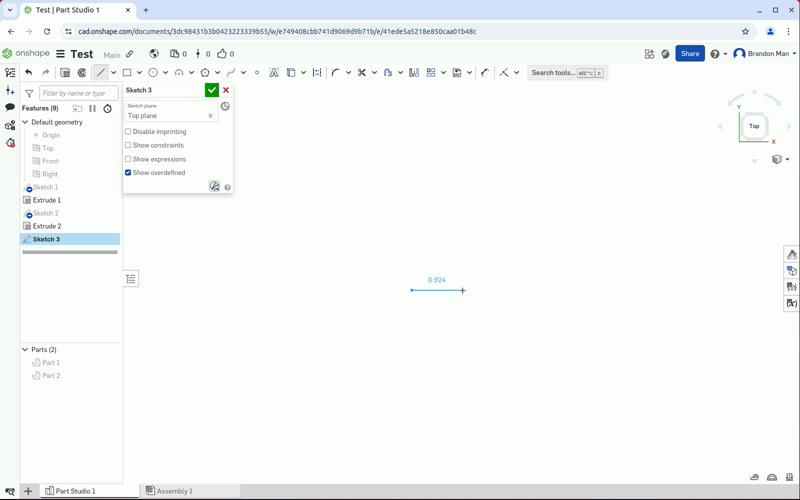
scroll(-6)
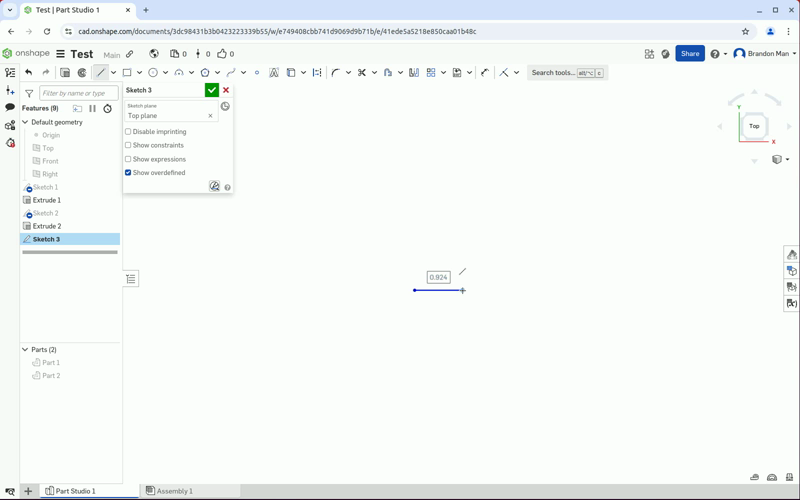
scroll(-6)
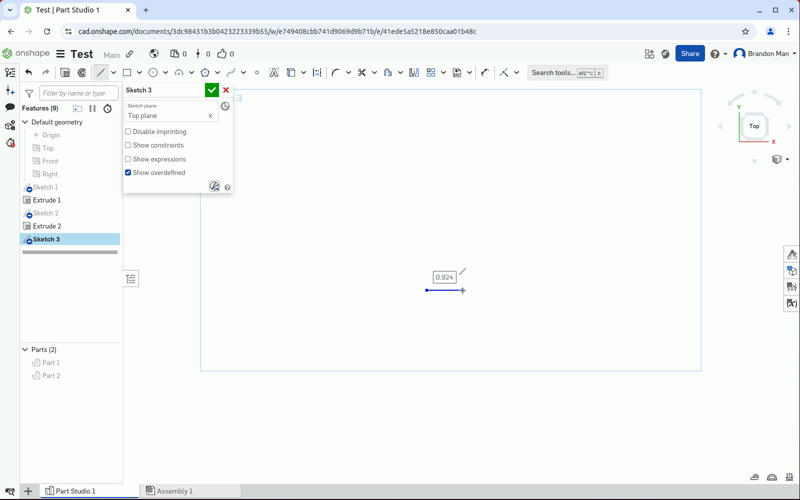
scroll(-6)
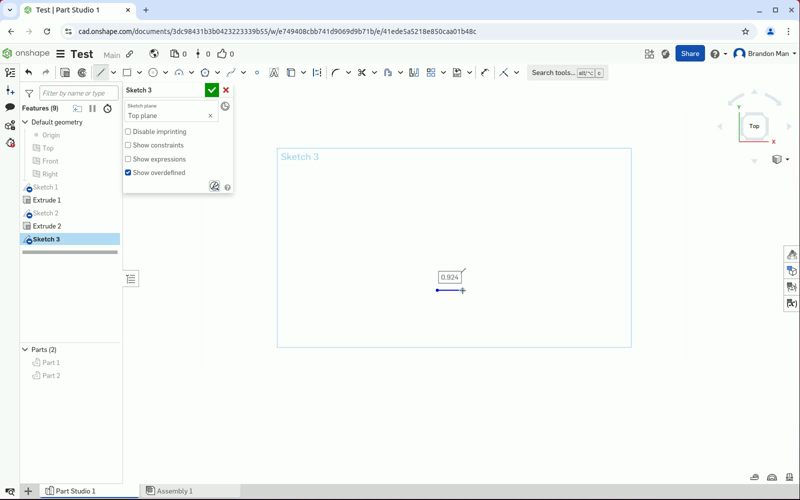
scroll(-6)
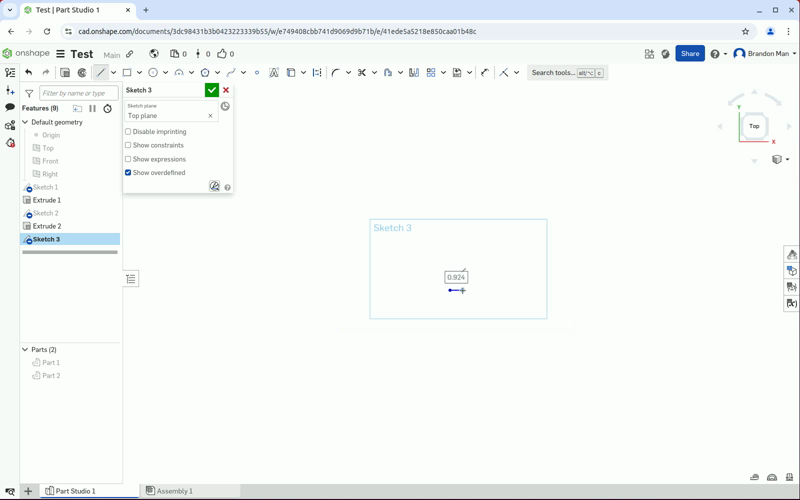
scroll(-6)
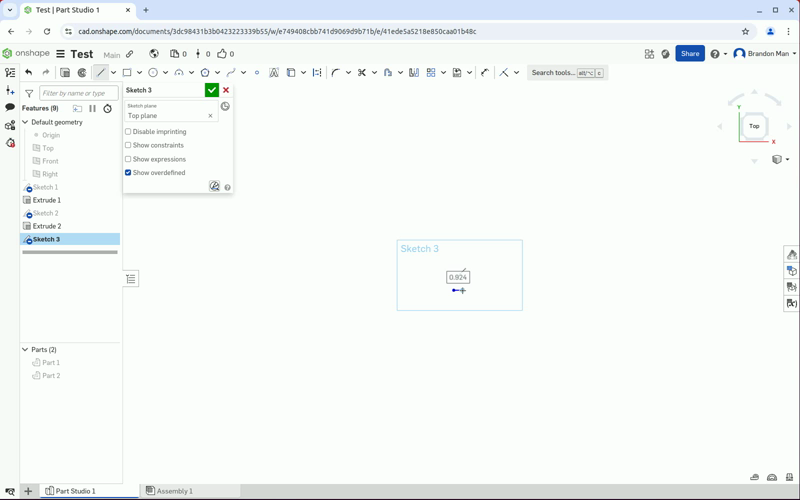
scroll(-6)
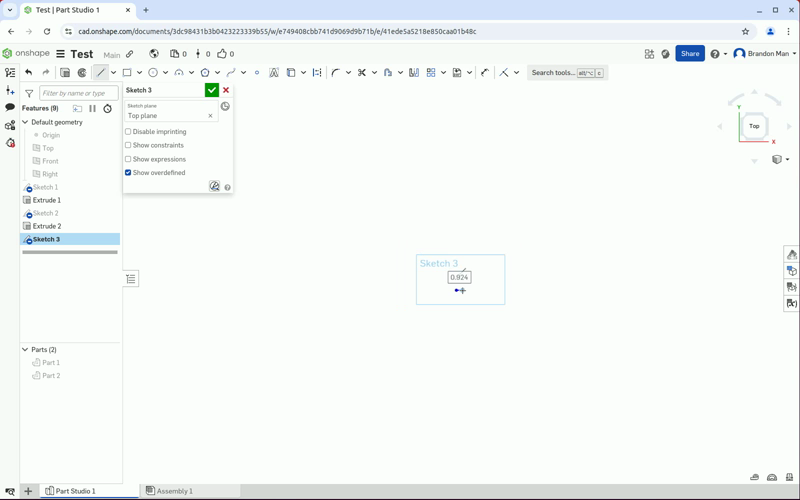
scroll(-6)
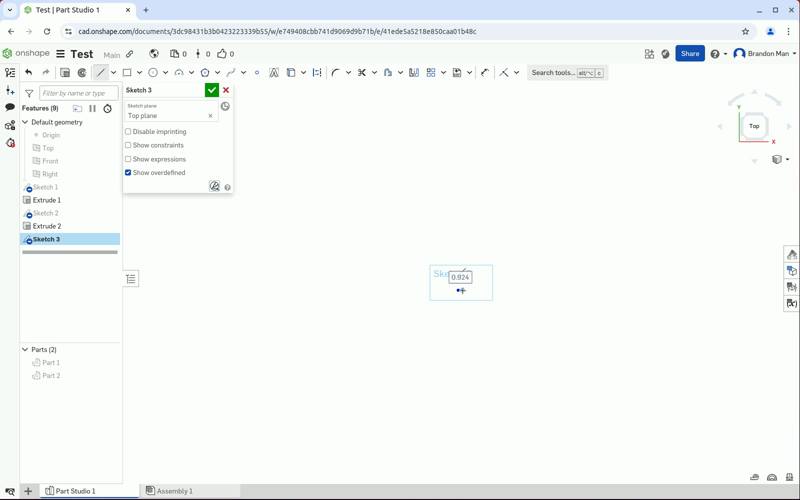
key_up(shift)
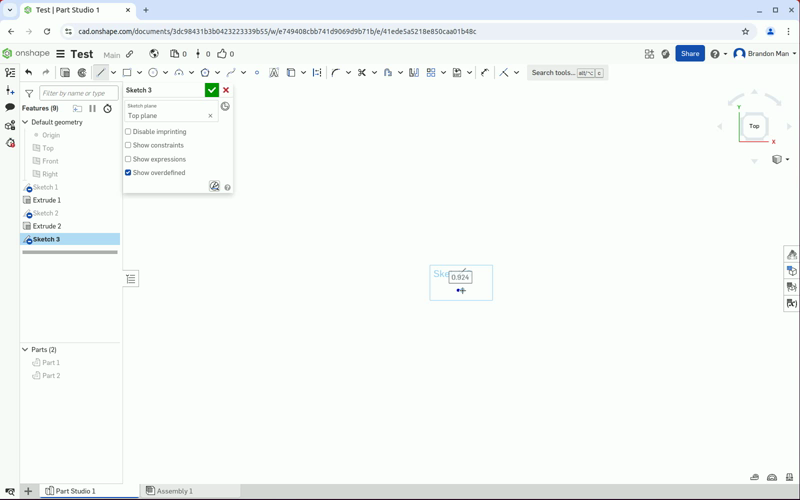
key_down(shift)
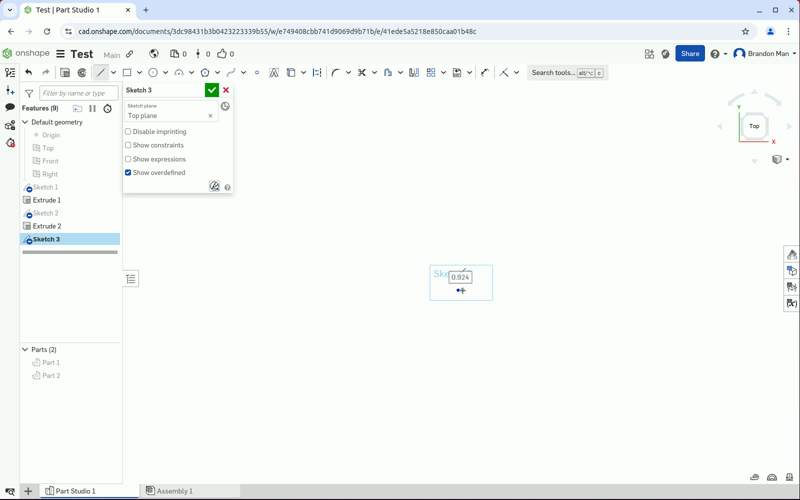
mouse_move(492, 290)
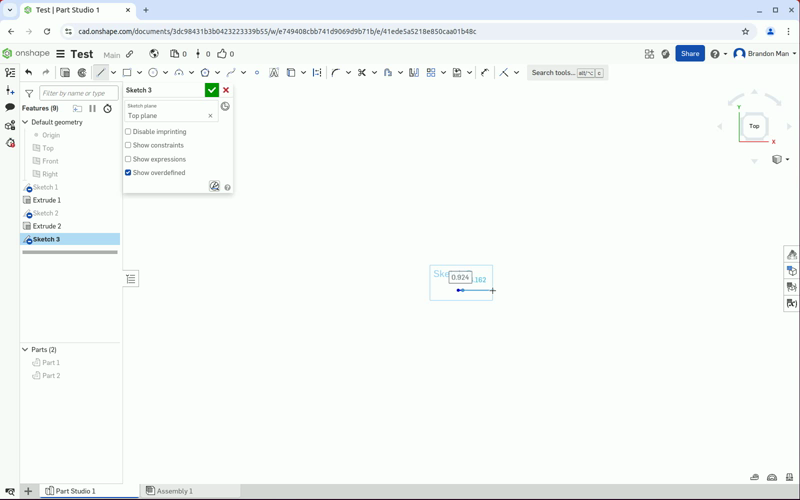
mouse_move(462, 279)
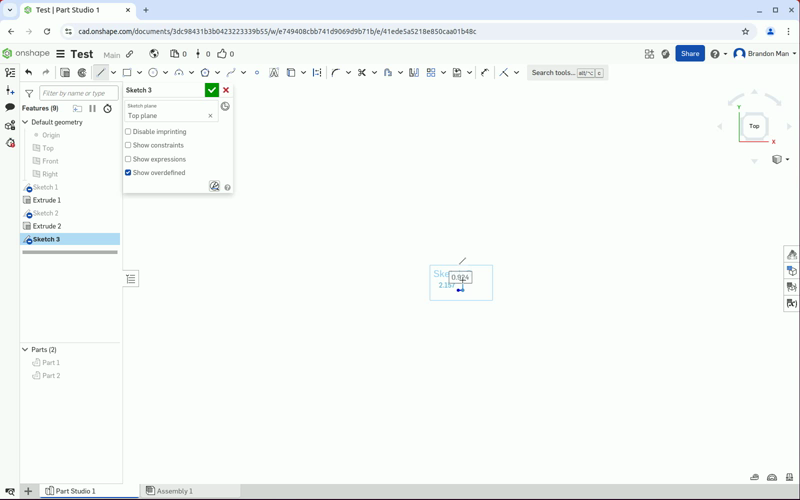
click(462, 279)
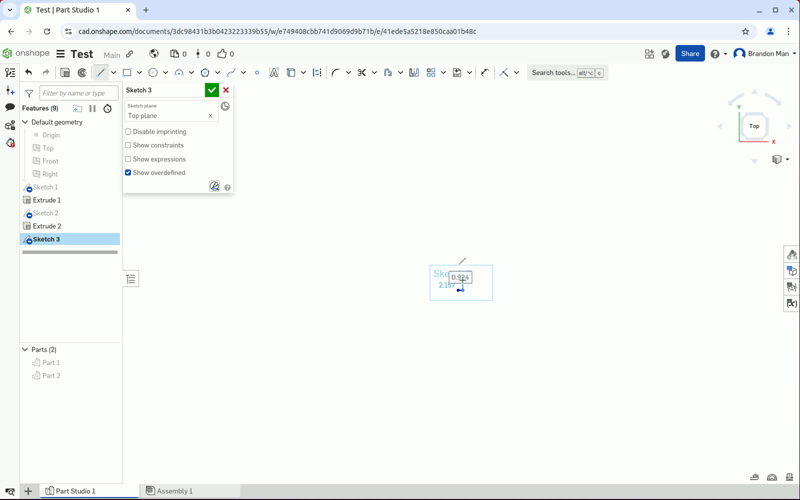
key_up(shift)
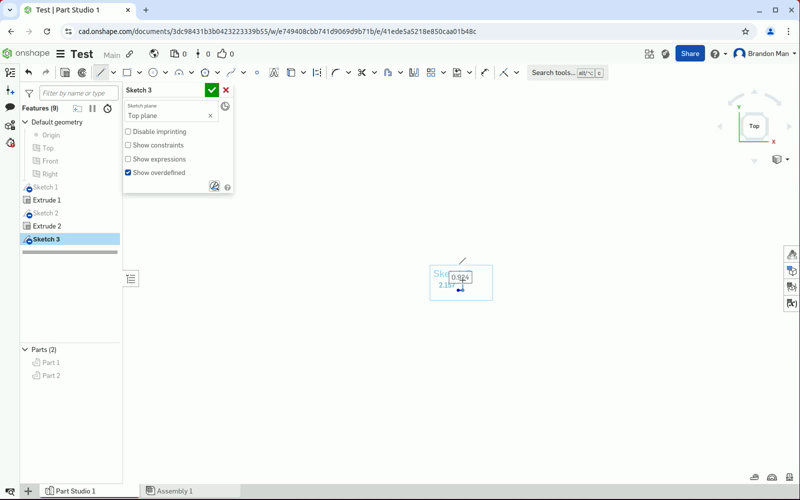
key_down(shift)
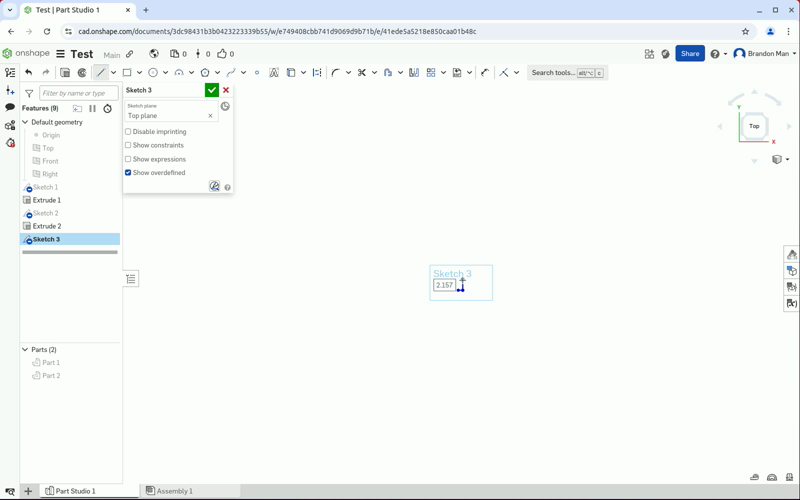
mouse_move(492, 279)
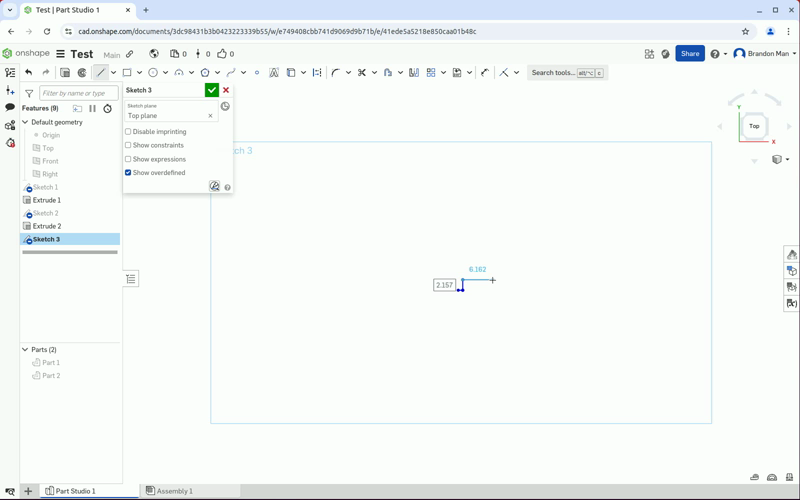
mouse_move(458, 279)
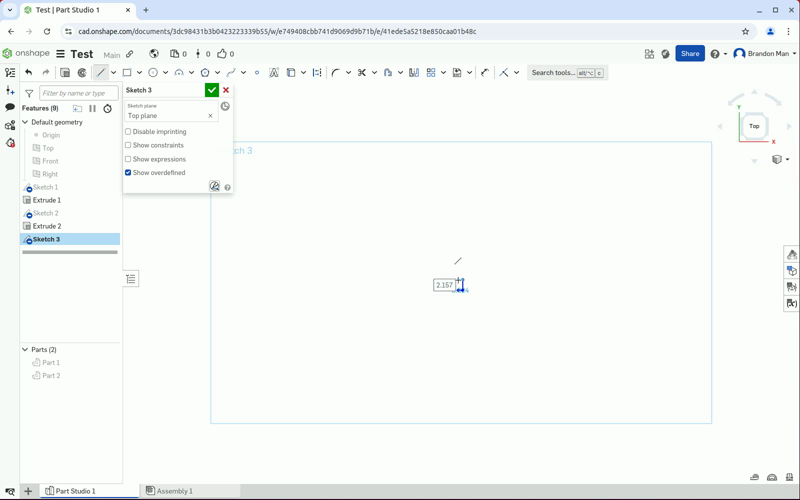
scroll(6)
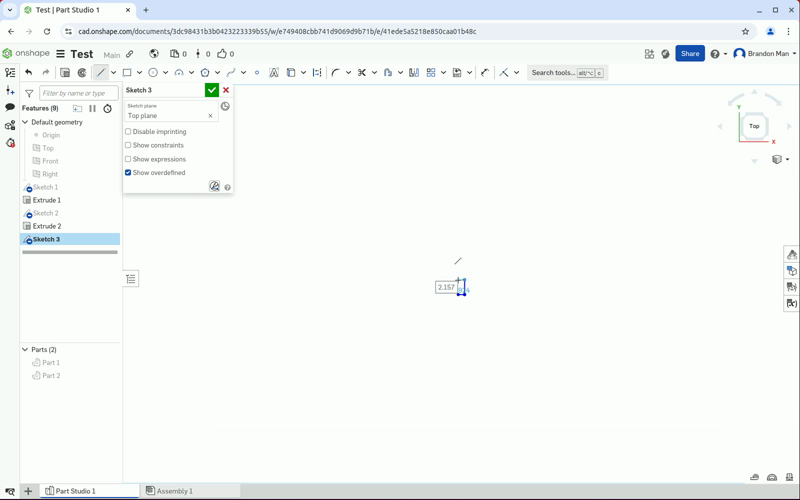
scroll(6)
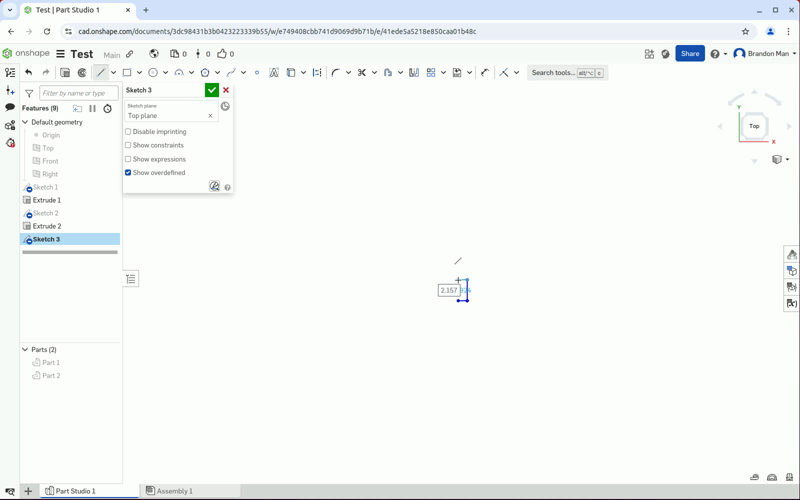
scroll(6)
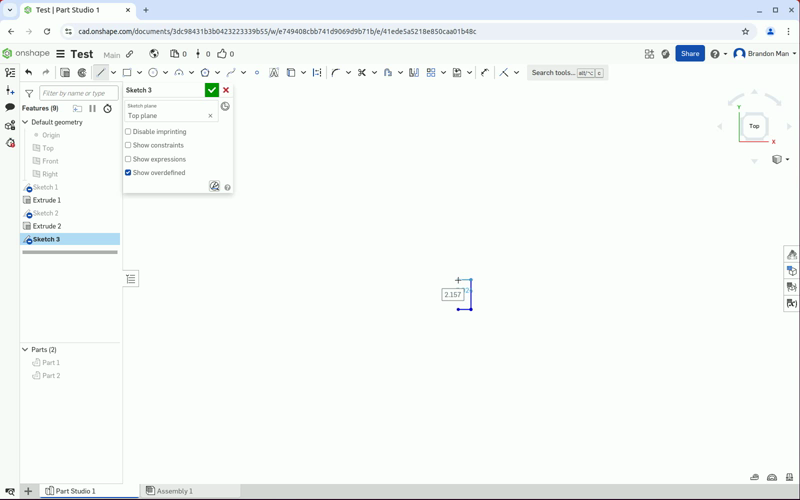
scroll(6)
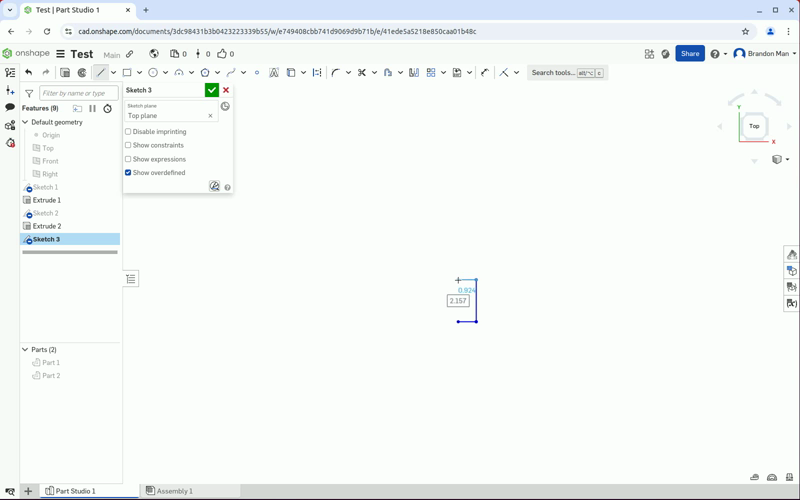
scroll(6)
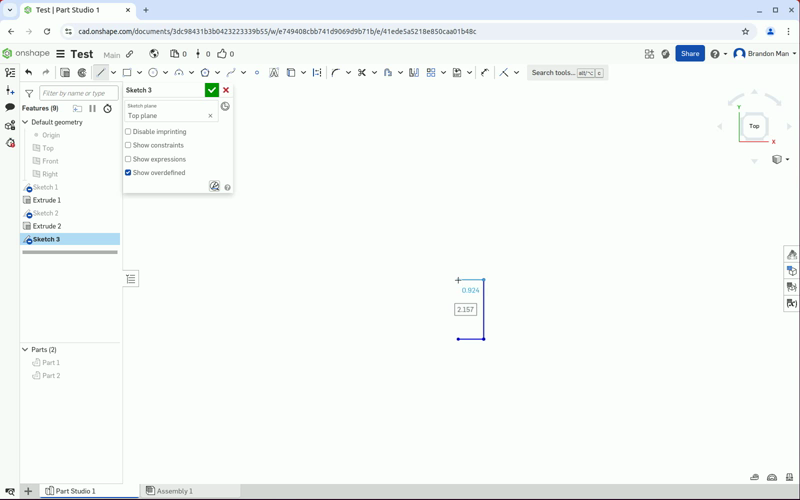
scroll(6)
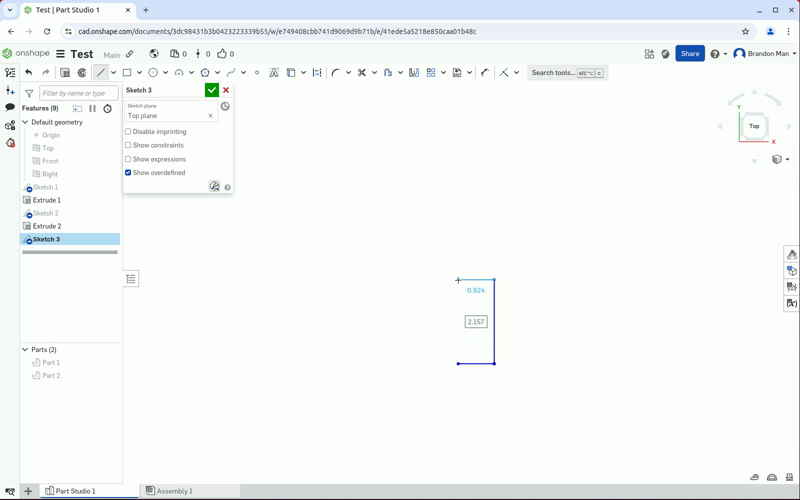
scroll(6)
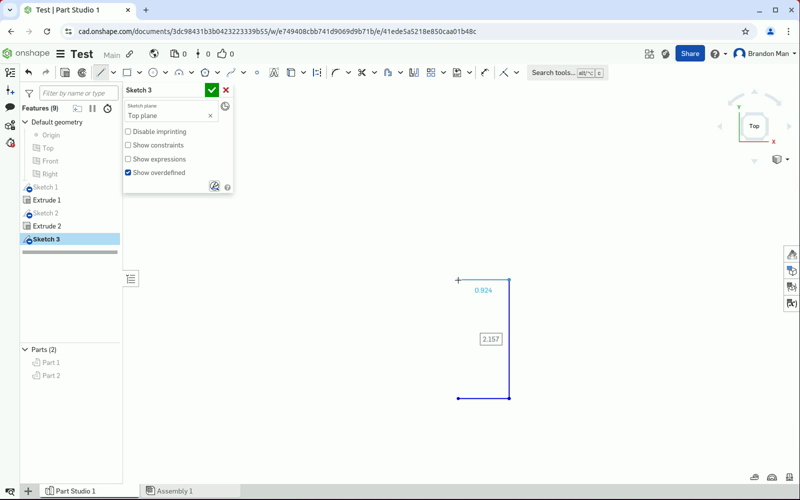
click(458, 279)
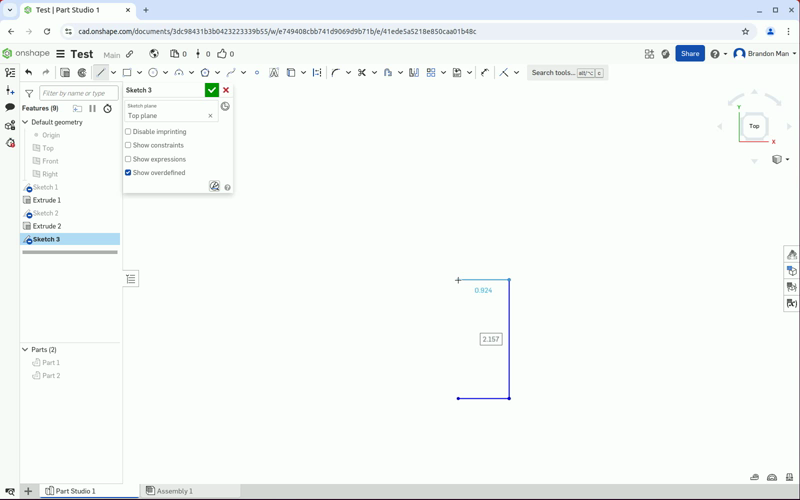
scroll(-6)
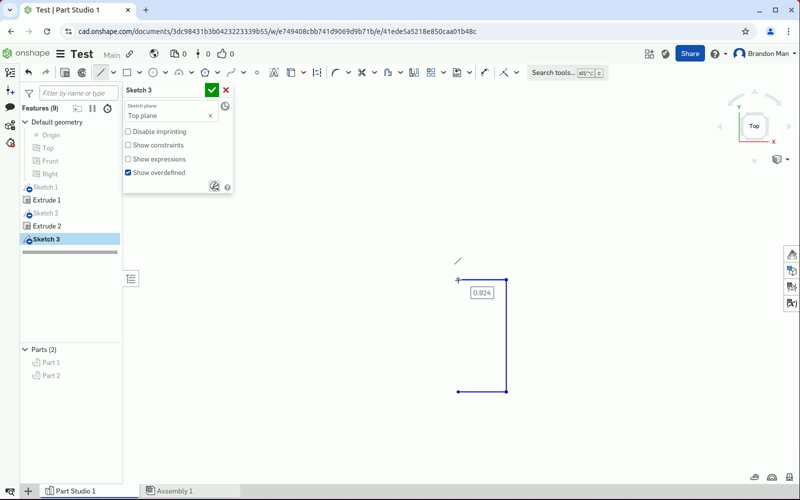
scroll(-6)
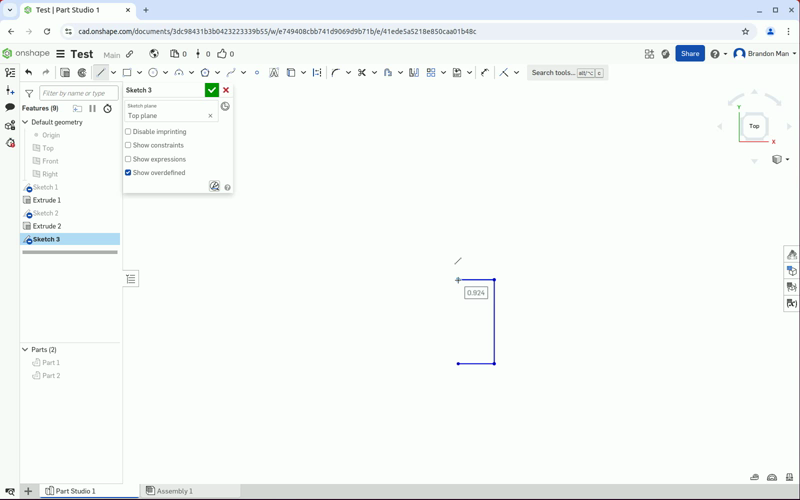
scroll(-6)
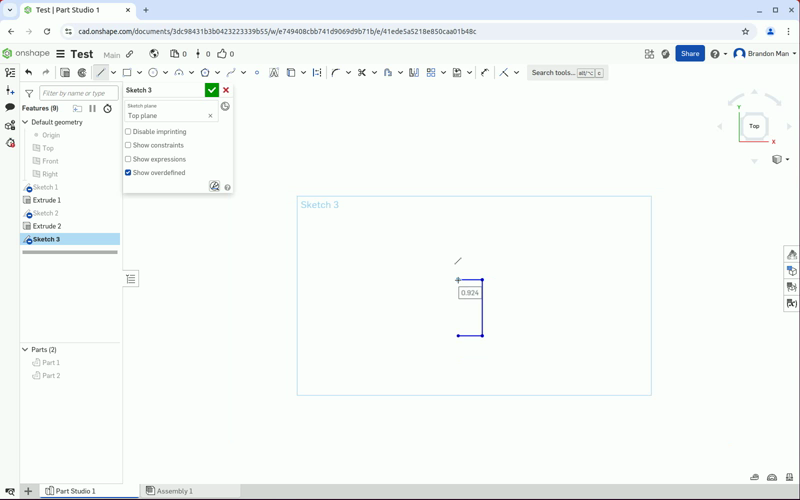
scroll(-6)
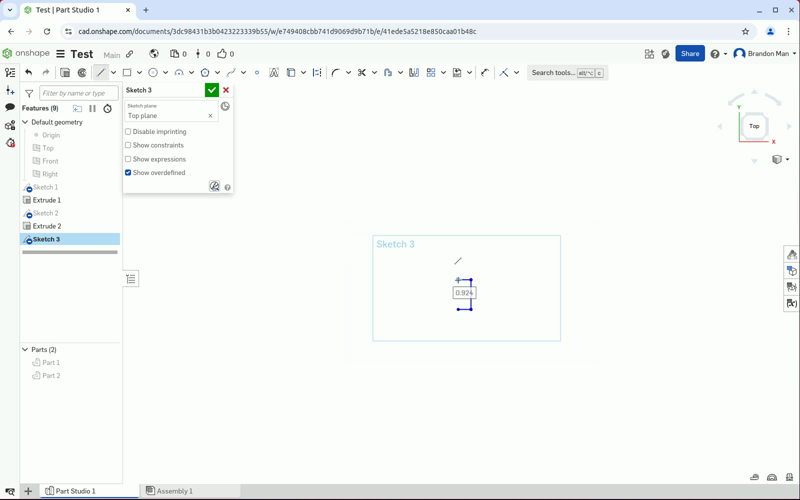
scroll(-6)
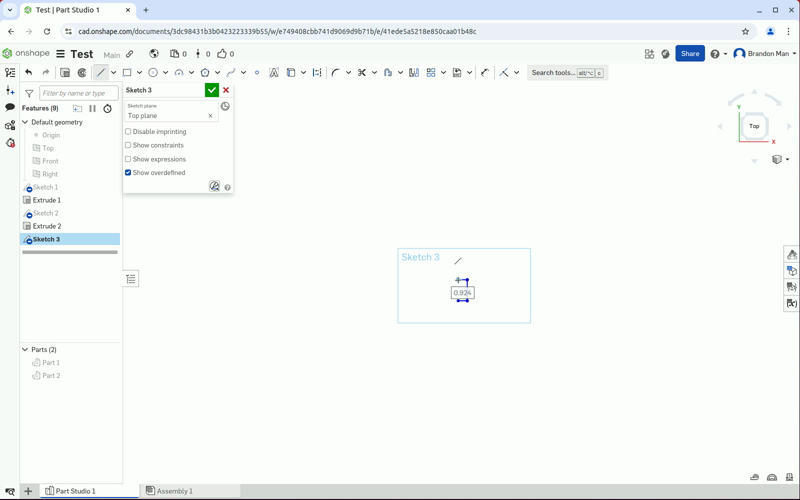
scroll(-6)
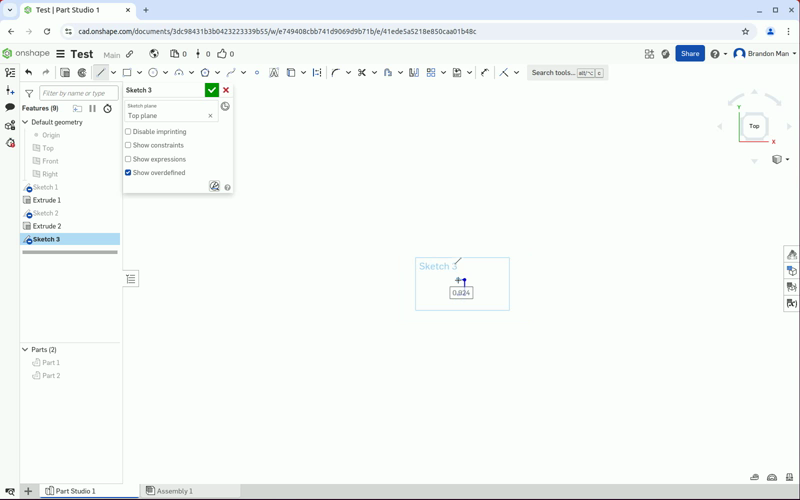
scroll(-6)
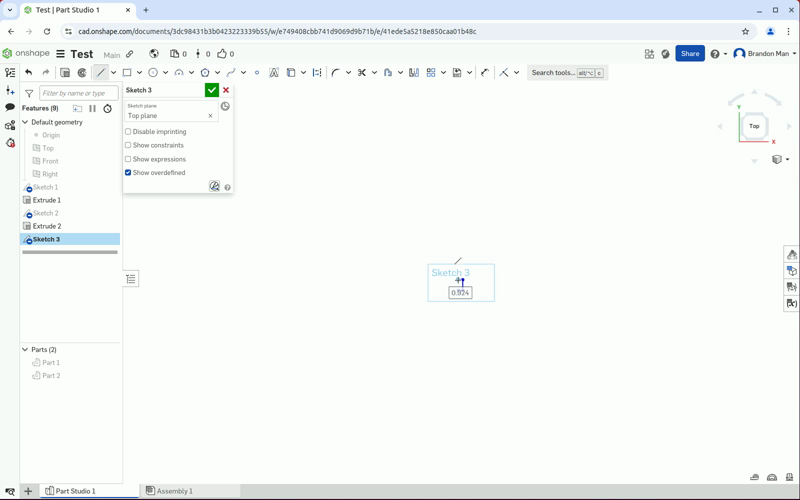
key_up(shift)
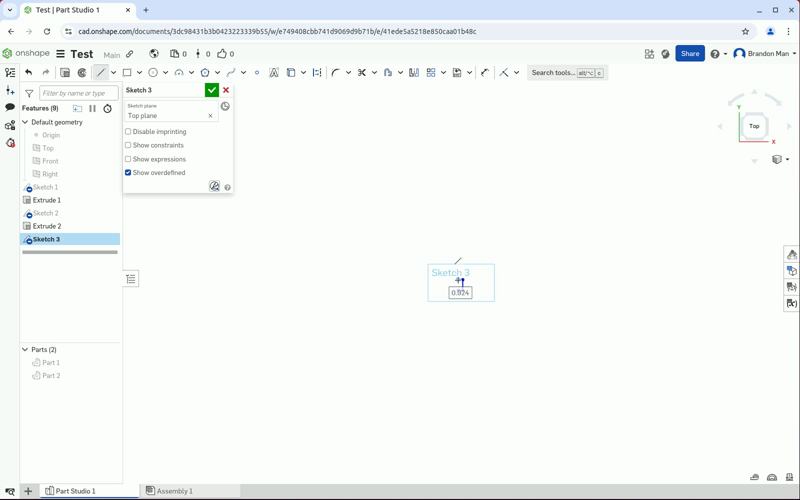
mouse_move(488, 279)
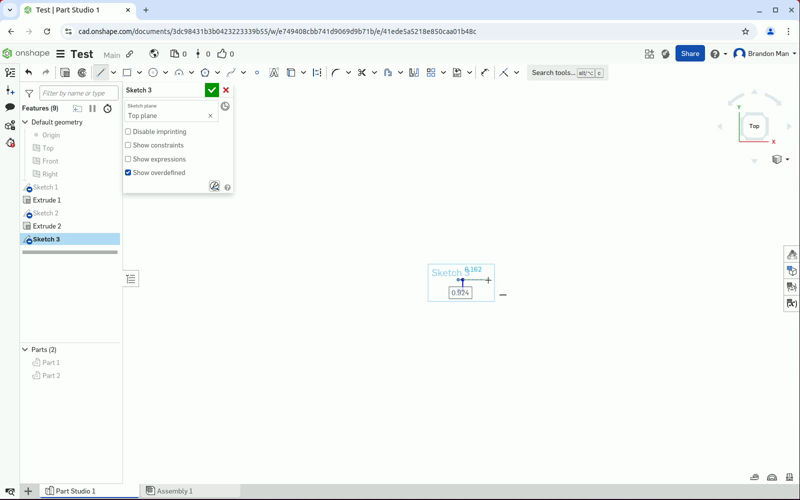
key_down(shift)
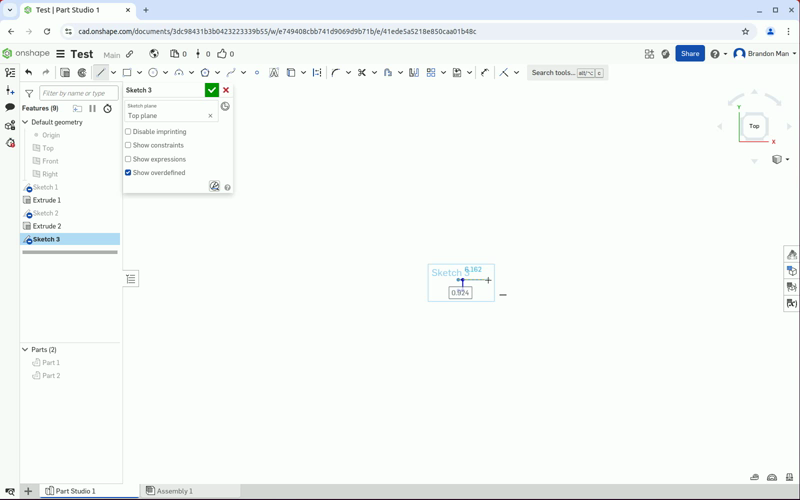
mouse_move(458, 290)
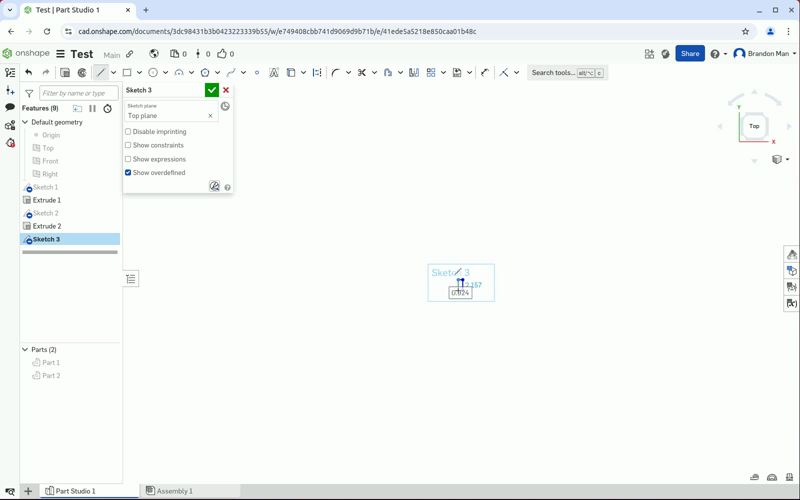
scroll(6)
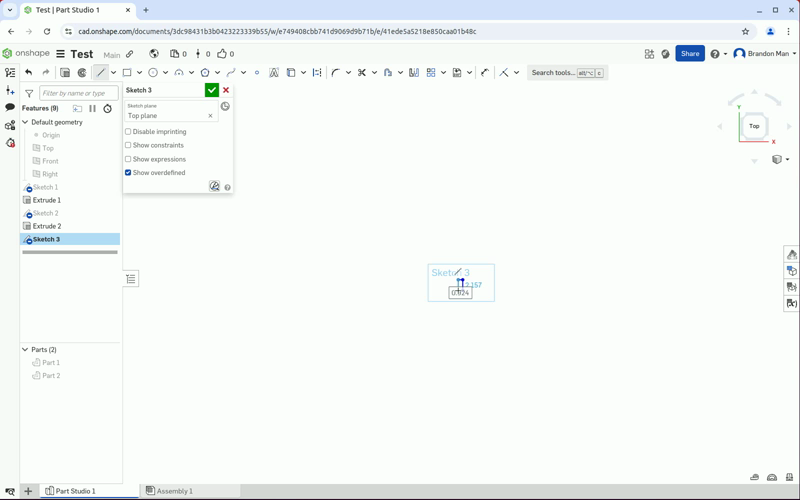
scroll(6)
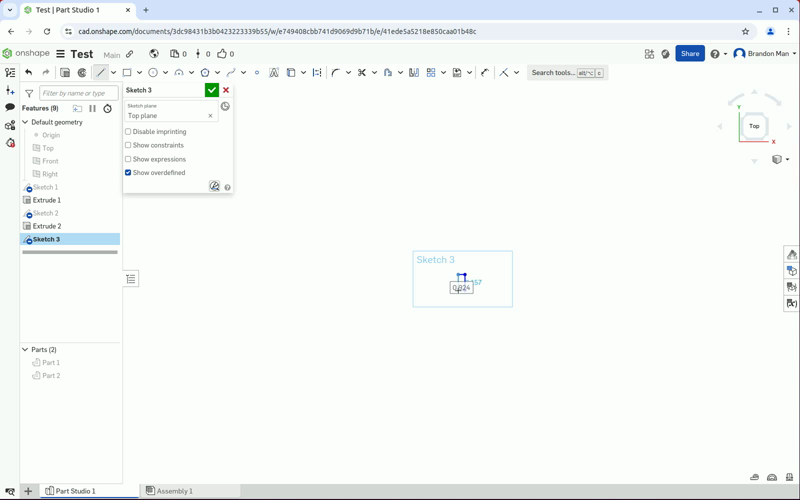
scroll(6)
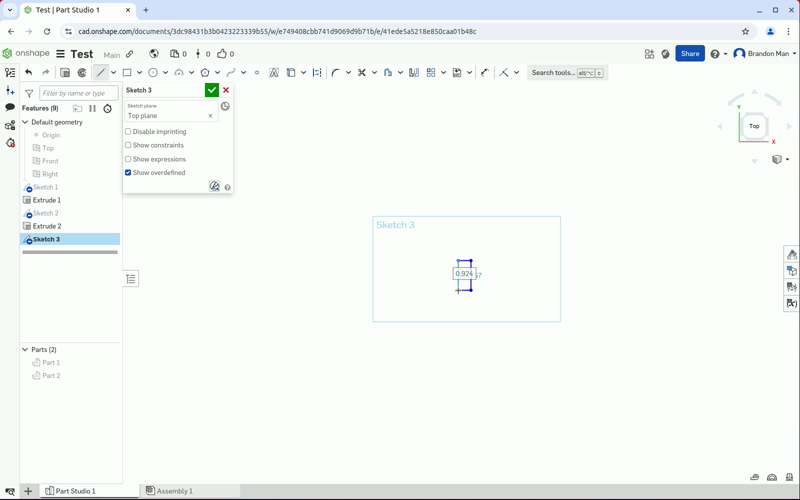
scroll(6)
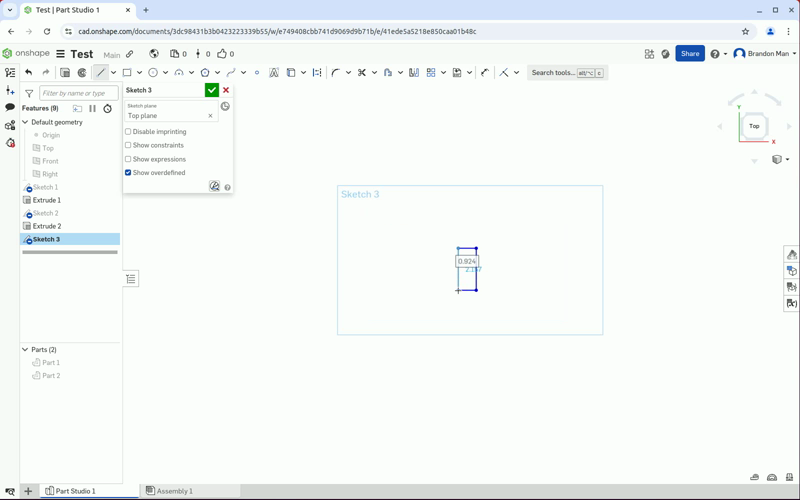
scroll(6)
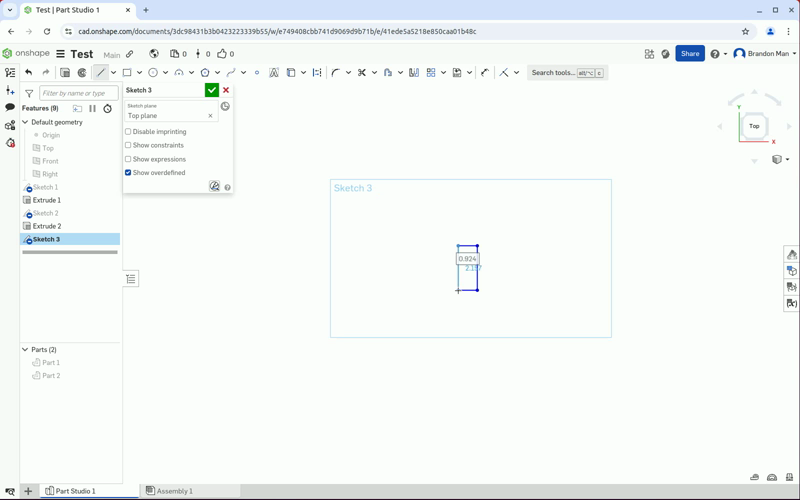
scroll(6)
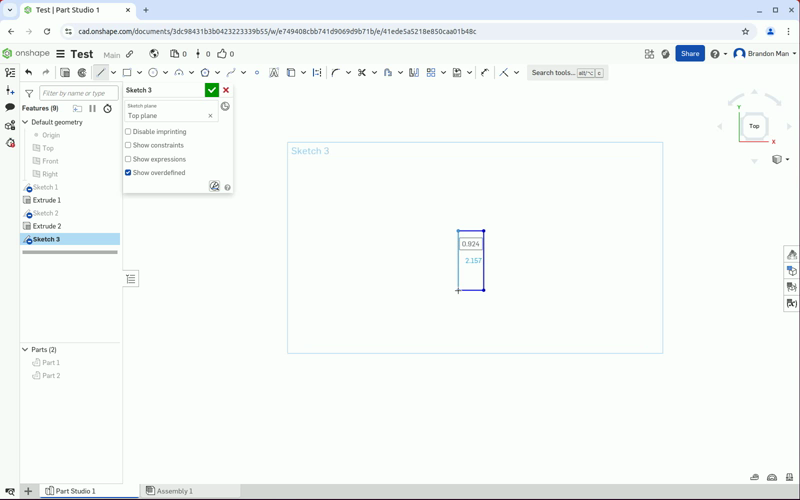
scroll(6)
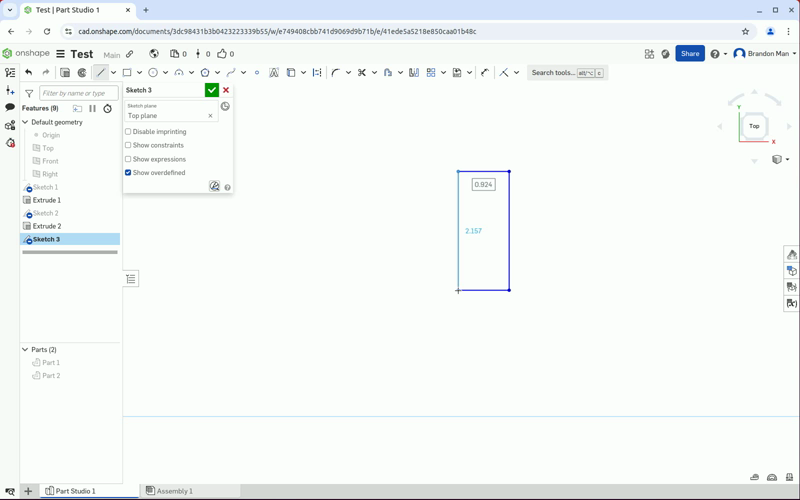
key_up(shift)
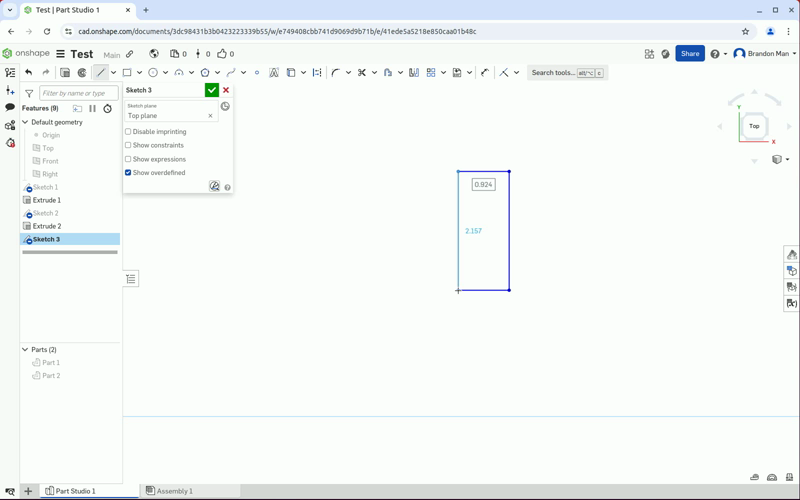
click(458, 290)
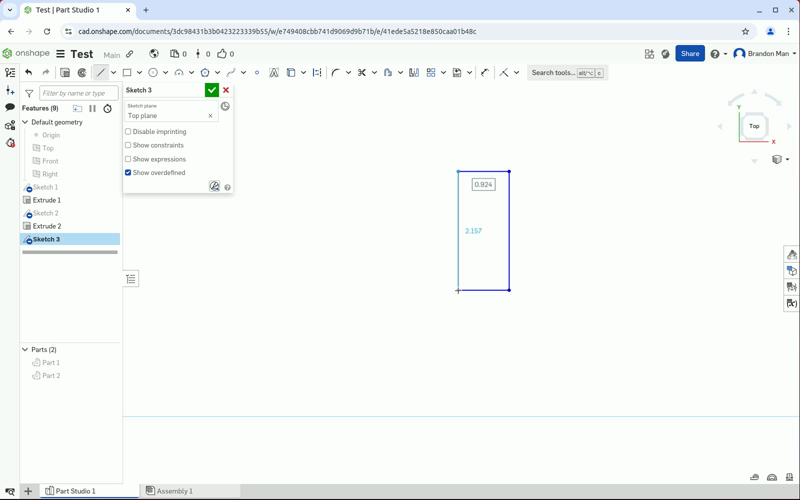
scroll(-6)
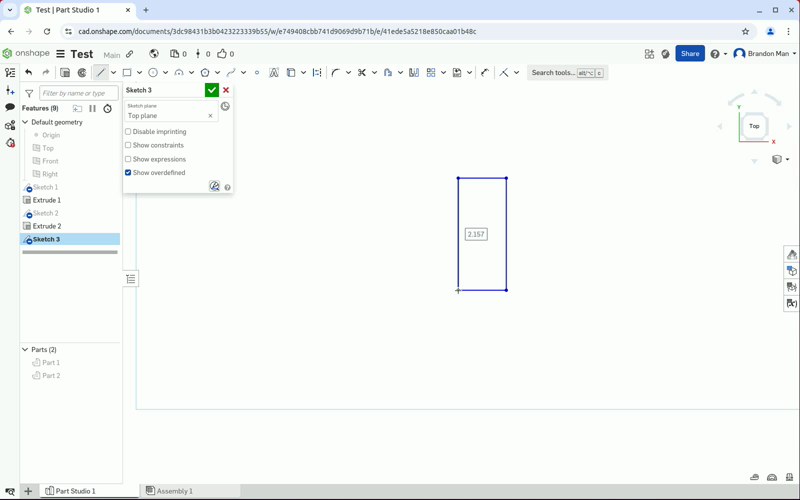
scroll(-6)
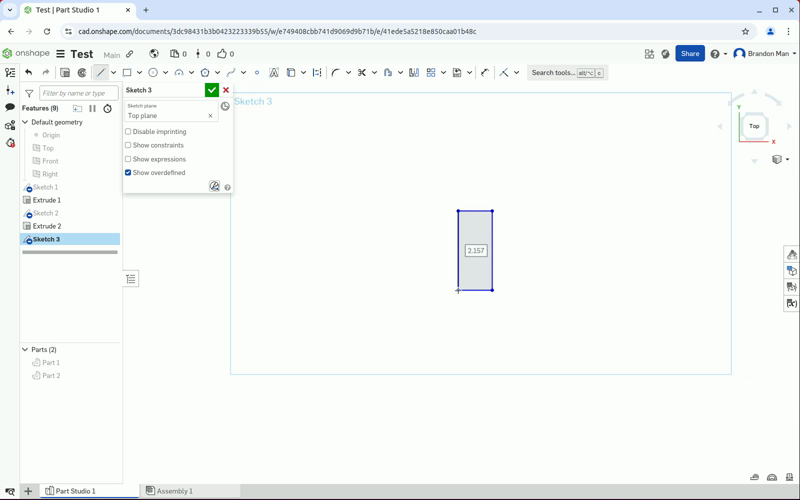
scroll(-6)
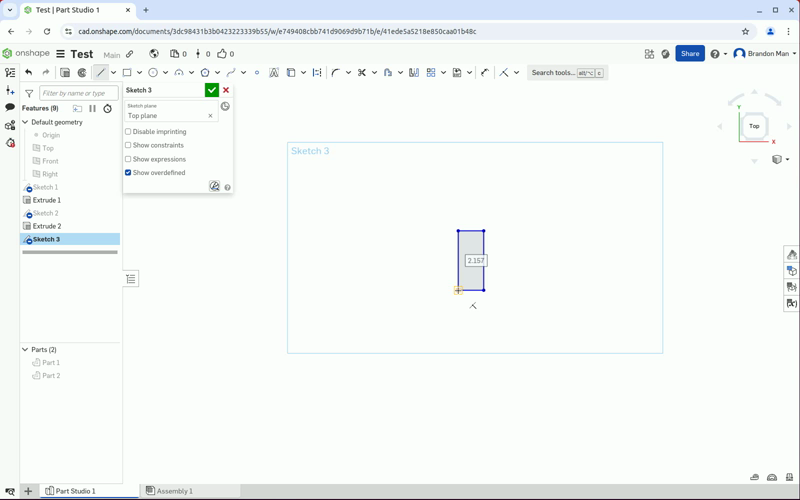
scroll(-6)
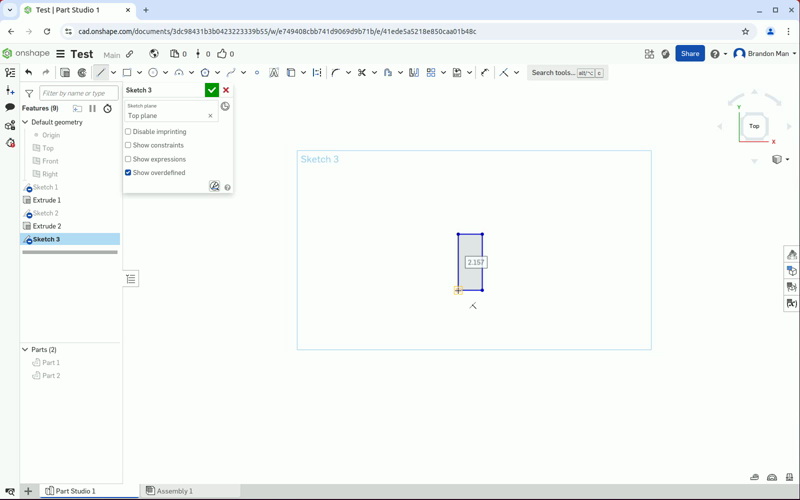
scroll(-6)
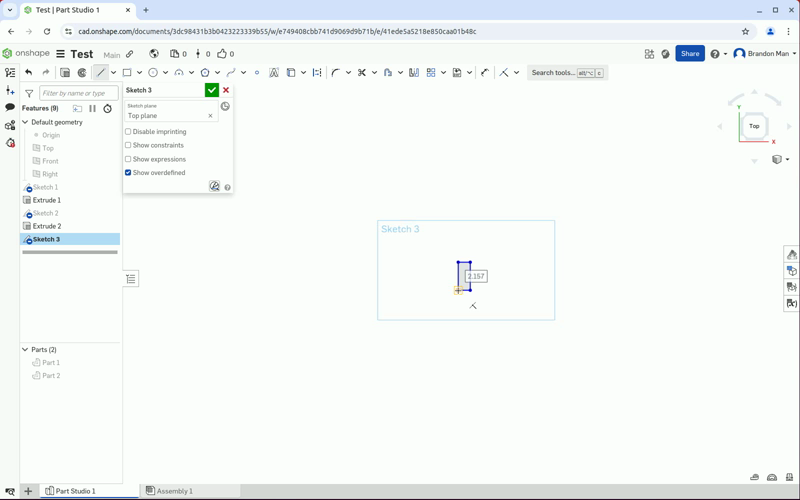
scroll(-6)
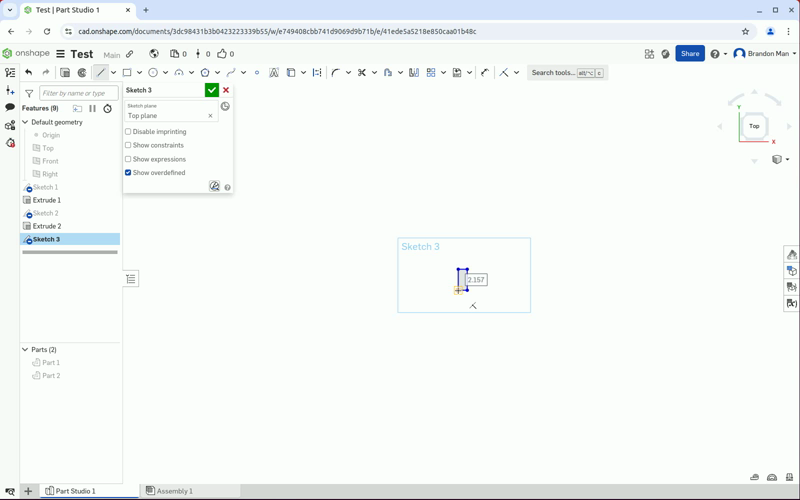
scroll(-6)
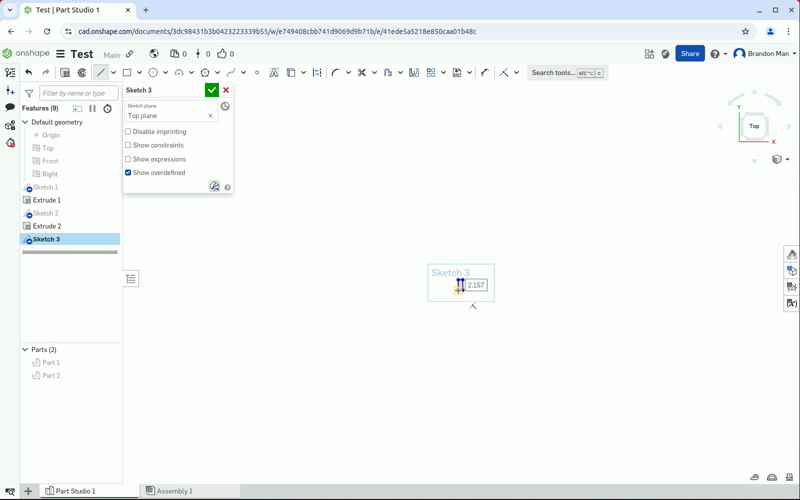
key(esc)
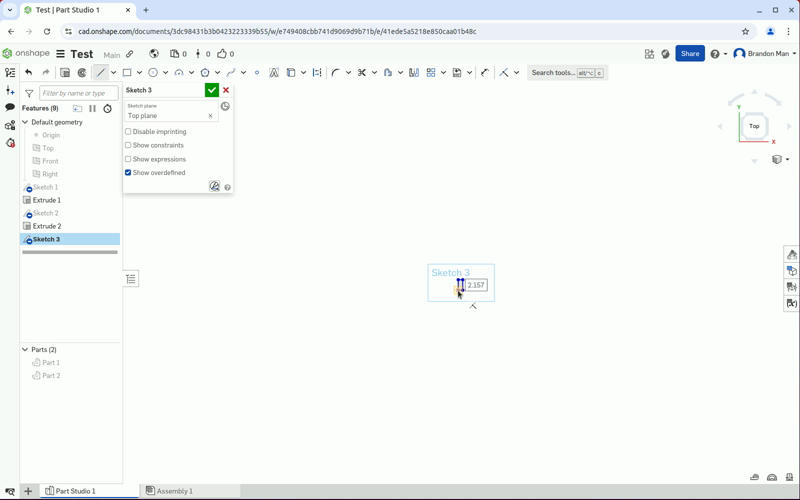
mouse_move(459, 279)
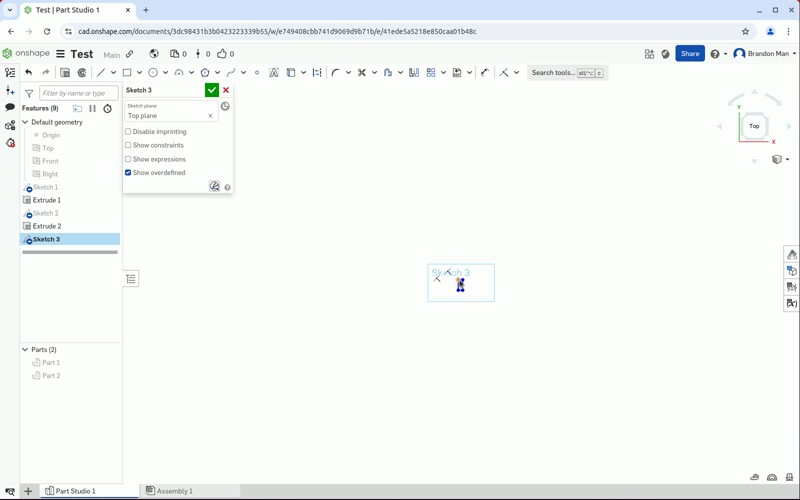
scroll(6)
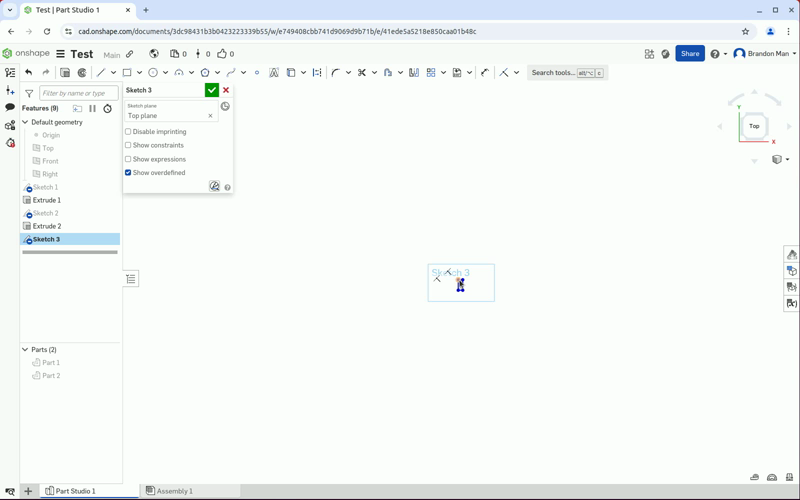
scroll(6)
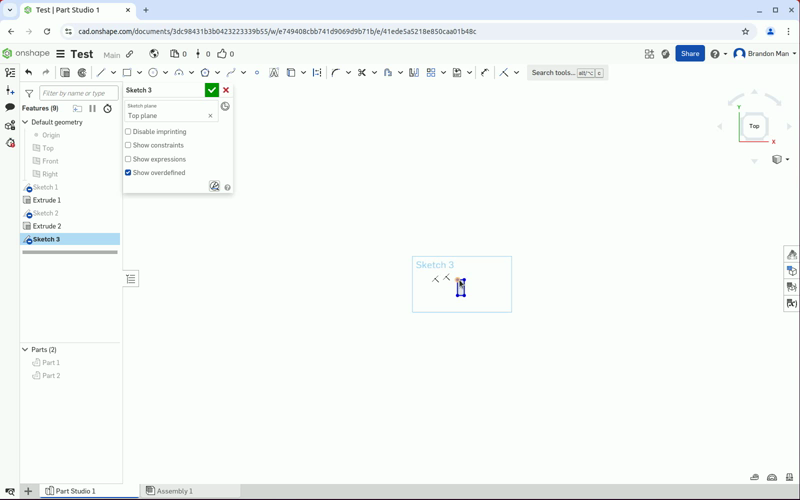
scroll(6)
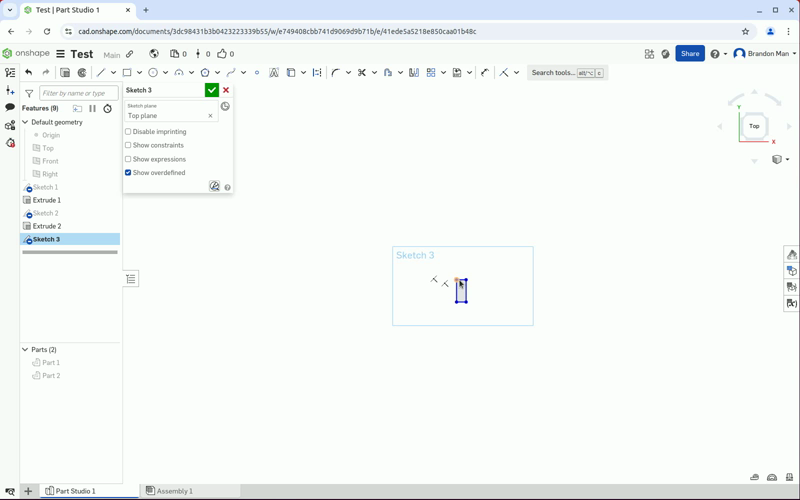
scroll(6)
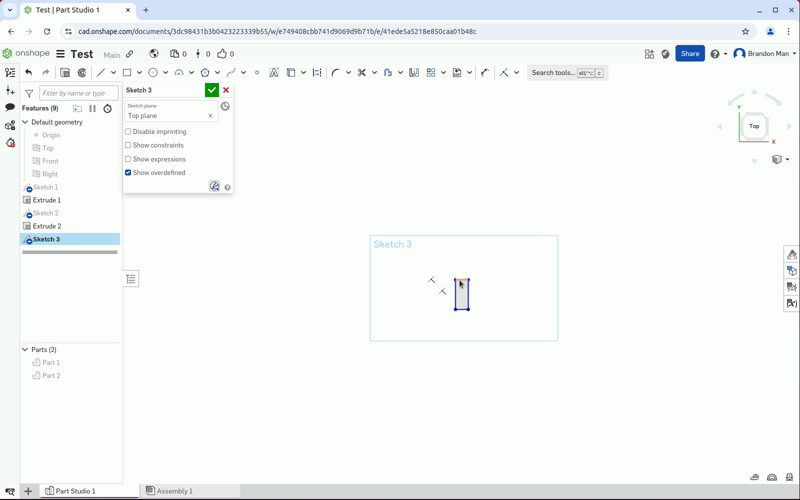
scroll(6)
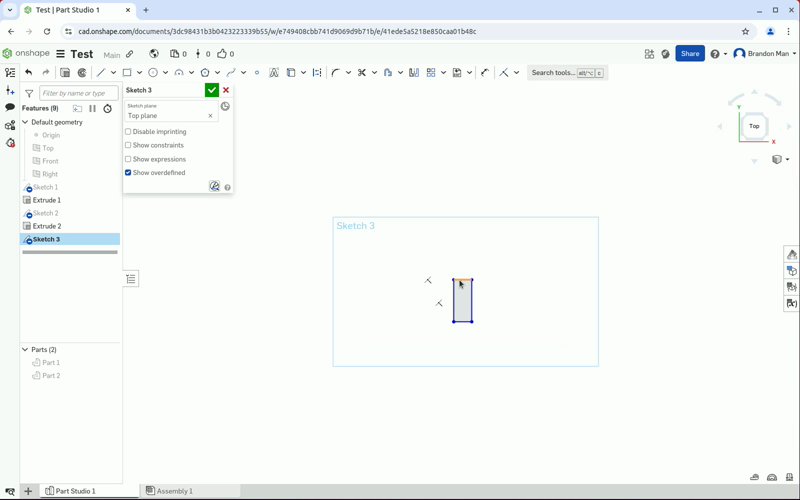
scroll(6)
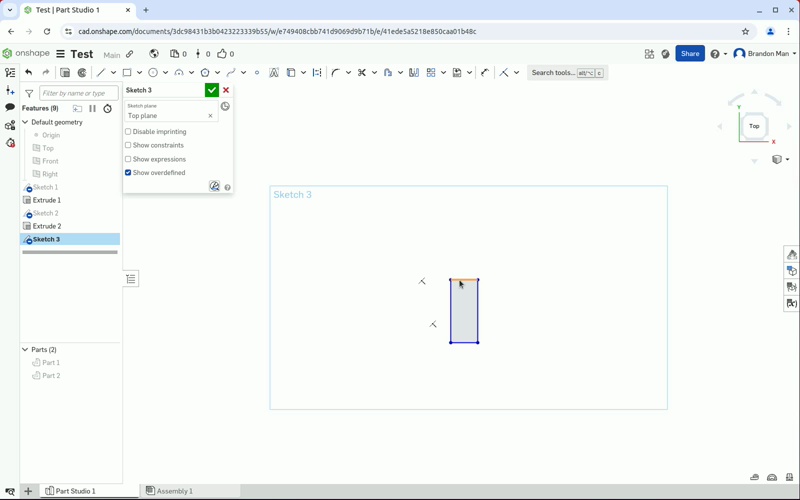
scroll(6)
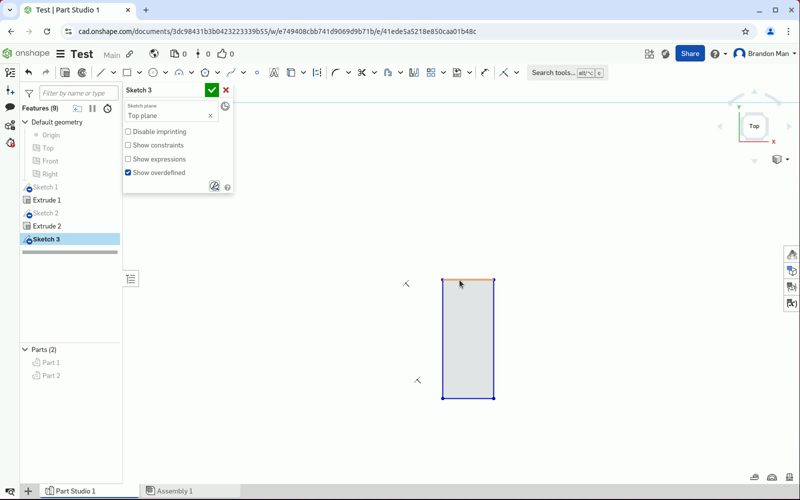
click(459, 279)
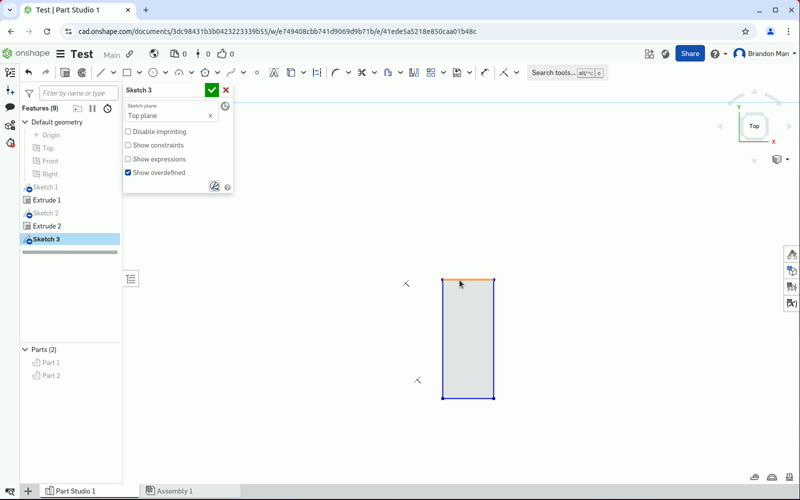
scroll(-6)
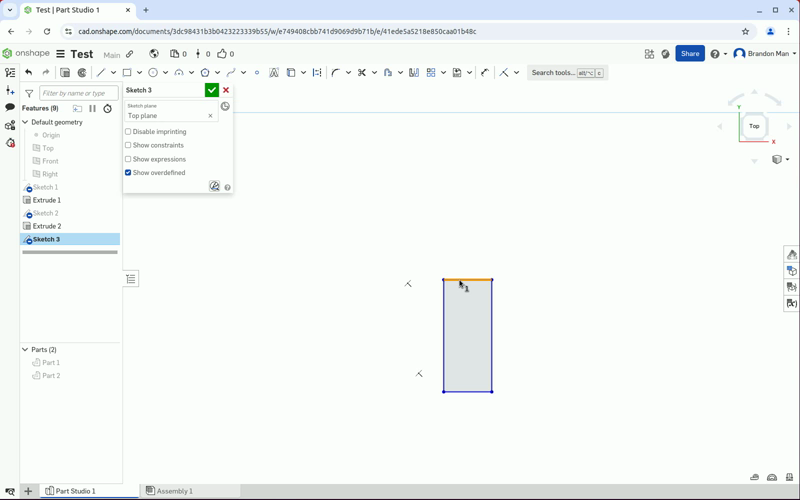
scroll(-6)
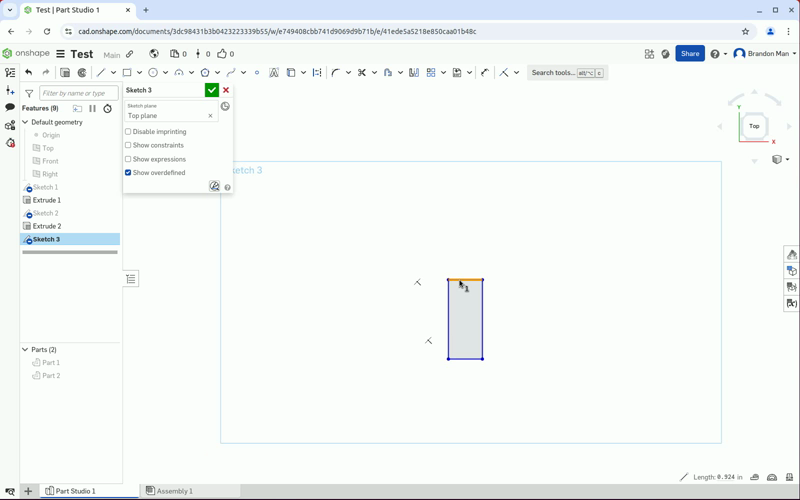
scroll(-6)
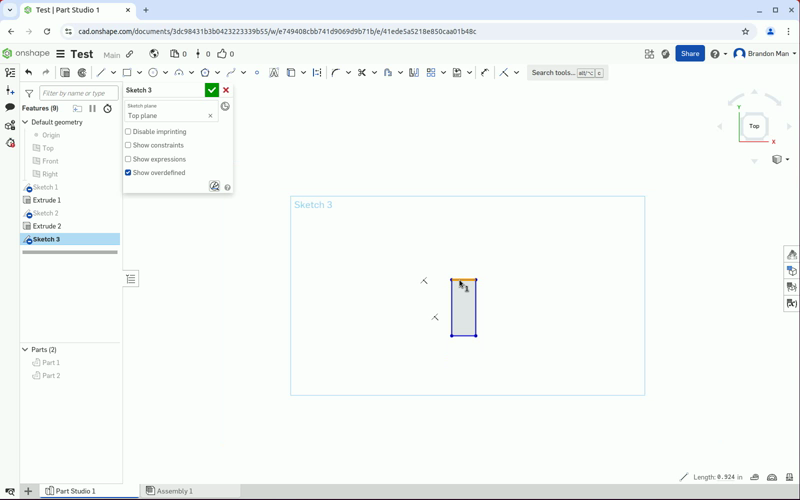
scroll(-6)
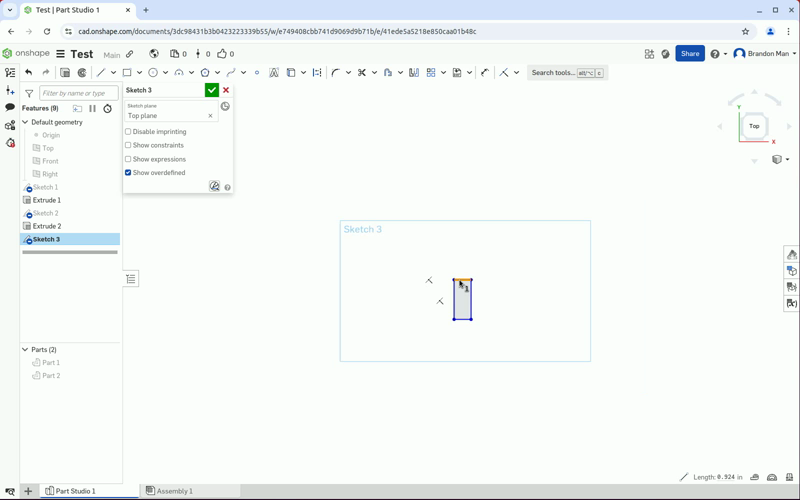
scroll(-6)
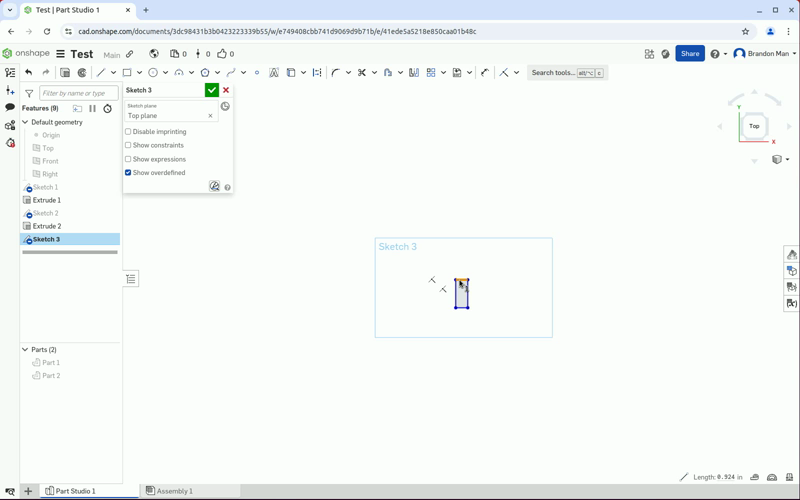
scroll(-6)
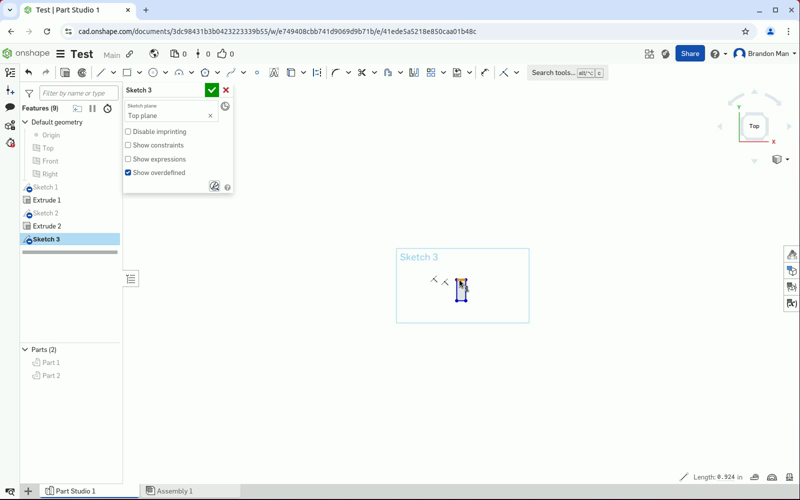
scroll(-6)
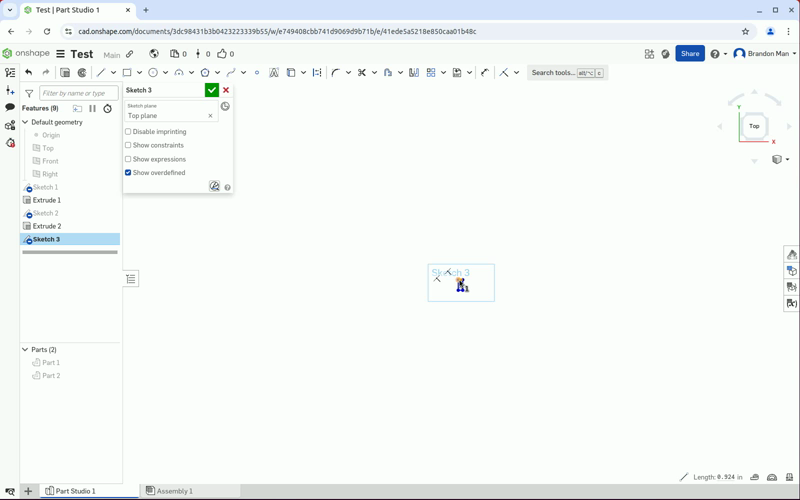
mouse_move(73, 352)
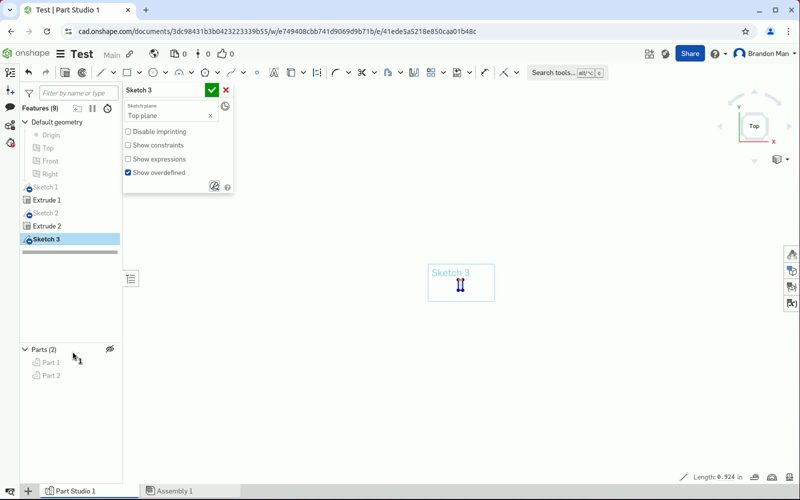
key(shift+y)
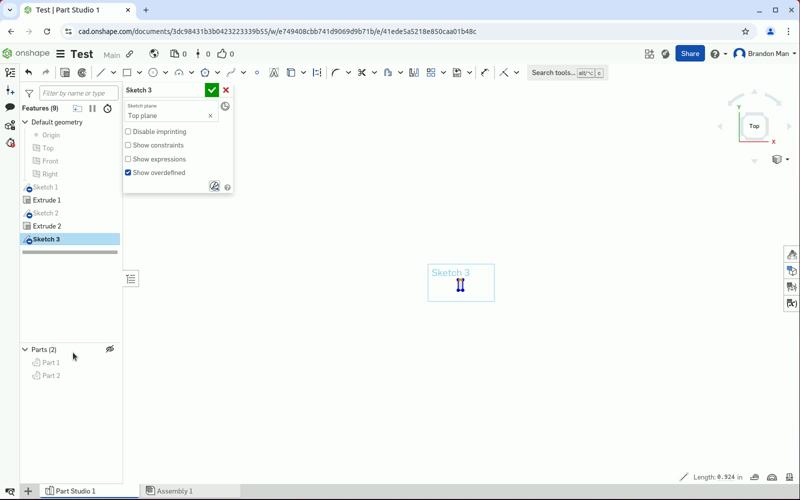
key(shift+e)
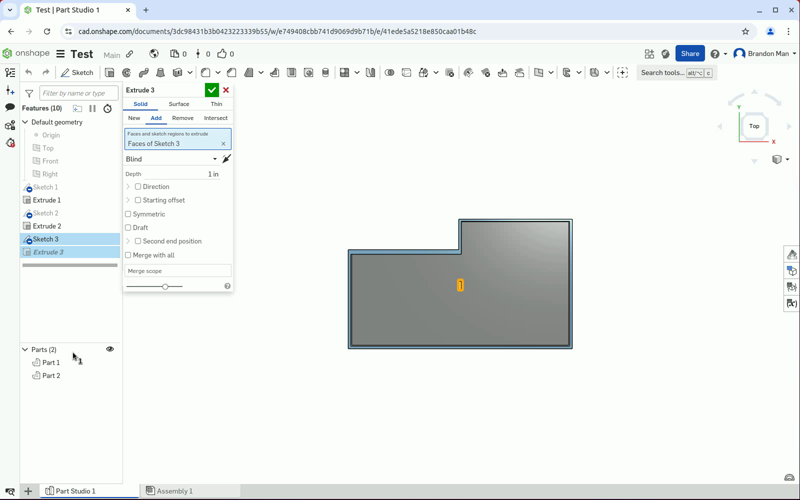
mouse_move(143, 106)
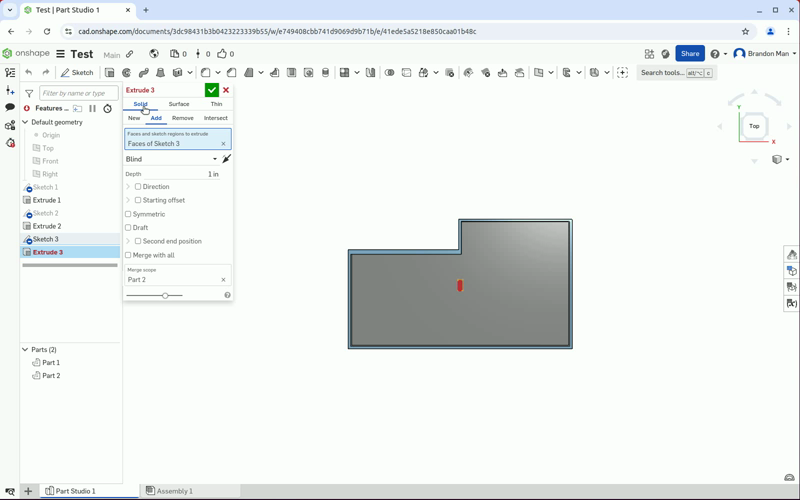
click(143, 106)
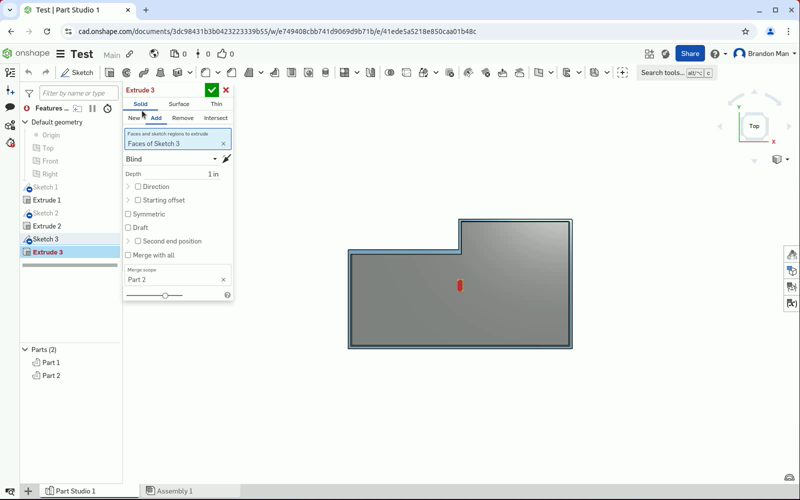
mouse_move(137, 120)
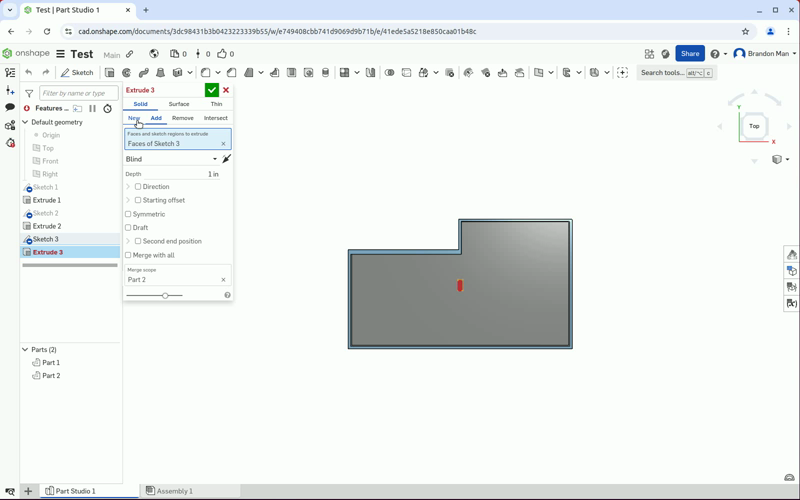
click(137, 120)
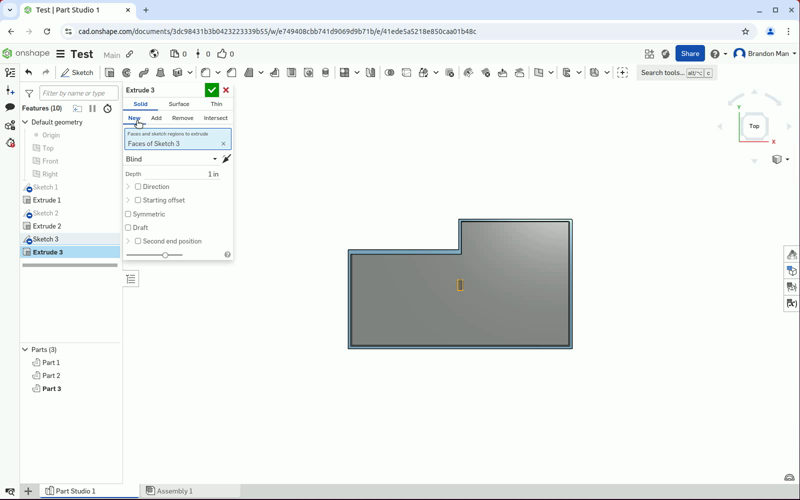
key(tab, 4)
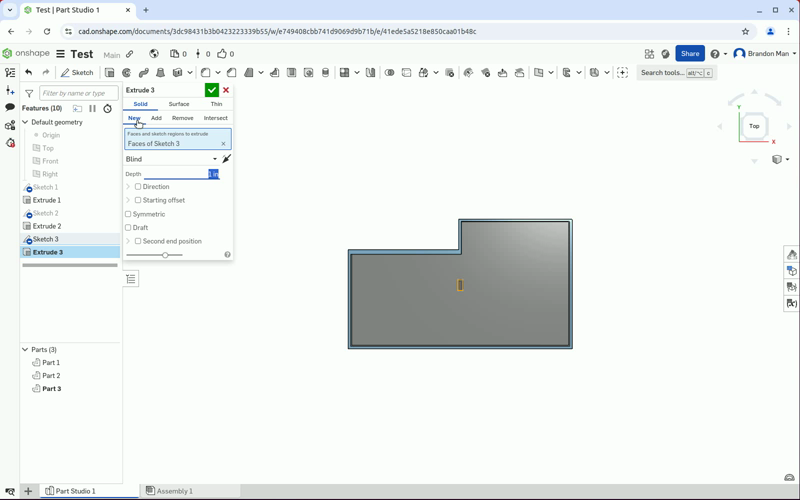
text(13.721)
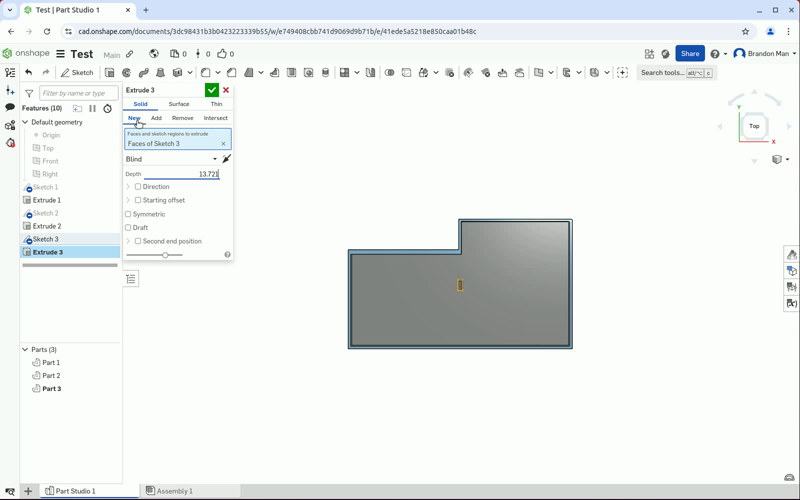
key(enter)
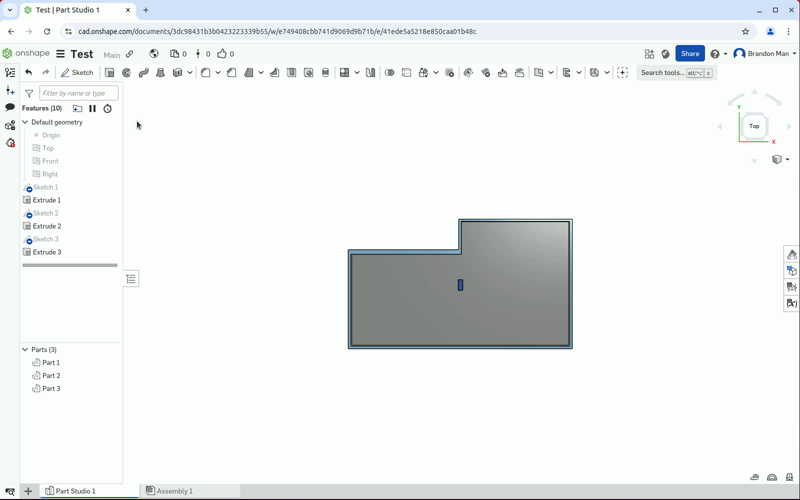
key(shift+h)
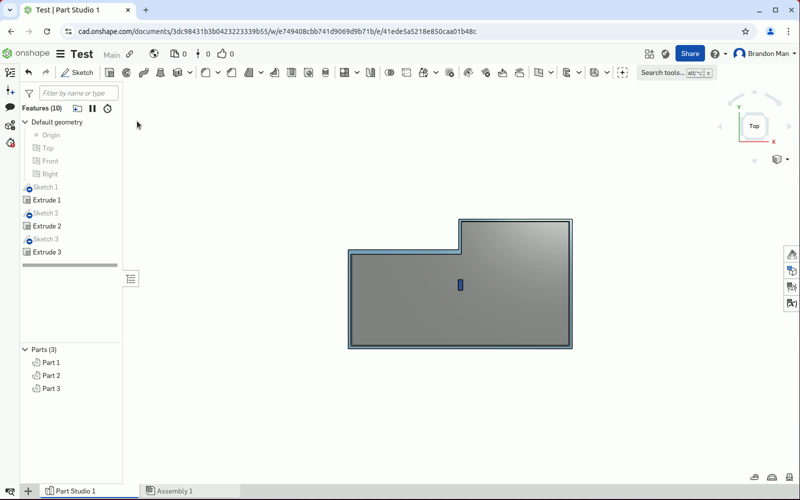
key(shift+h)
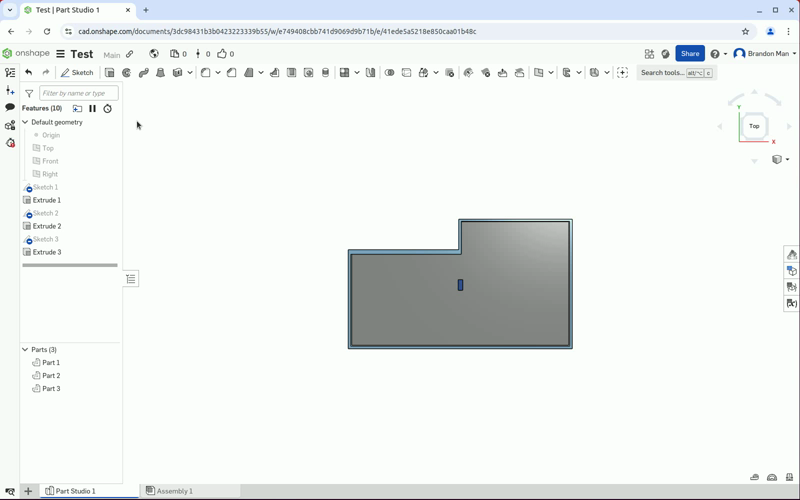
mouse_move(73, 189)
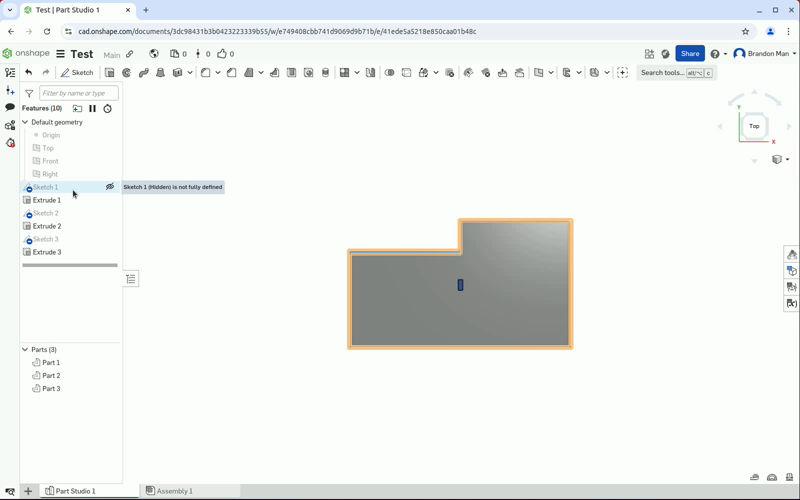
click(73, 189)
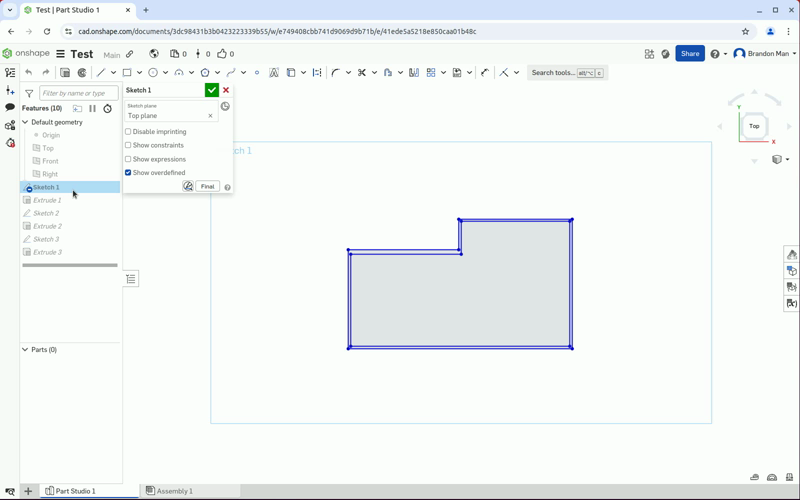
mouse_move(229, 92)
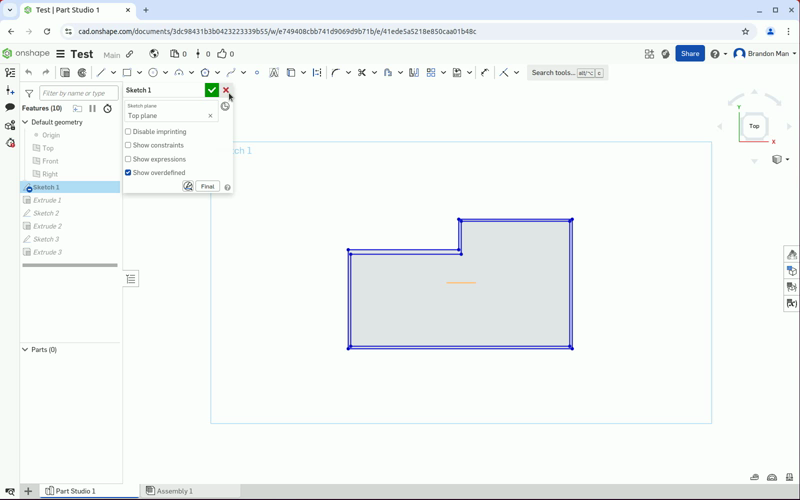
click(229, 92)
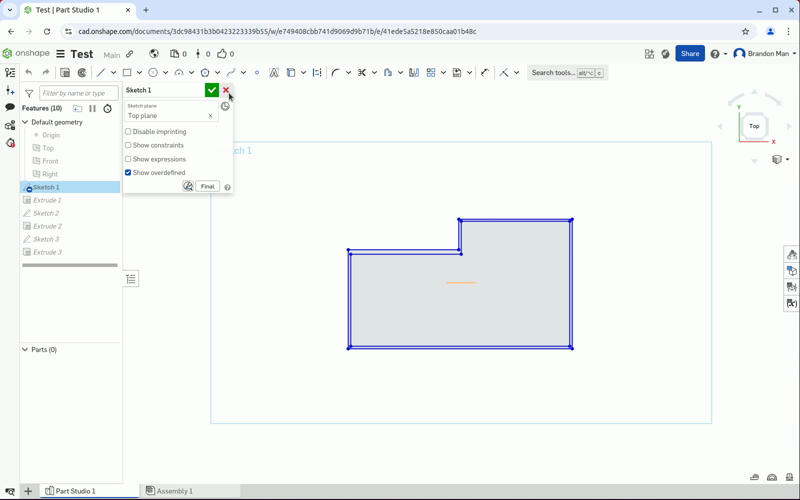
key(shift+s)
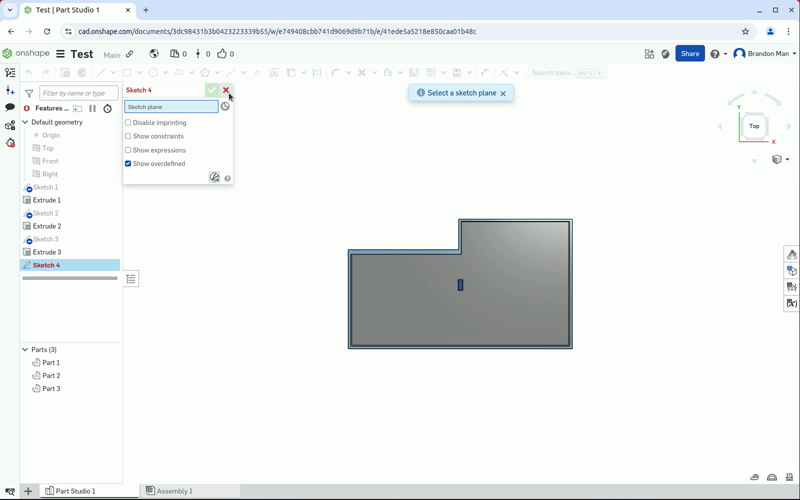
mouse_move(73, 150)
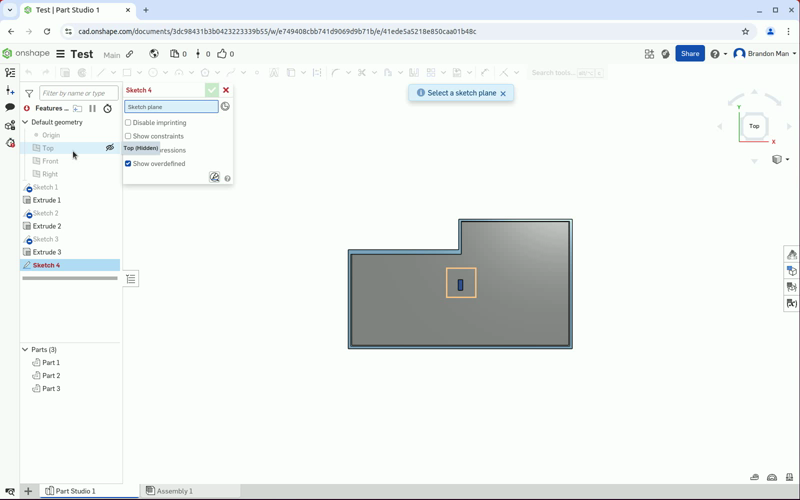
click(73, 150)
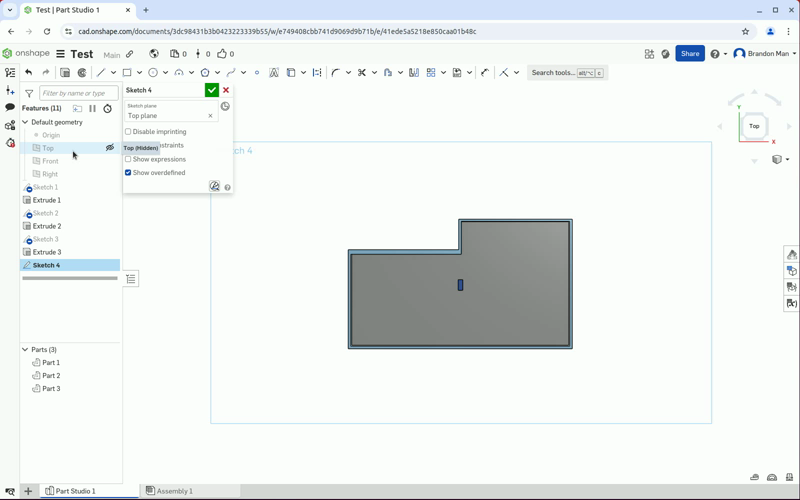
mouse_move(73, 352)
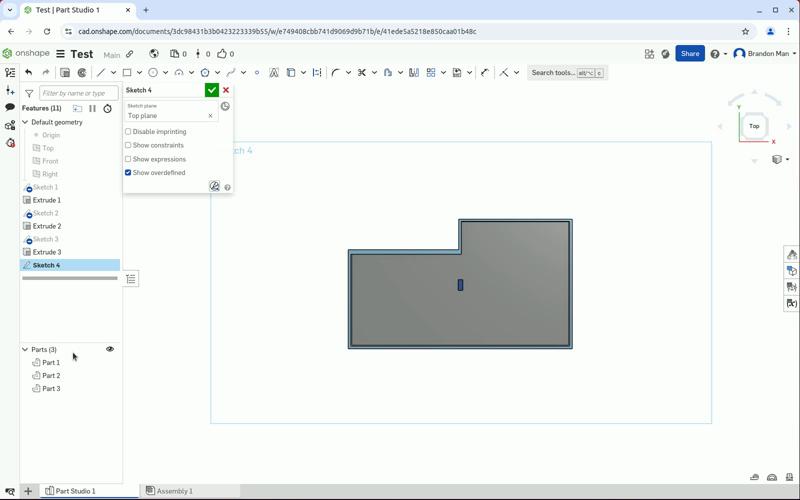
key(y)
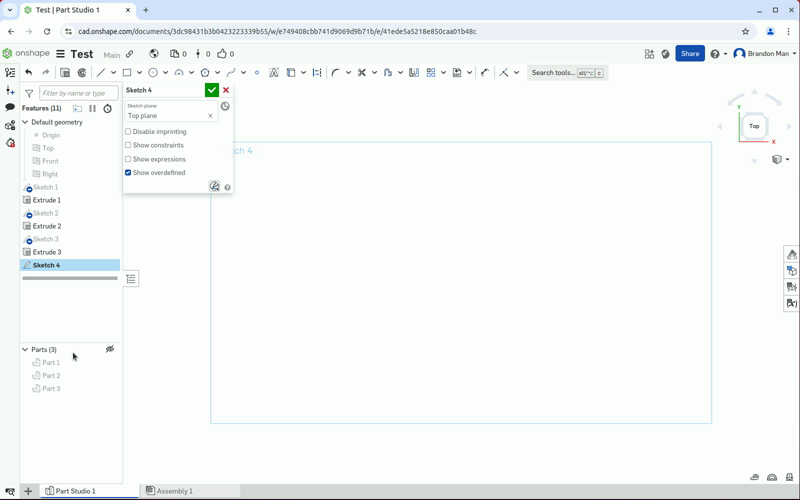
key(l)
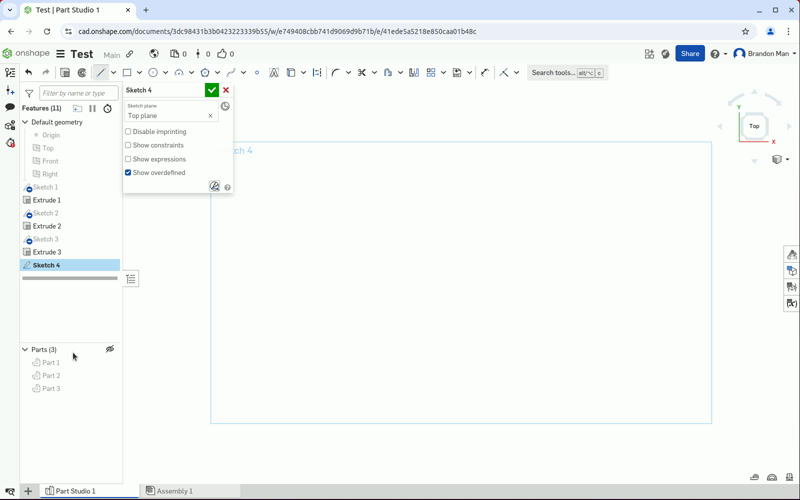
key_down(shift)
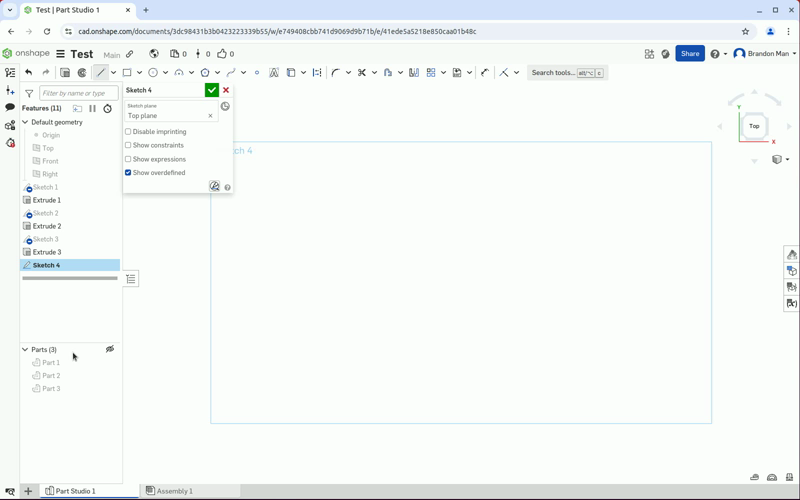
mouse_move(461, 253)
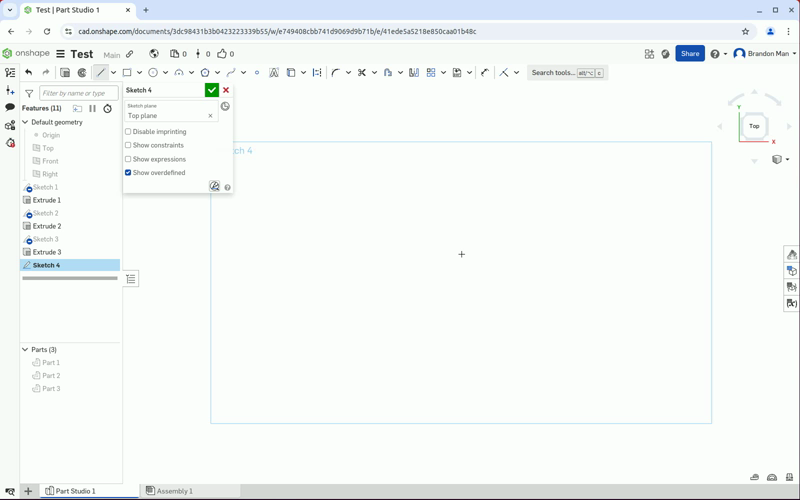
click(461, 253)
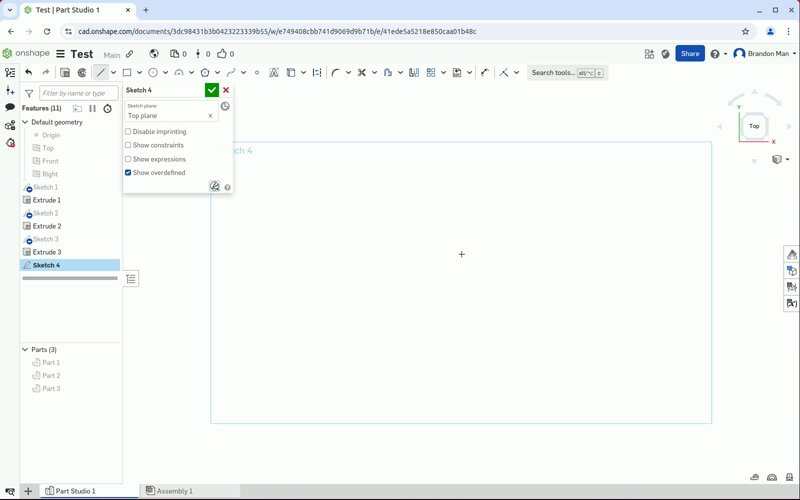
key_up(shift)
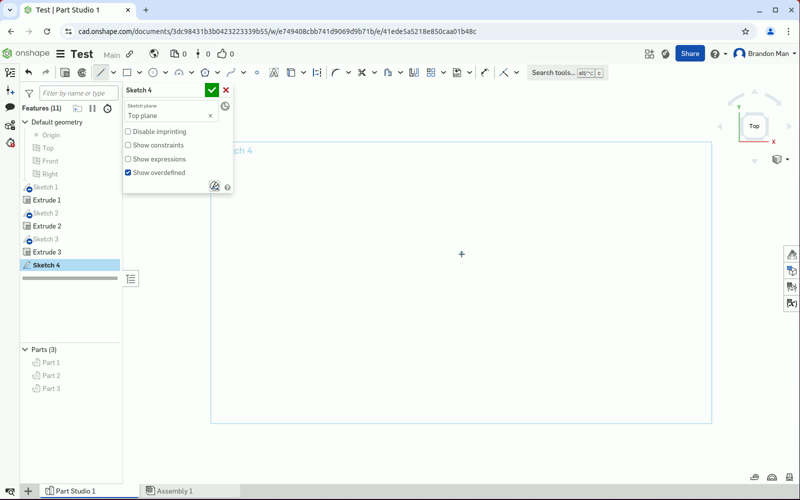
key_down(shift)
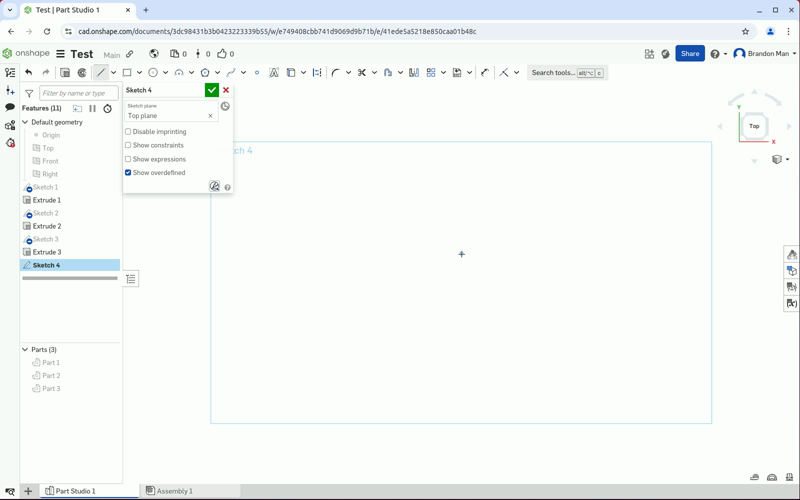
mouse_move(492, 253)
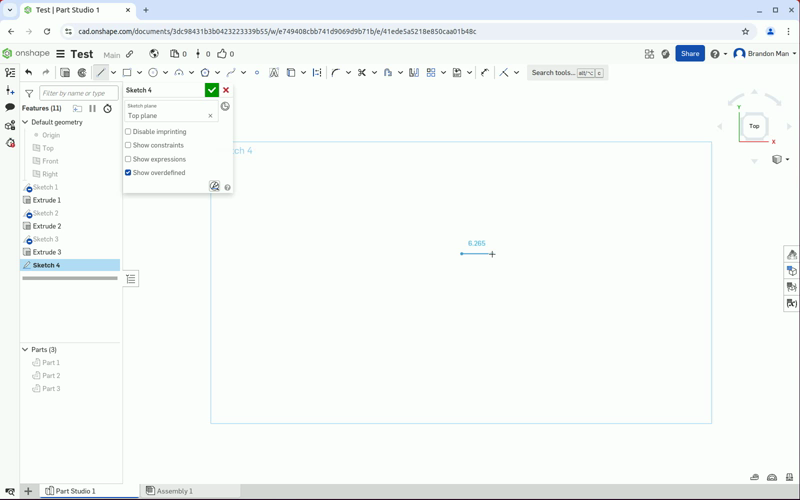
mouse_move(479, 270)
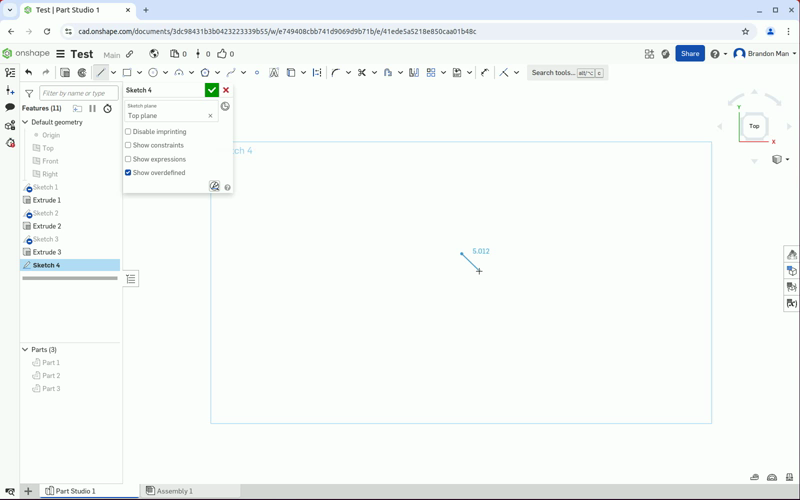
click(479, 270)
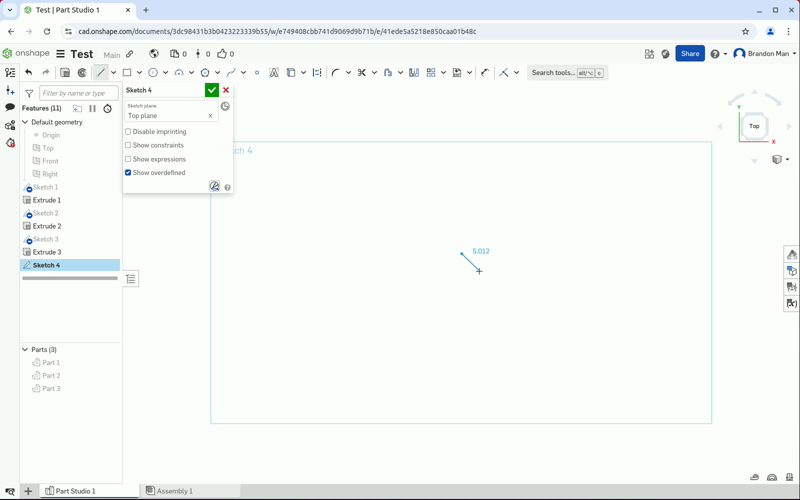
key_up(shift)
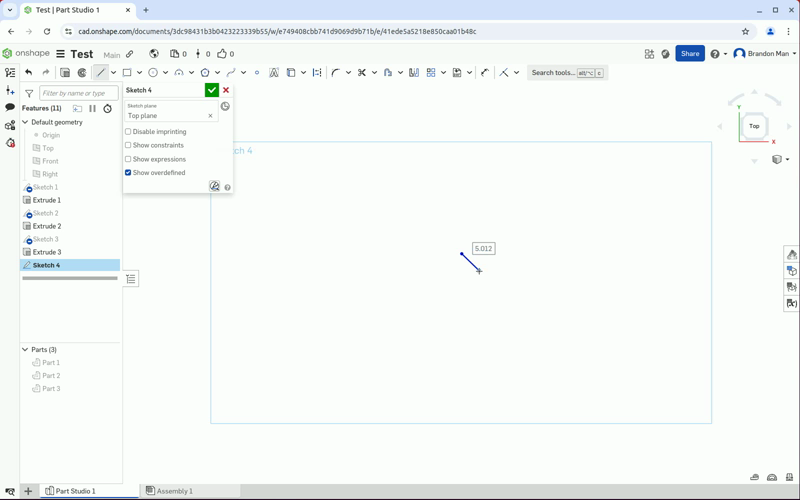
key_down(shift)
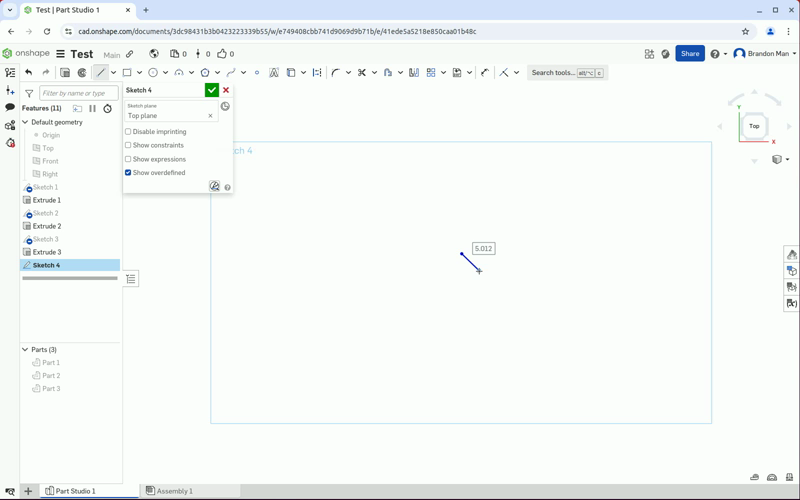
mouse_move(509, 270)
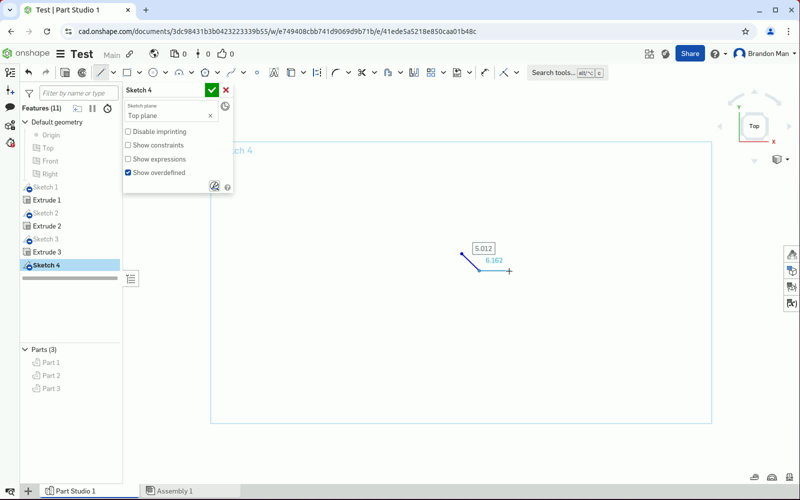
mouse_move(526, 270)
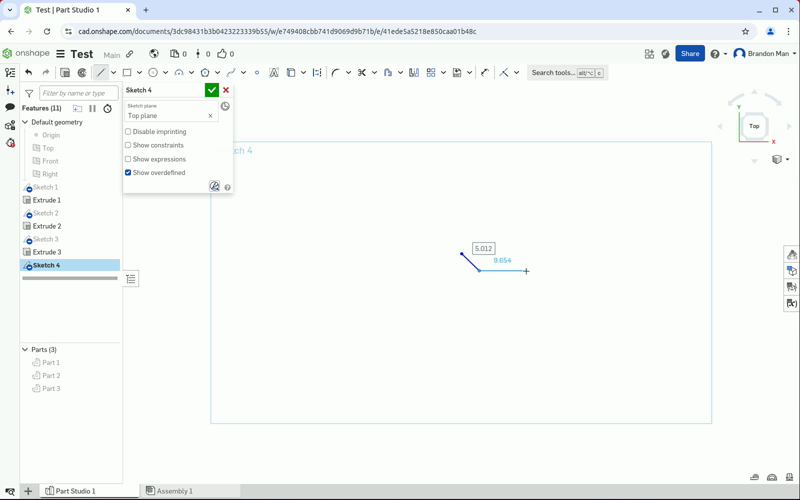
click(526, 270)
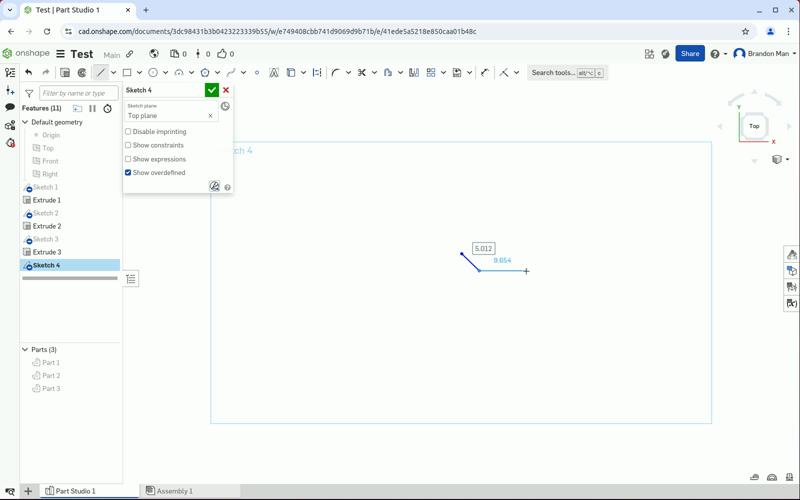
key_up(shift)
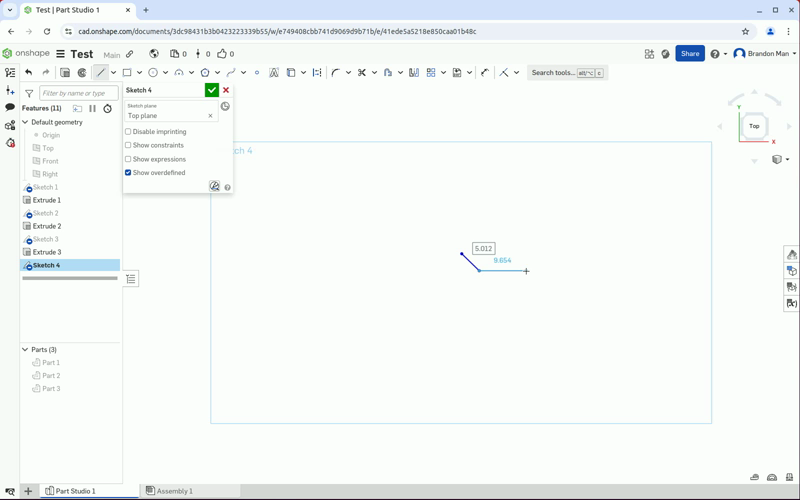
key_down(shift)
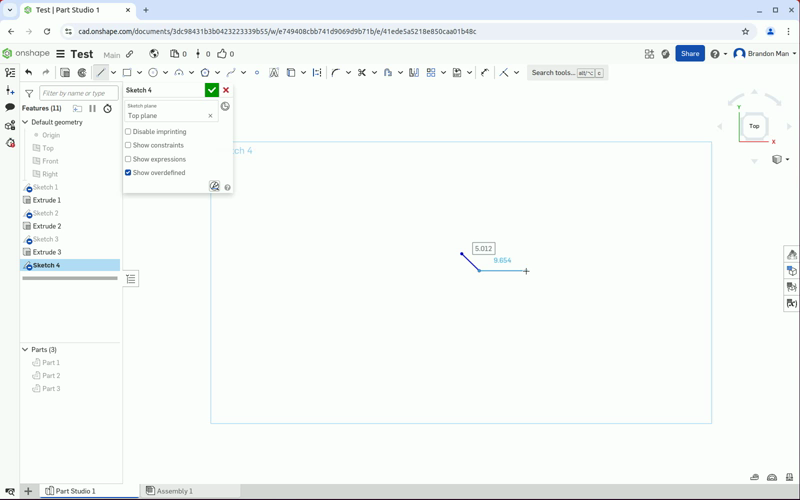
mouse_move(556, 270)
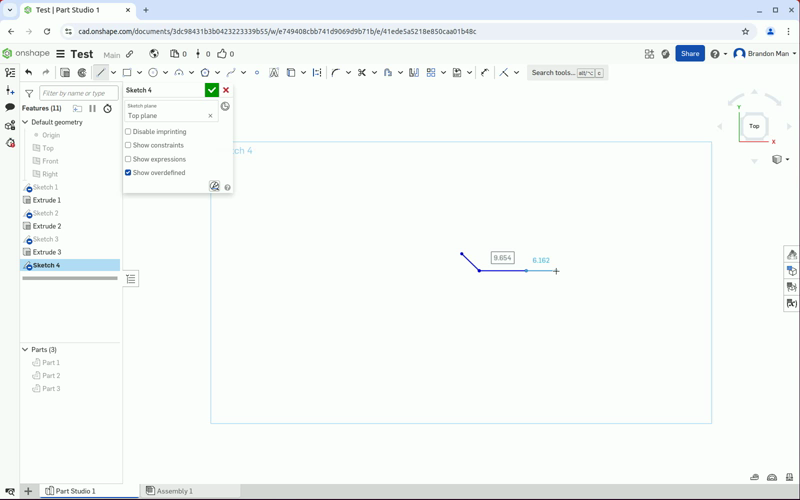
mouse_move(543, 253)
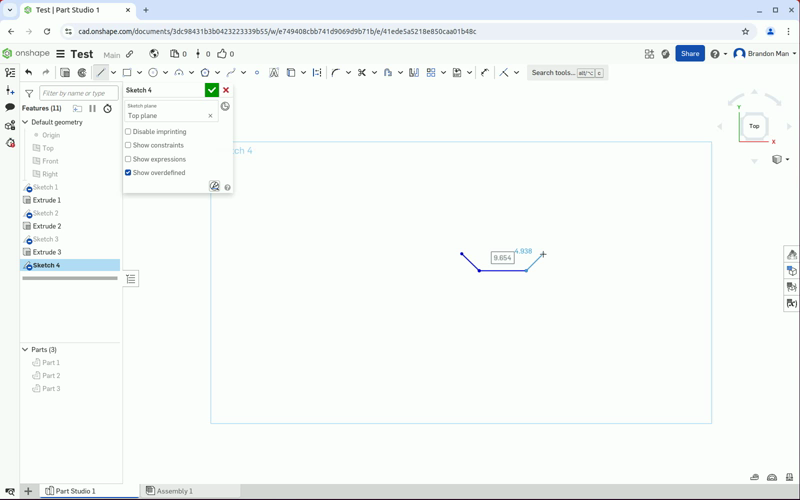
click(543, 253)
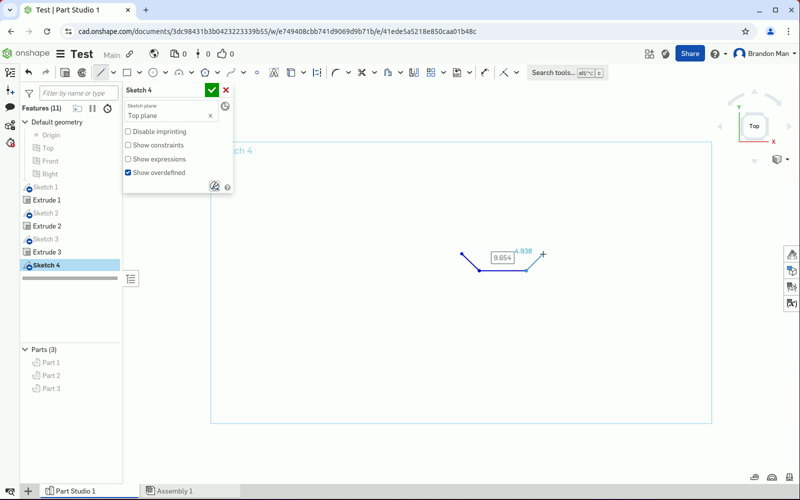
key_up(shift)
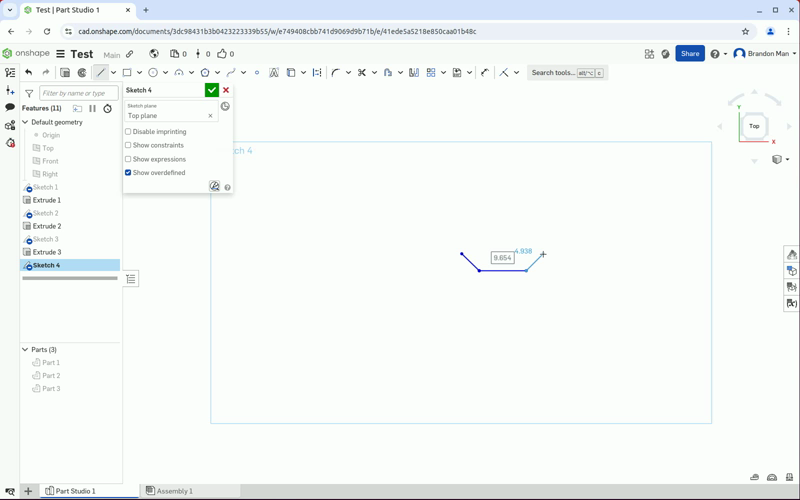
key_down(shift)
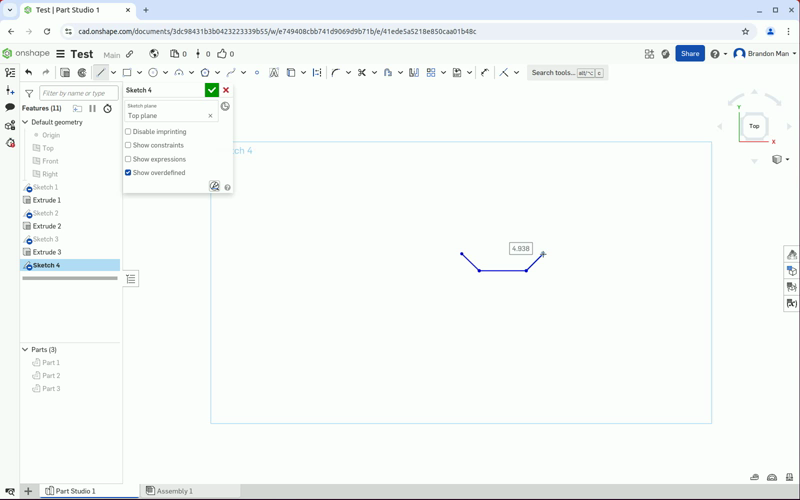
mouse_move(573, 253)
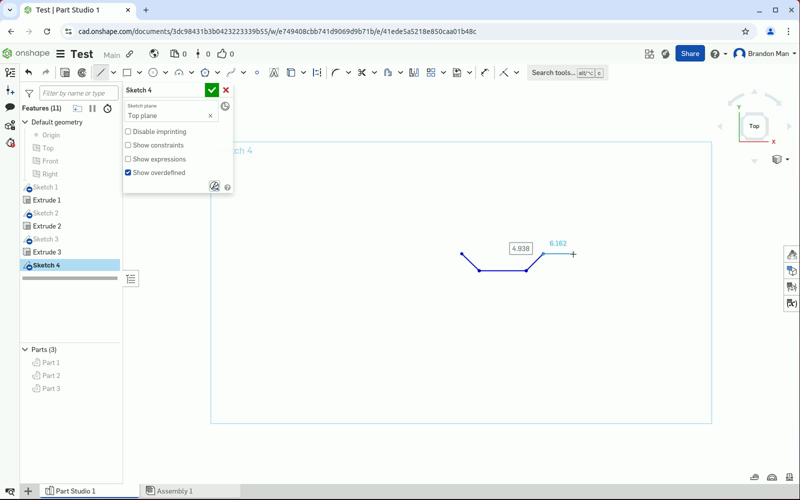
mouse_move(543, 238)
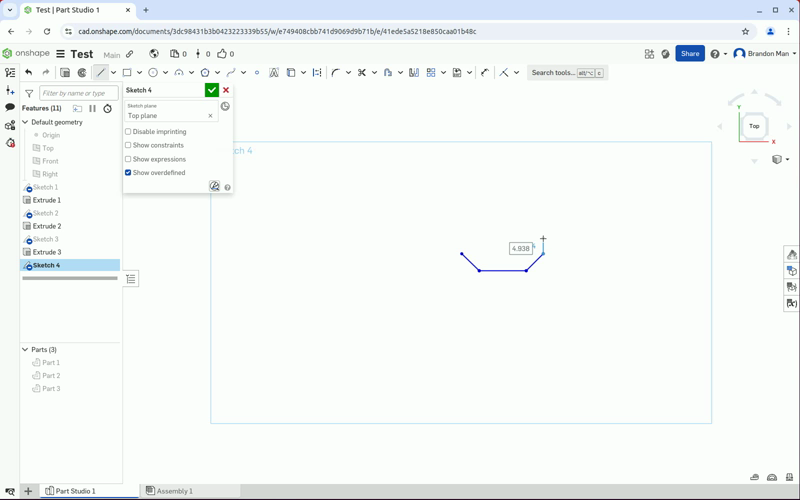
click(543, 238)
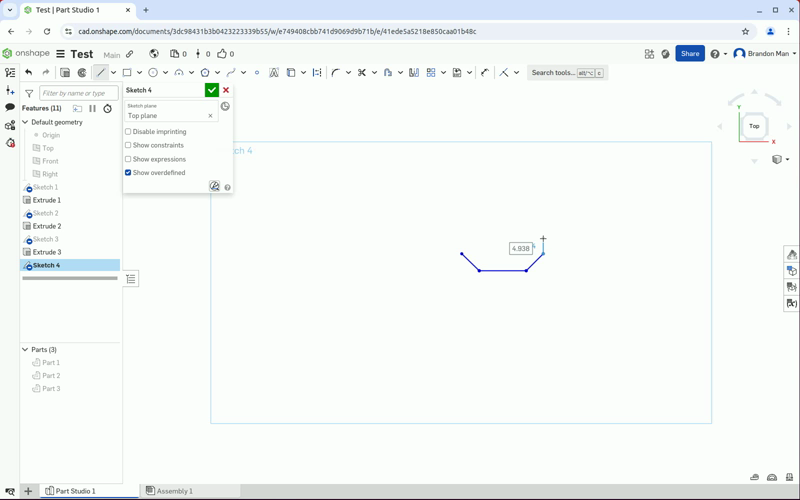
key_up(shift)
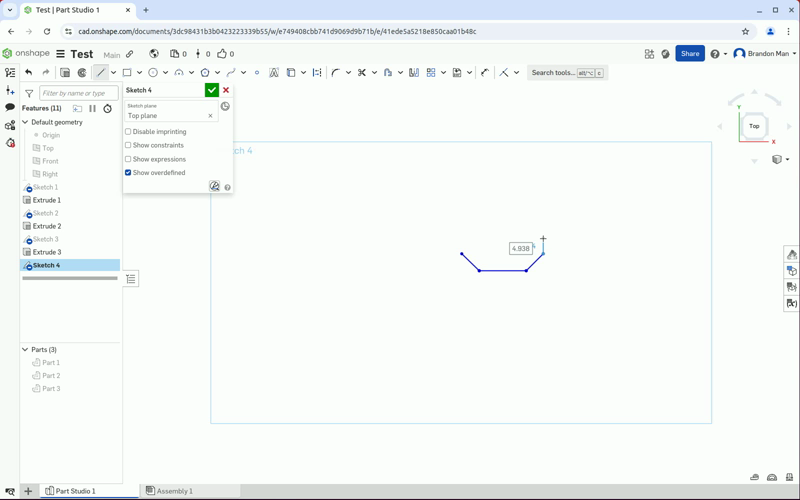
key_down(shift)
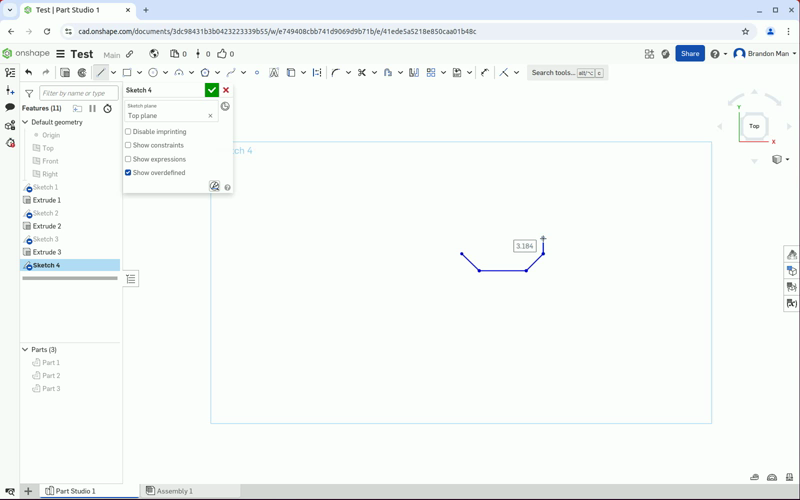
mouse_move(573, 238)
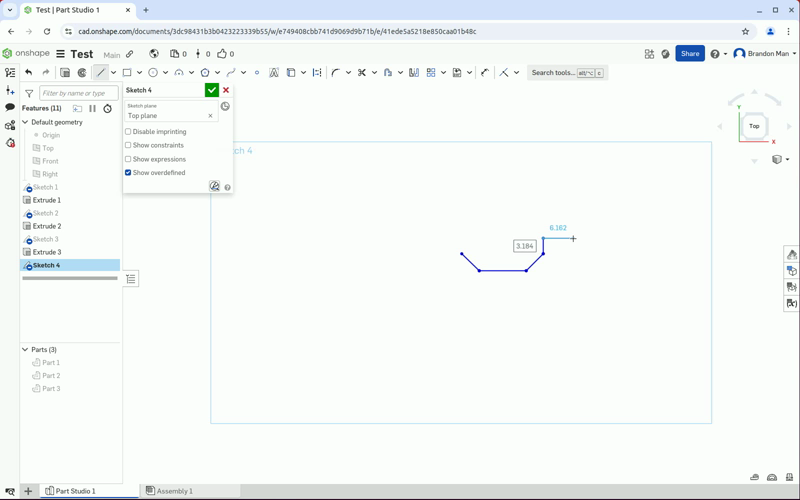
mouse_move(526, 238)
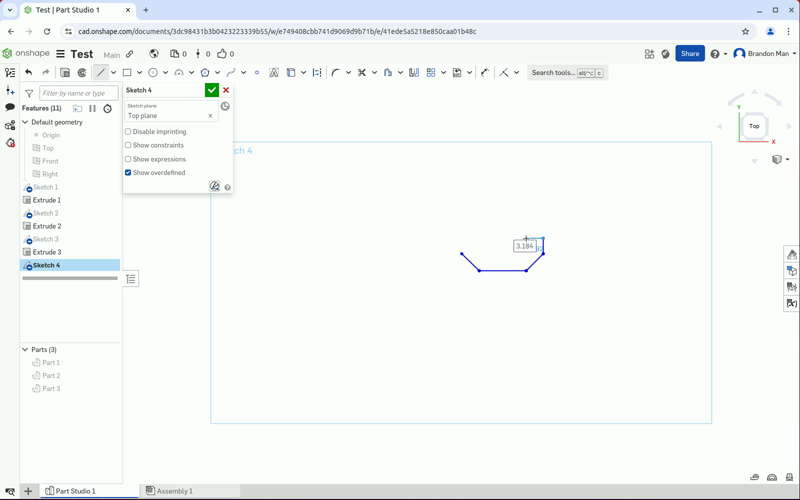
click(526, 238)
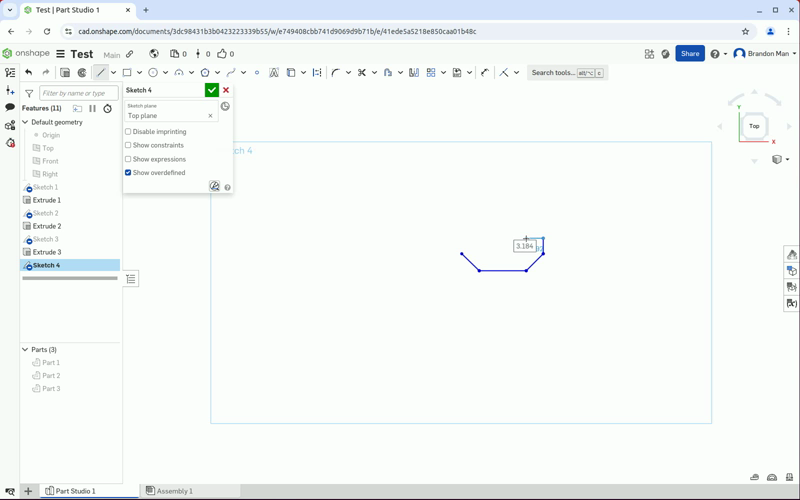
key_up(shift)
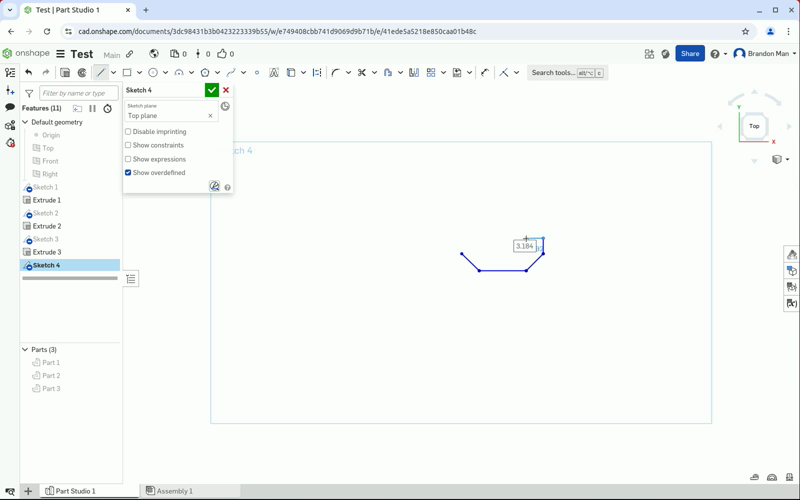
key_down(shift)
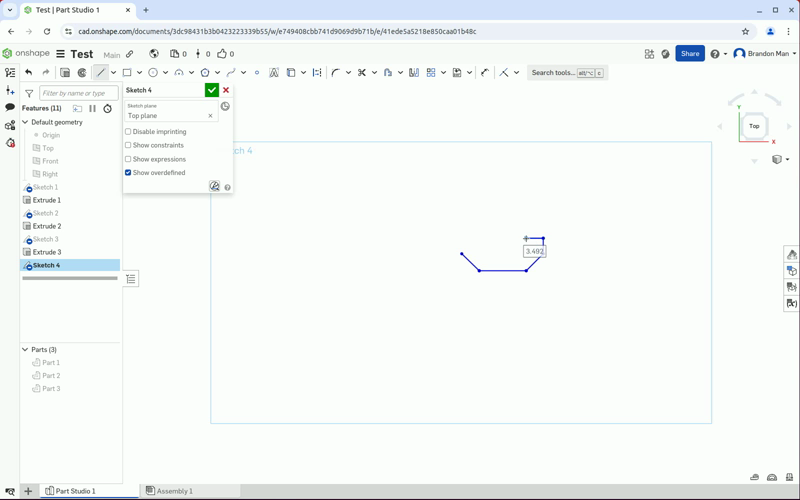
mouse_move(556, 238)
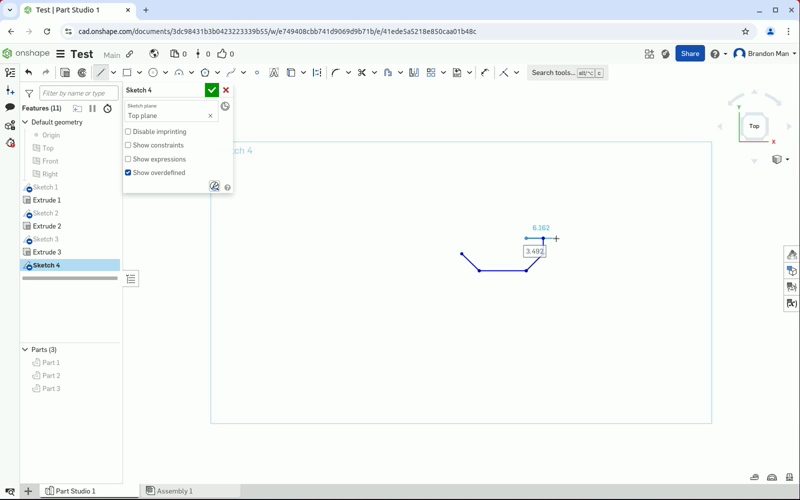
mouse_move(526, 246)
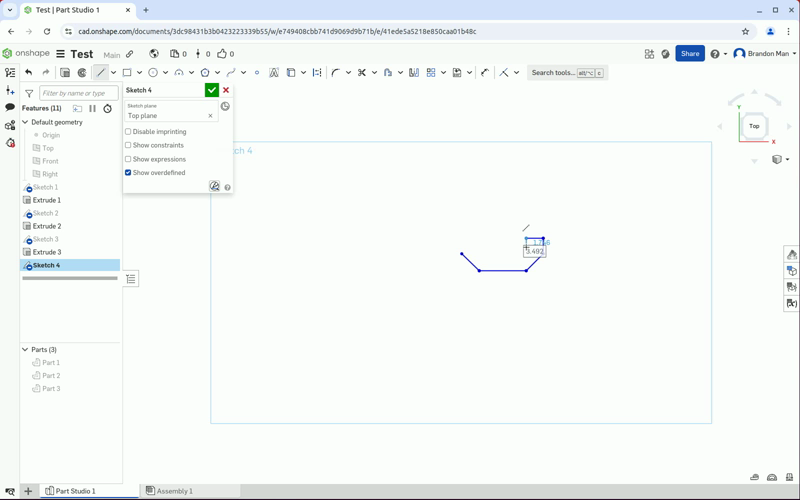
click(526, 246)
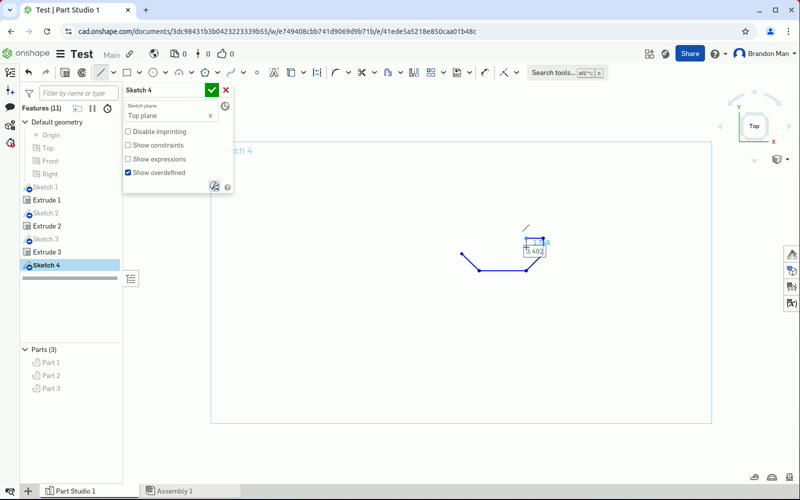
key_up(shift)
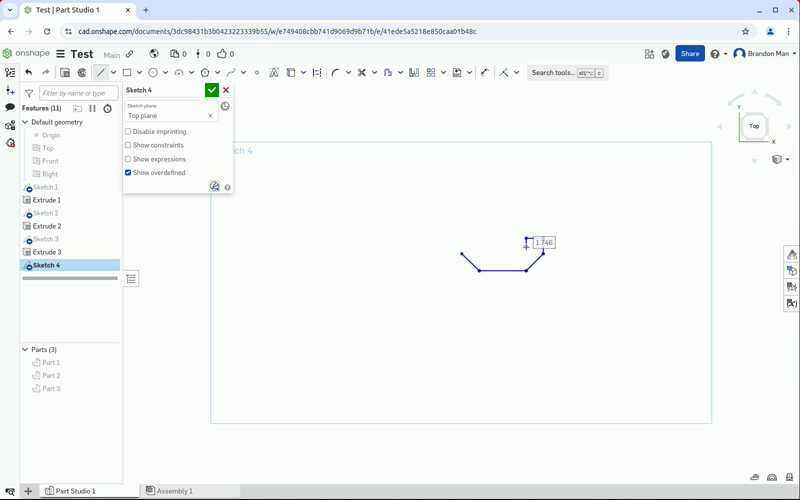
key_down(shift)
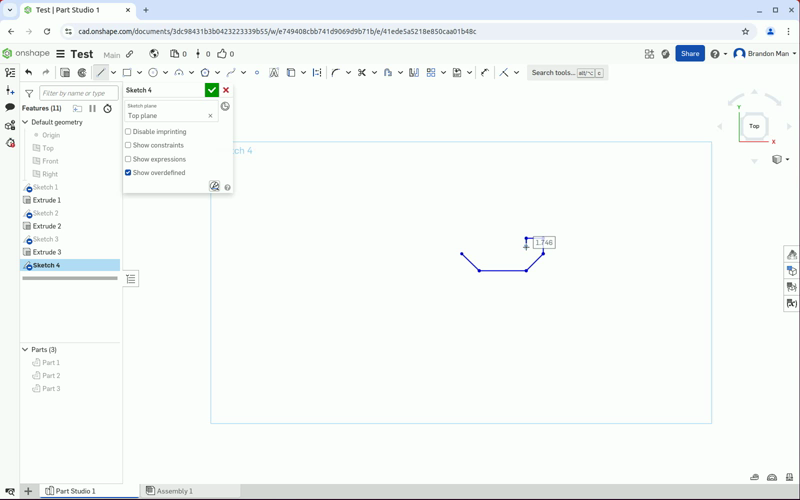
mouse_move(556, 246)
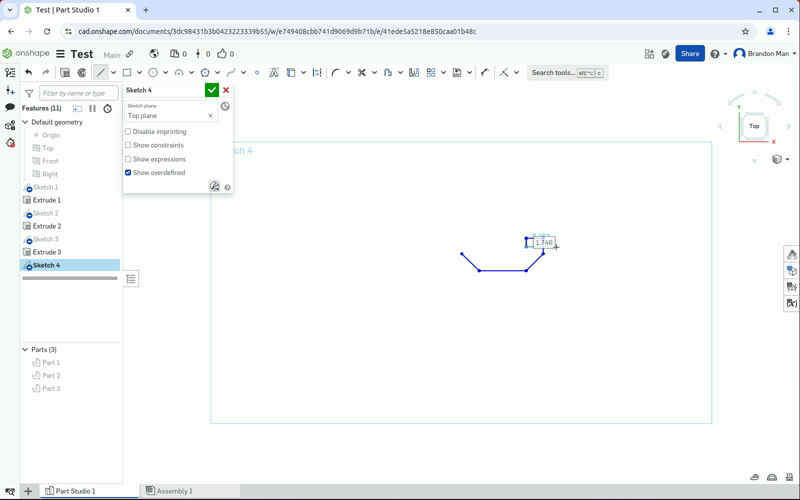
mouse_move(519, 253)
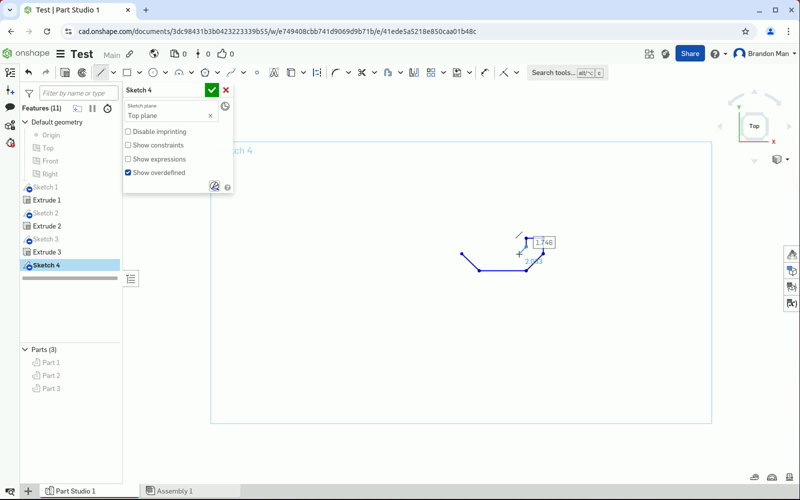
click(519, 253)
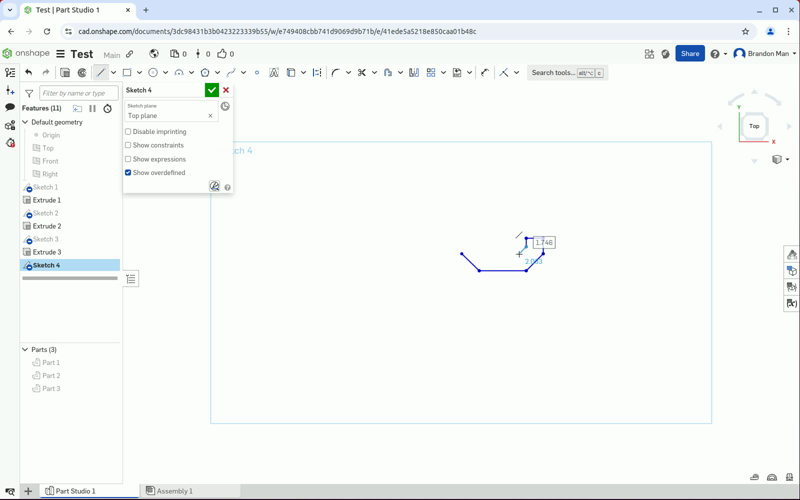
key_up(shift)
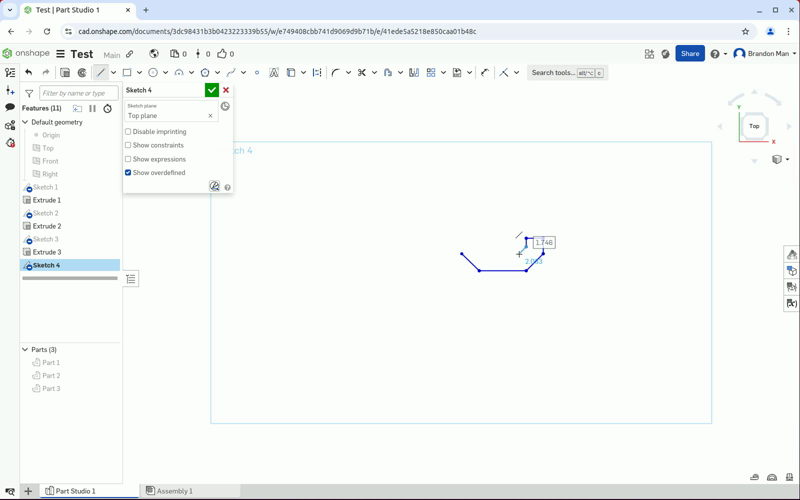
key_down(shift)
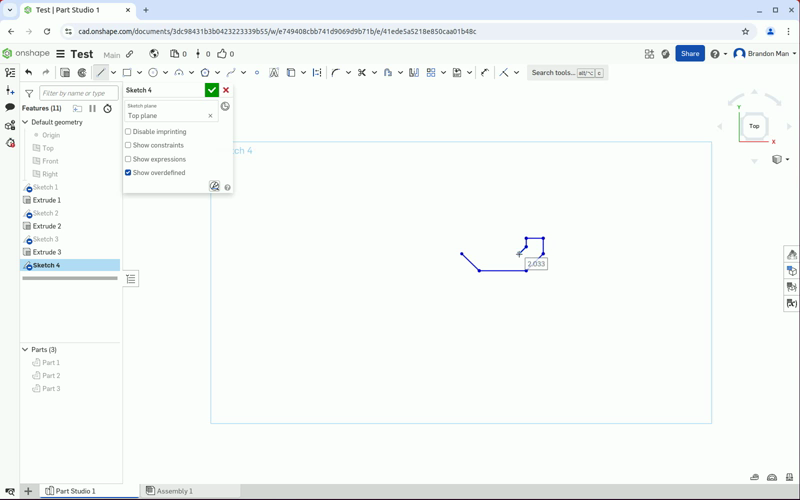
mouse_move(549, 253)
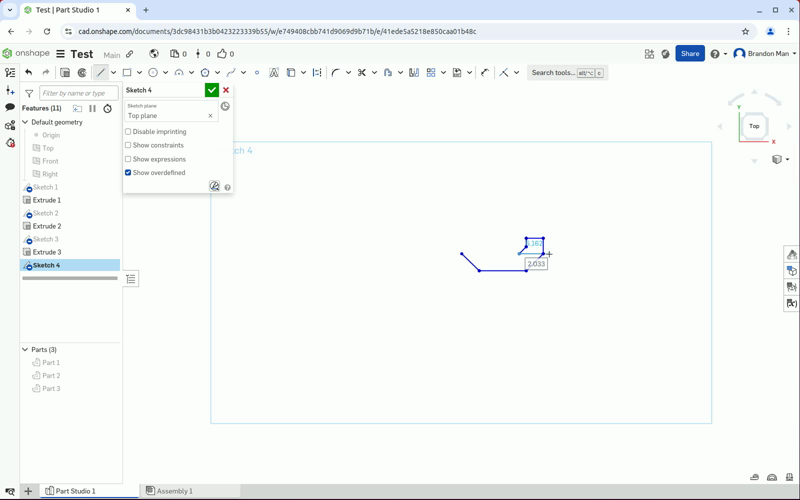
mouse_move(486, 253)
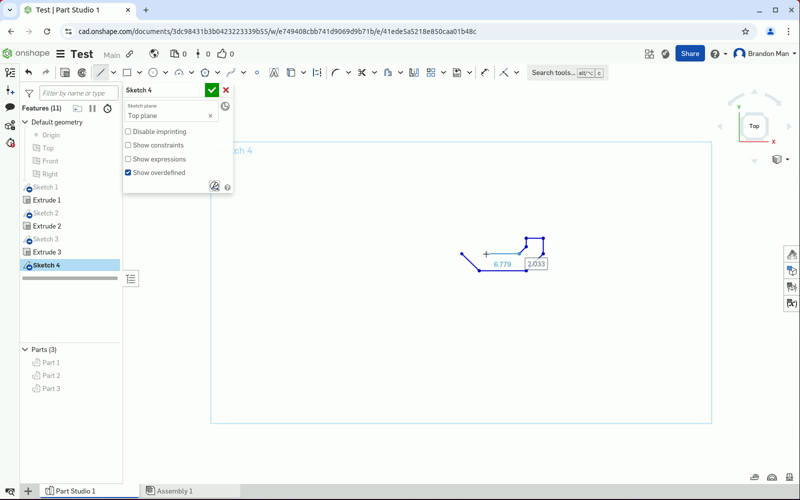
click(486, 253)
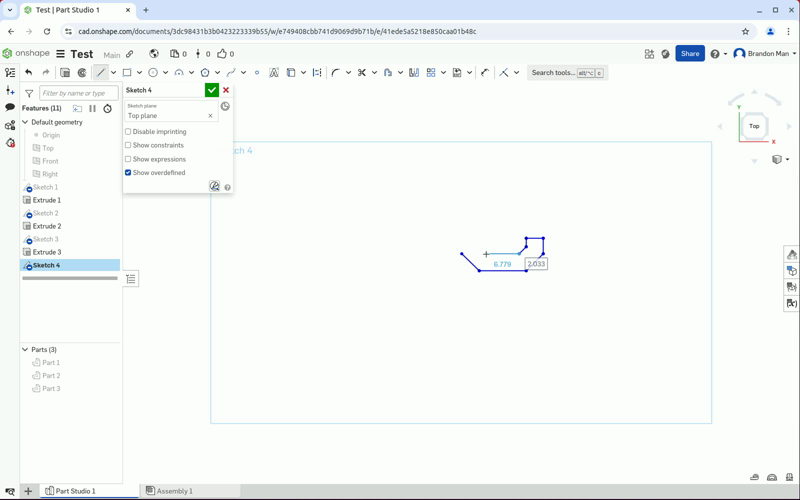
key_up(shift)
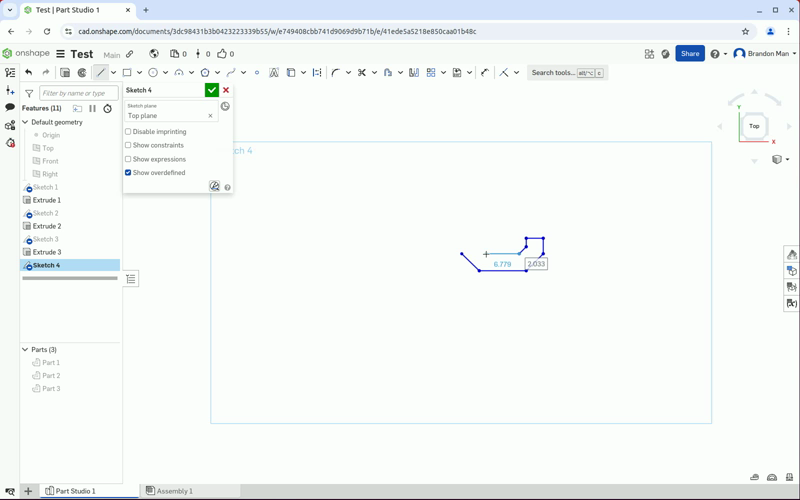
key_down(shift)
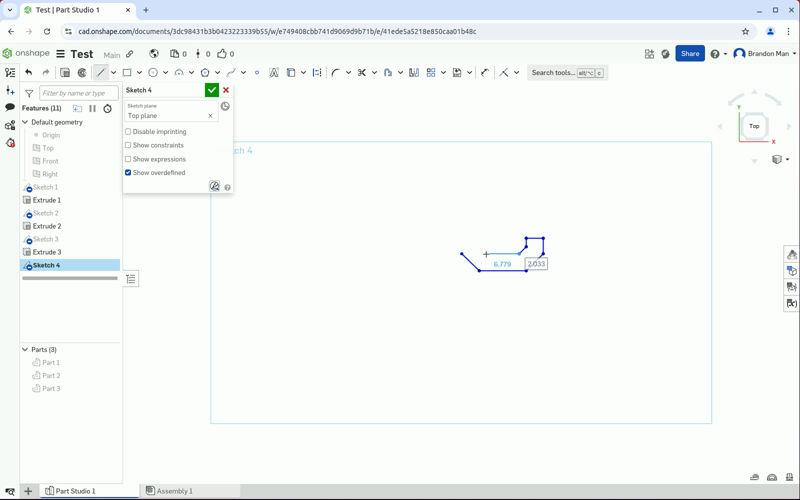
mouse_move(516, 253)
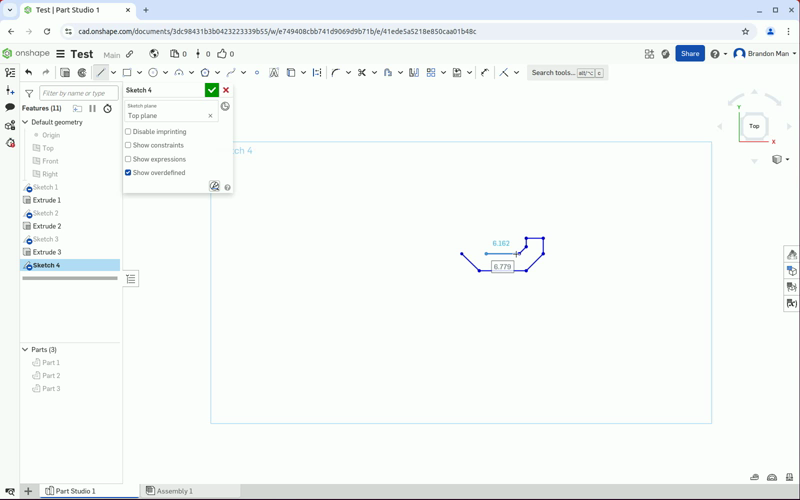
mouse_move(479, 246)
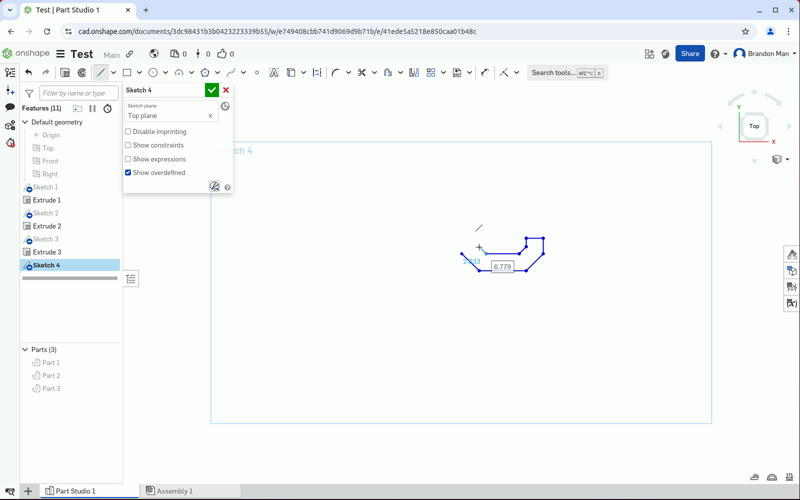
click(479, 246)
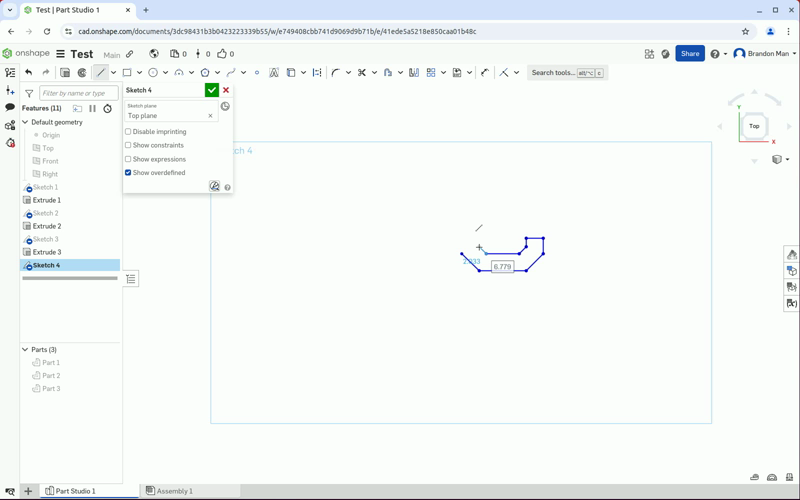
key_up(shift)
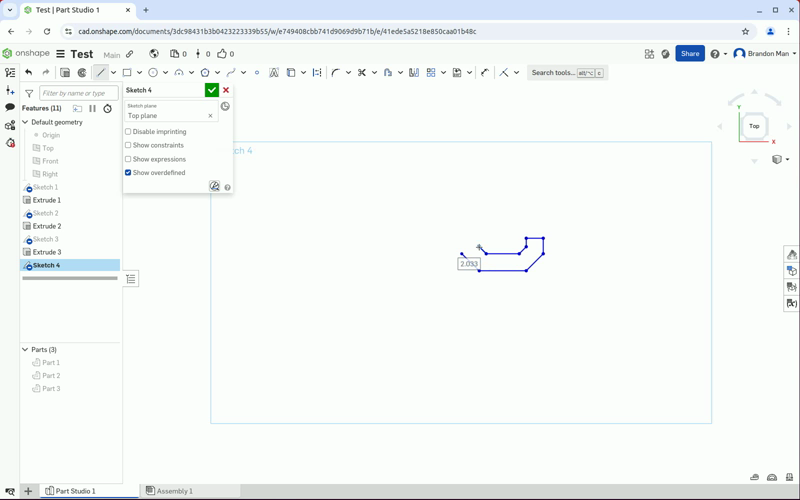
key_down(shift)
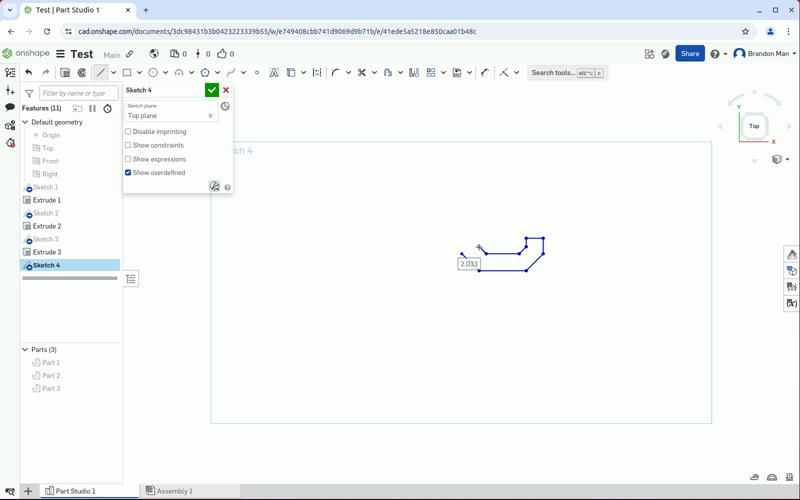
mouse_move(509, 246)
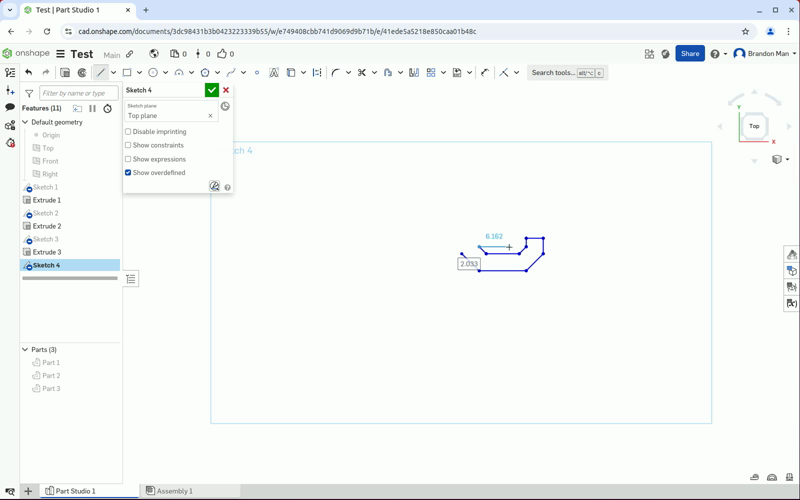
mouse_move(479, 221)
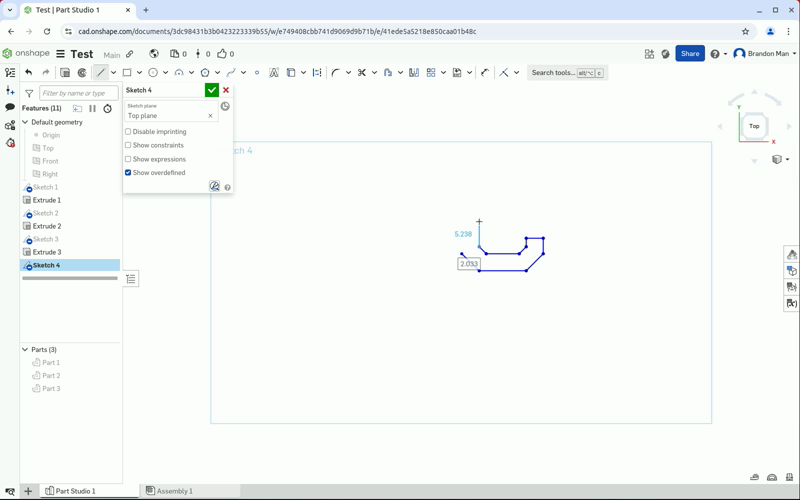
click(479, 221)
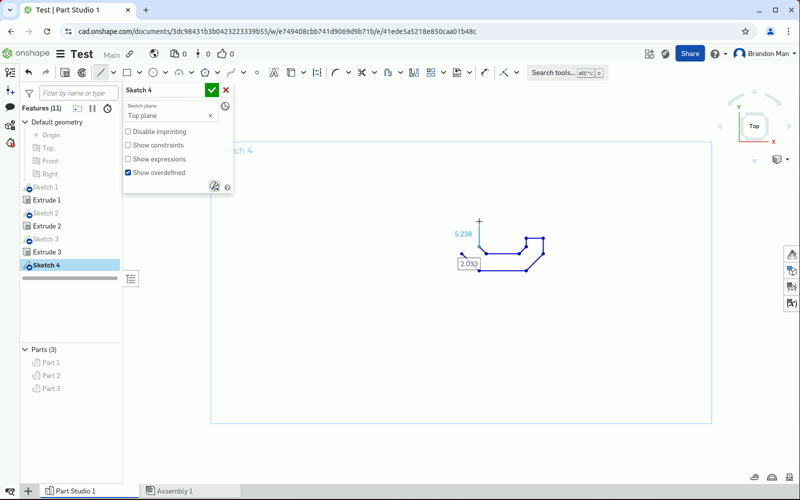
key_up(shift)
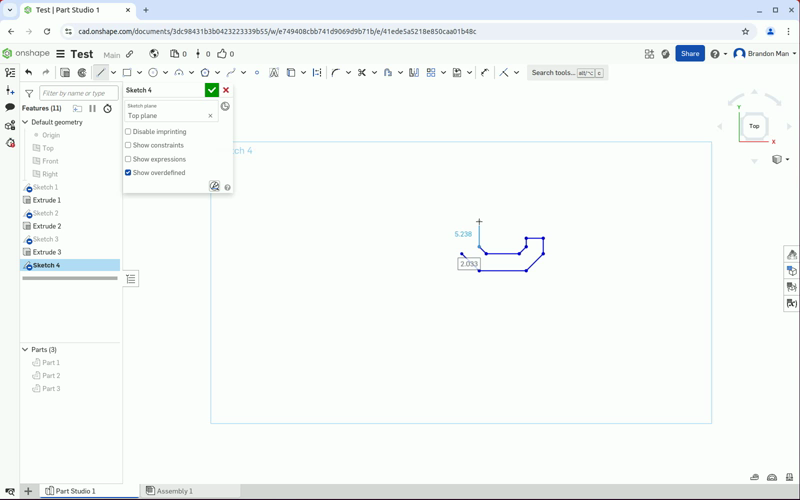
key_down(shift)
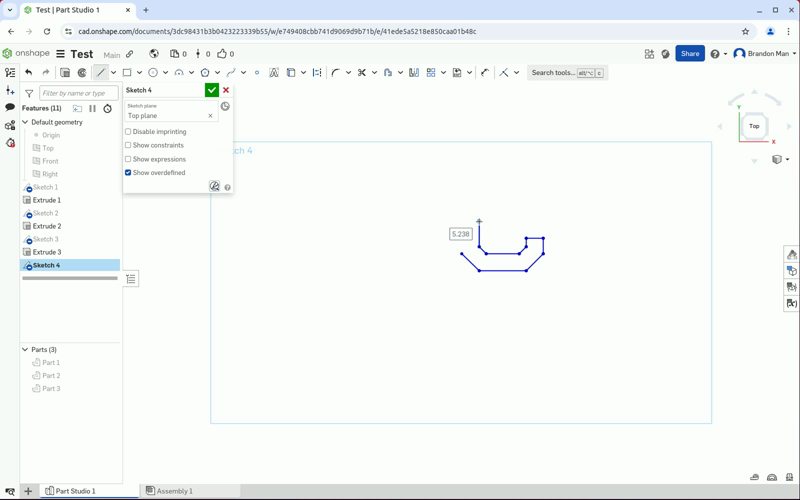
mouse_move(509, 221)
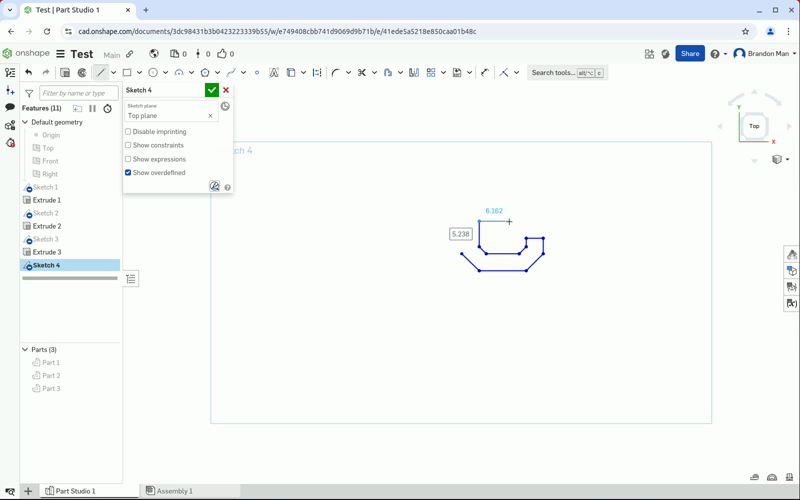
mouse_move(461, 221)
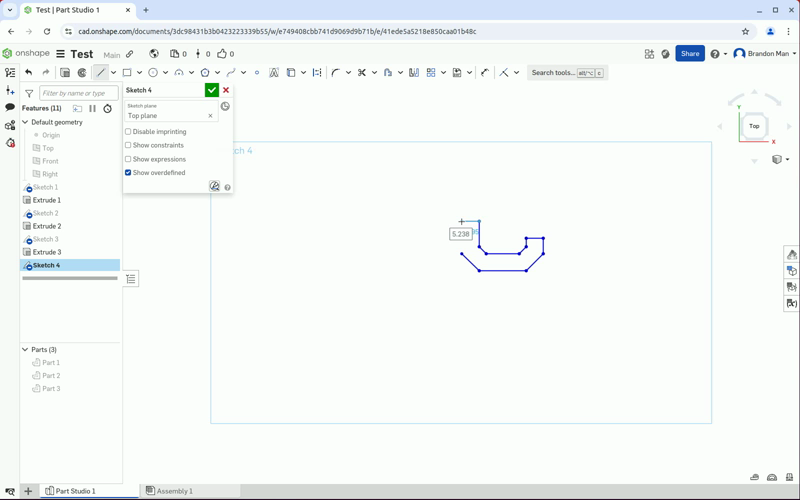
click(461, 221)
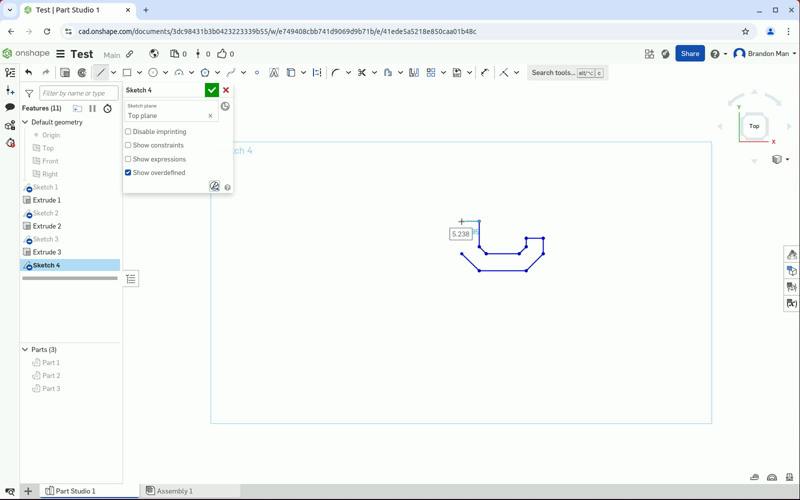
key_up(shift)
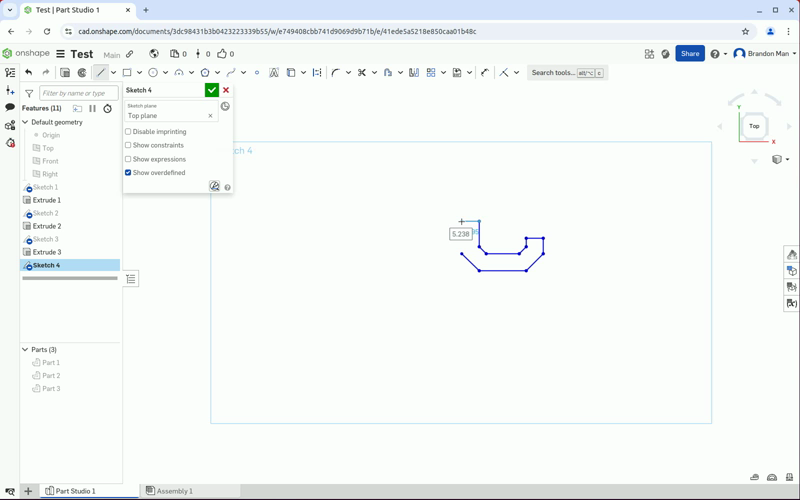
mouse_move(492, 221)
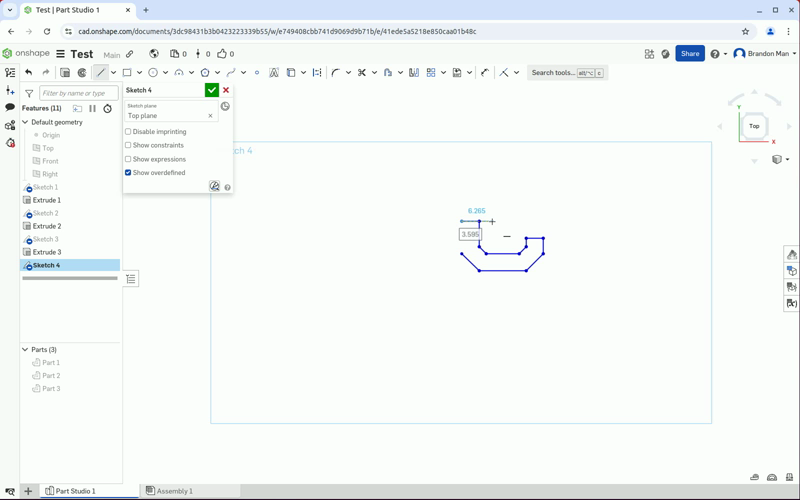
key_down(shift)
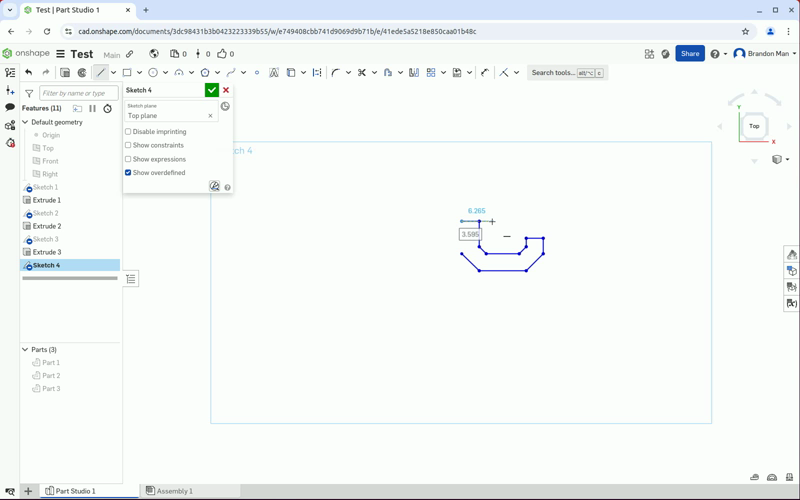
mouse_move(461, 253)
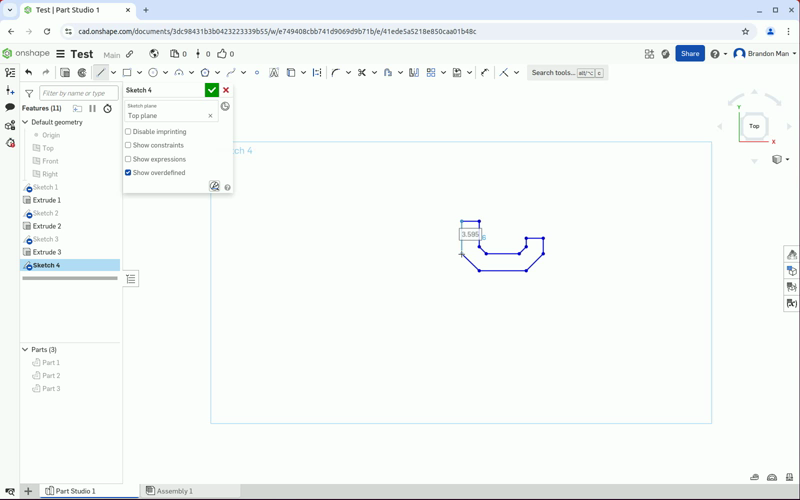
key_up(shift)
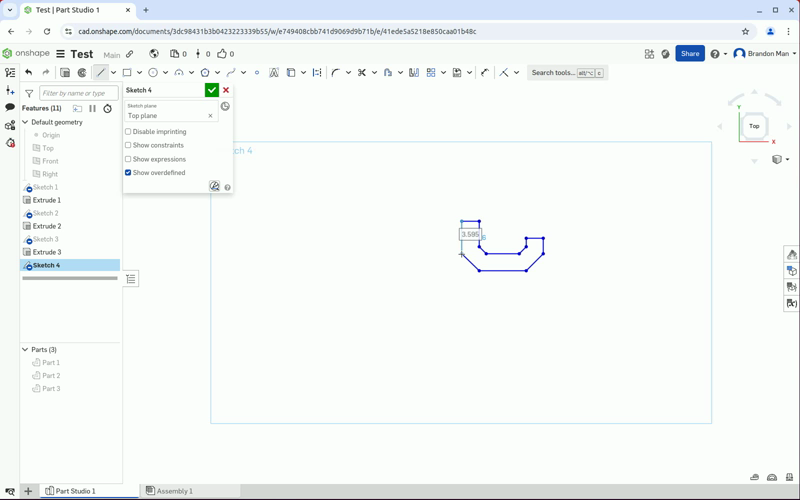
click(461, 253)
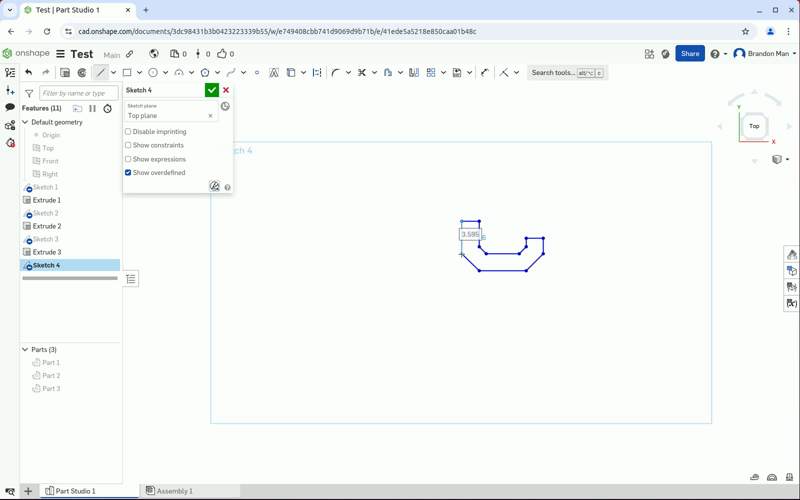
key(esc)
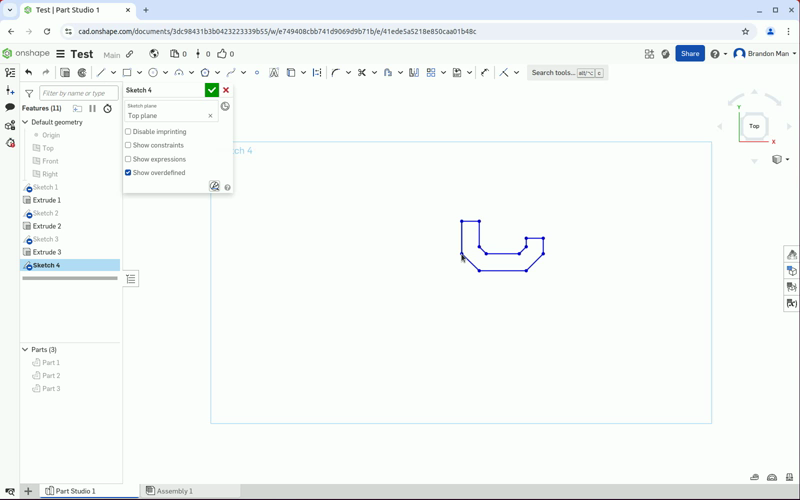
mouse_move(472, 260)
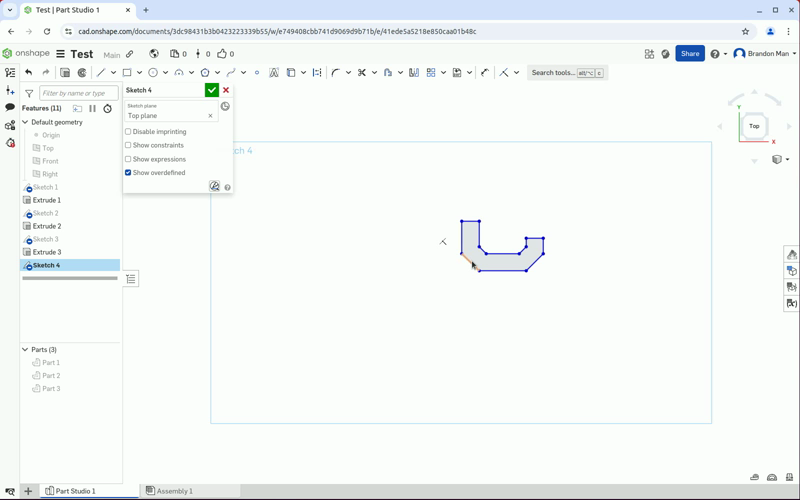
click(472, 260)
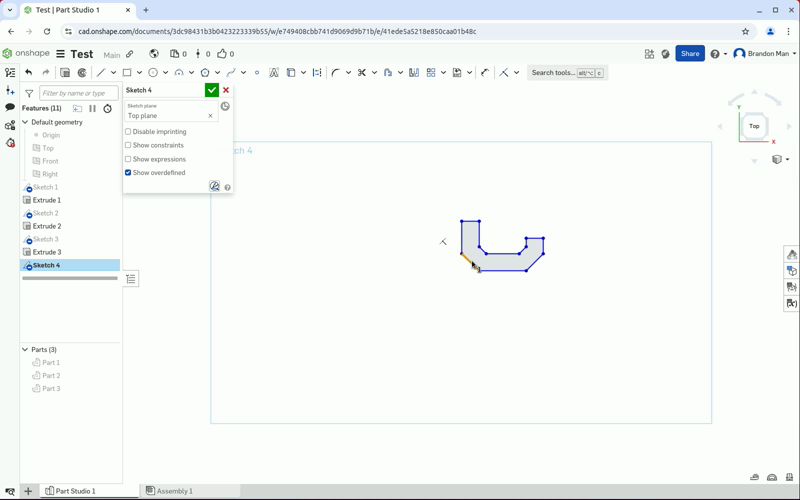
mouse_move(73, 352)
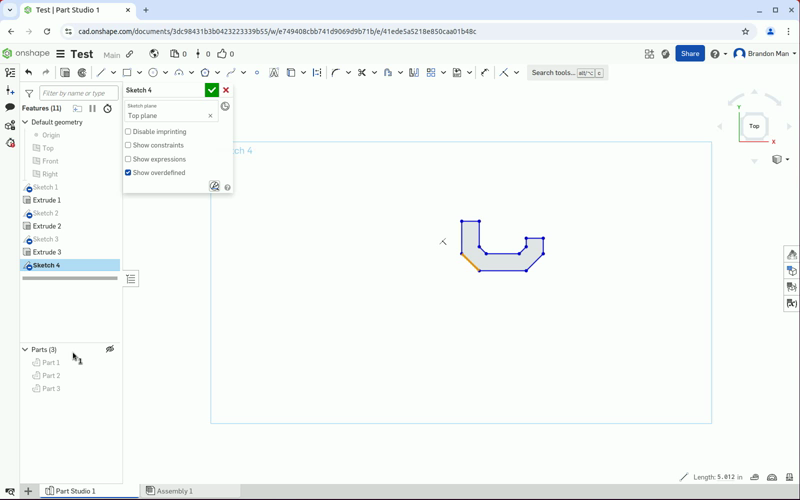
key(shift+y)
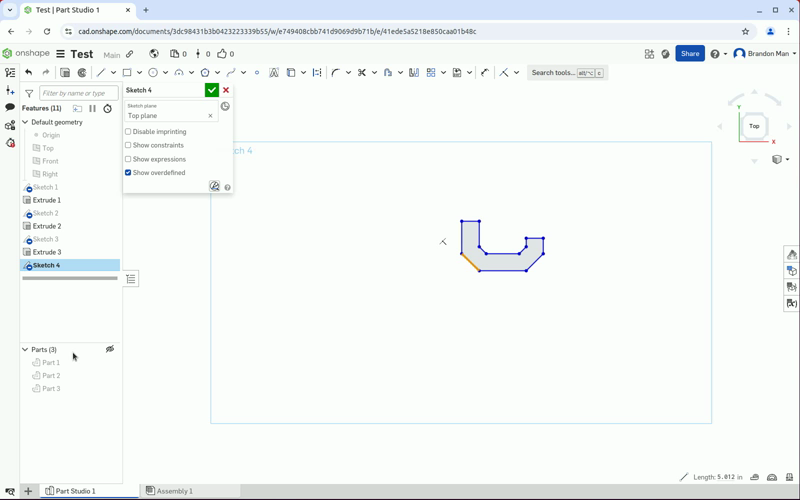
key(shift+e)
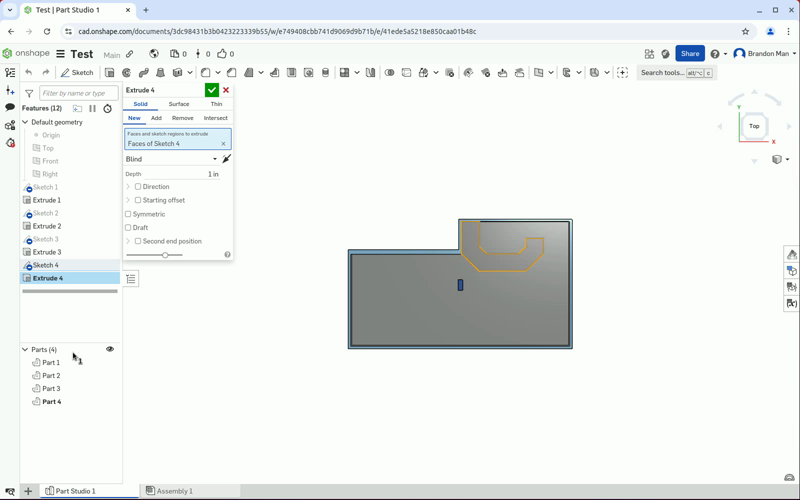
mouse_move(143, 106)
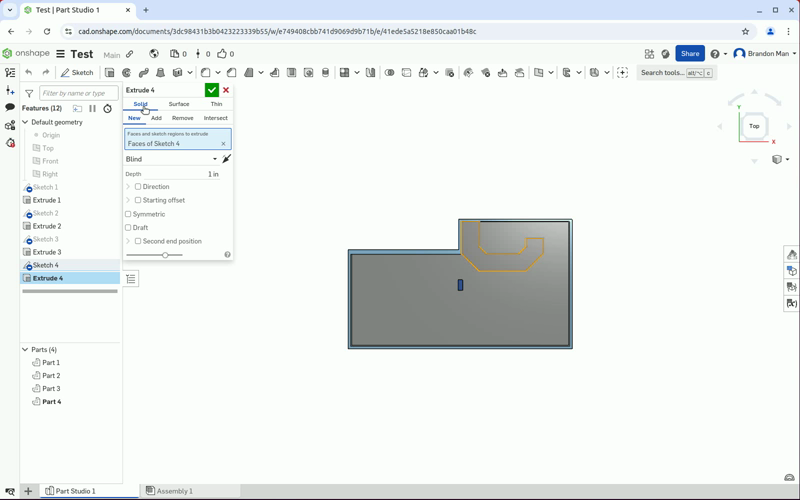
click(143, 106)
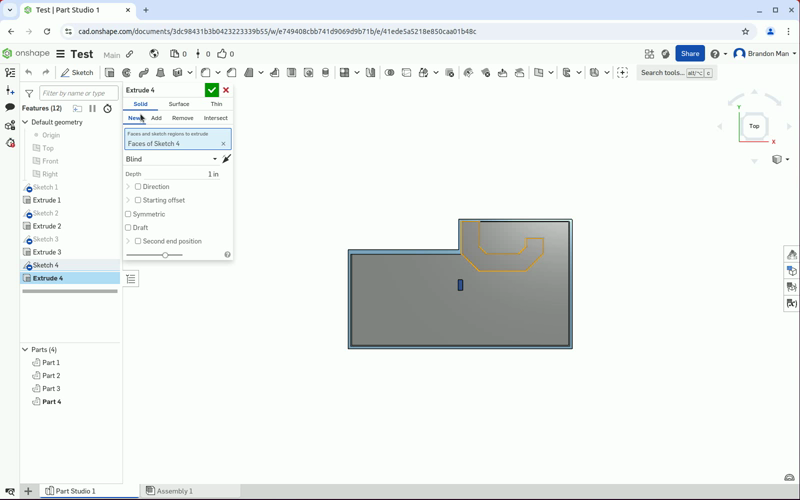
mouse_move(137, 120)
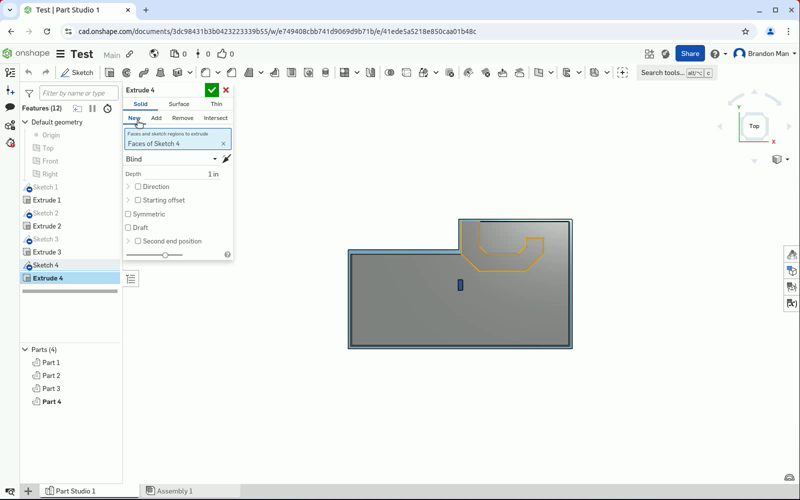
click(137, 120)
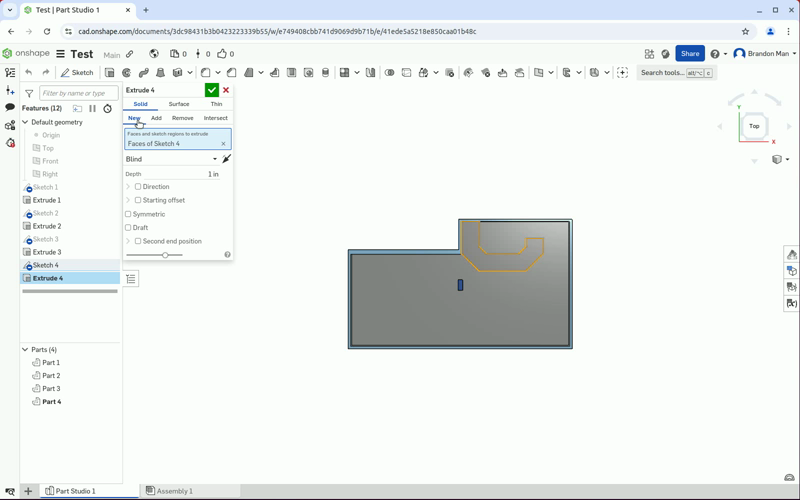
key(tab, 4)
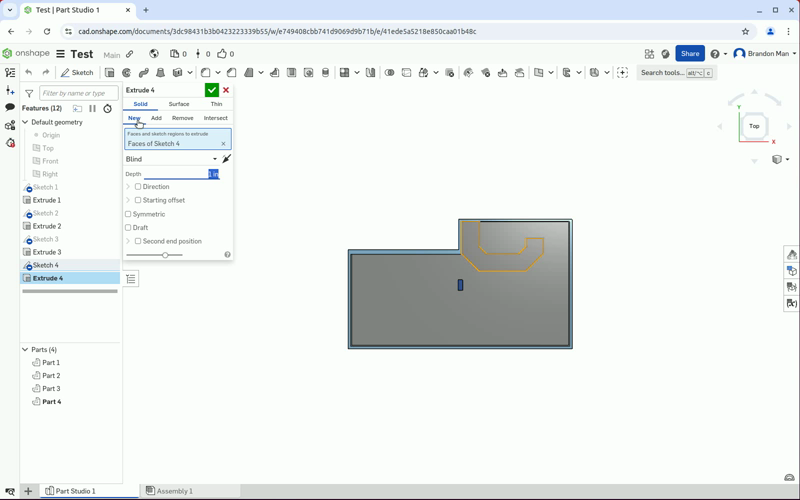
text(6.981)
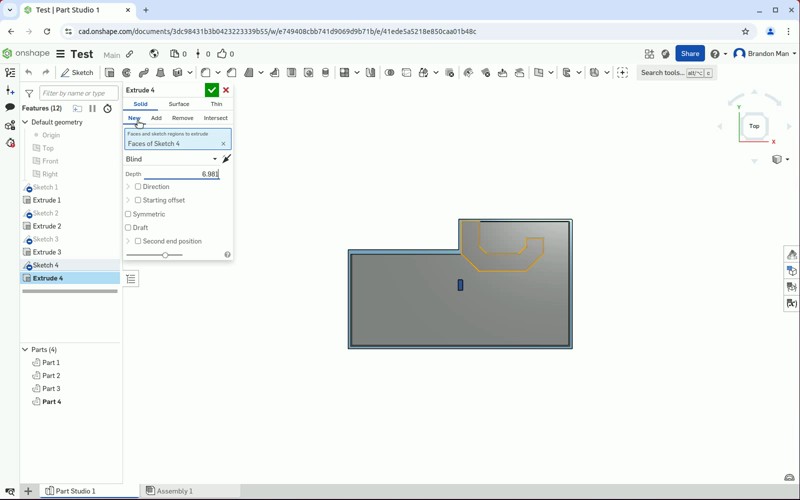
key(enter)
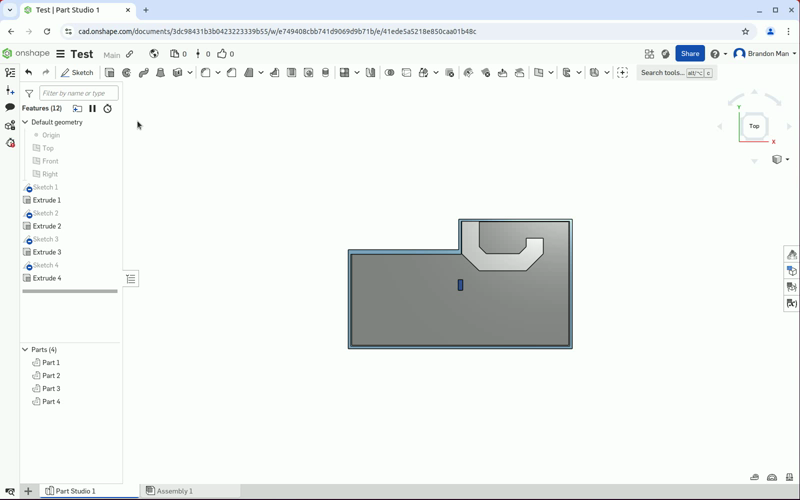
key(shift+h)
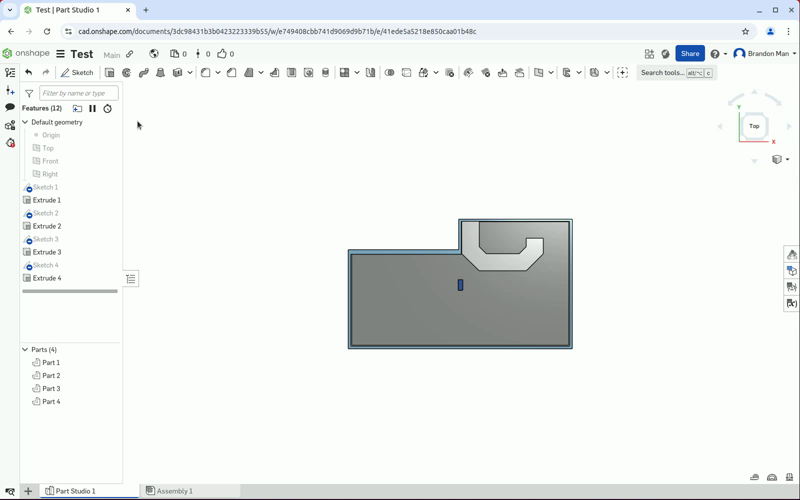
key(shift+h)
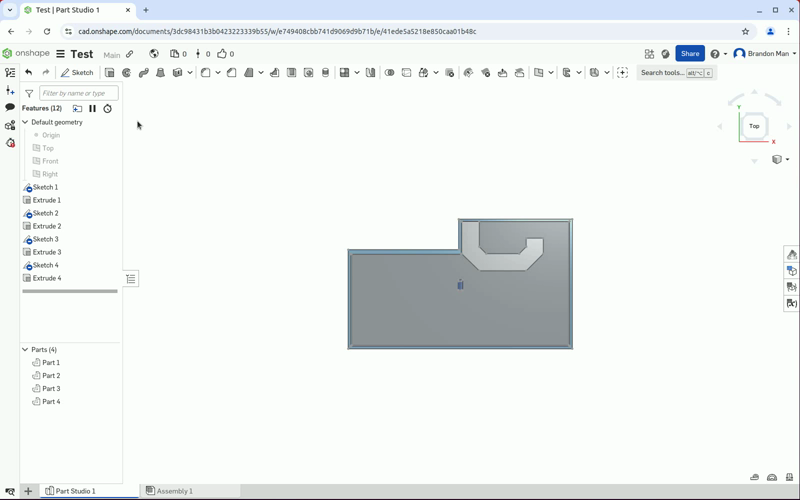
key(shift+7)
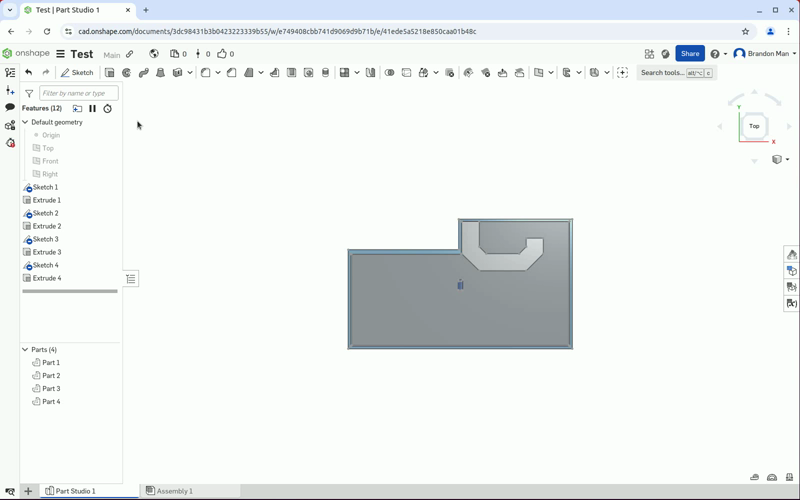
key(up, 3)
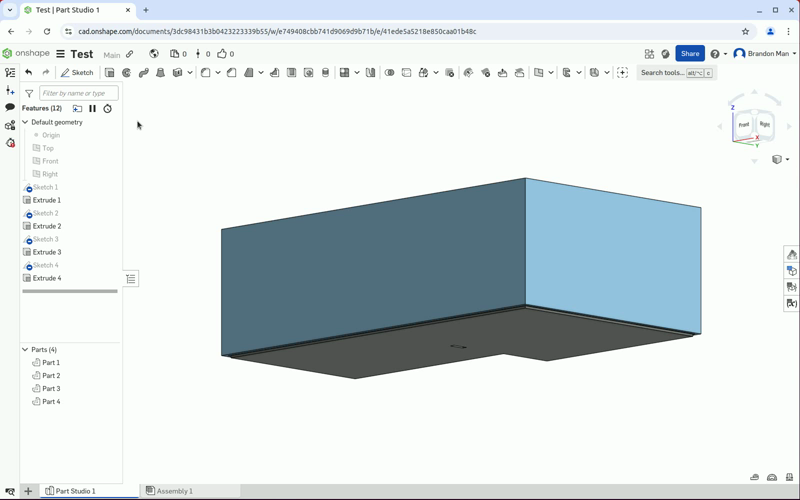
key(left, 3)
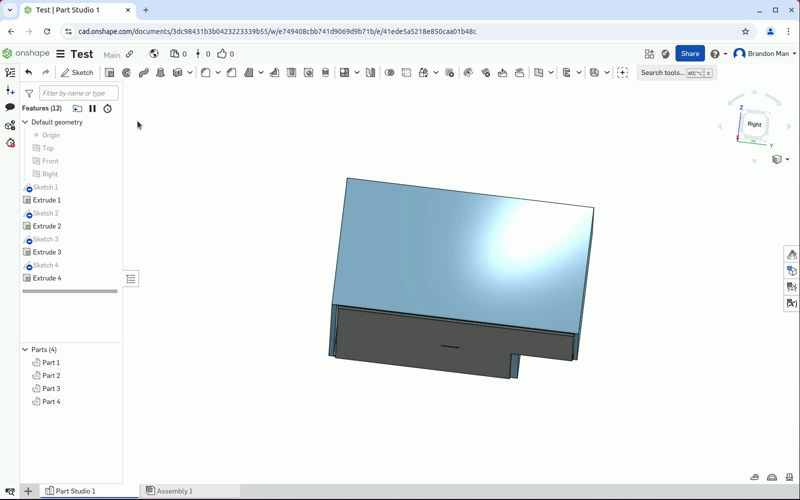
key(right, 3)
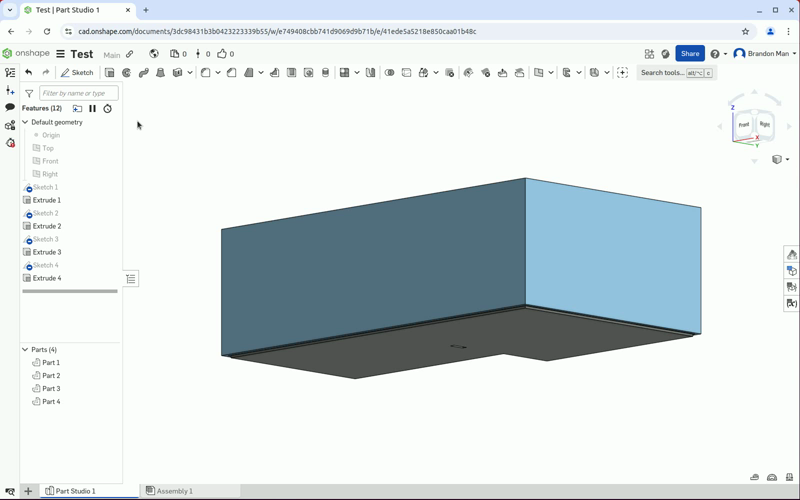
key(down, 3)
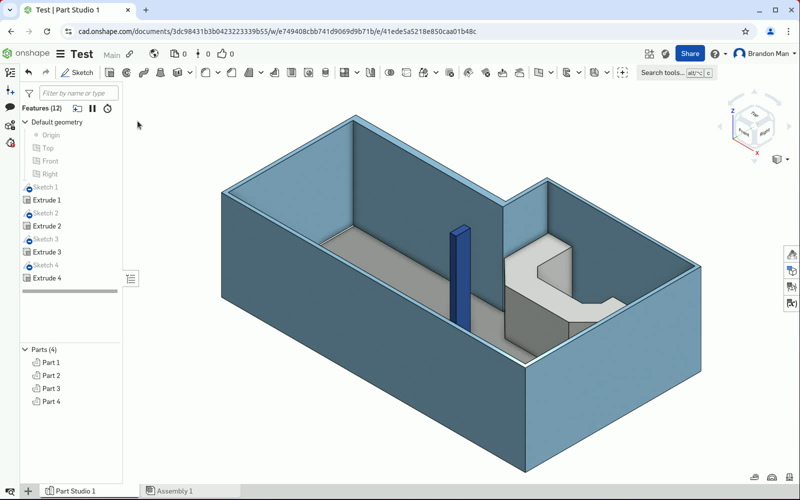
mouse_move(73, 189)
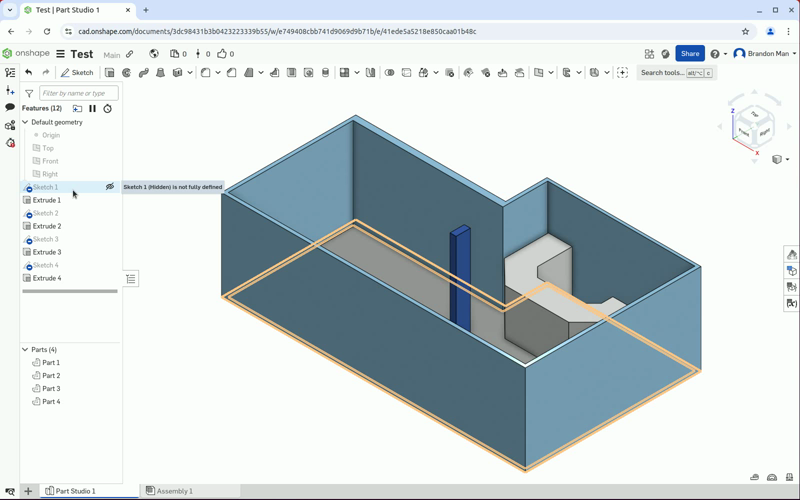
click(73, 189)